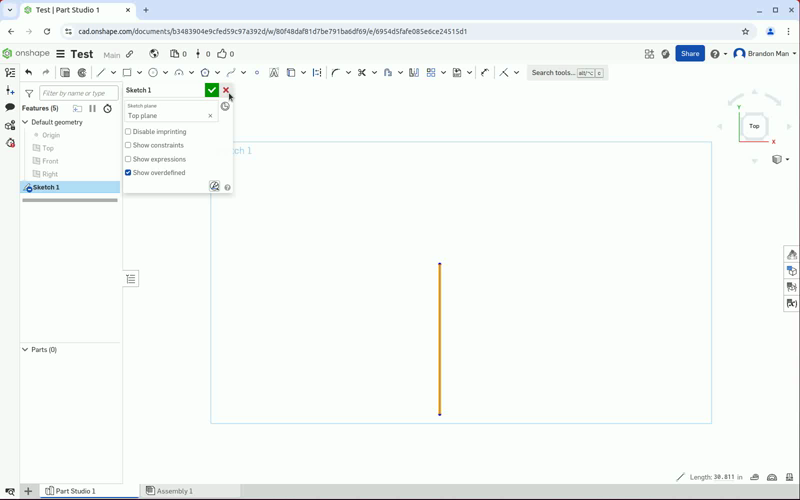
key(shift+h)
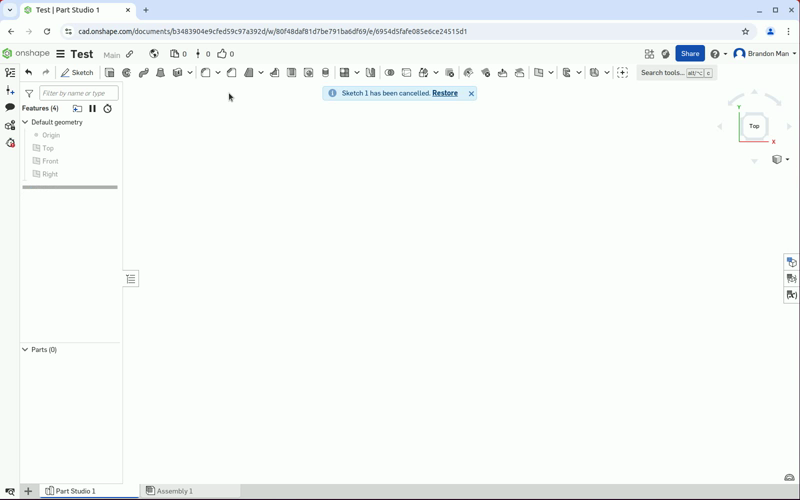
mouse_move(73, 352)
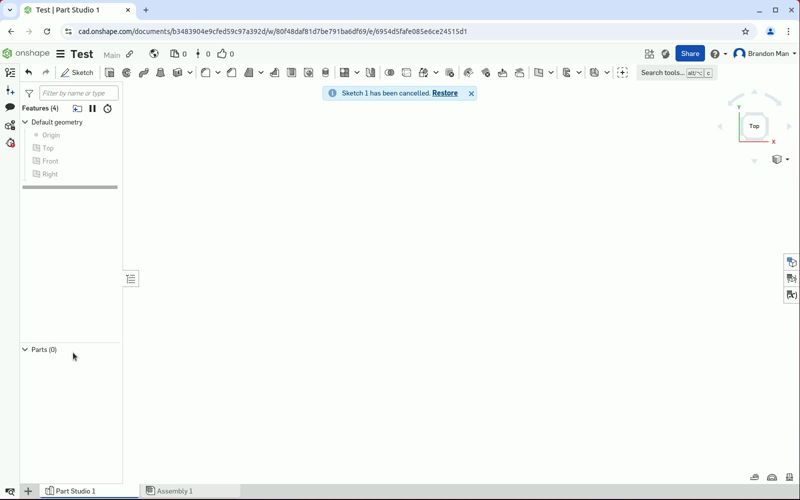
key(y)
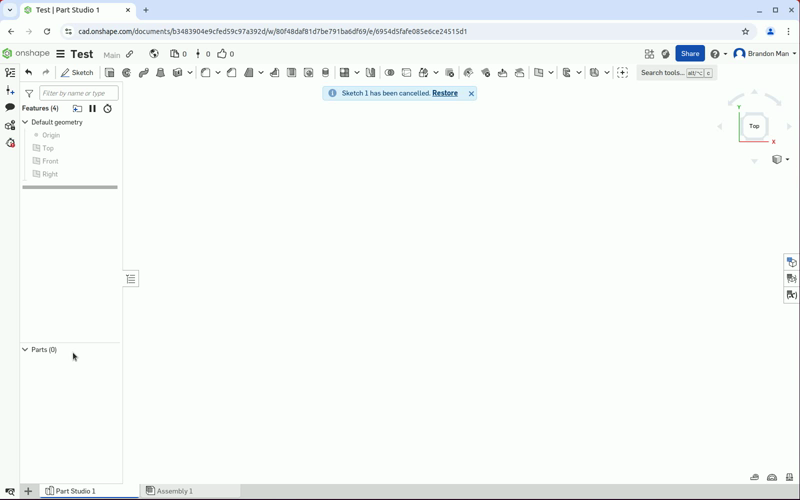
key(shift+p)
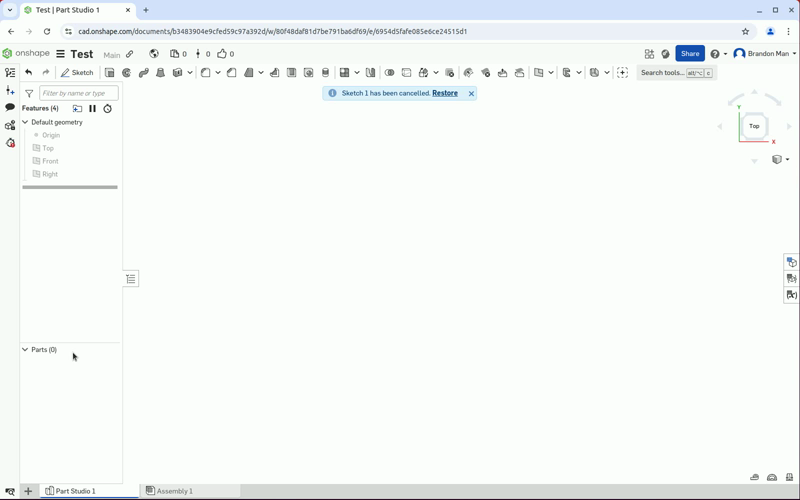
key(space)
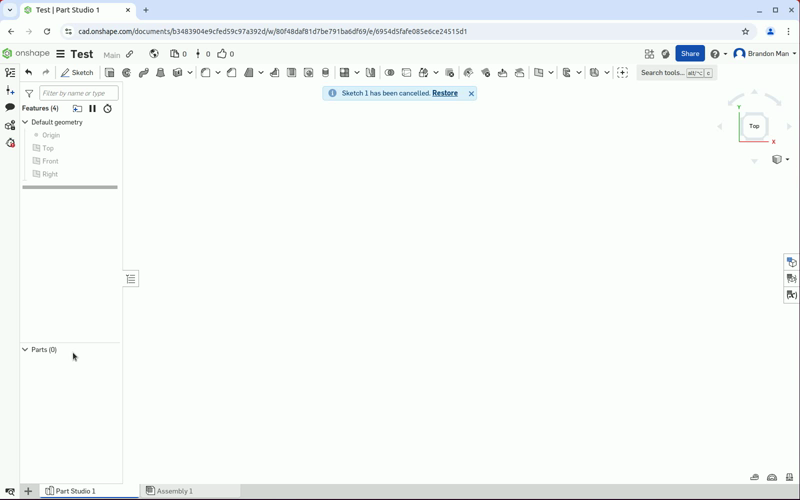
key_down(shift)
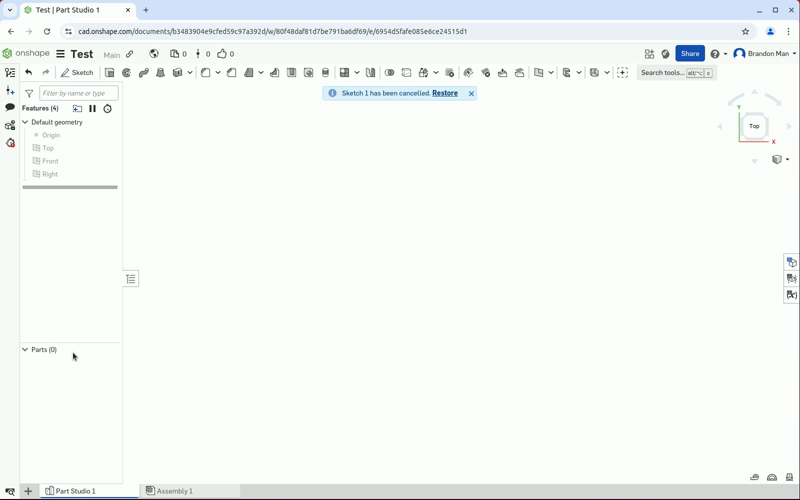
key(up)
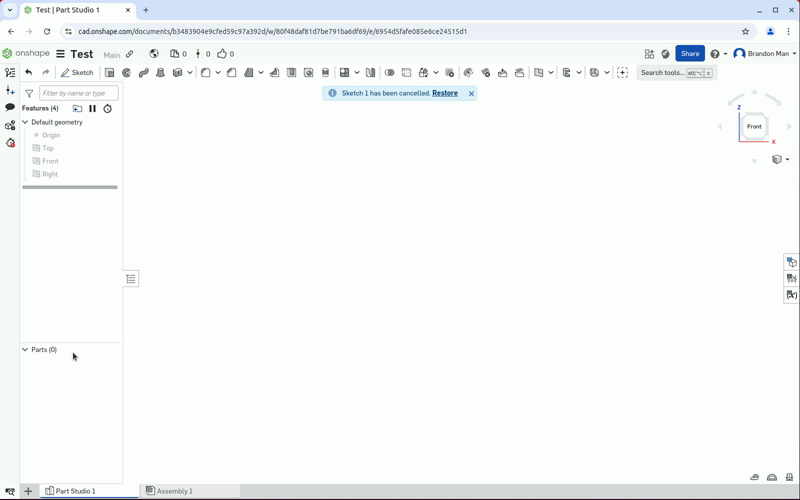
key_up(shift)
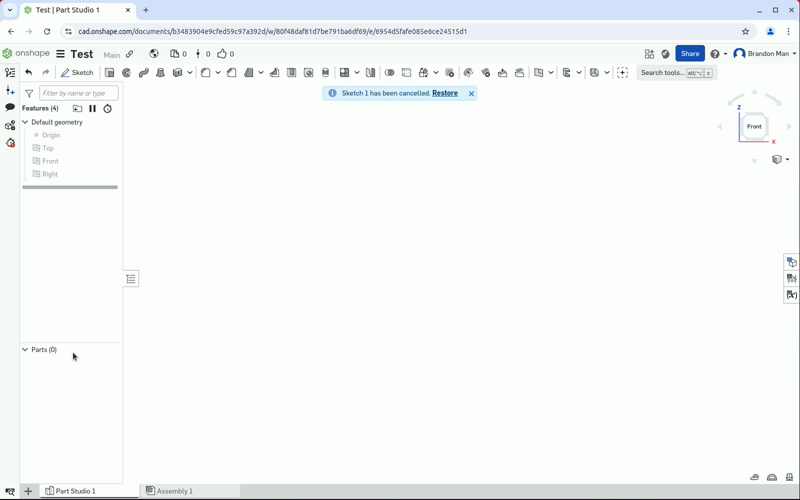
key(space)
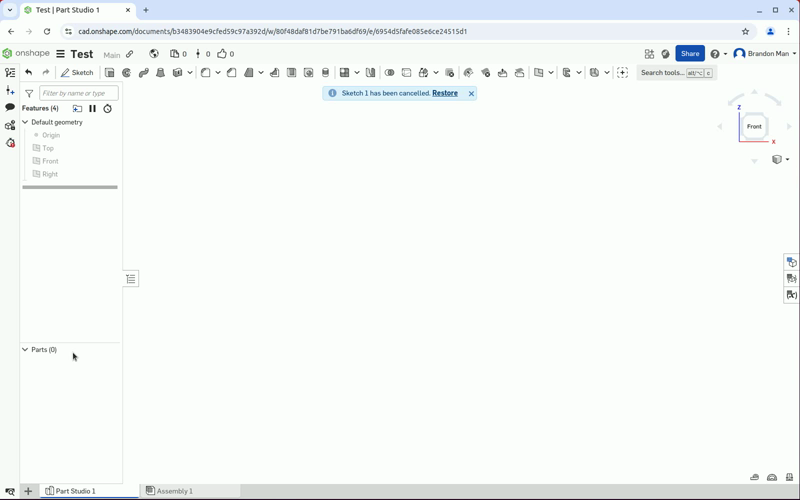
key_down(shift)
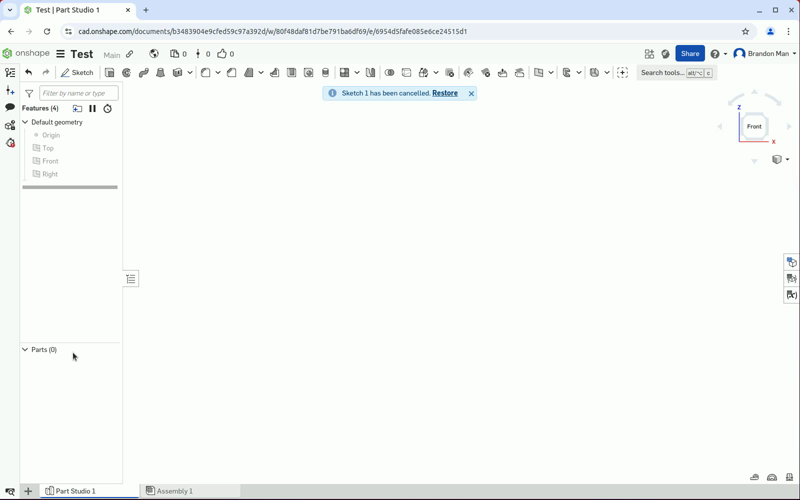
key(left)
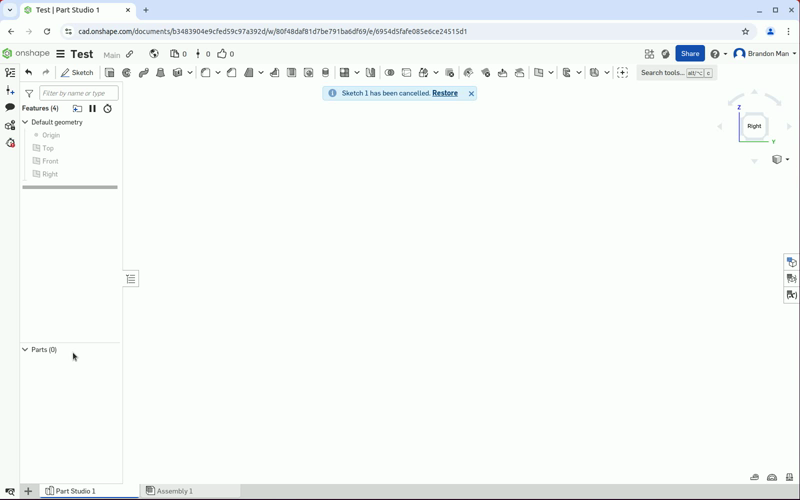
key_up(shift)
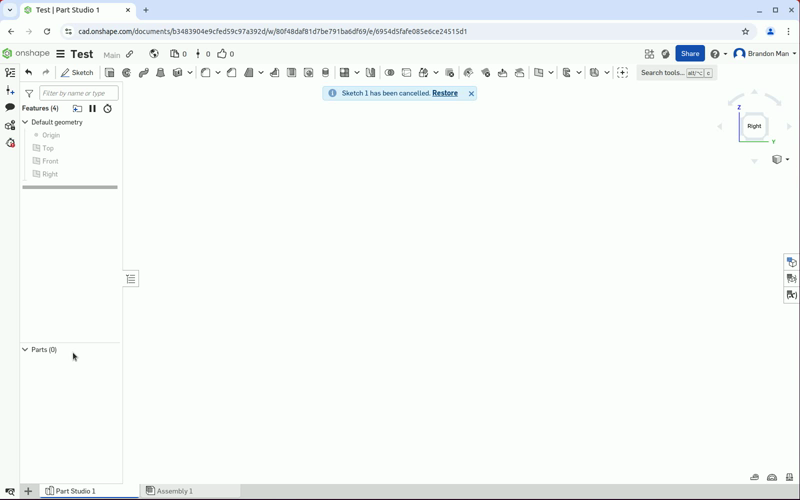
mouse_move(73, 352)
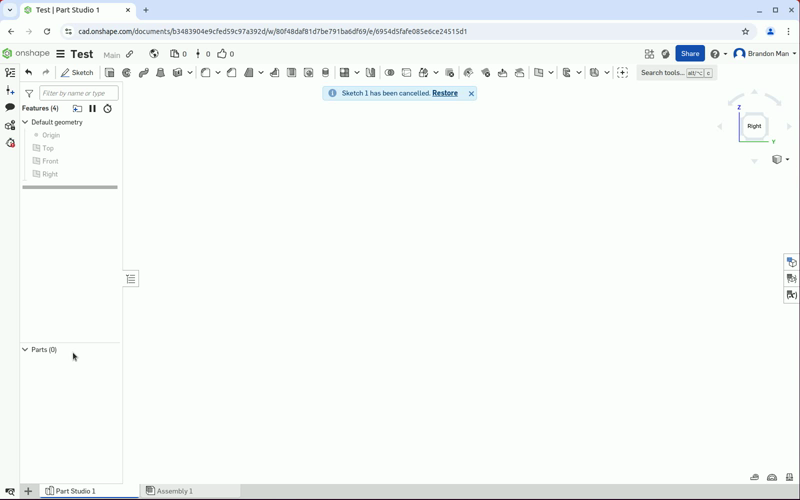
key(shift+y)
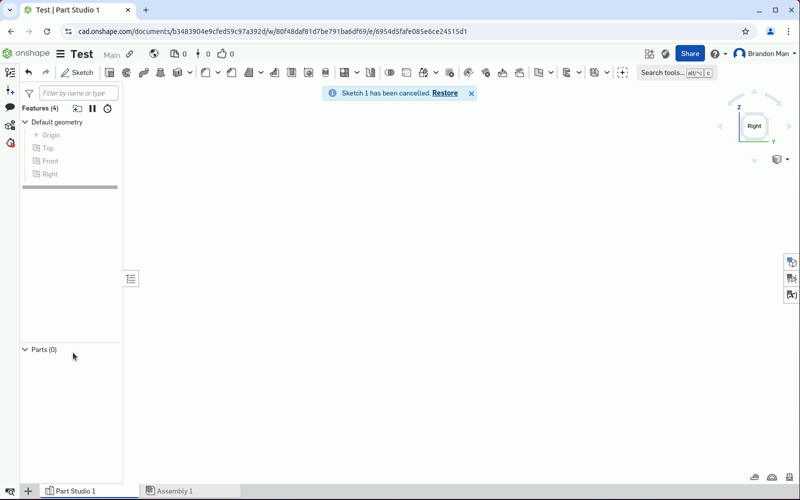
key(shift+s)
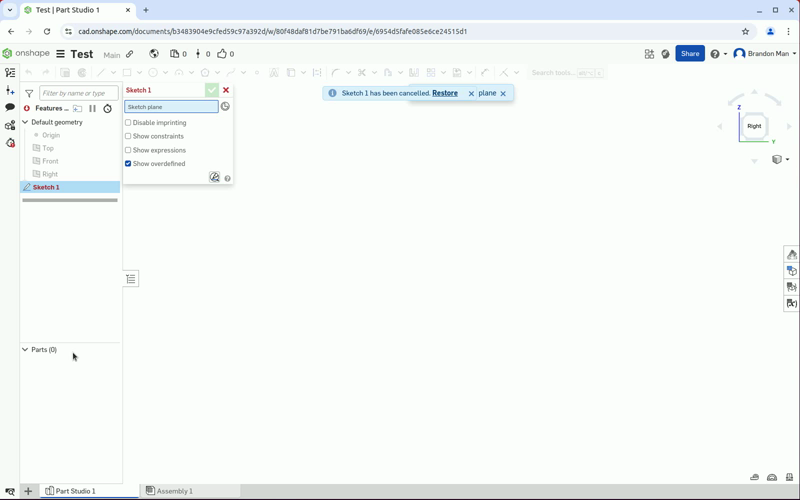
mouse_move(73, 176)
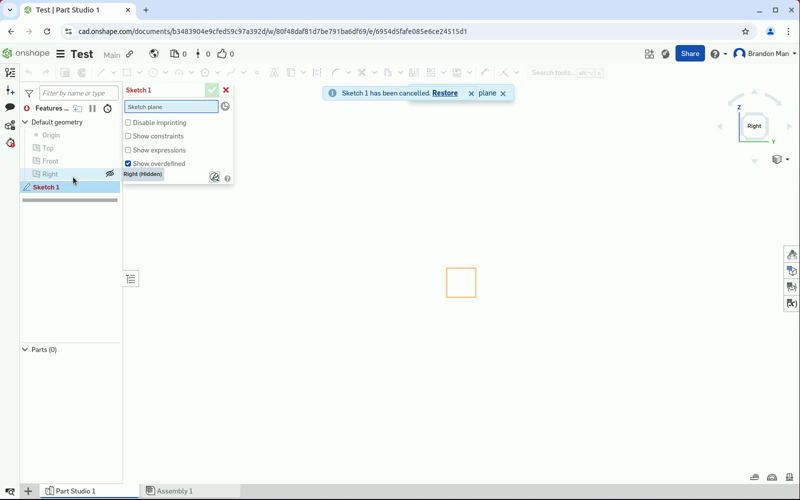
click(73, 176)
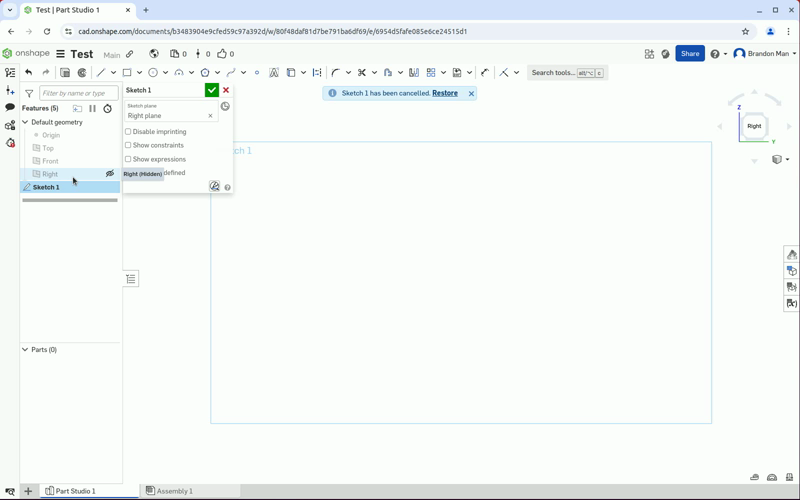
mouse_move(73, 352)
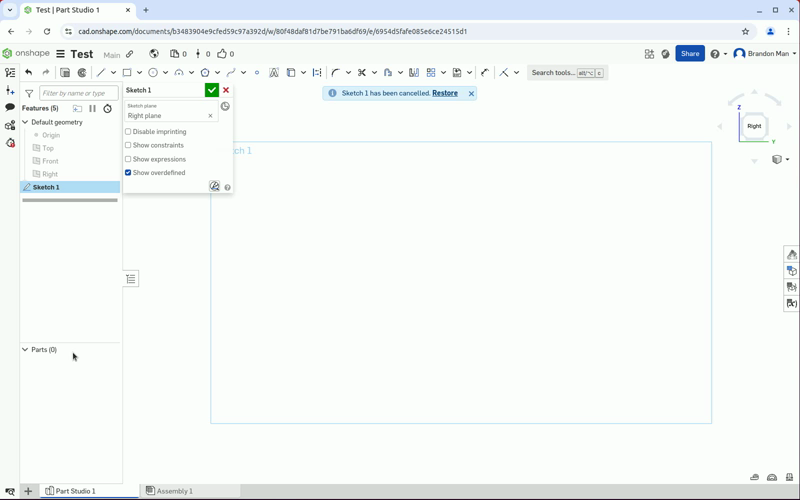
key(y)
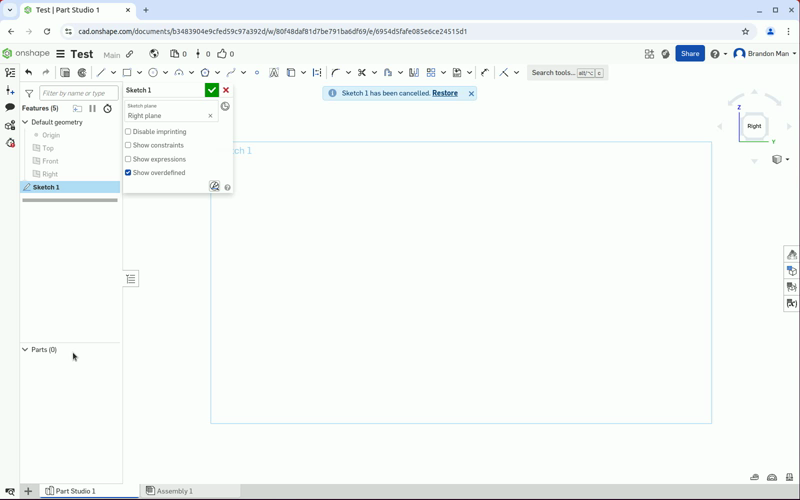
key(l)
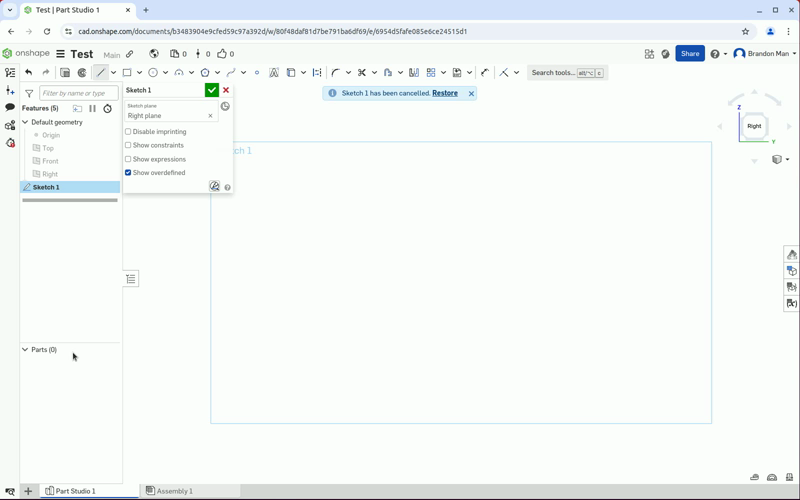
key_down(shift)
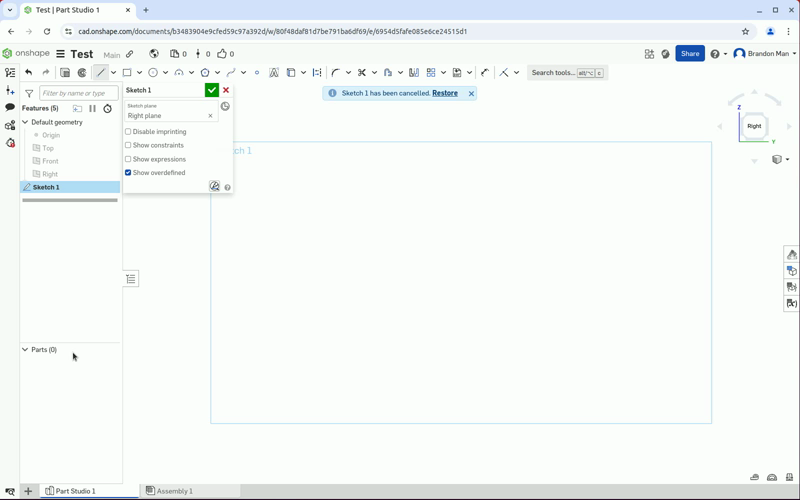
mouse_move(444, 383)
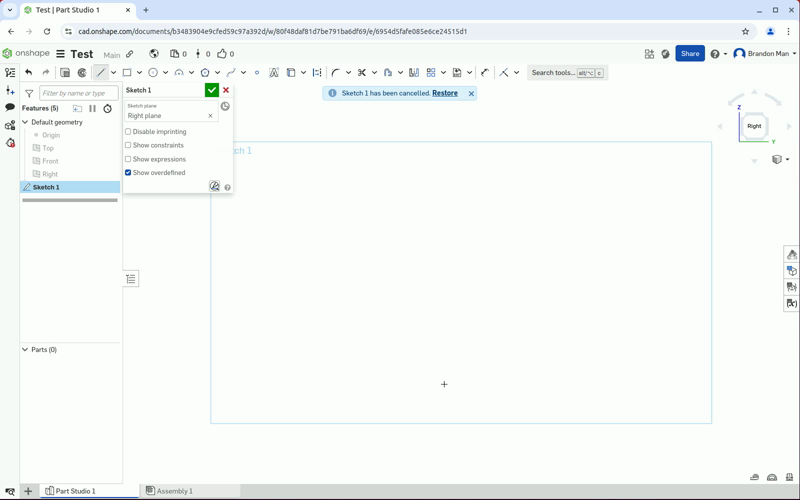
click(444, 383)
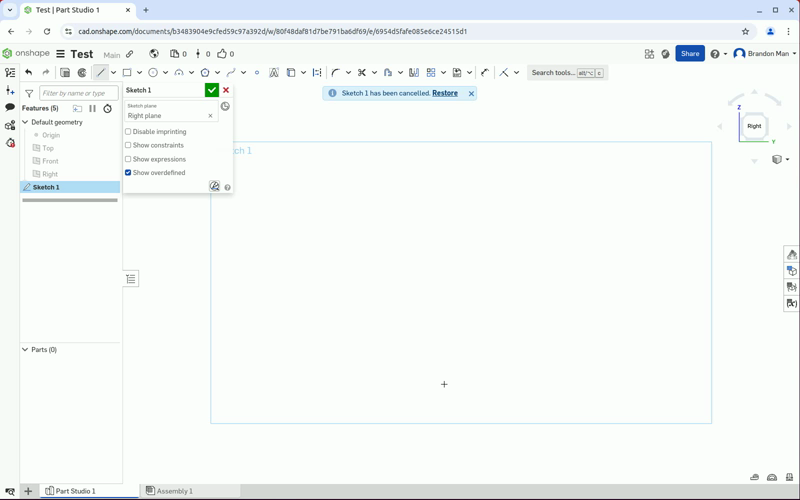
key_up(shift)
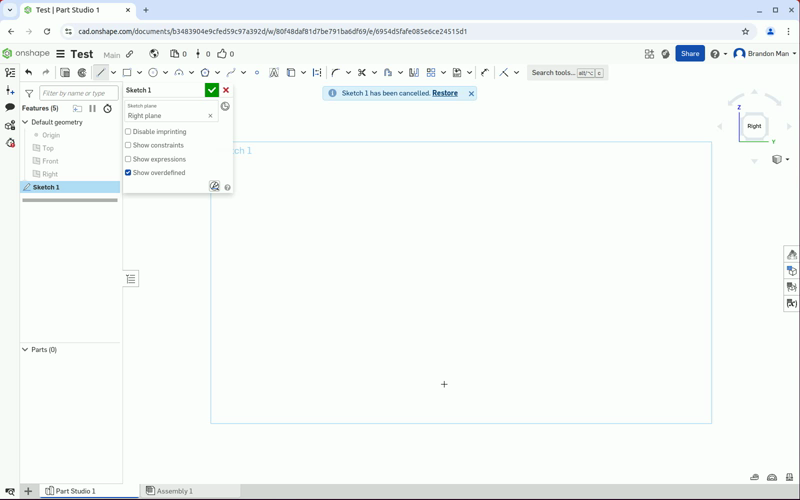
key_down(shift)
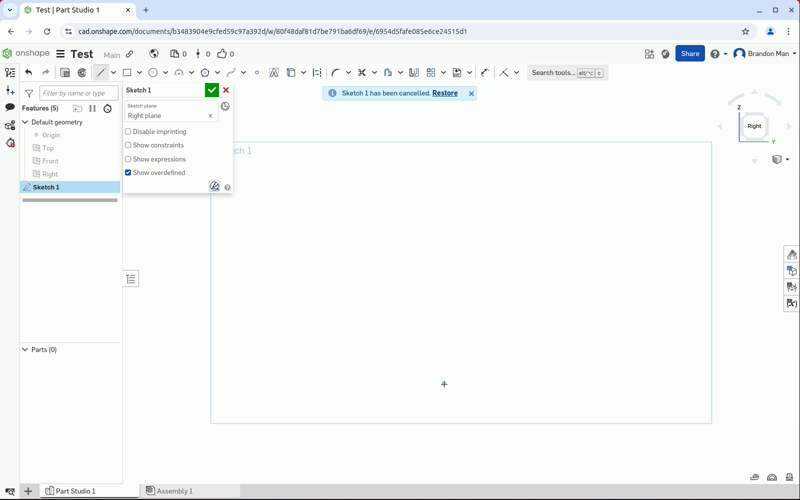
mouse_move(474, 383)
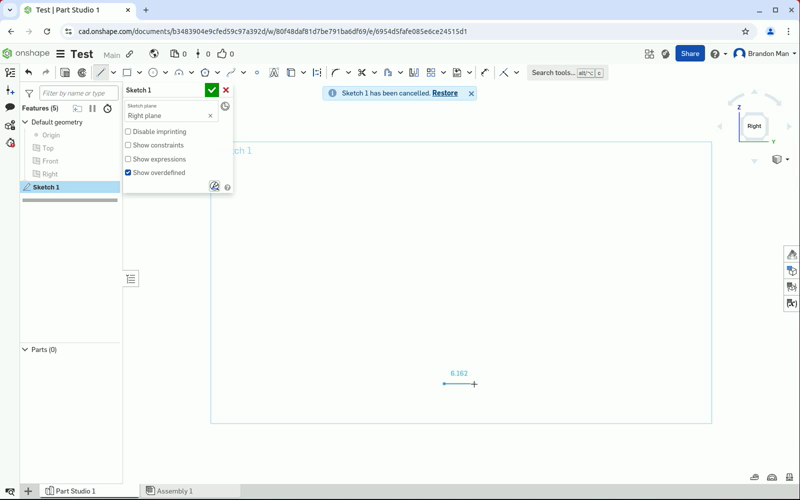
mouse_move(446, 383)
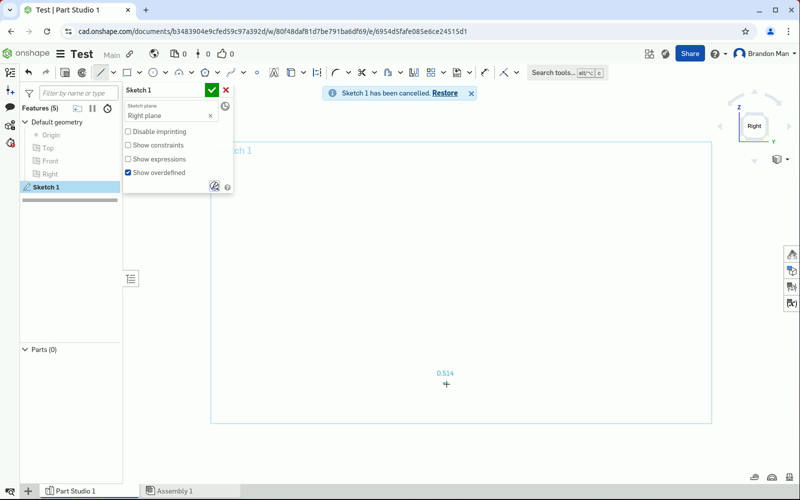
scroll(6)
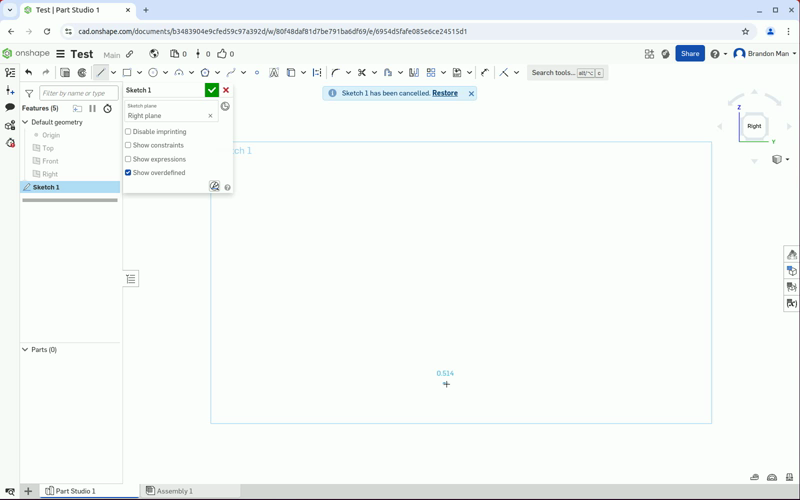
scroll(6)
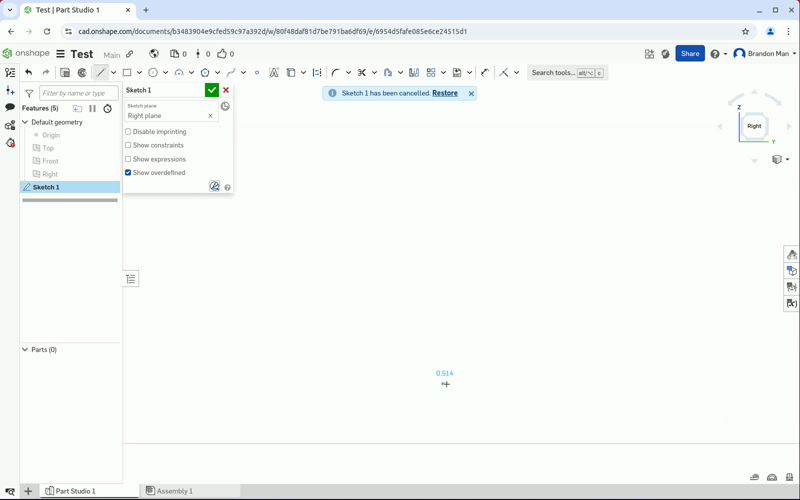
scroll(6)
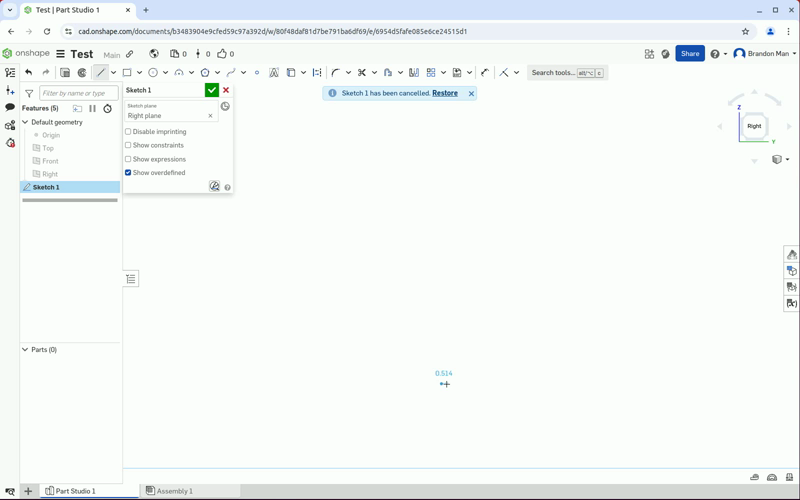
scroll(6)
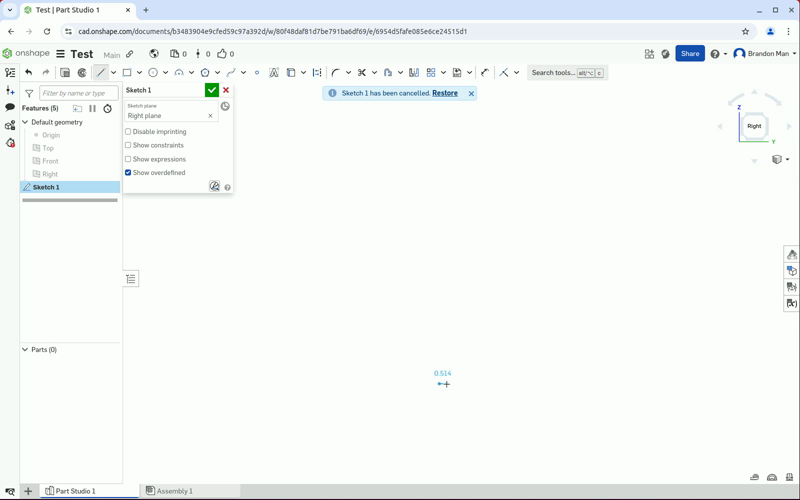
scroll(6)
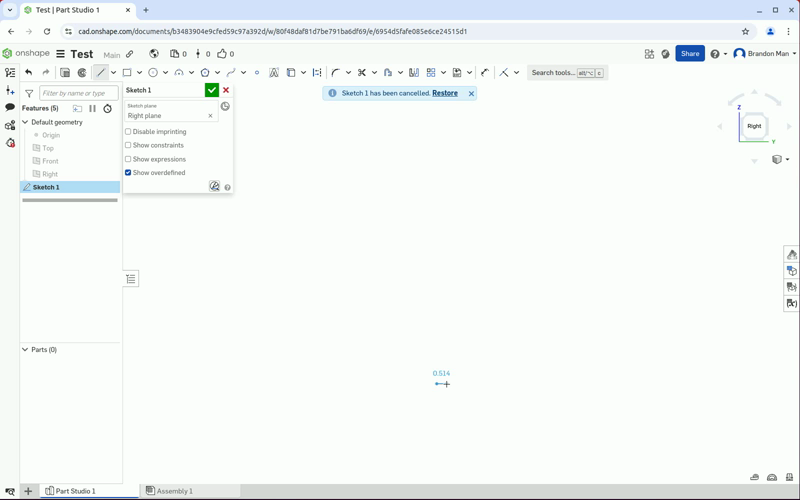
scroll(6)
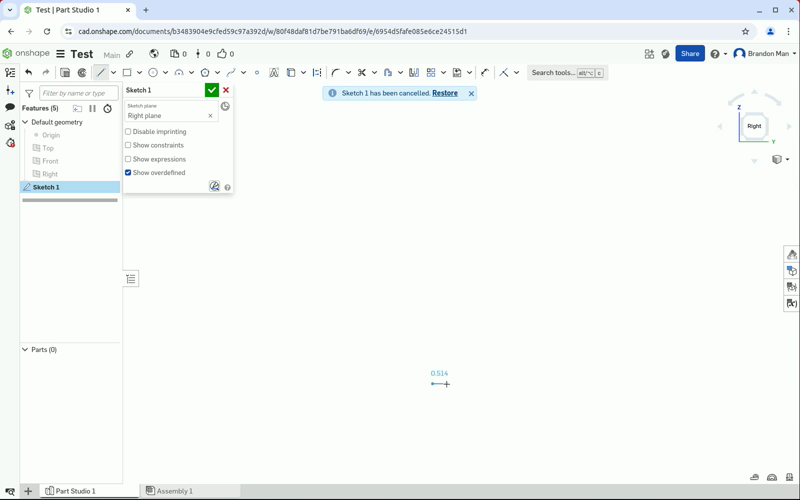
scroll(6)
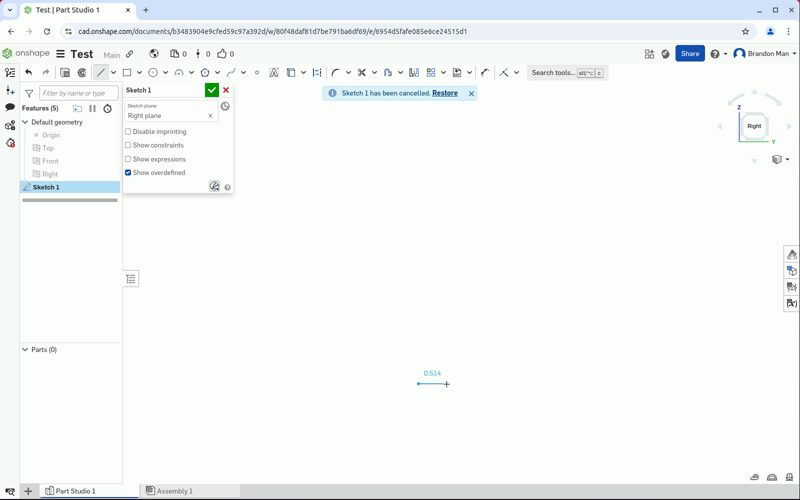
click(446, 383)
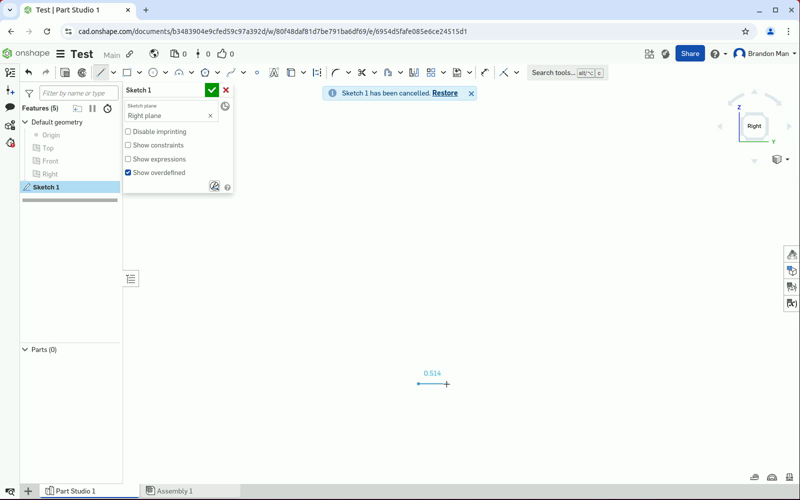
scroll(-6)
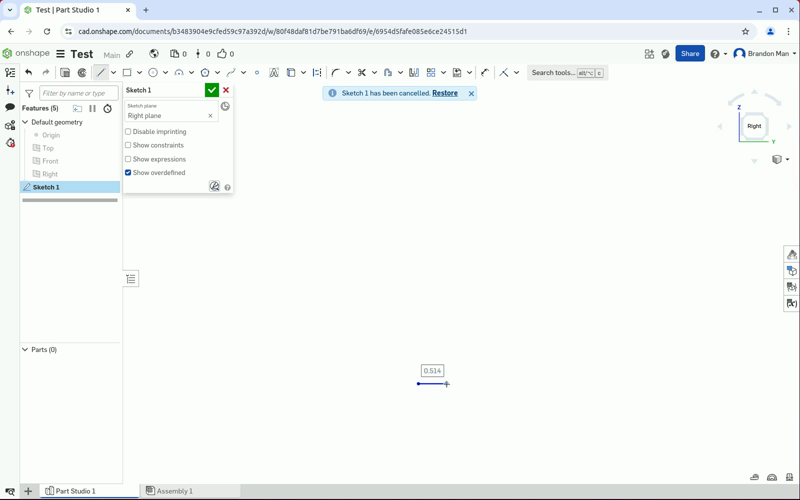
scroll(-6)
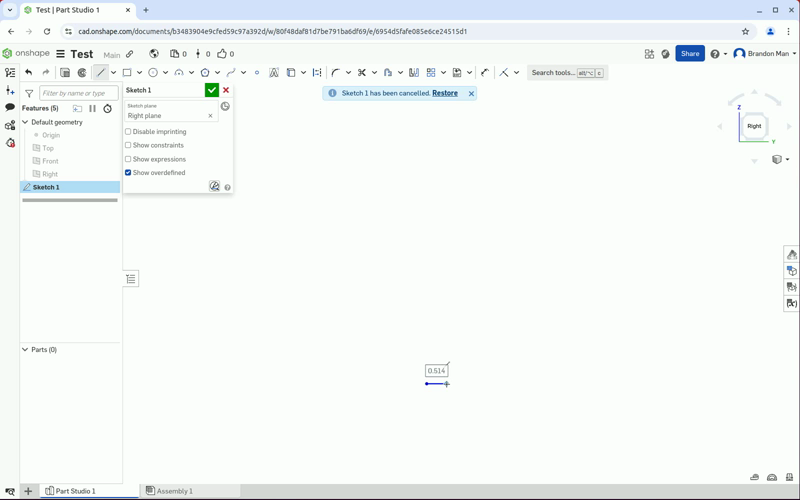
scroll(-6)
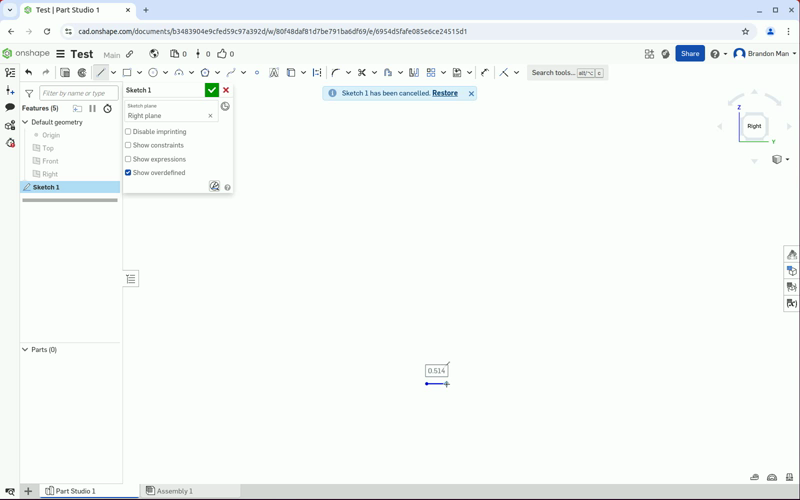
scroll(-6)
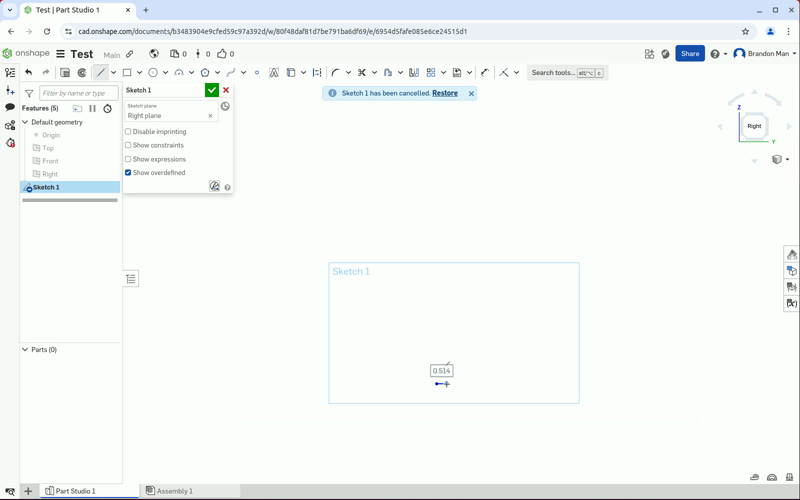
scroll(-6)
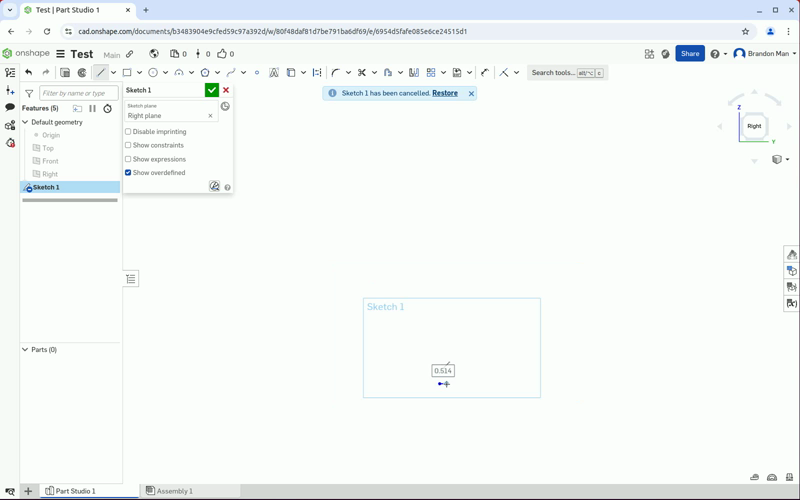
scroll(-6)
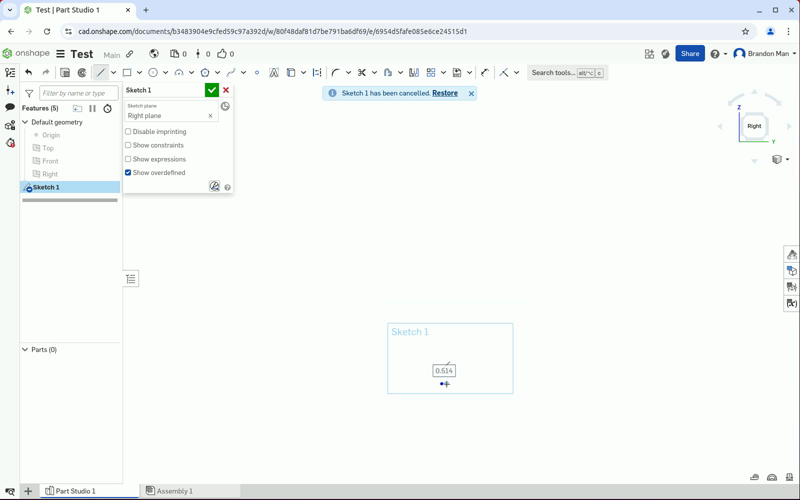
scroll(-6)
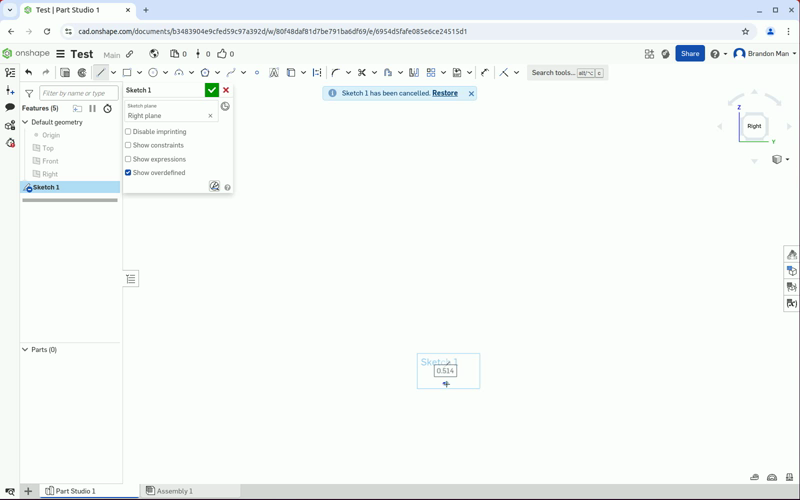
key_up(shift)
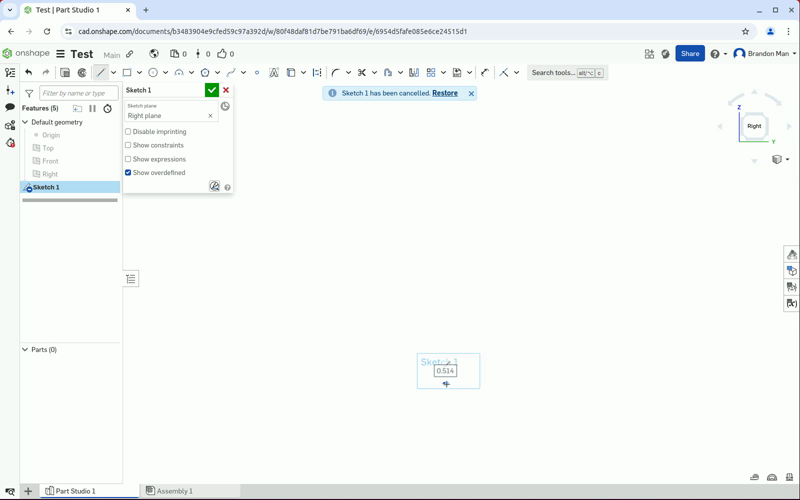
key_down(shift)
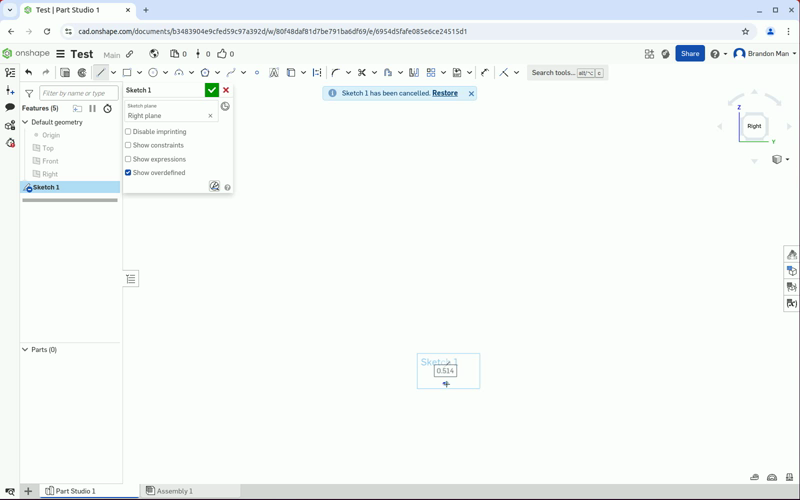
mouse_move(446, 171)
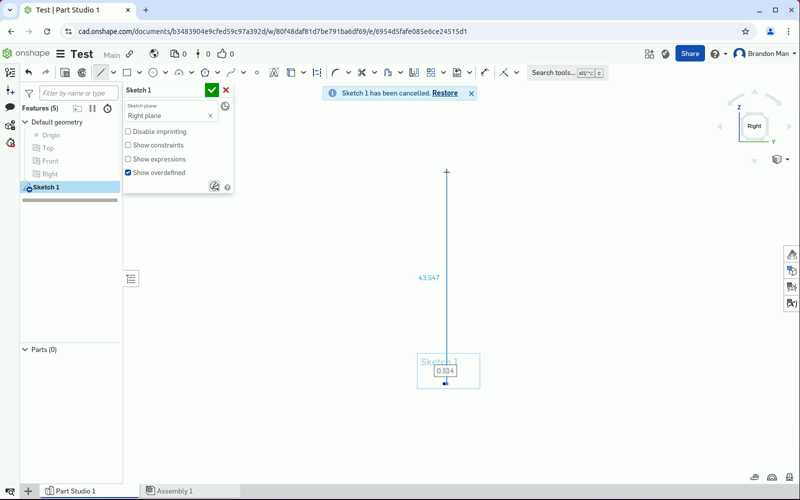
click(446, 171)
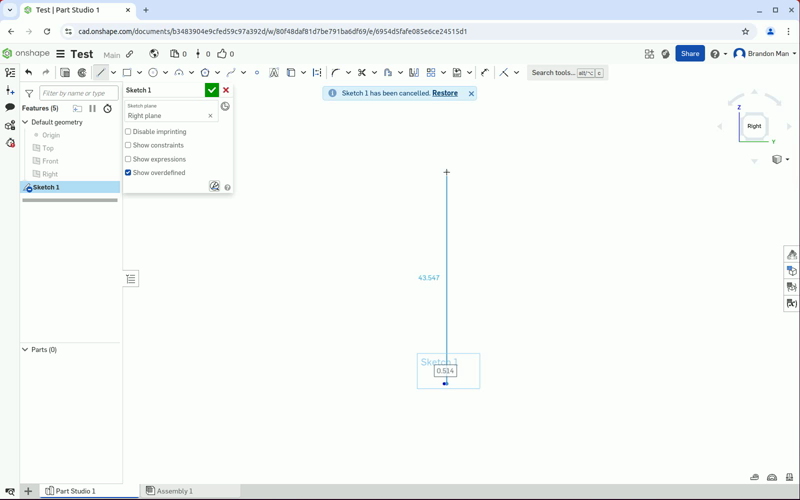
key_up(shift)
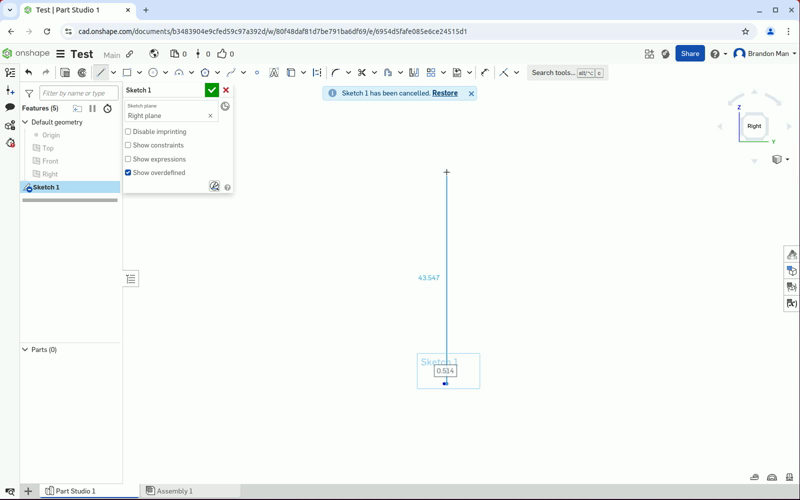
key_down(shift)
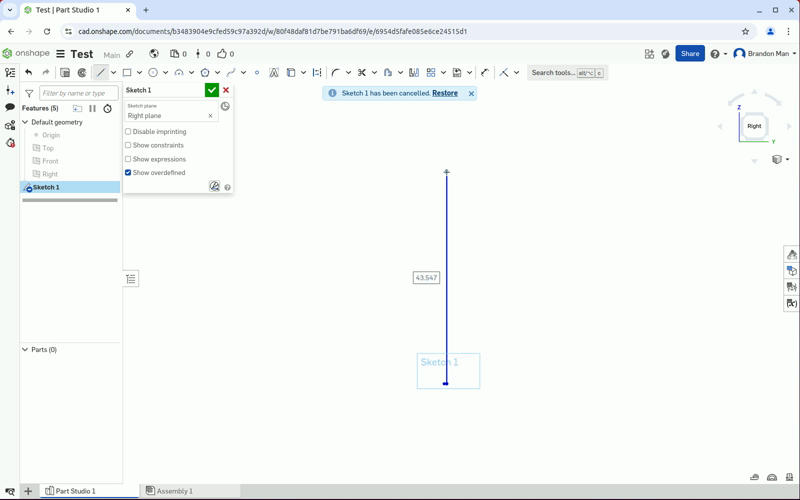
mouse_move(476, 171)
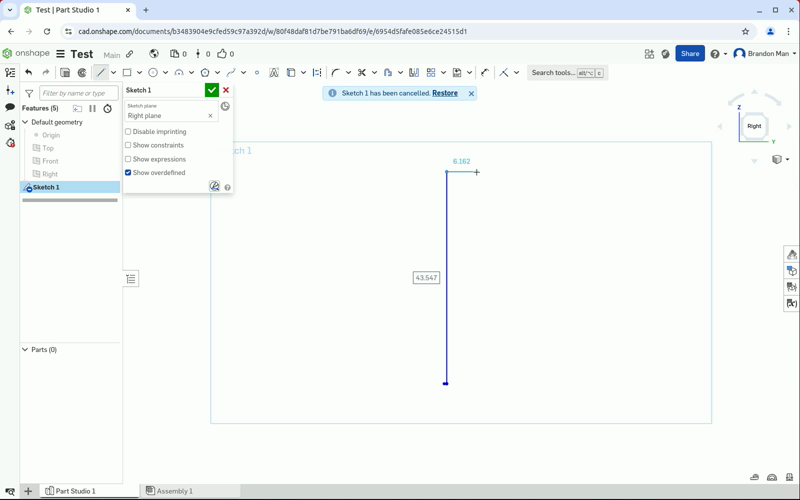
mouse_move(444, 171)
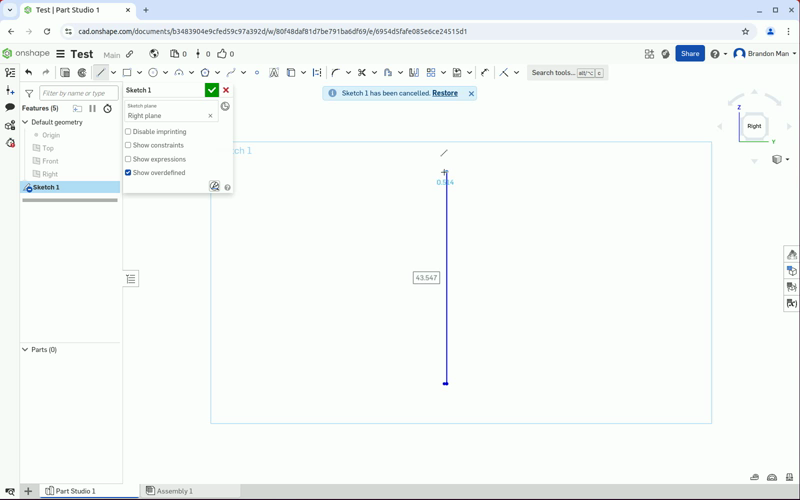
scroll(6)
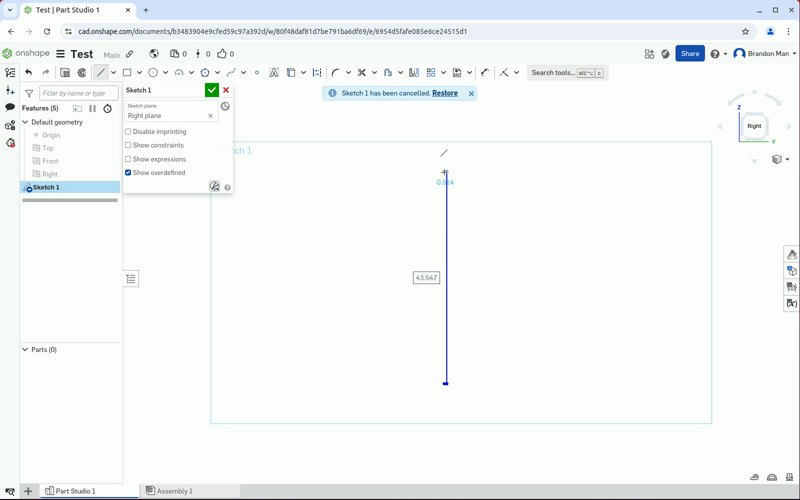
scroll(6)
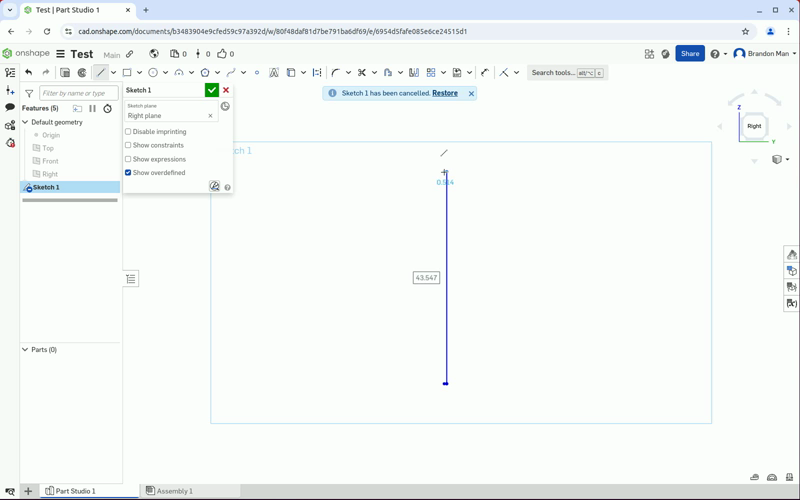
scroll(6)
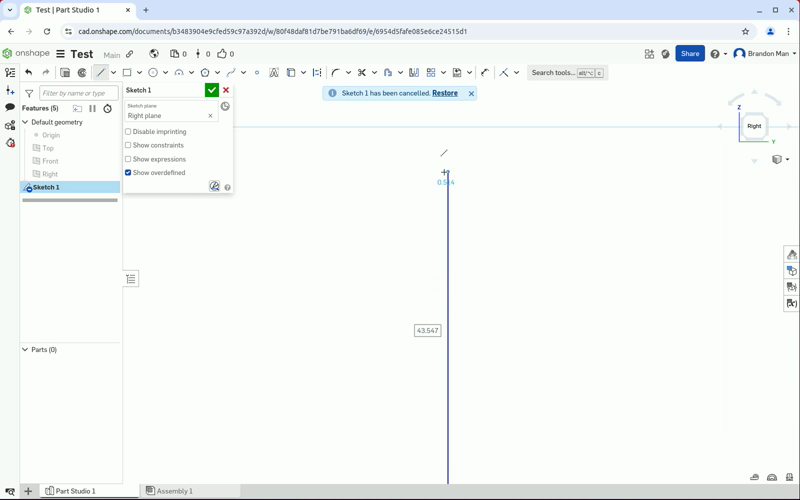
scroll(6)
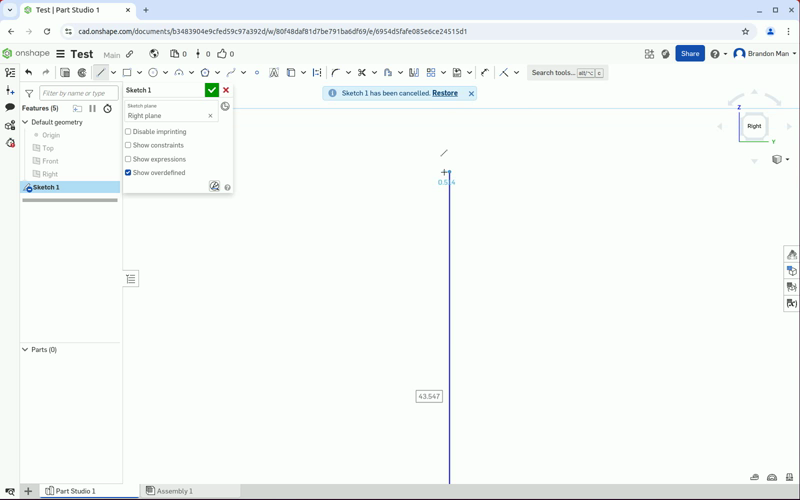
scroll(6)
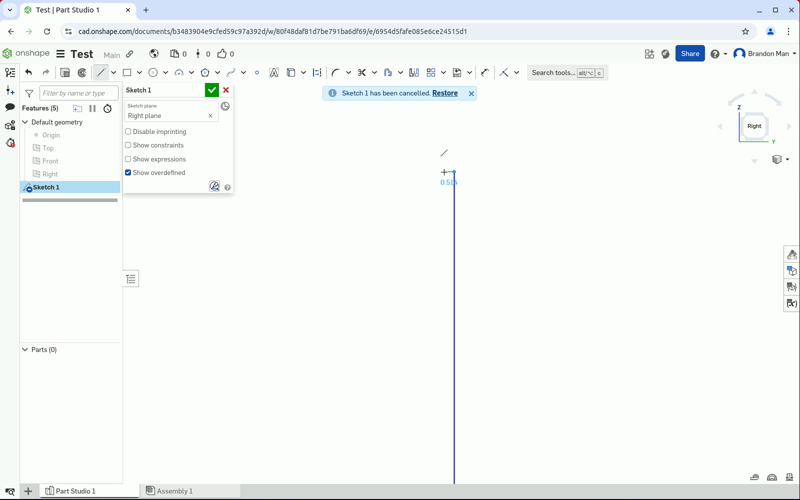
scroll(6)
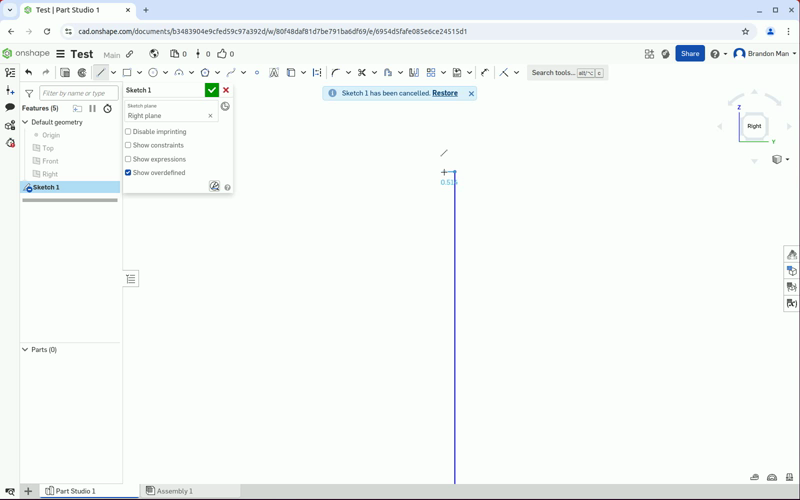
scroll(6)
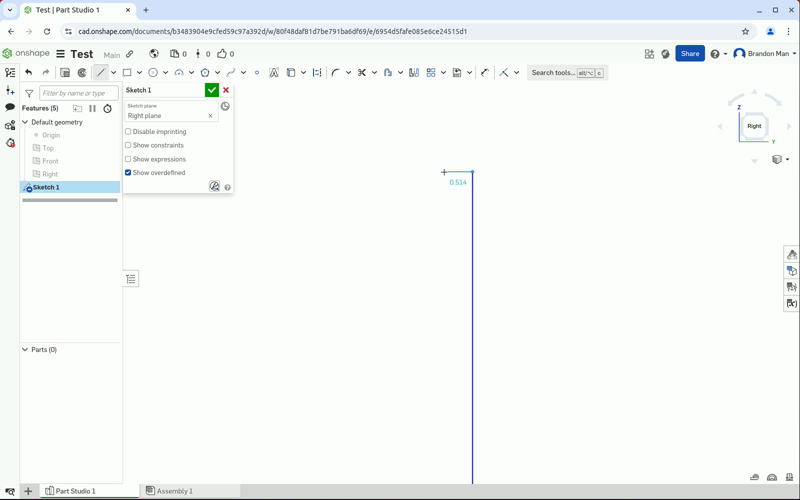
click(444, 171)
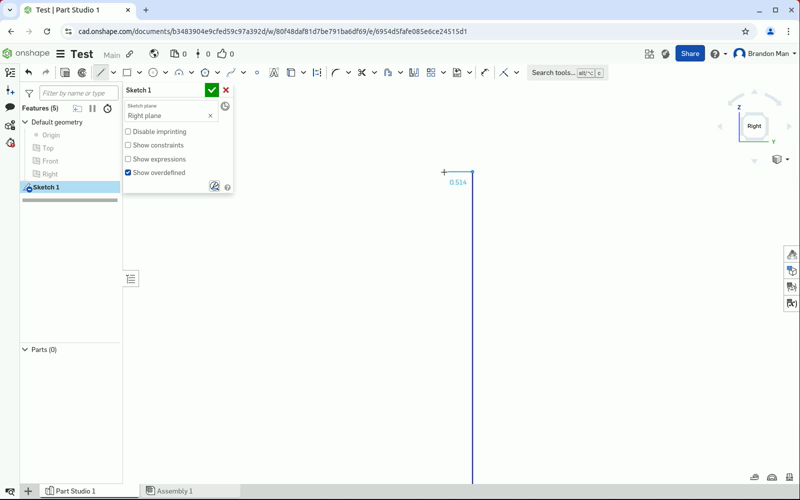
scroll(-6)
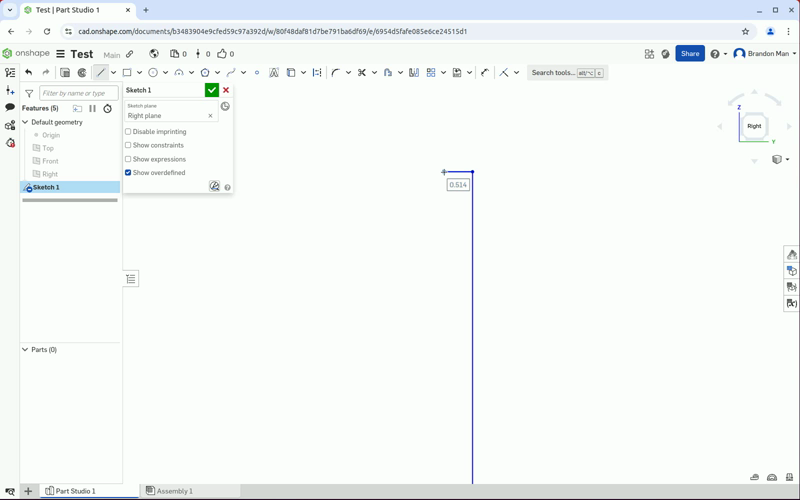
scroll(-6)
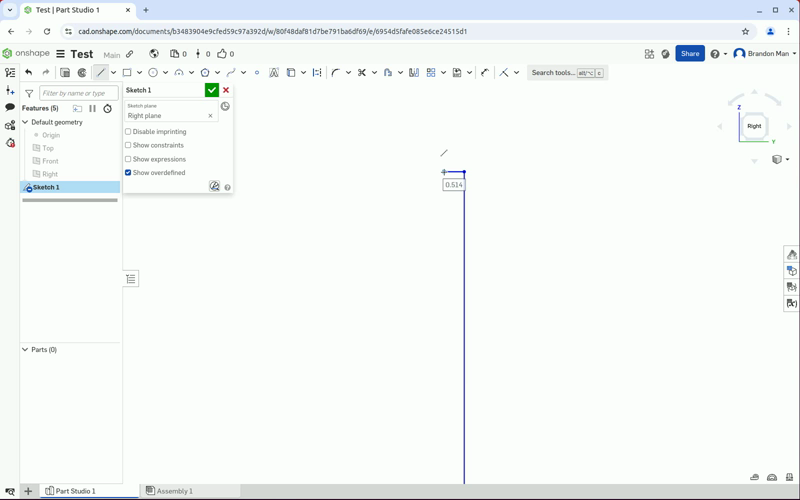
scroll(-6)
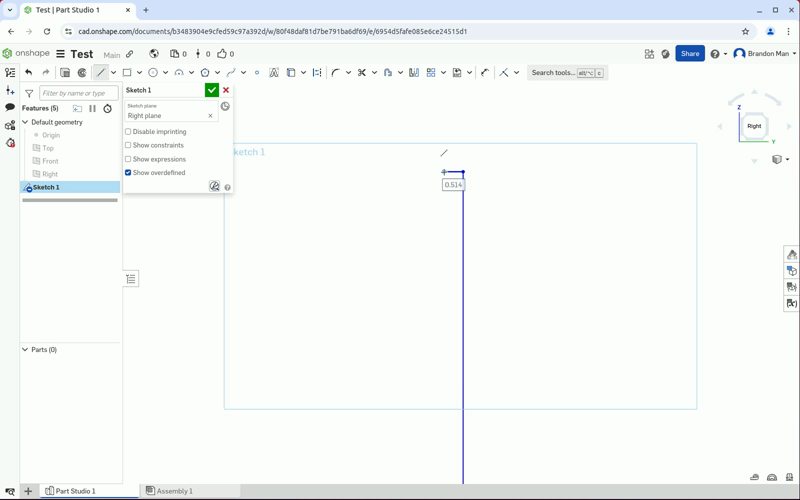
scroll(-6)
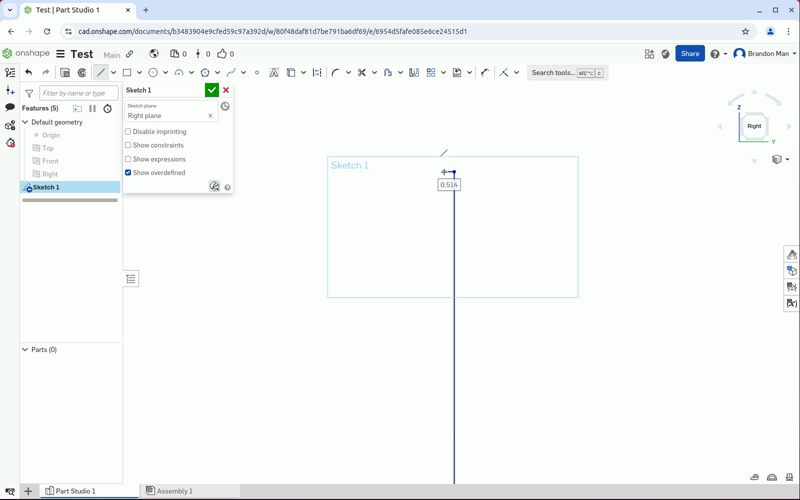
scroll(-6)
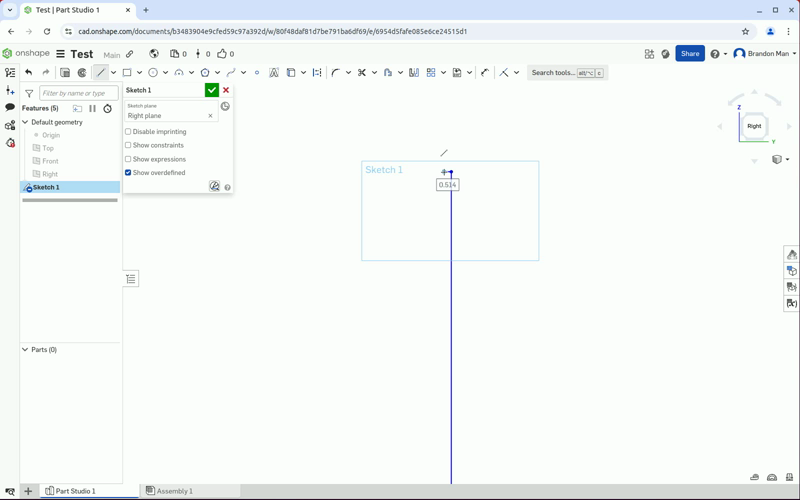
scroll(-6)
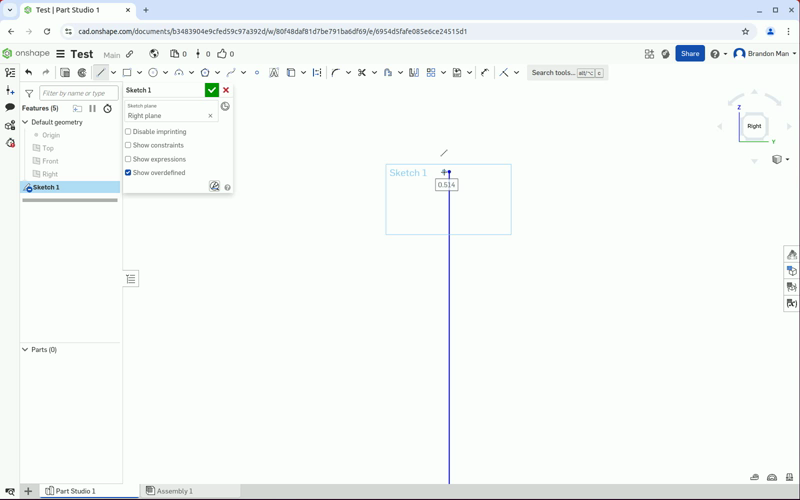
scroll(-6)
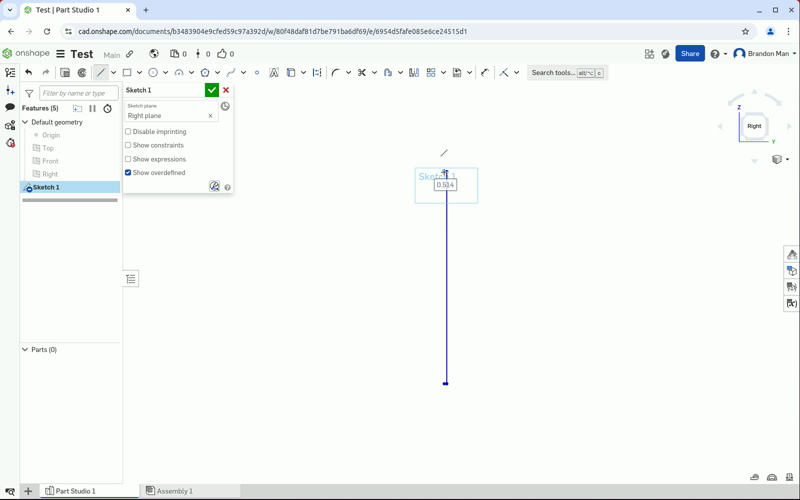
key_up(shift)
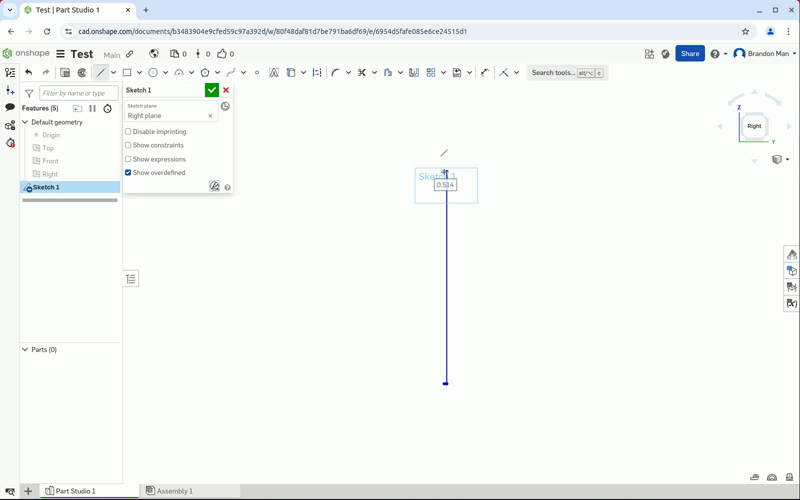
key_down(shift)
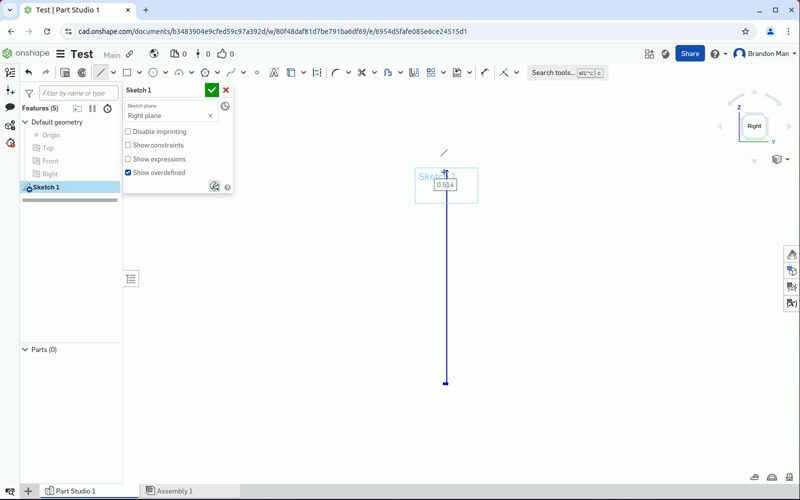
mouse_move(444, 383)
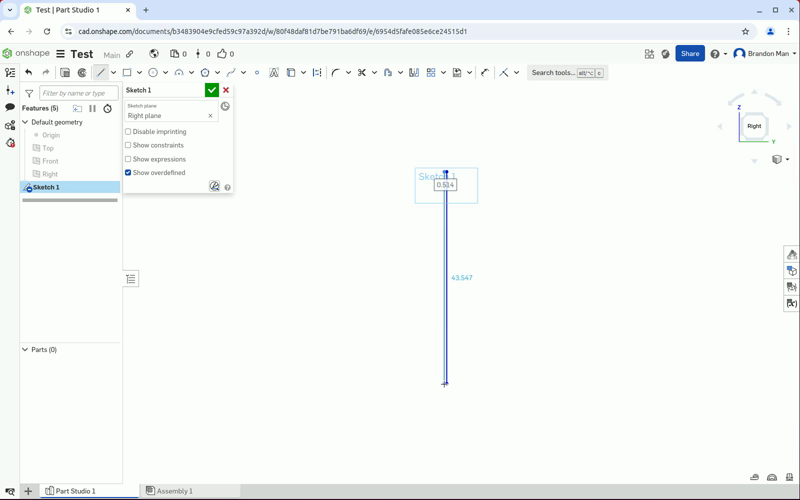
scroll(6)
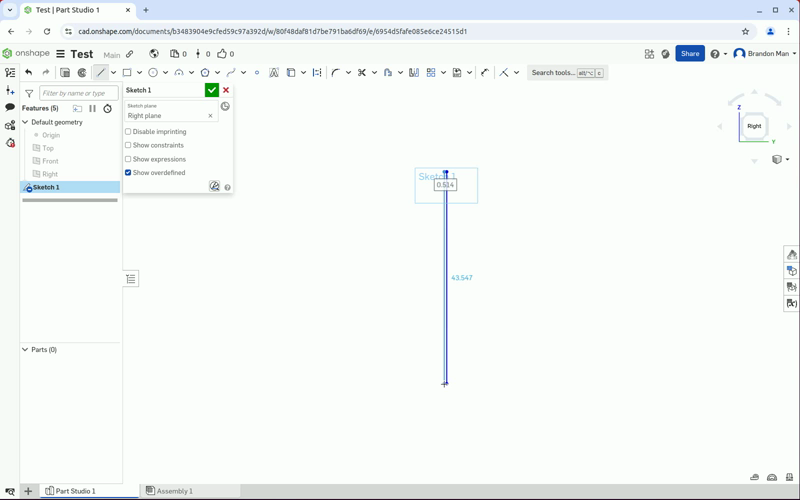
scroll(6)
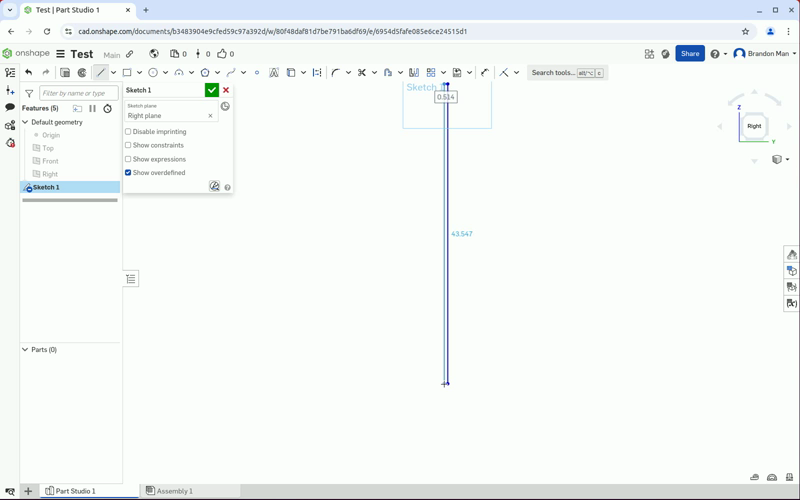
scroll(6)
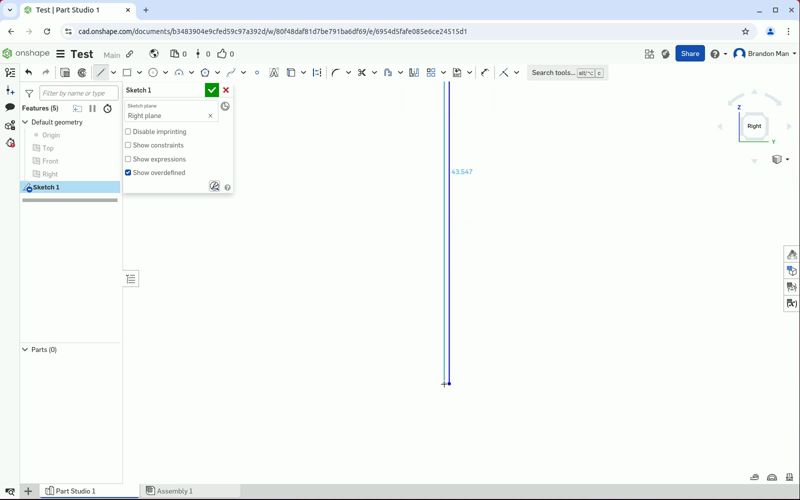
scroll(6)
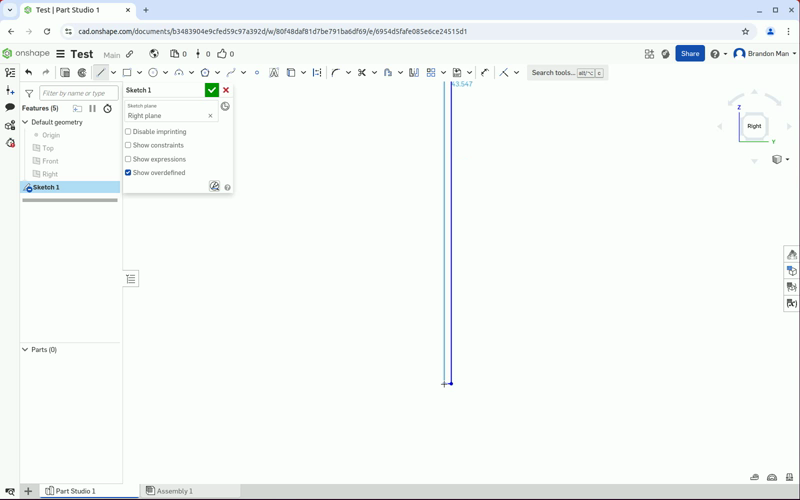
scroll(6)
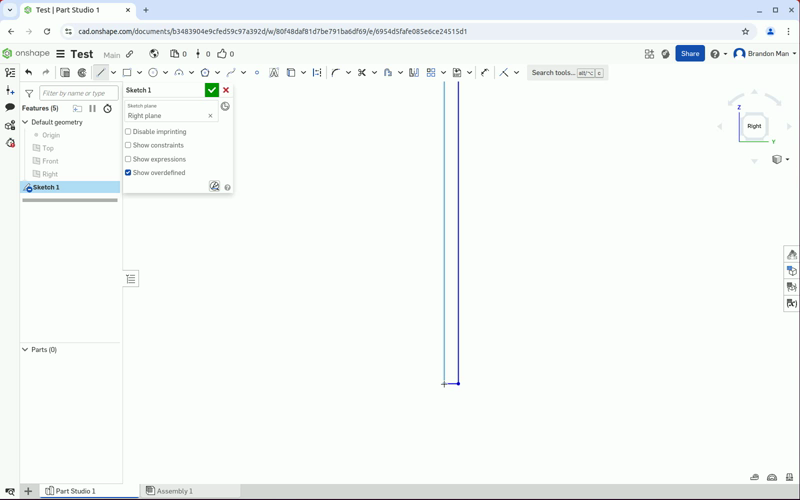
scroll(6)
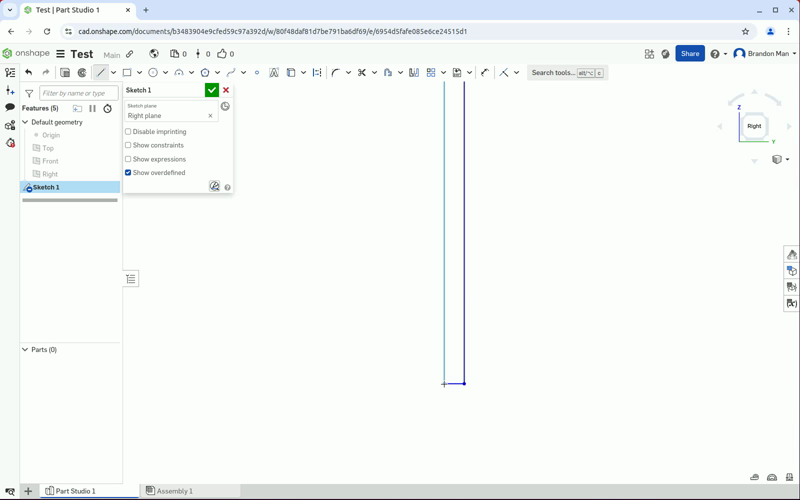
scroll(6)
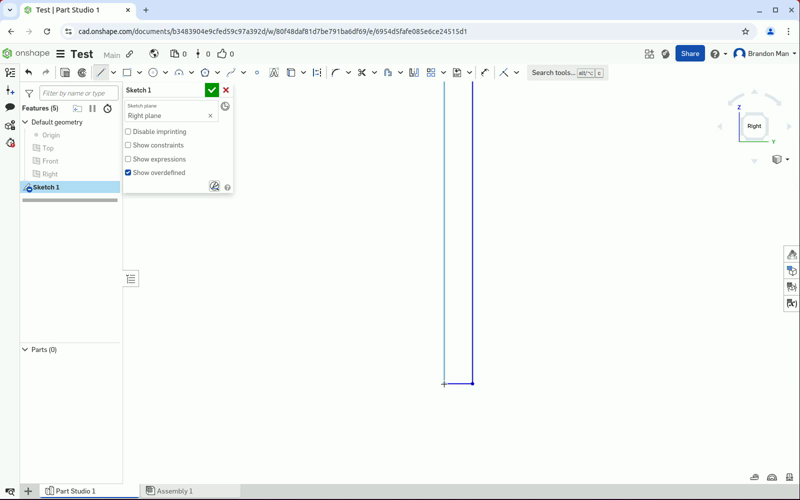
key_up(shift)
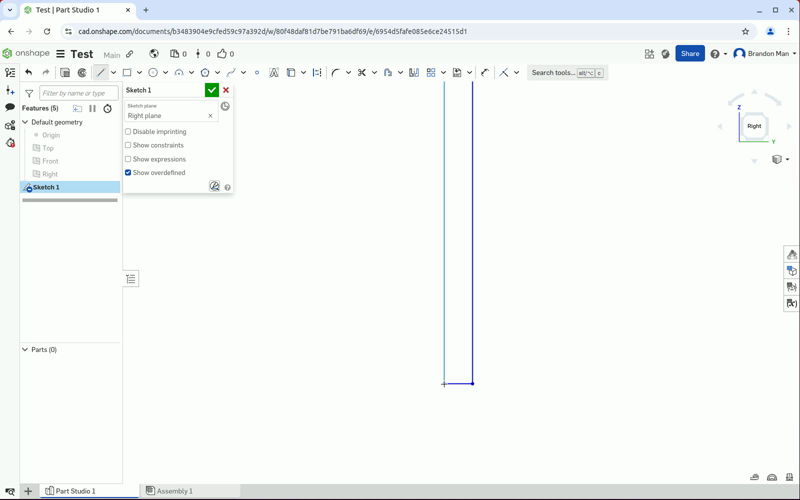
click(444, 383)
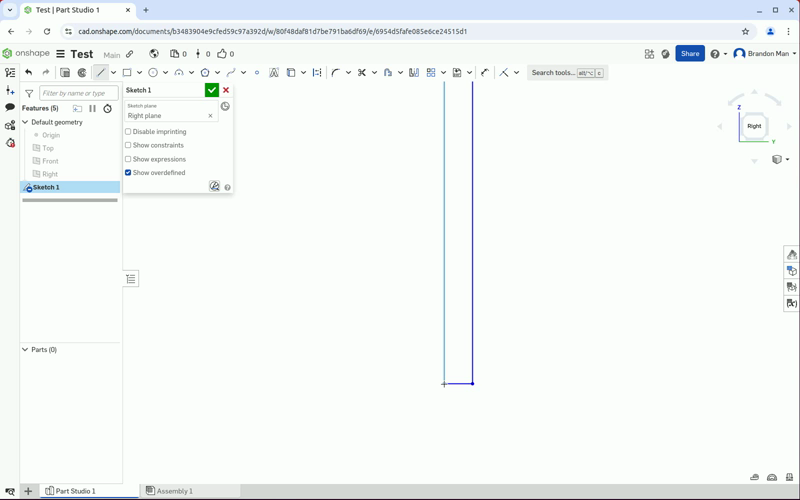
scroll(-6)
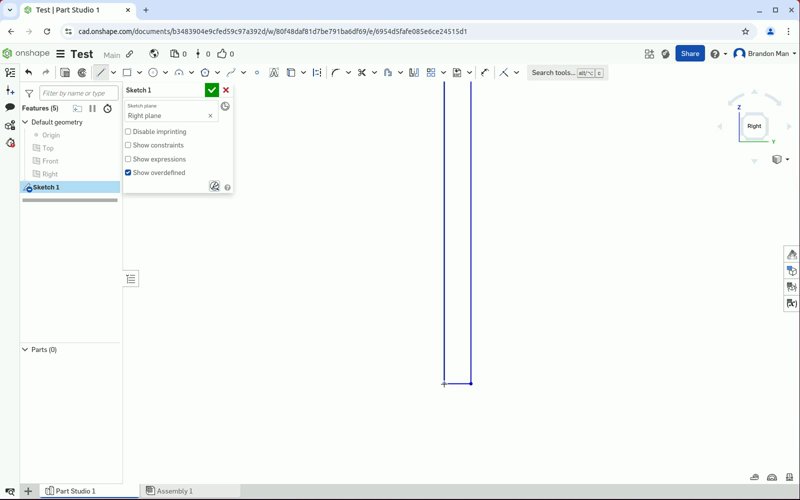
scroll(-6)
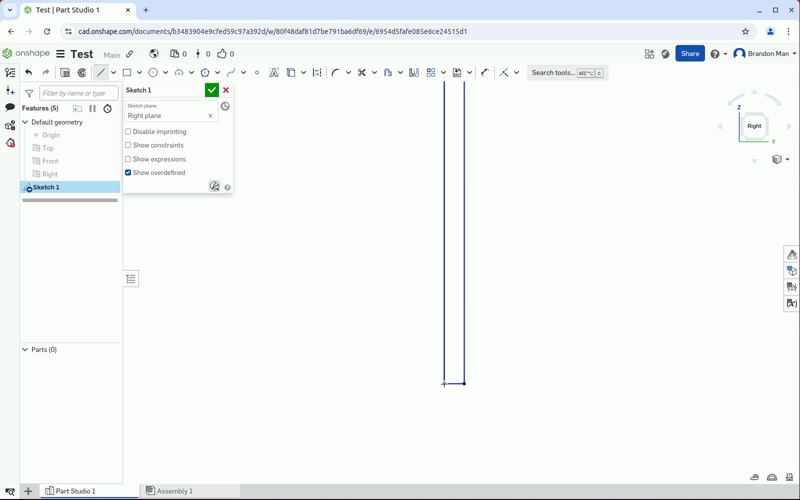
scroll(-6)
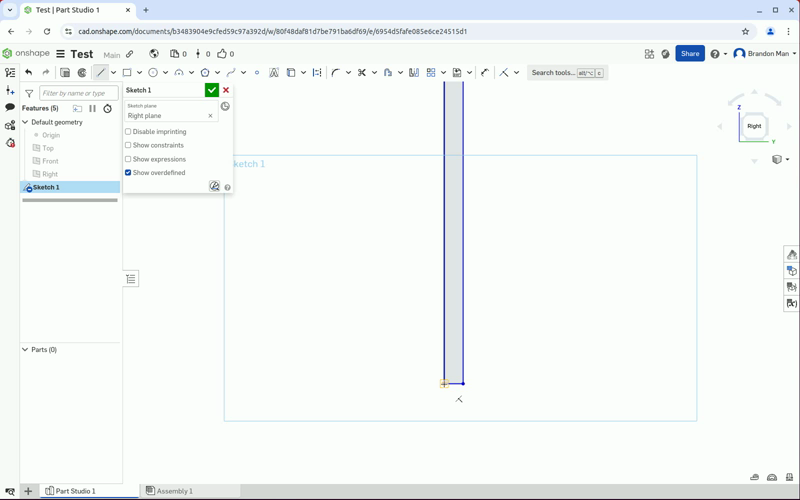
scroll(-6)
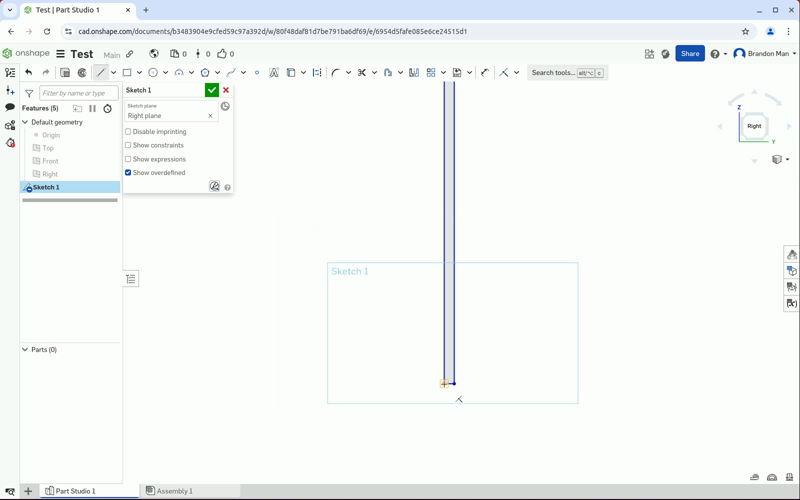
scroll(-6)
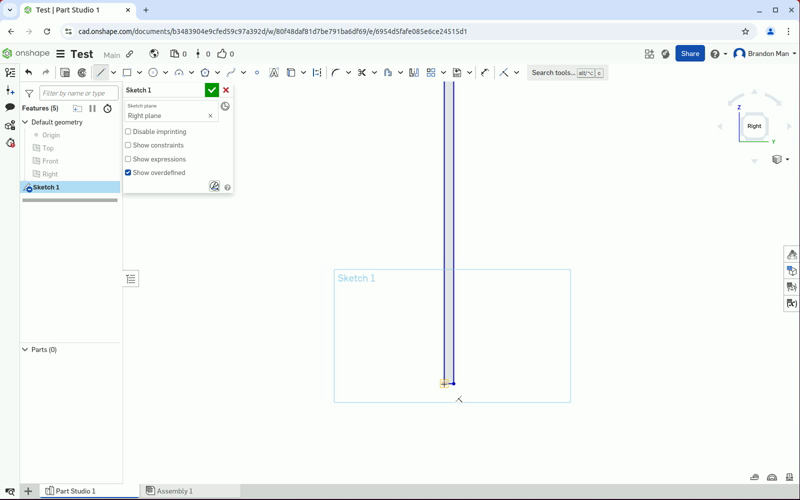
scroll(-6)
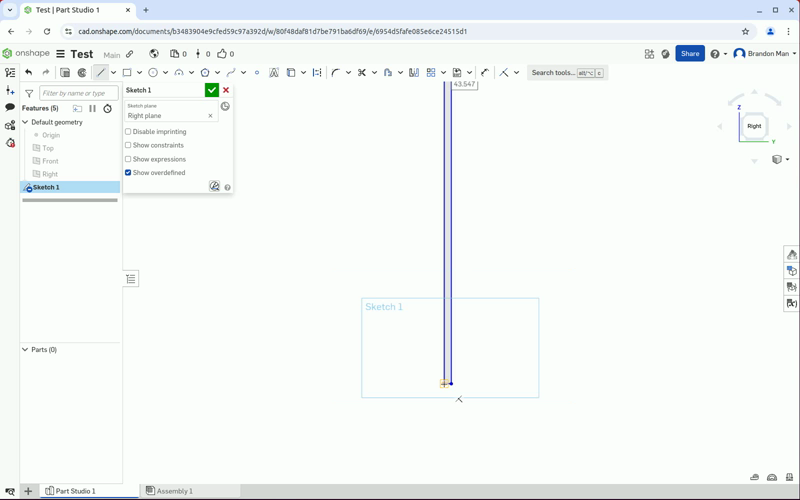
scroll(-6)
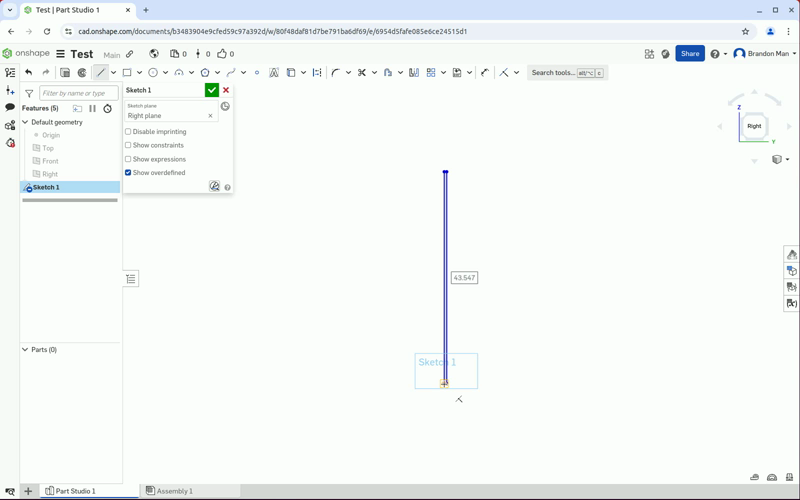
key(esc)
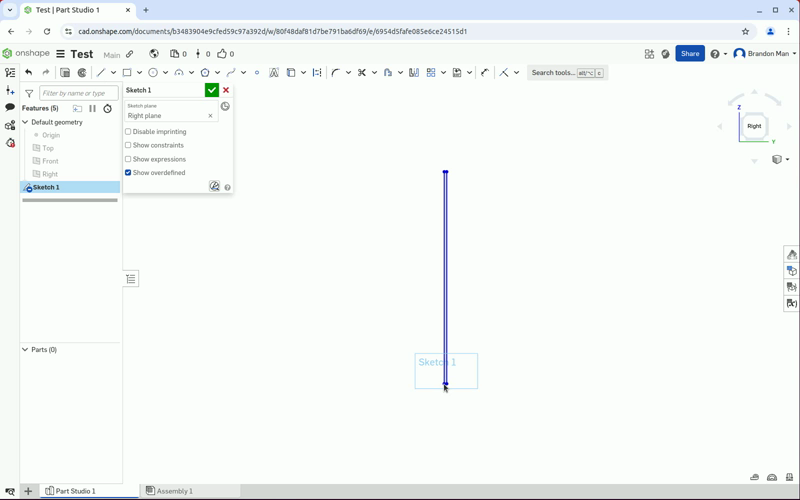
mouse_move(445, 242)
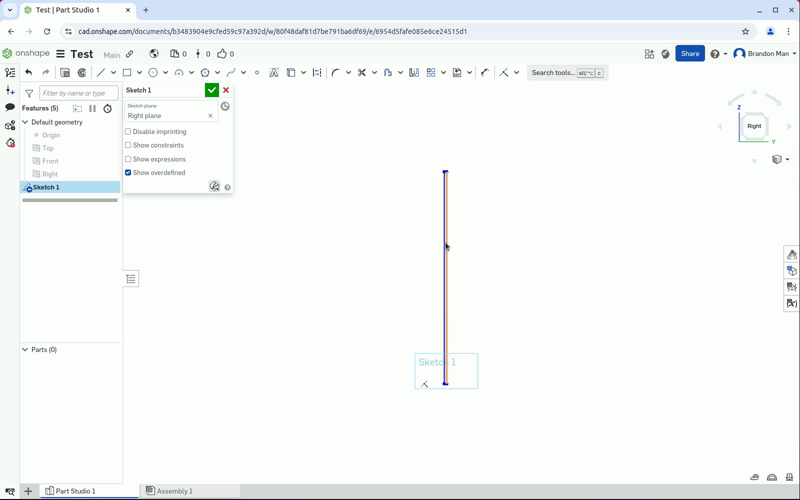
scroll(6)
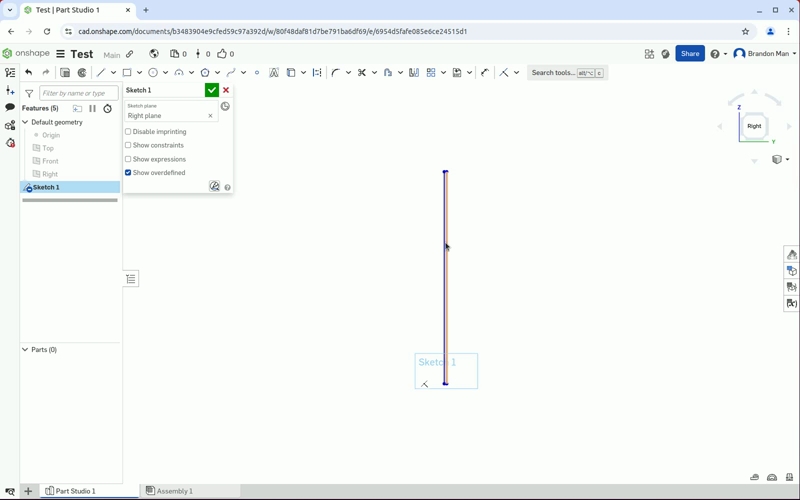
scroll(6)
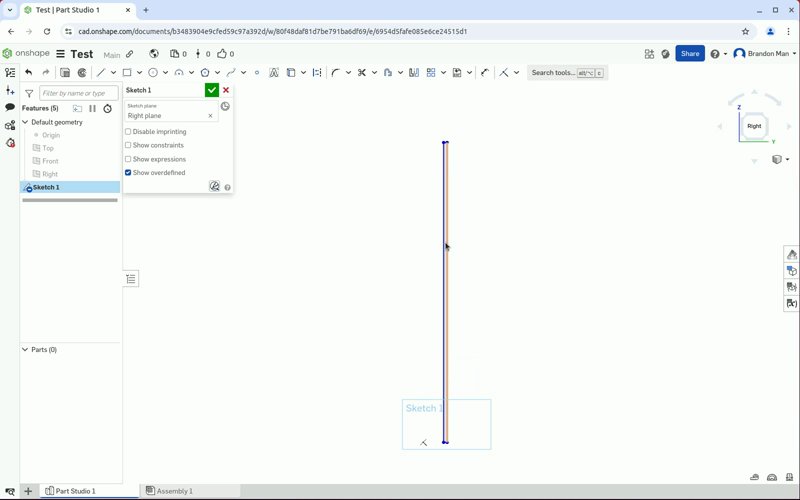
scroll(6)
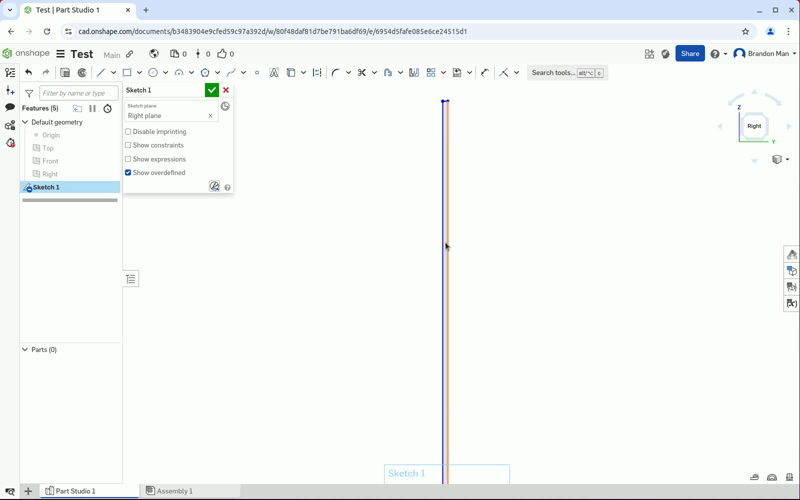
scroll(6)
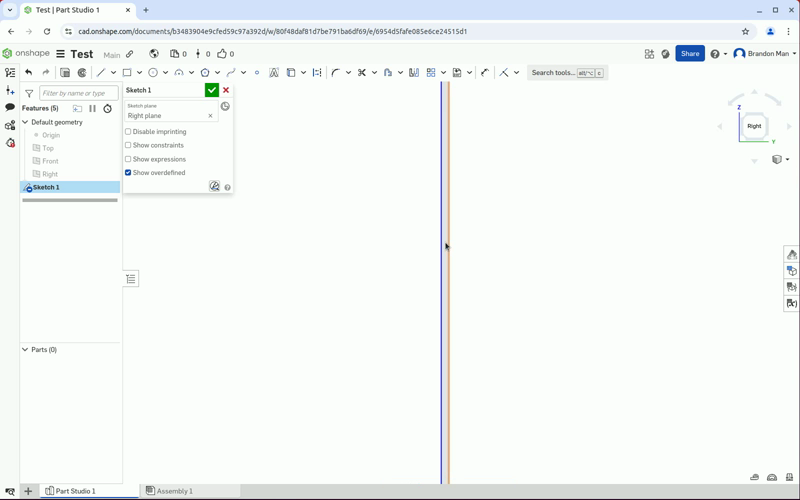
scroll(6)
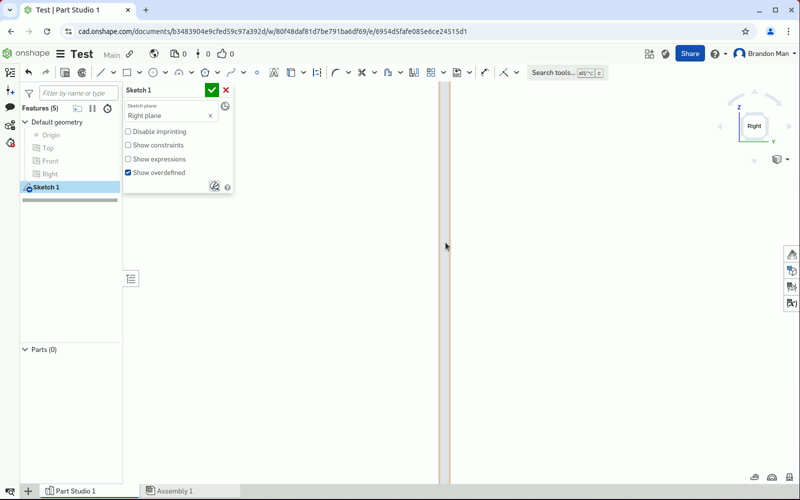
scroll(6)
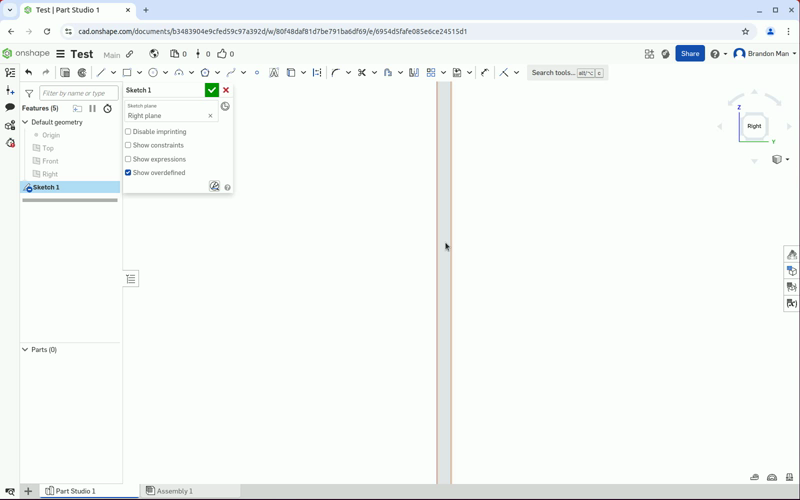
scroll(6)
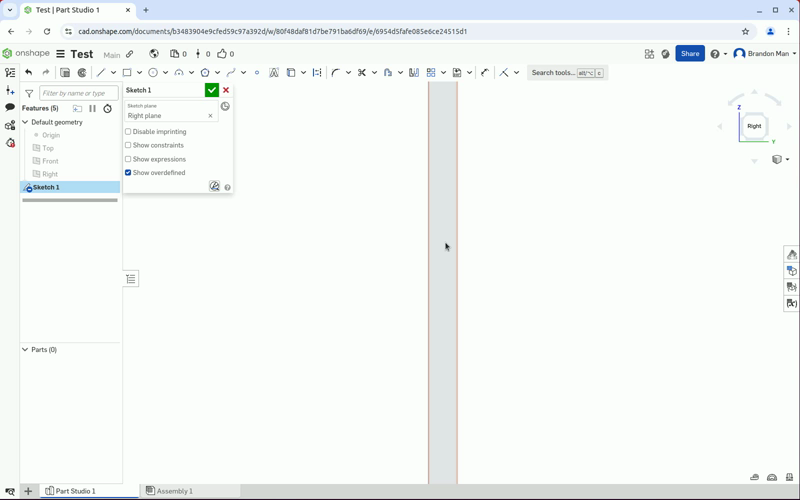
click(445, 242)
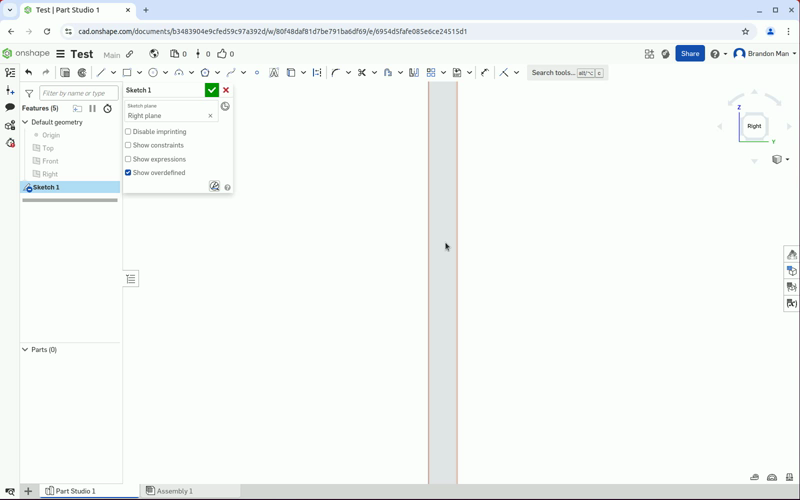
scroll(-6)
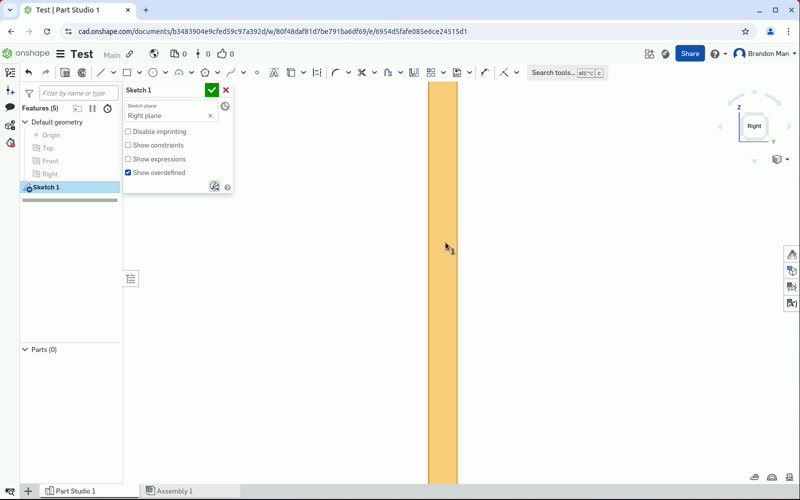
scroll(-6)
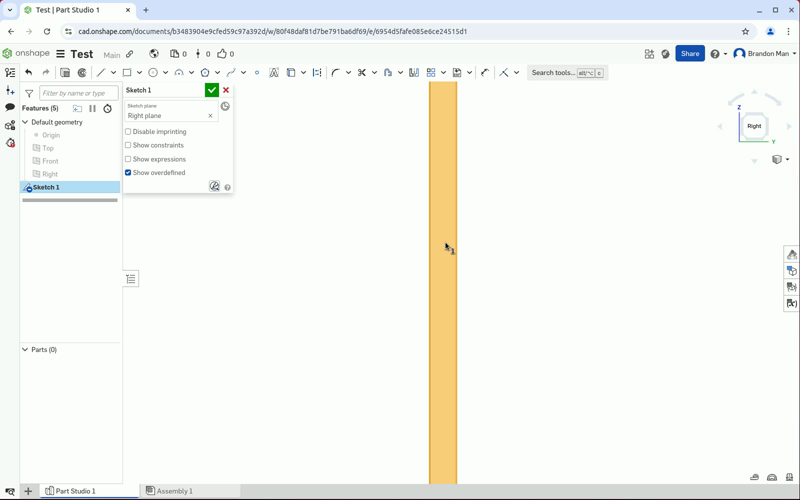
scroll(-6)
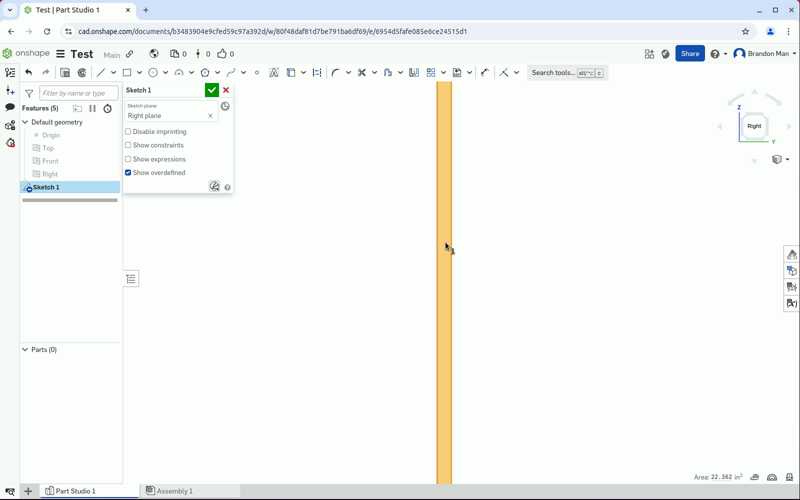
scroll(-6)
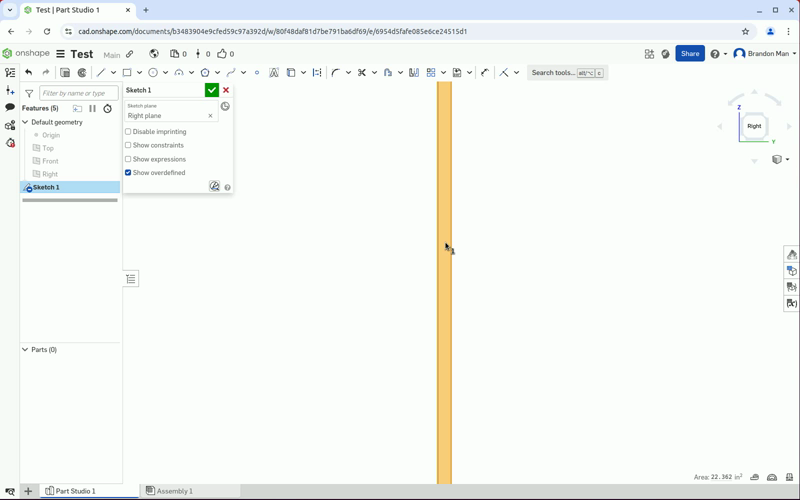
scroll(-6)
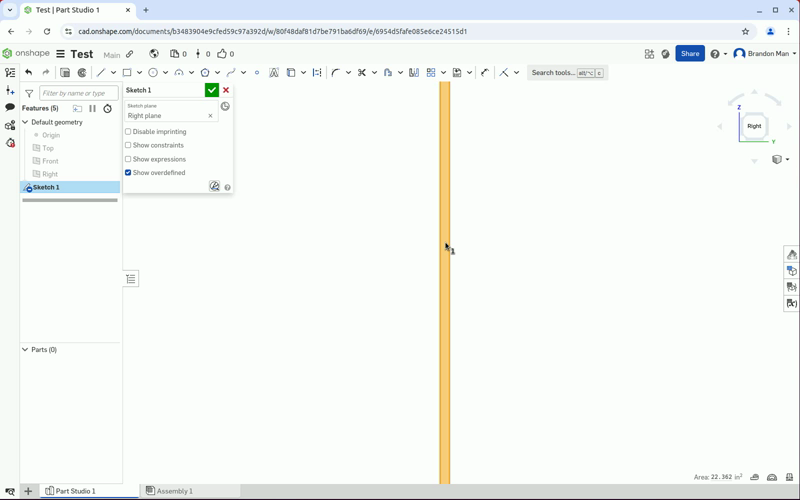
scroll(-6)
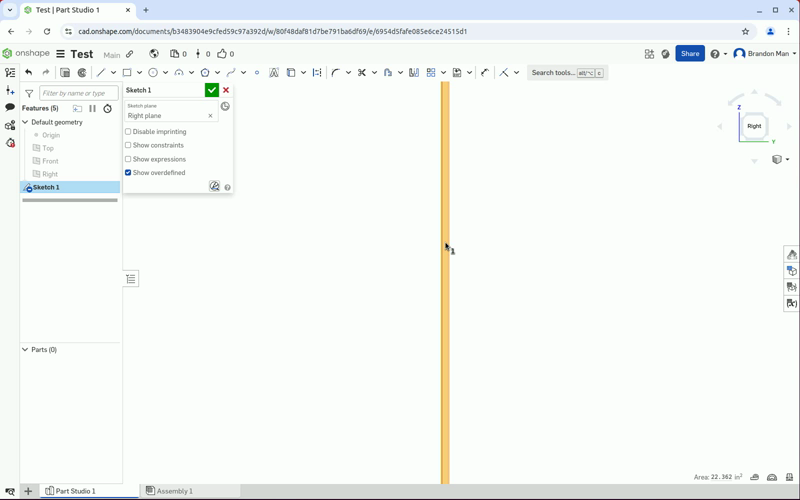
scroll(-6)
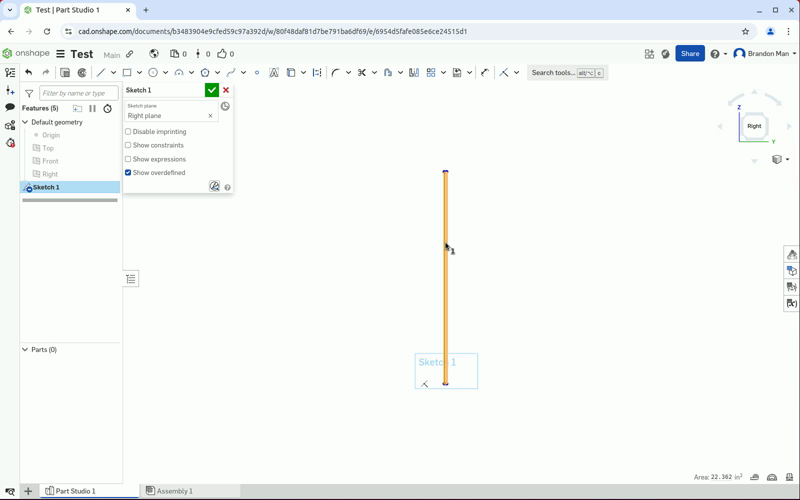
mouse_move(73, 352)
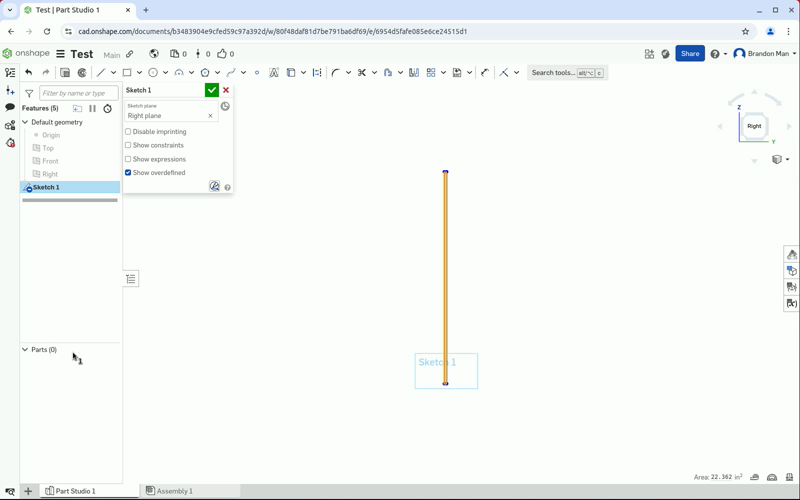
key(shift+y)
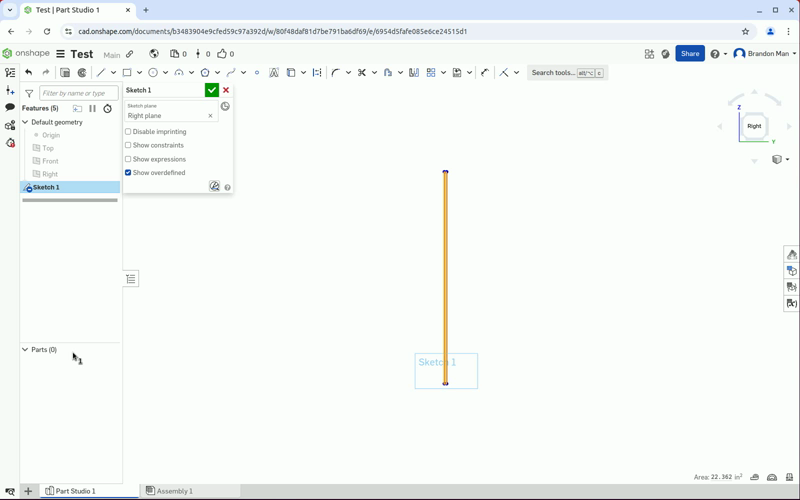
key(shift+e)
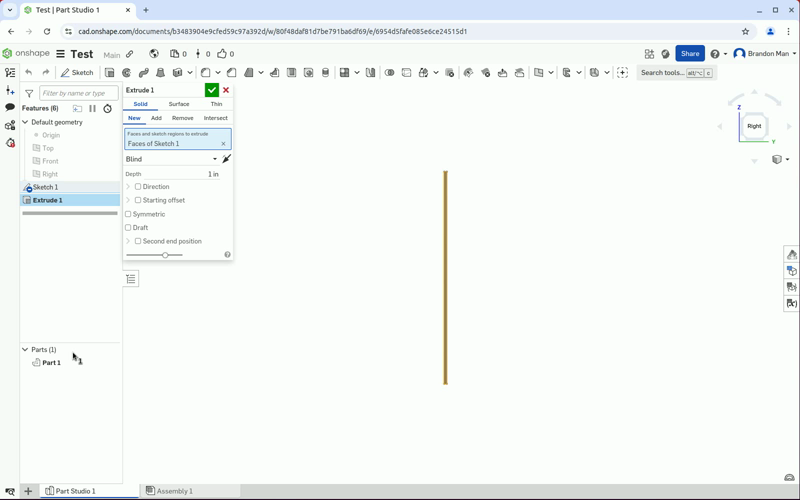
mouse_move(143, 106)
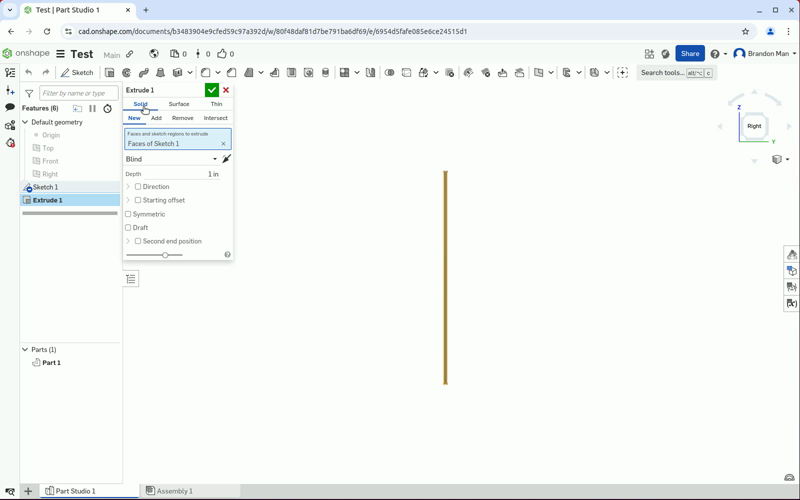
click(143, 106)
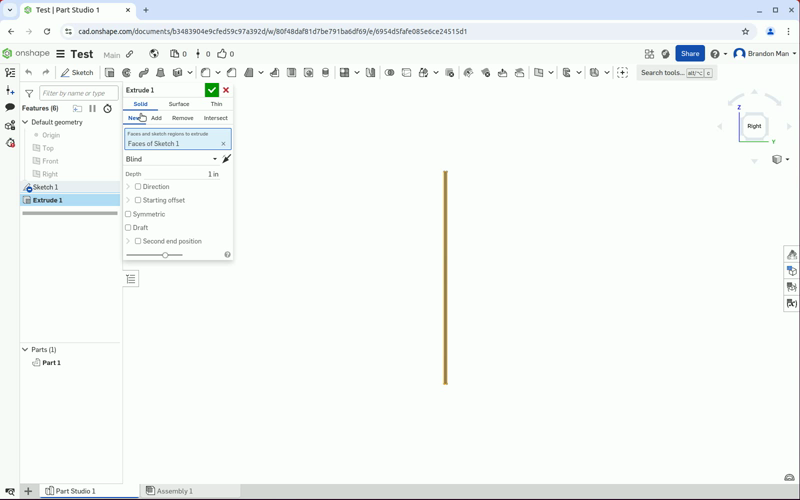
mouse_move(137, 120)
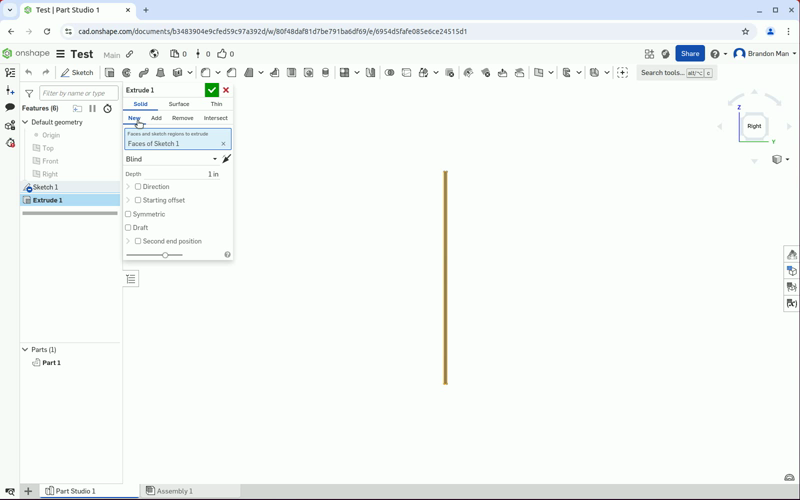
click(137, 120)
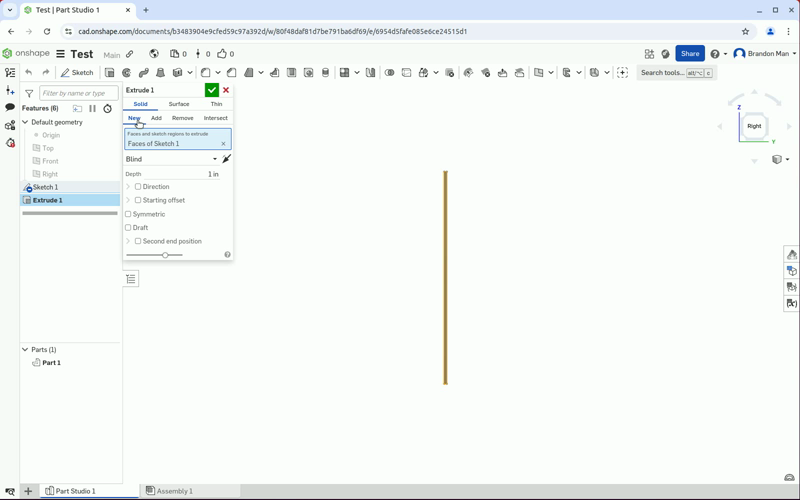
key(tab, 4)
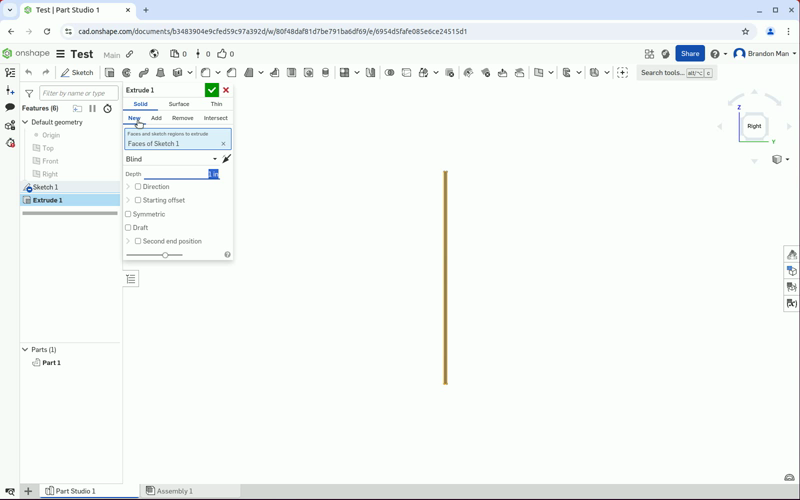
text(8.666)
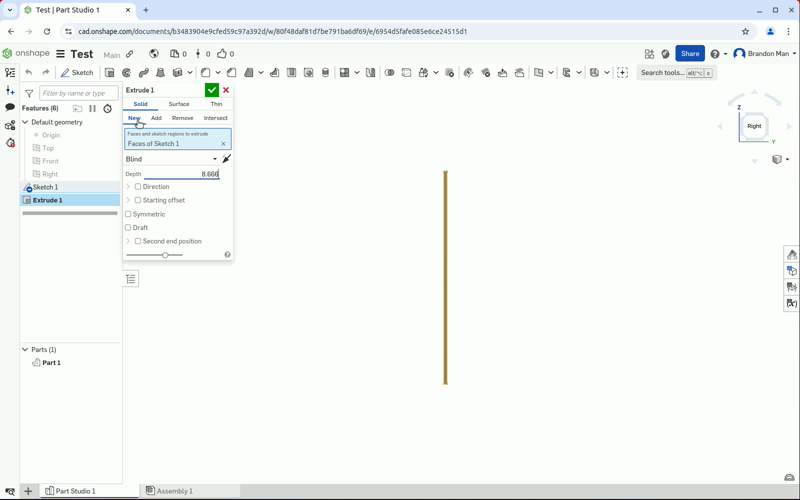
key(tab, 3)
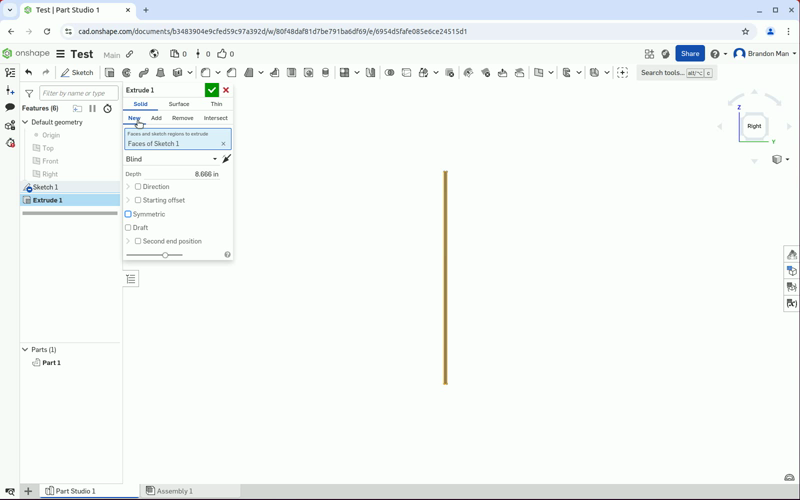
key(space)
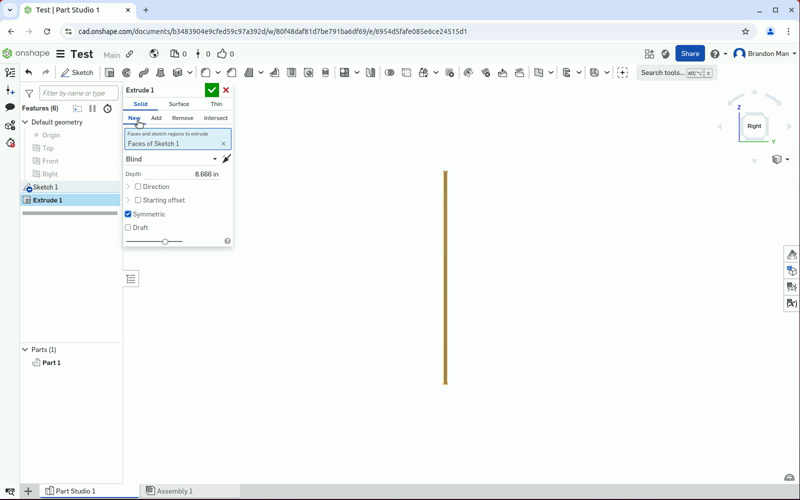
key(enter)
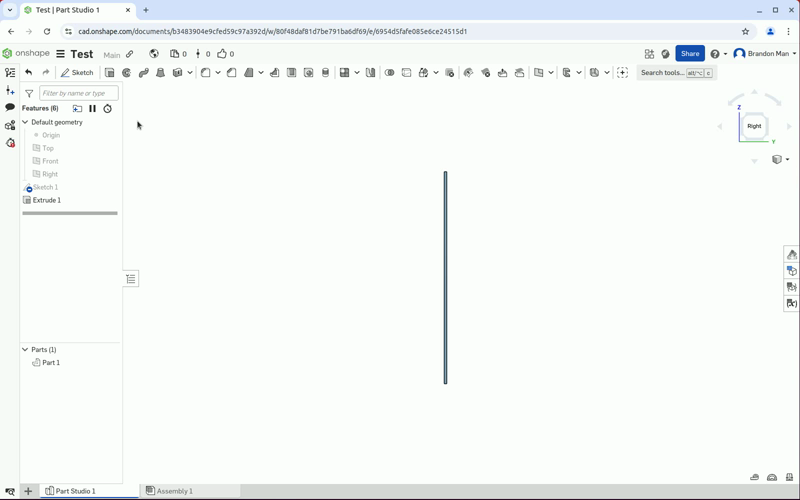
key(shift+h)
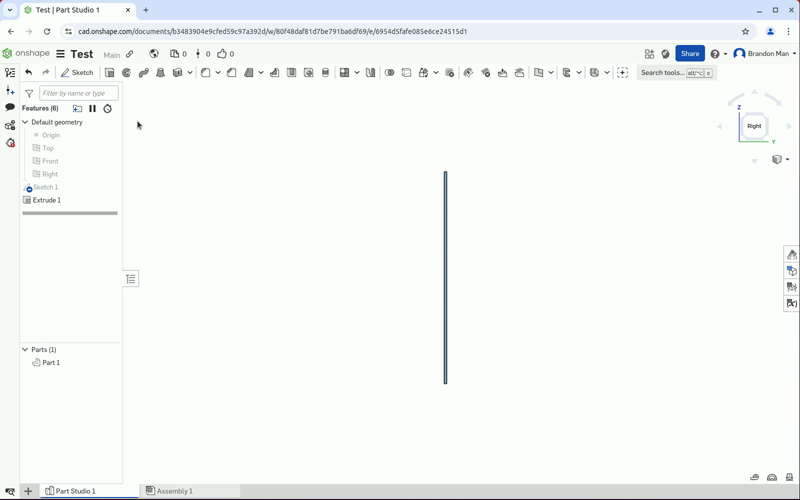
key(shift+h)
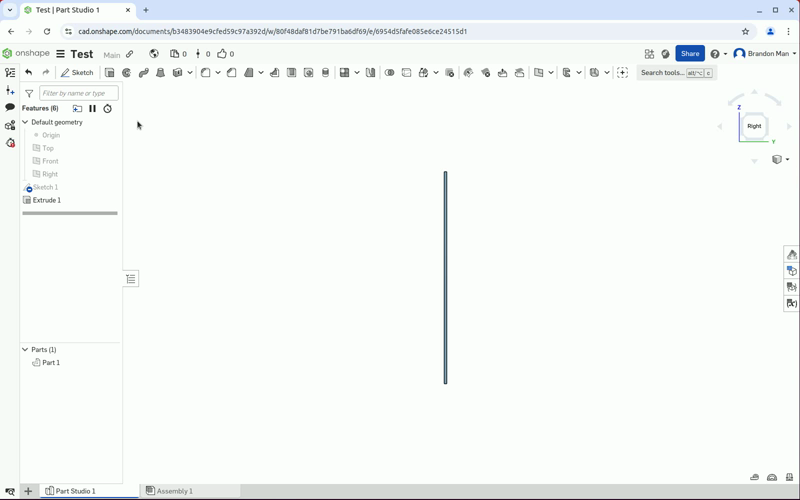
mouse_move(73, 189)
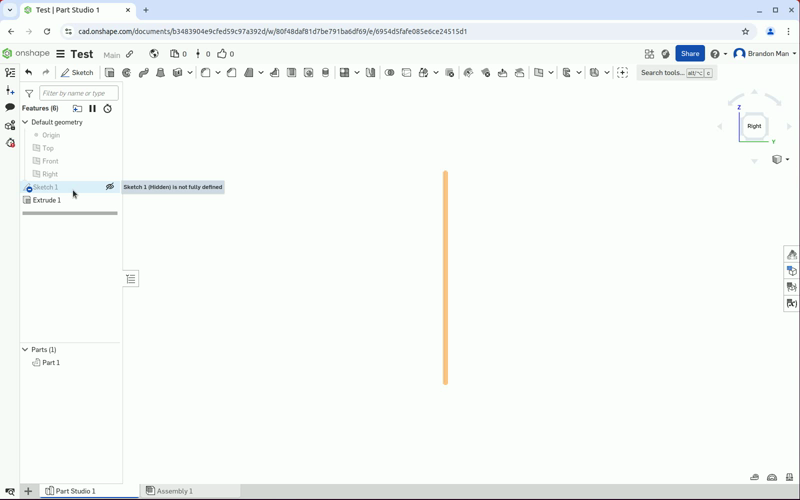
click(73, 189)
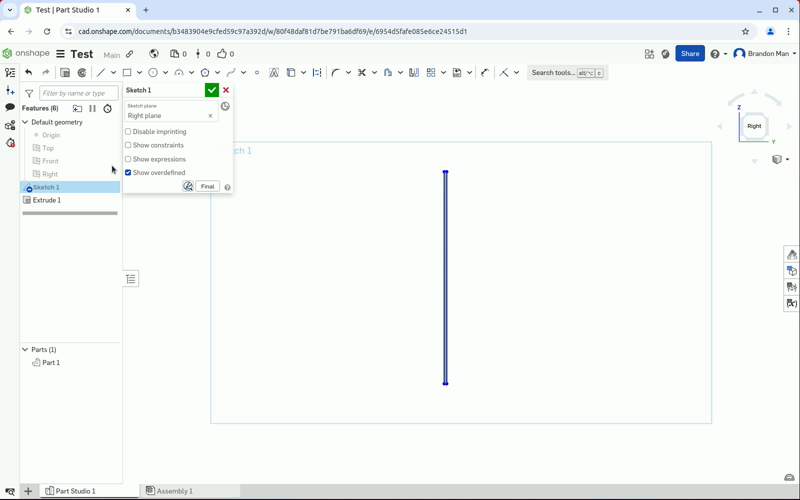
mouse_move(229, 92)
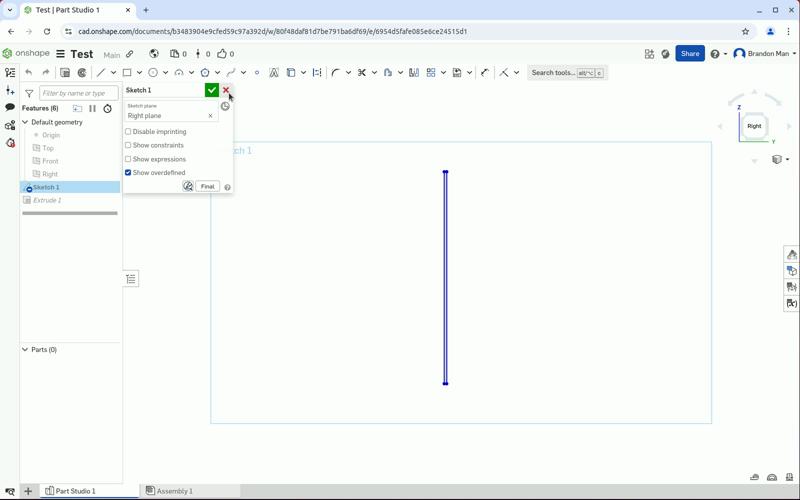
click(229, 92)
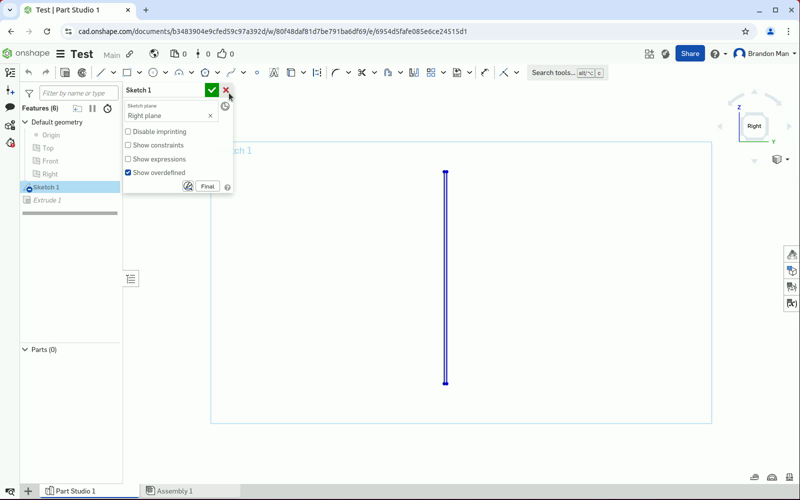
key(shift+s)
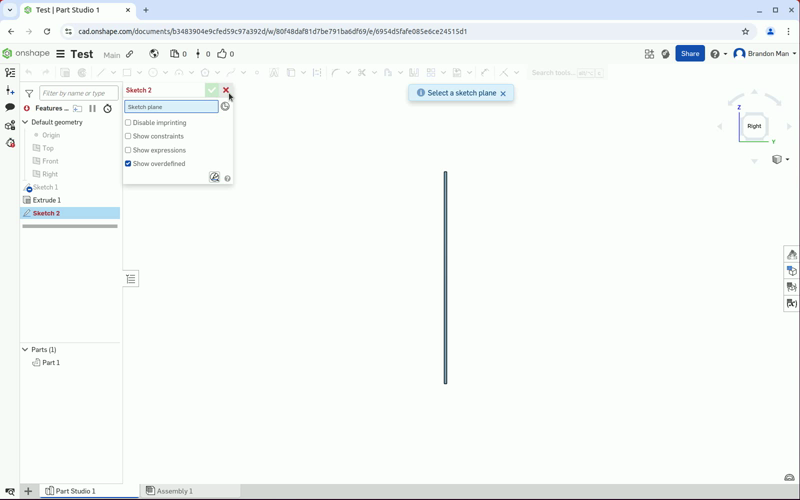
mouse_move(73, 176)
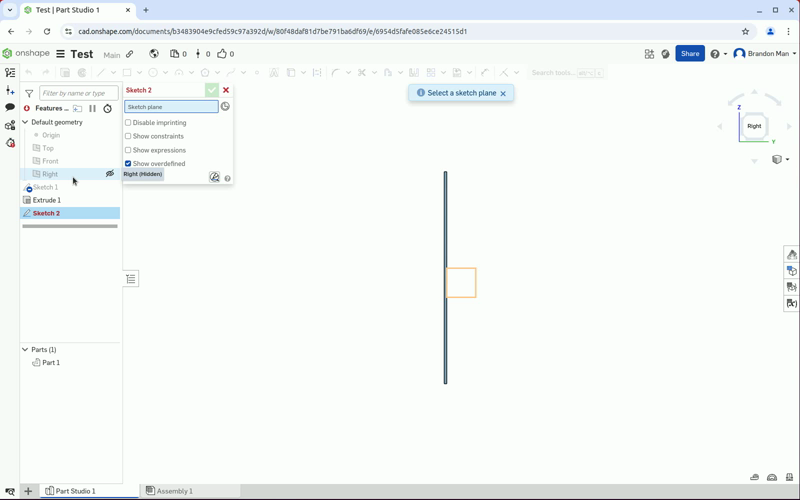
click(73, 176)
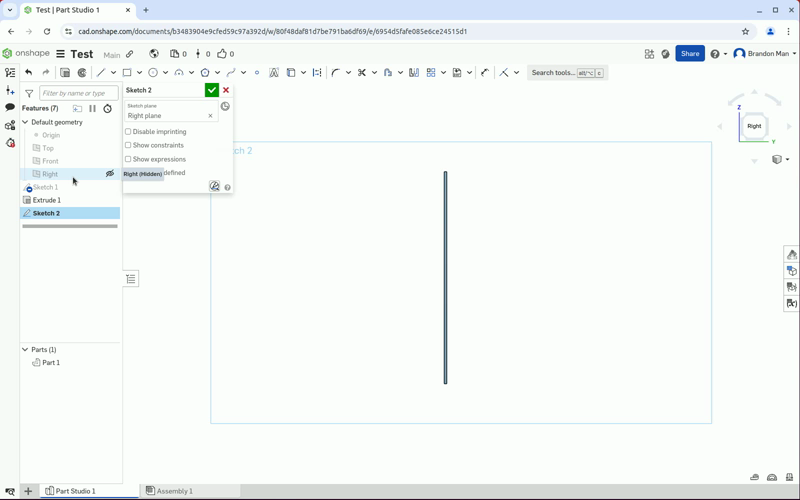
mouse_move(73, 352)
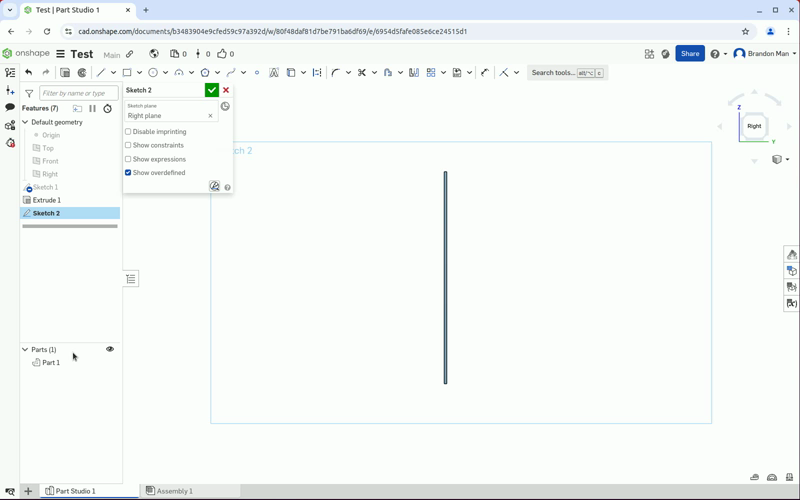
key(y)
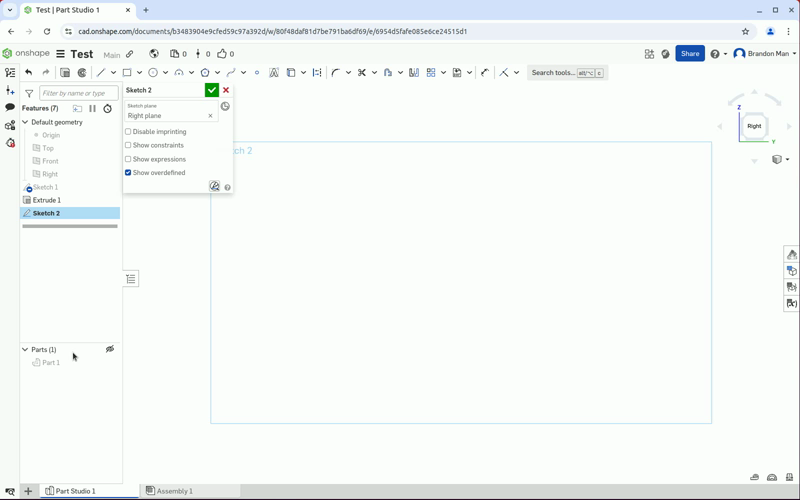
key(l)
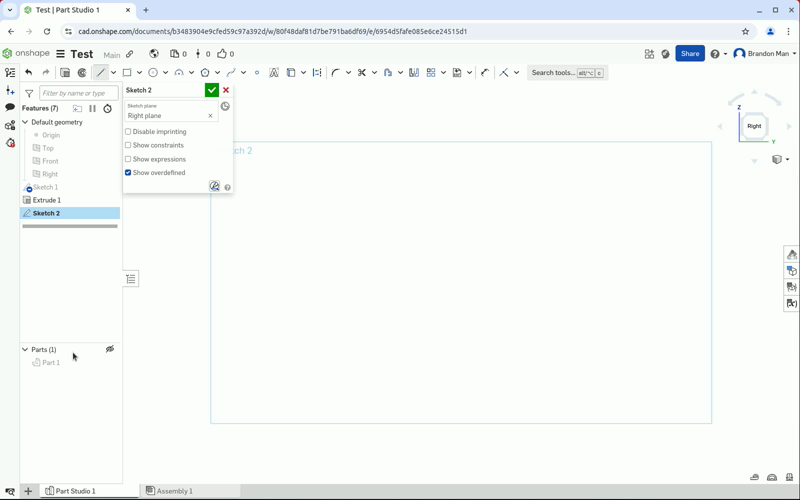
key_down(shift)
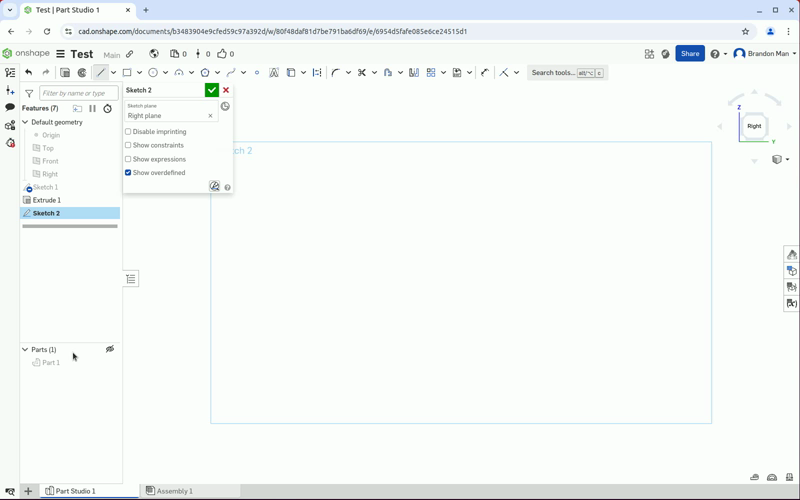
mouse_move(450, 383)
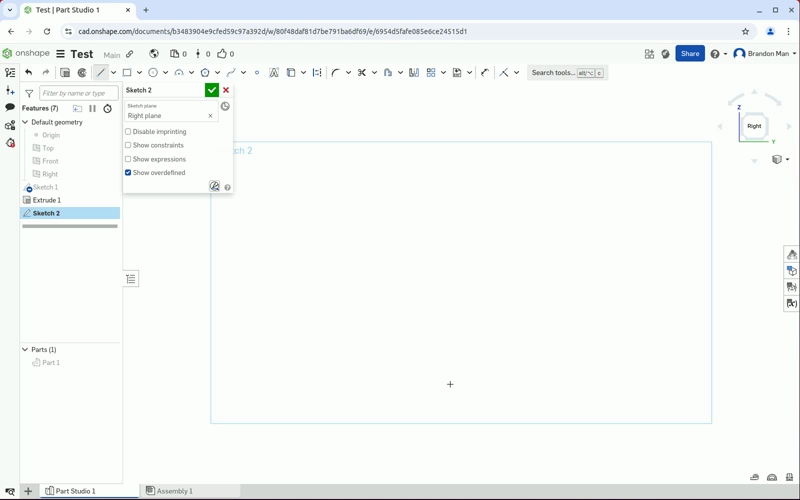
click(450, 383)
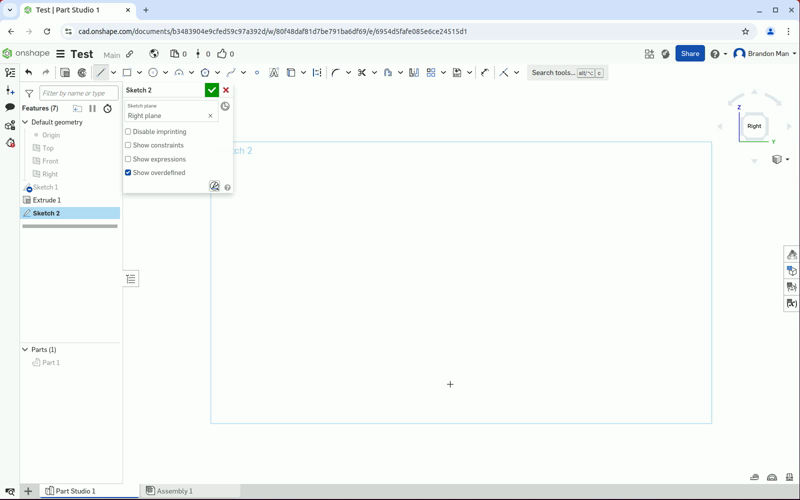
key_up(shift)
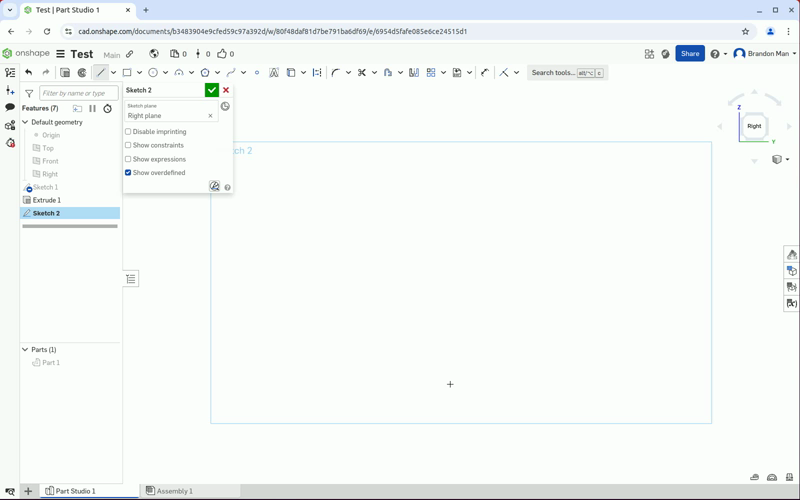
key_down(shift)
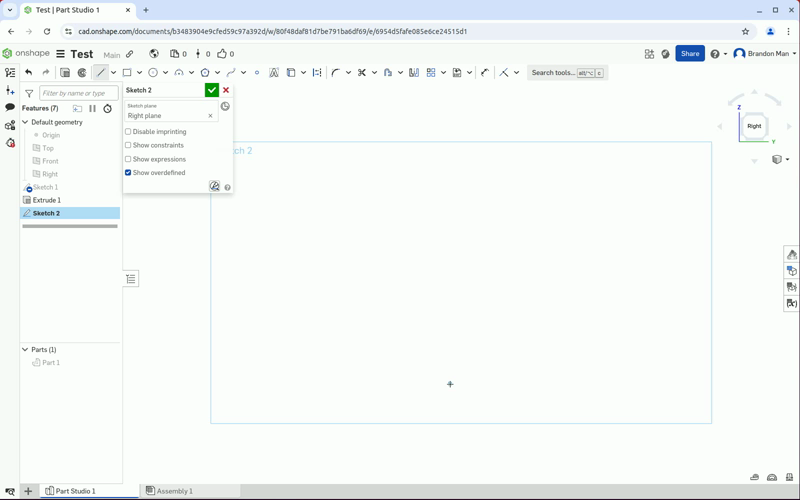
mouse_move(480, 383)
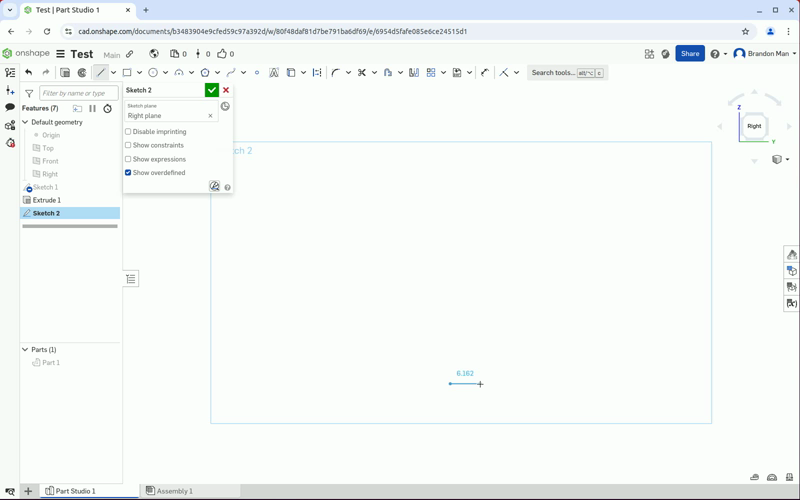
mouse_move(452, 383)
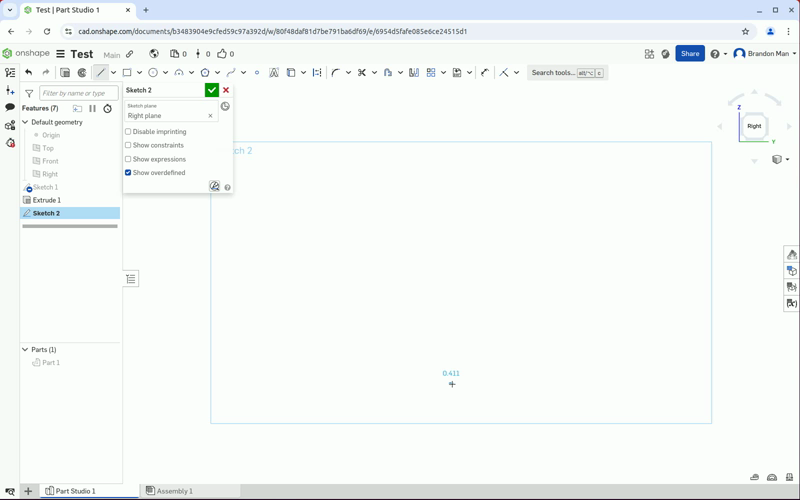
scroll(6)
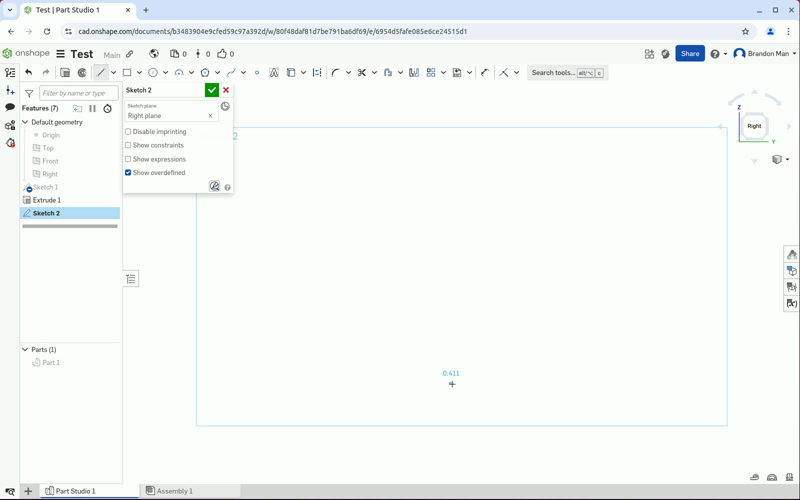
scroll(6)
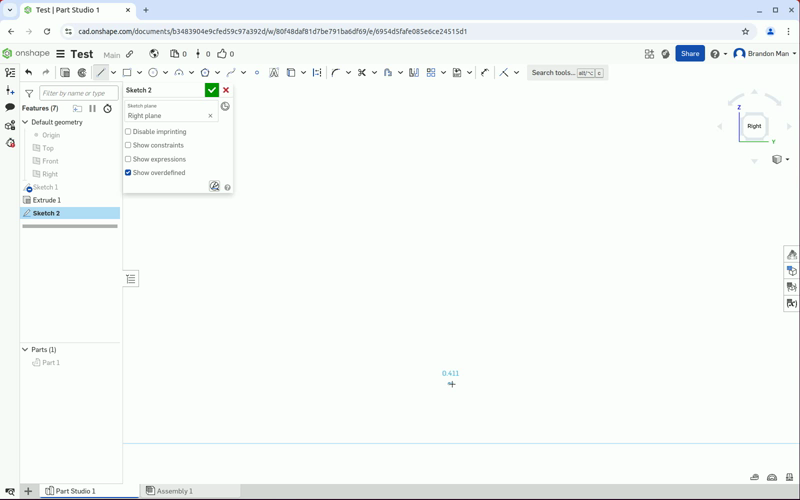
scroll(6)
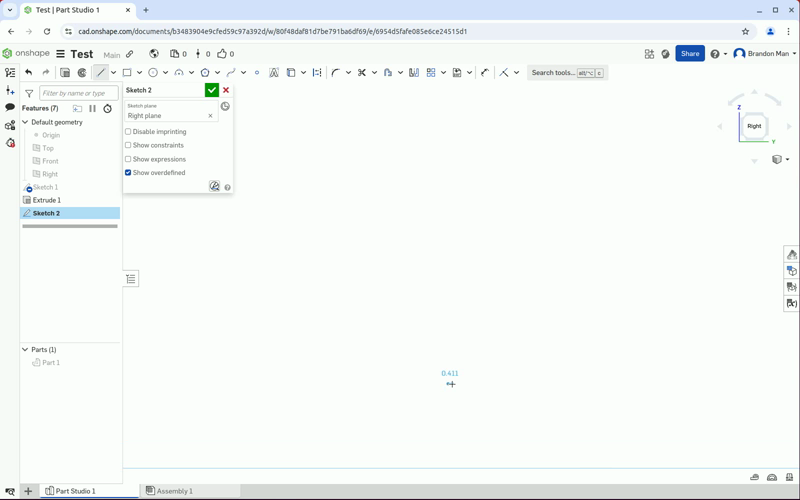
scroll(6)
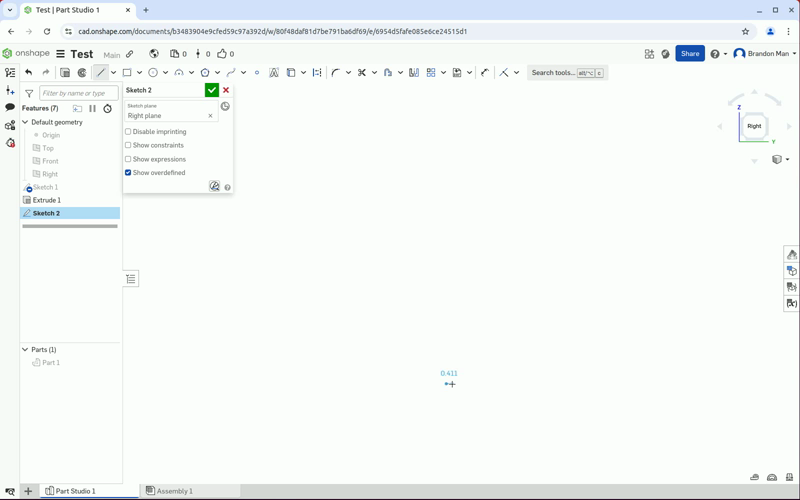
scroll(6)
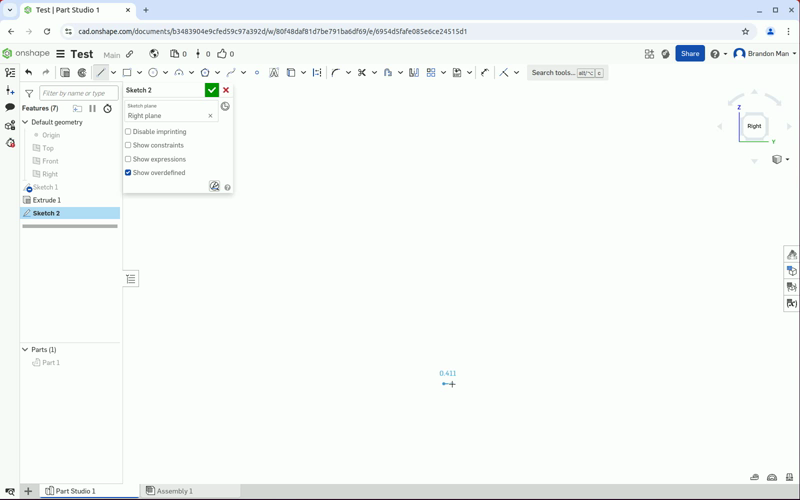
scroll(6)
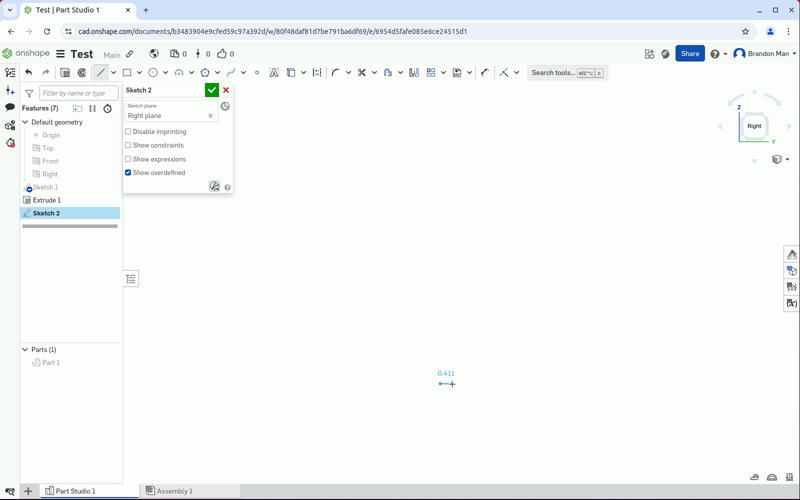
scroll(6)
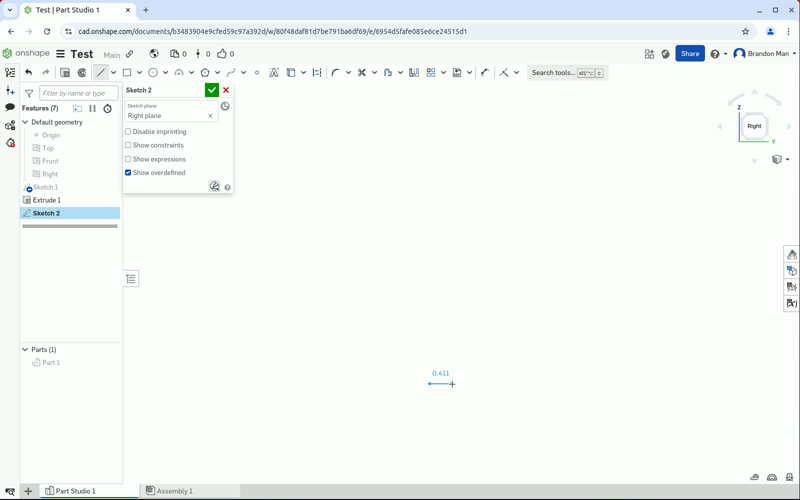
click(452, 383)
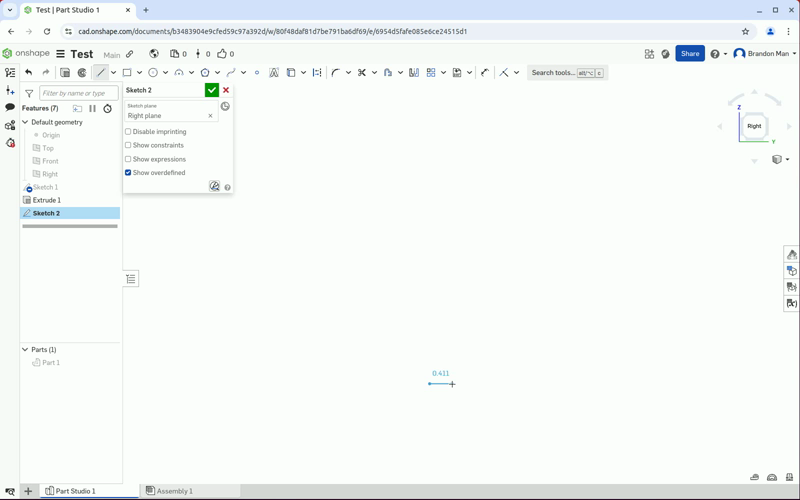
scroll(-6)
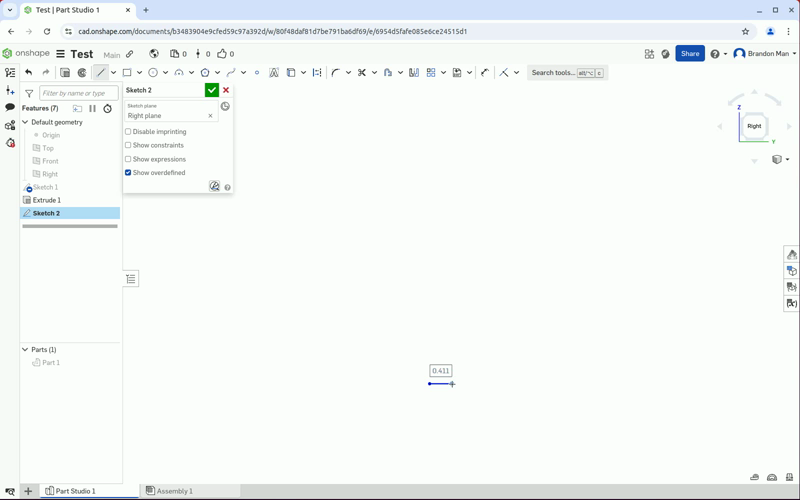
scroll(-6)
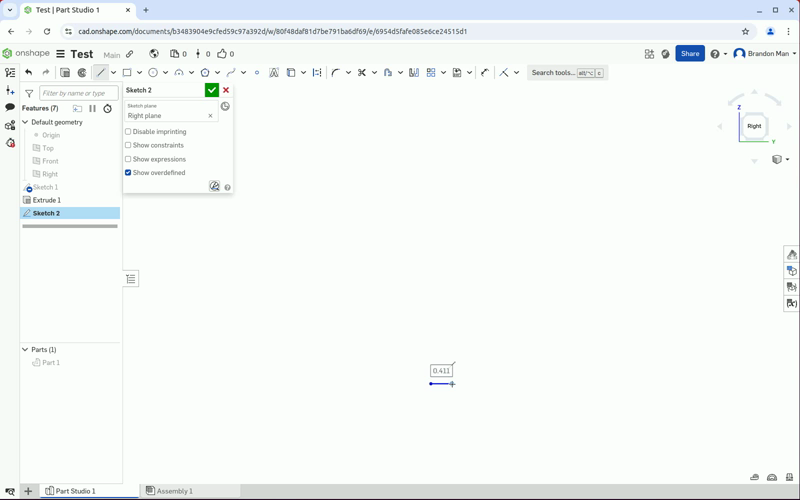
scroll(-6)
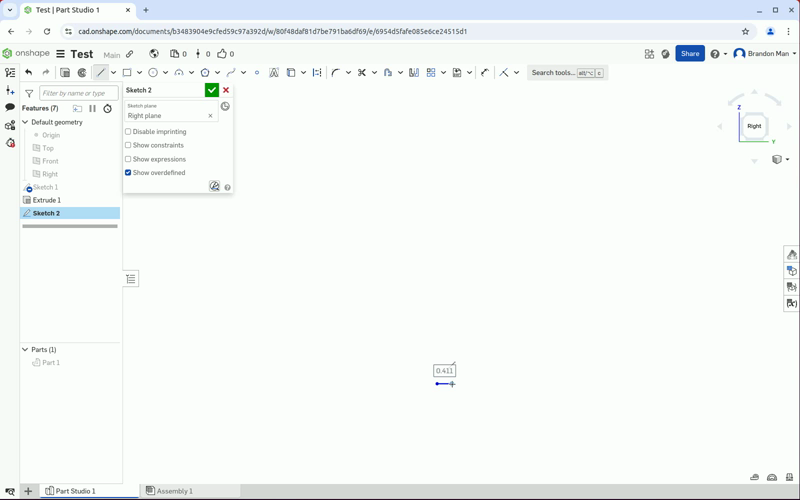
scroll(-6)
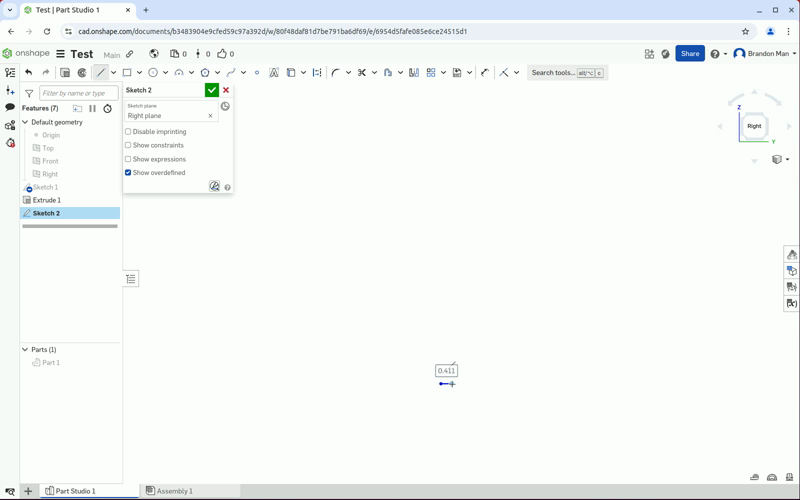
scroll(-6)
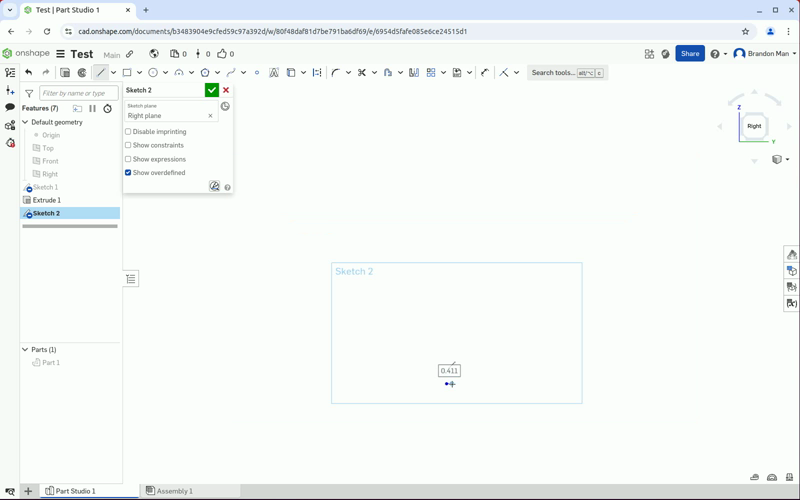
scroll(-6)
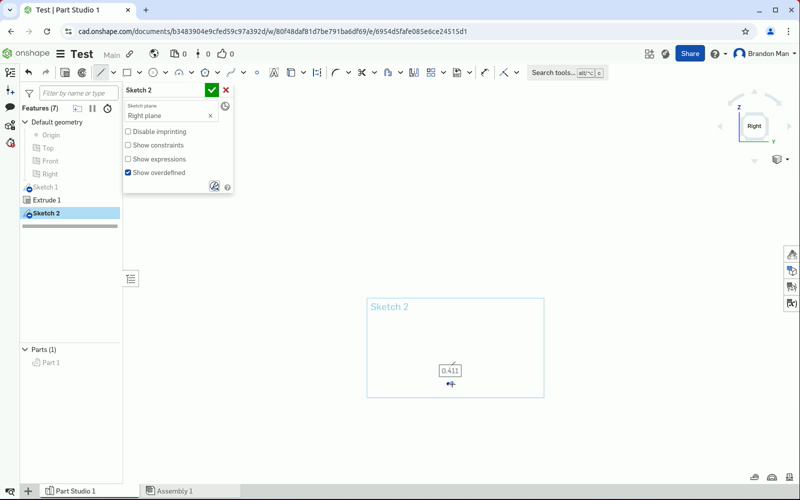
scroll(-6)
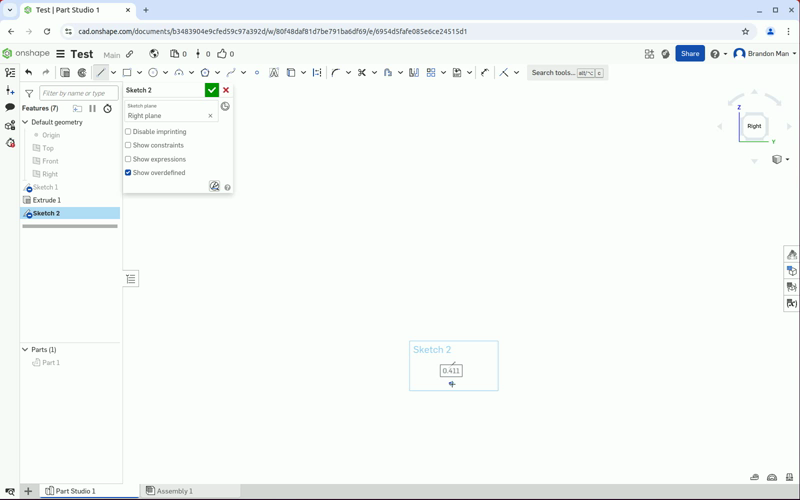
key_up(shift)
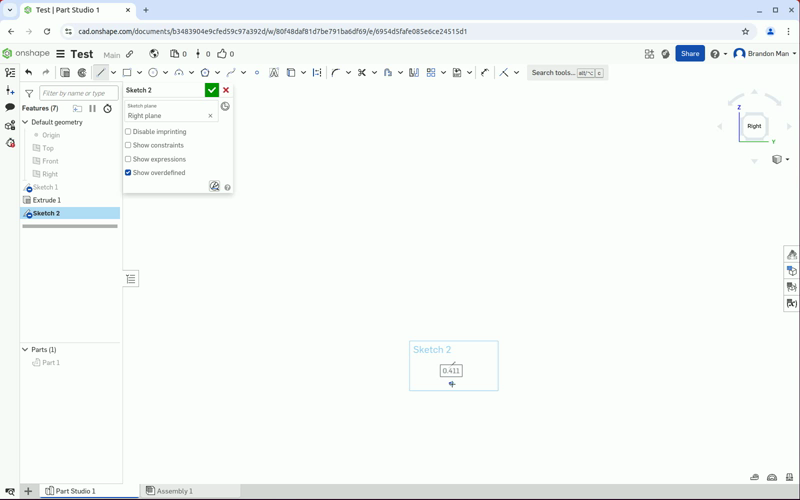
key_down(shift)
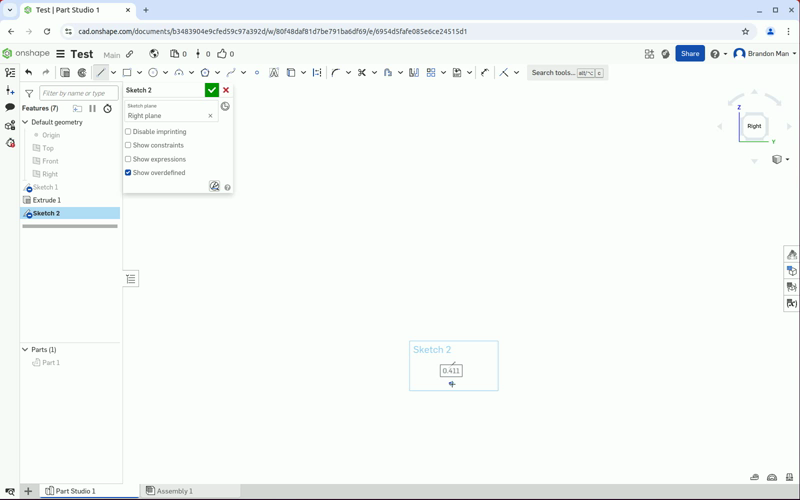
mouse_move(452, 171)
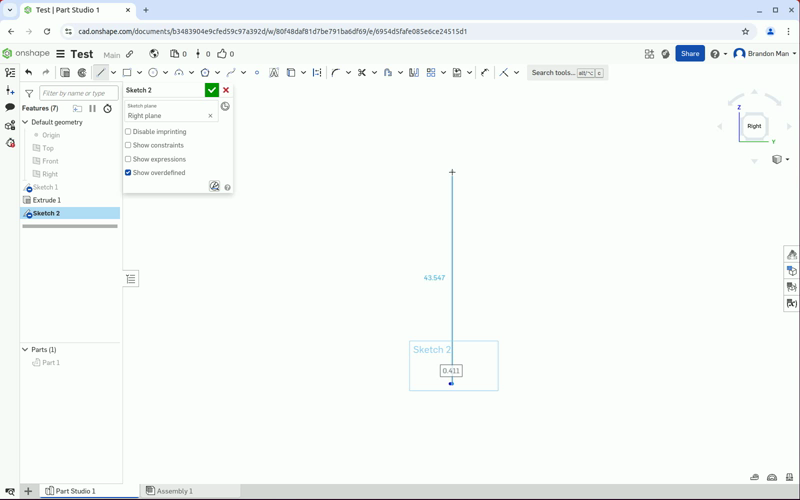
click(452, 171)
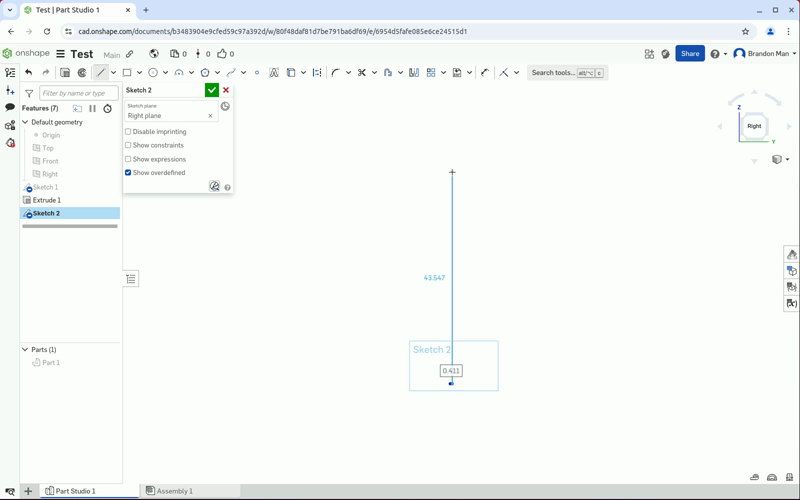
key_up(shift)
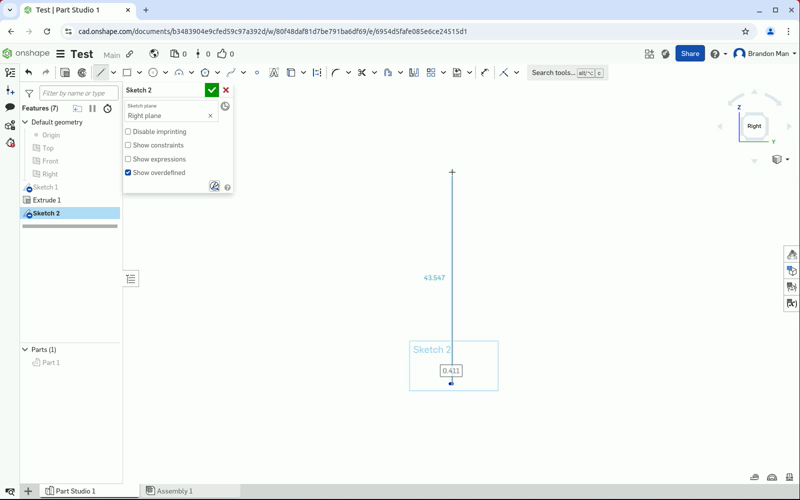
key_down(shift)
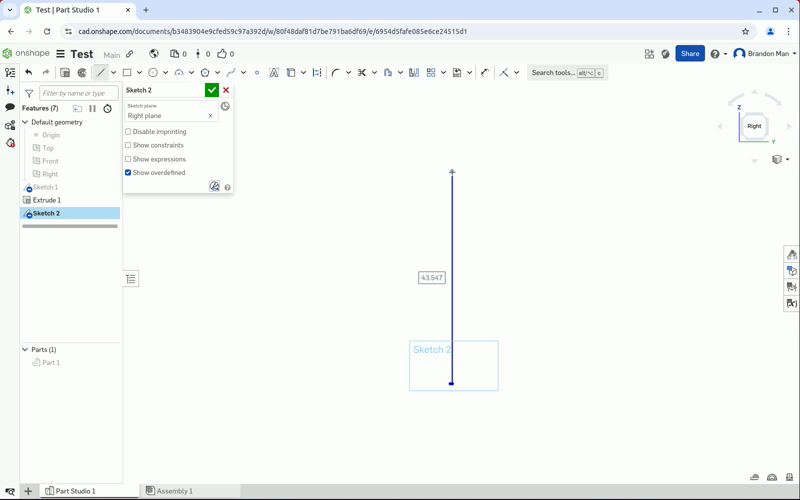
mouse_move(482, 171)
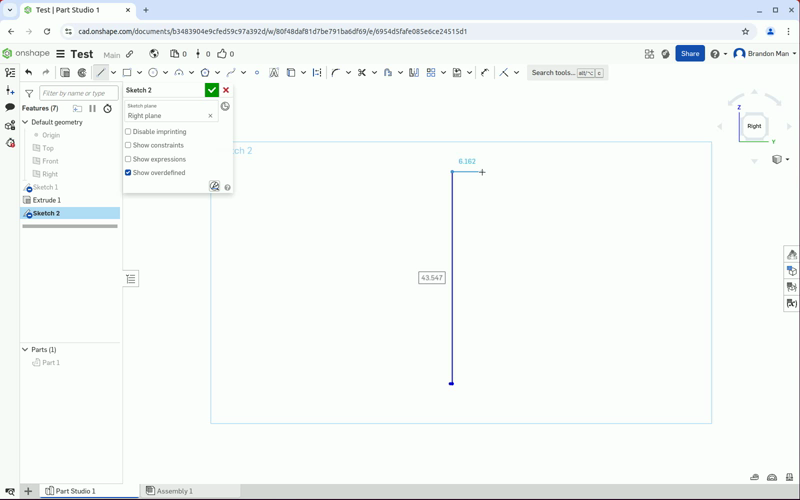
mouse_move(450, 171)
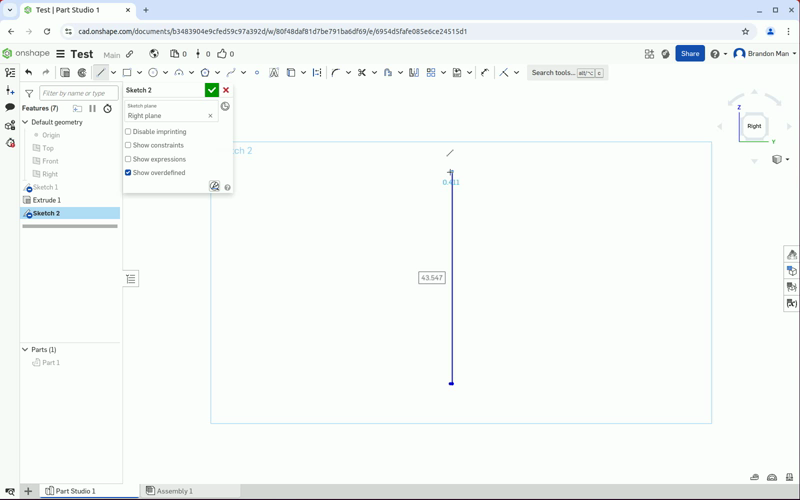
scroll(6)
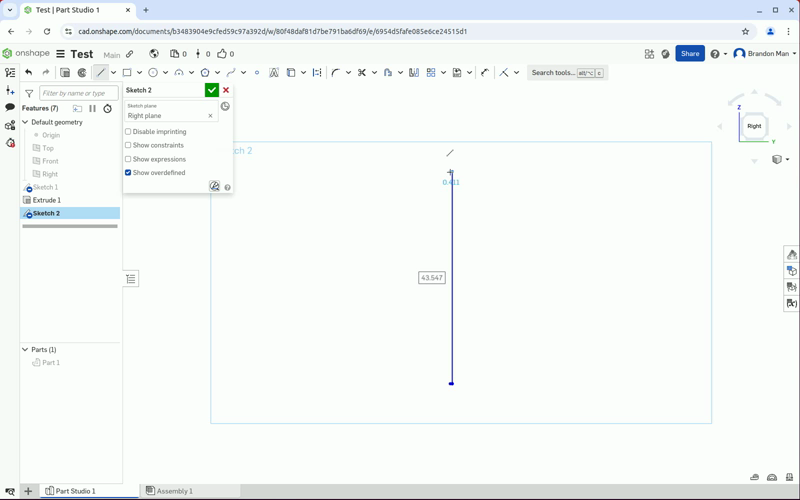
scroll(6)
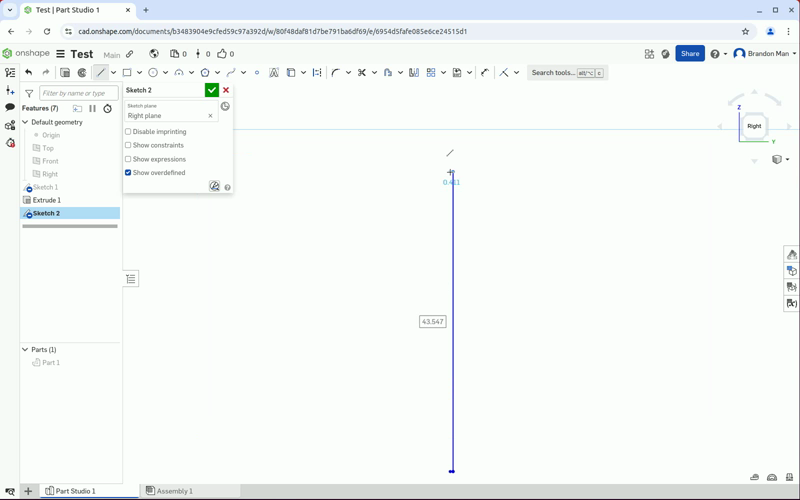
scroll(6)
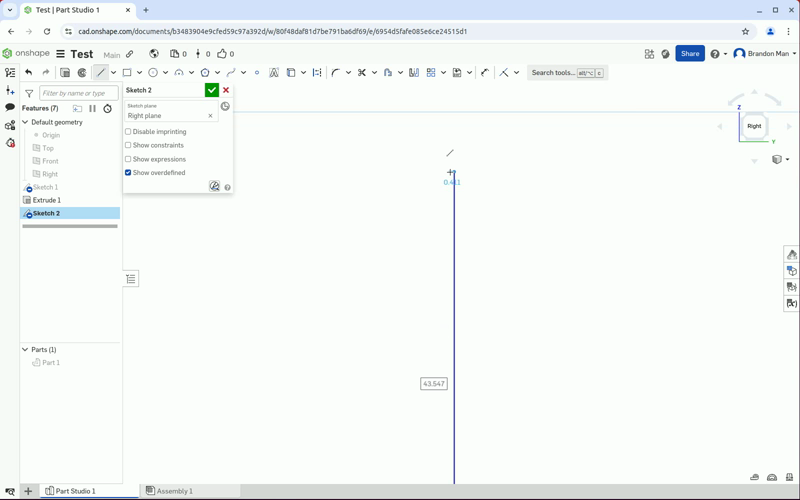
scroll(6)
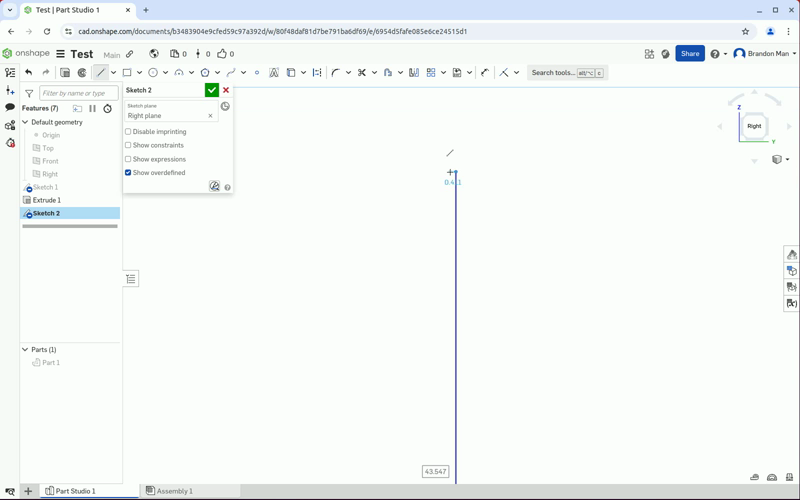
scroll(6)
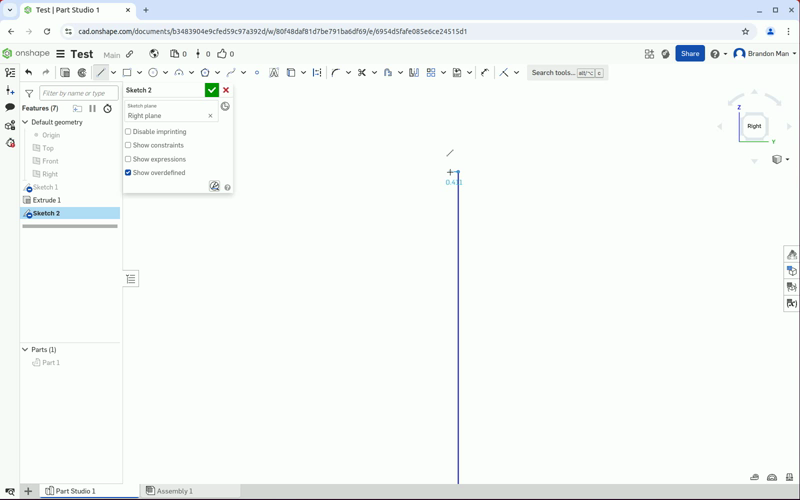
scroll(6)
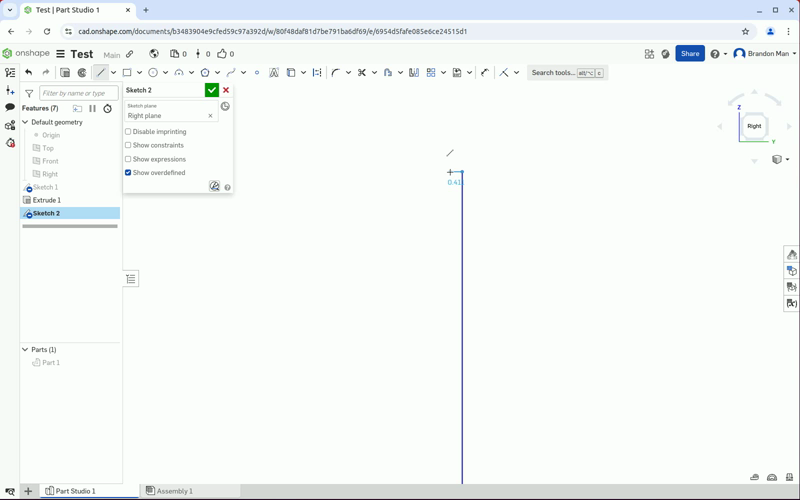
scroll(6)
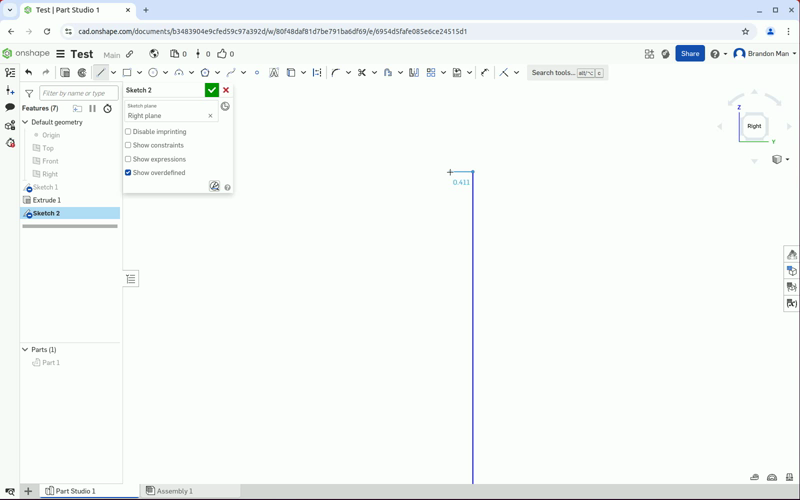
click(450, 171)
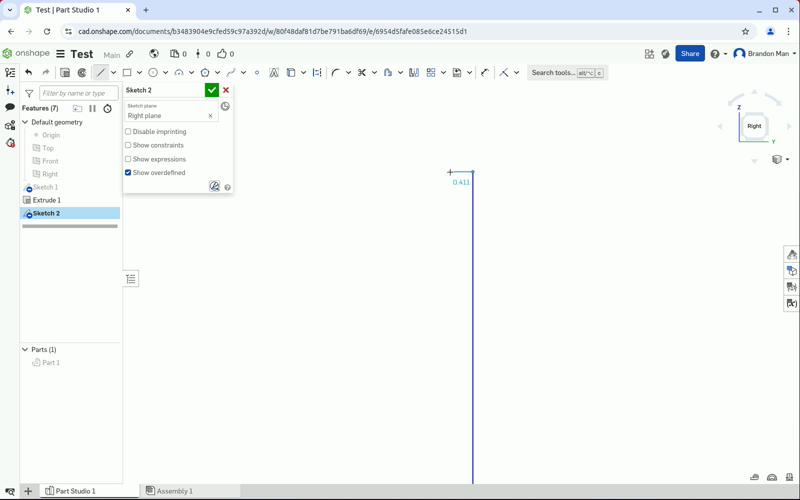
scroll(-6)
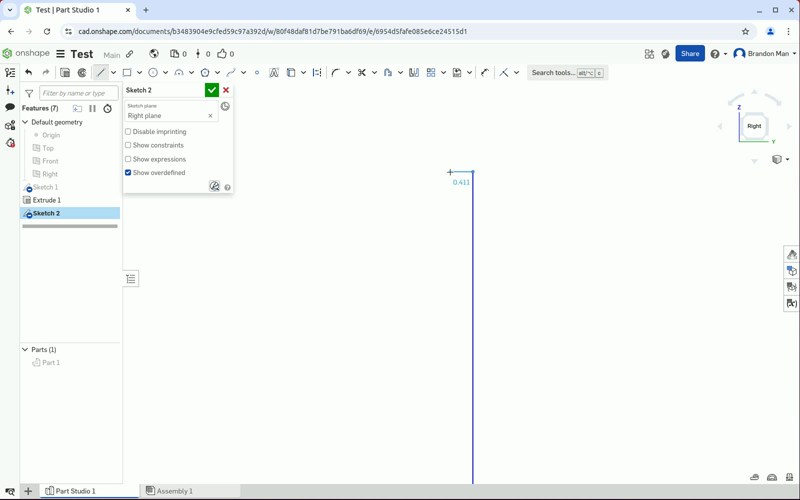
scroll(-6)
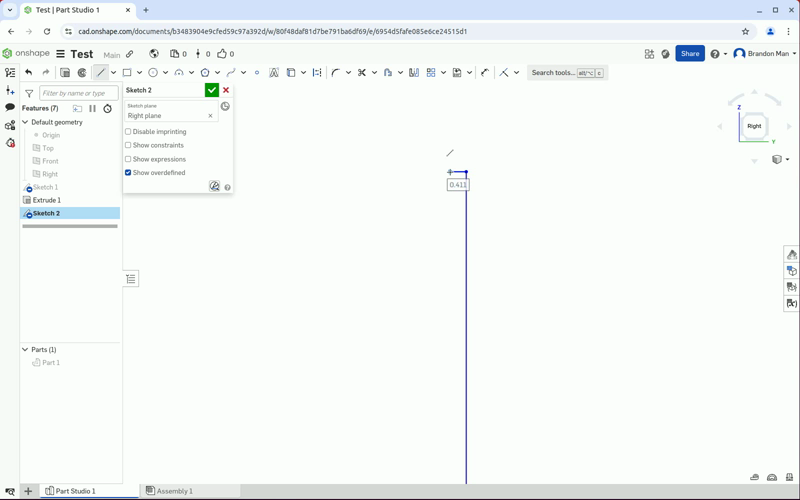
scroll(-6)
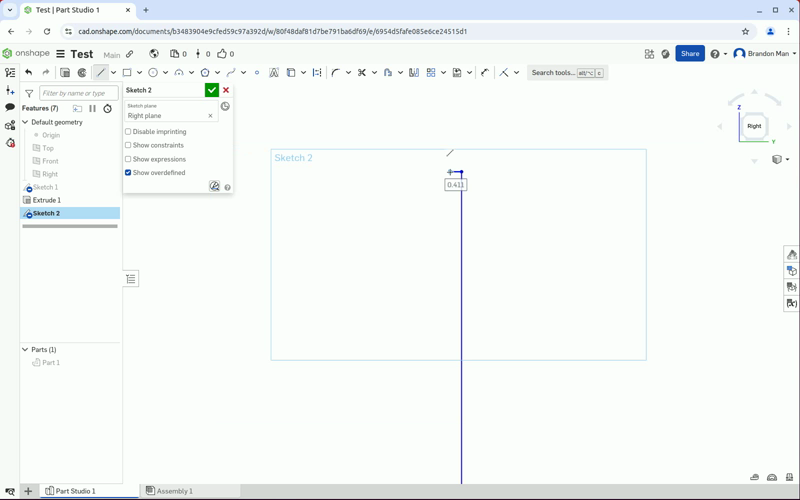
scroll(-6)
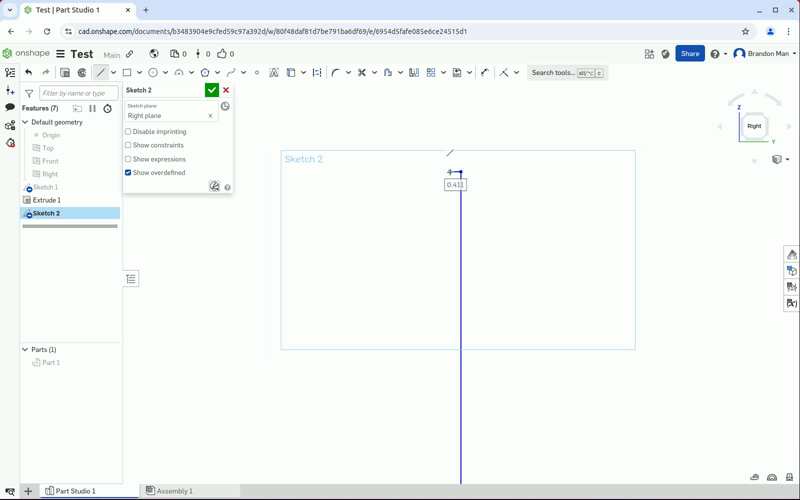
scroll(-6)
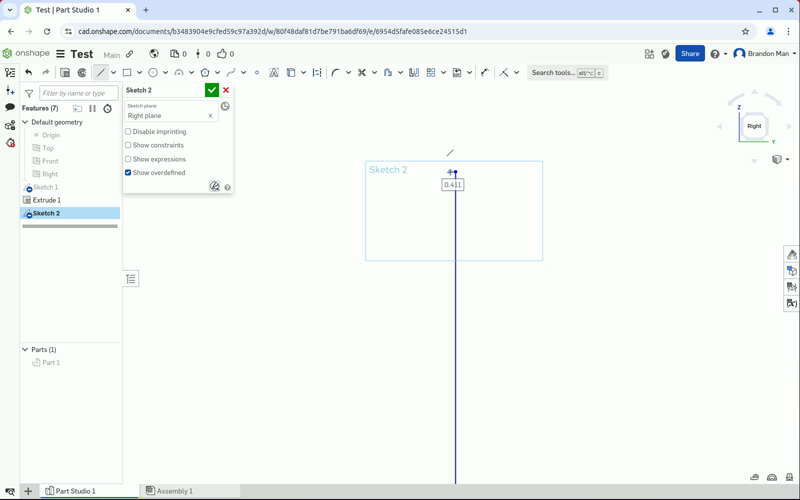
scroll(-6)
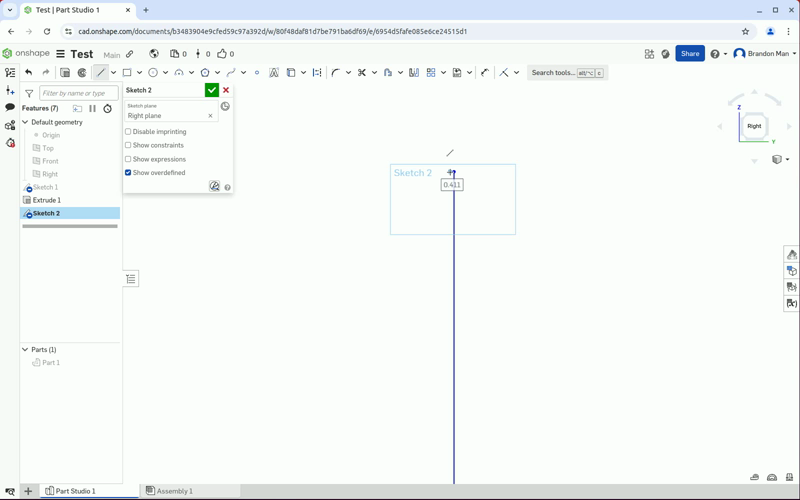
scroll(-6)
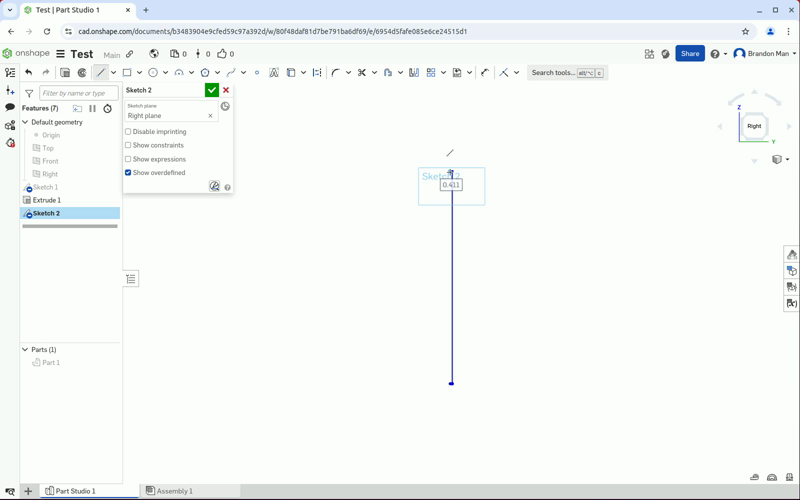
key_up(shift)
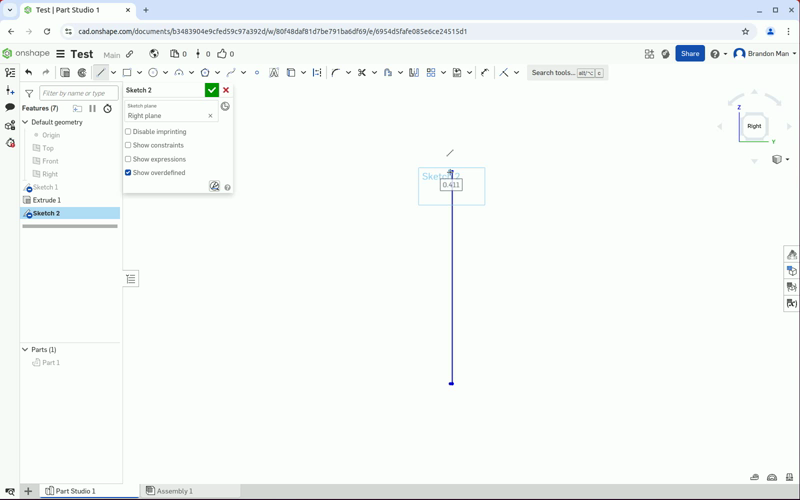
key_down(shift)
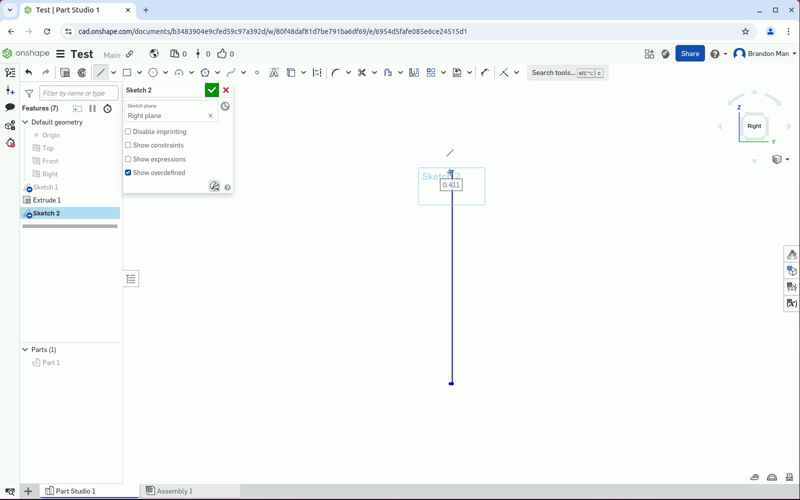
mouse_move(450, 383)
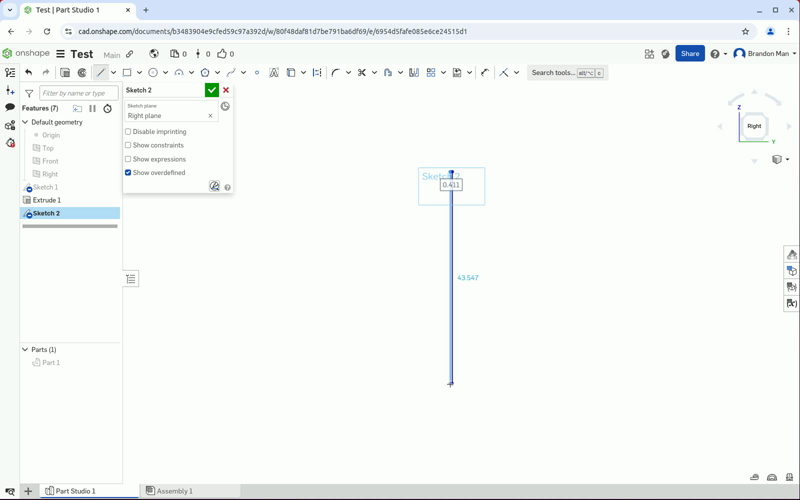
scroll(6)
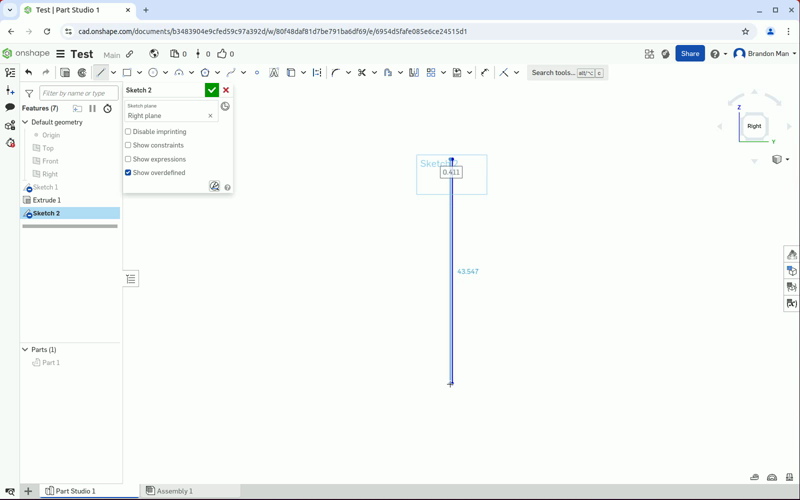
scroll(6)
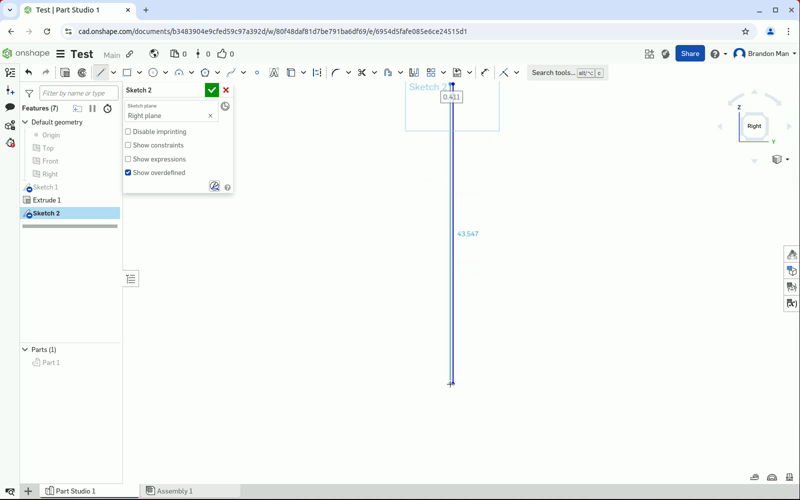
scroll(6)
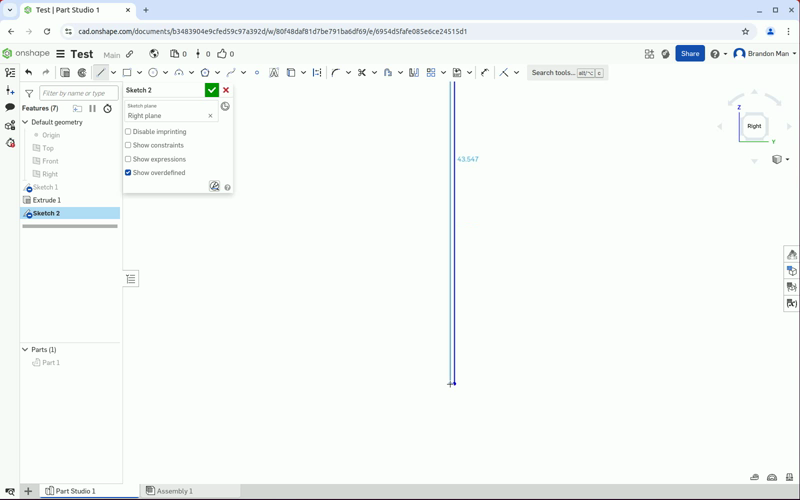
scroll(6)
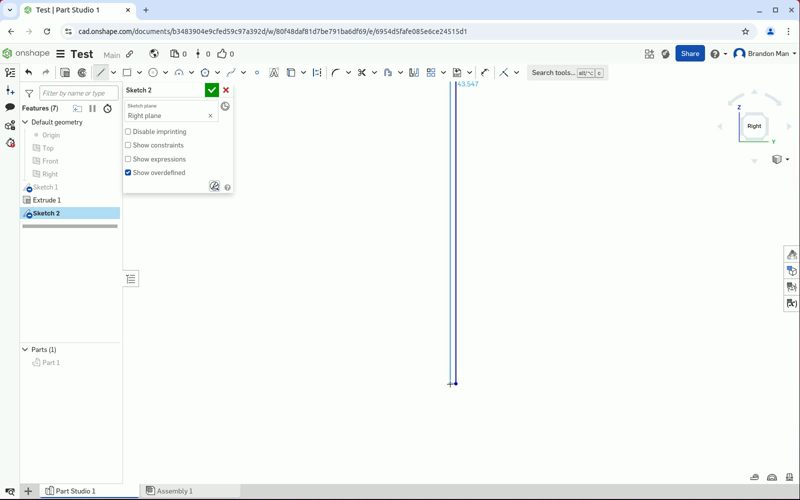
scroll(6)
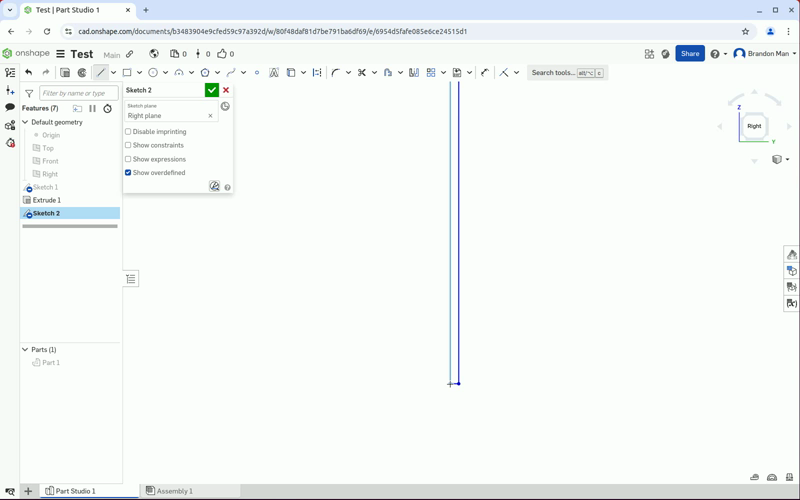
scroll(6)
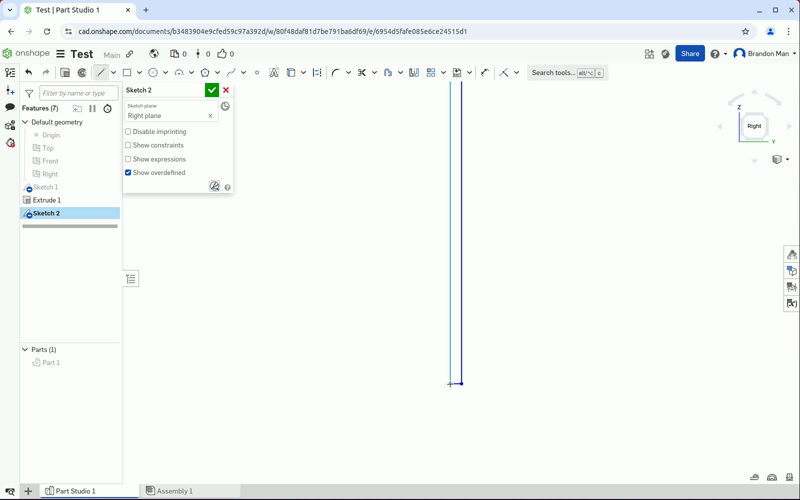
scroll(6)
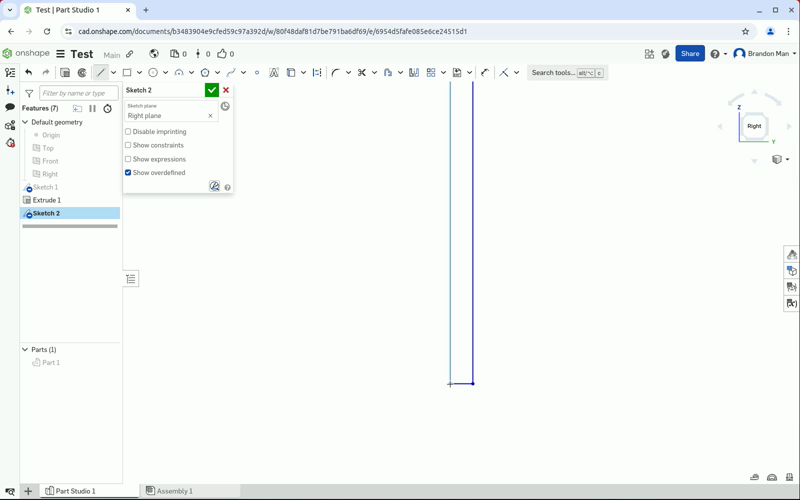
key_up(shift)
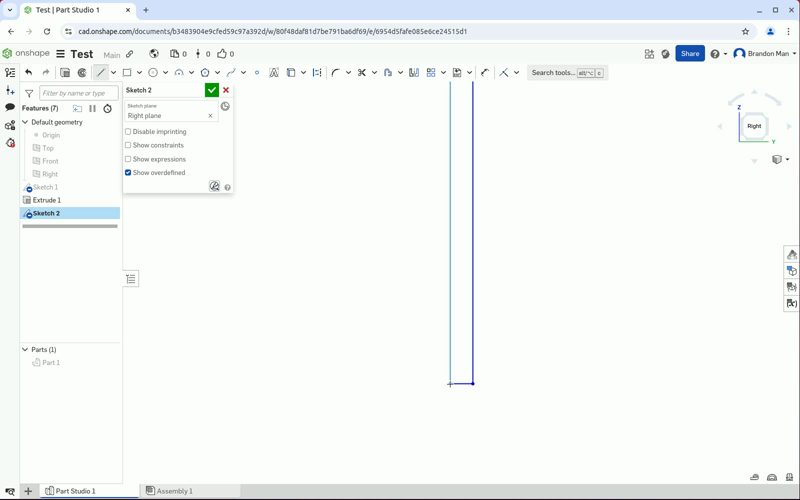
click(450, 383)
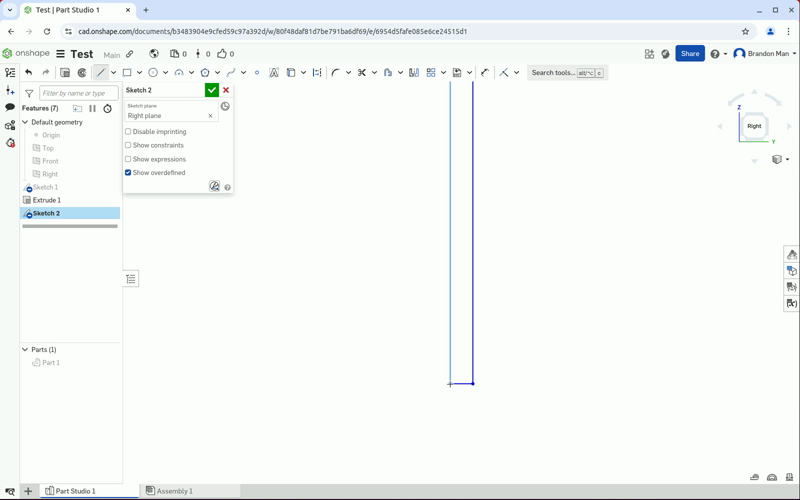
scroll(-6)
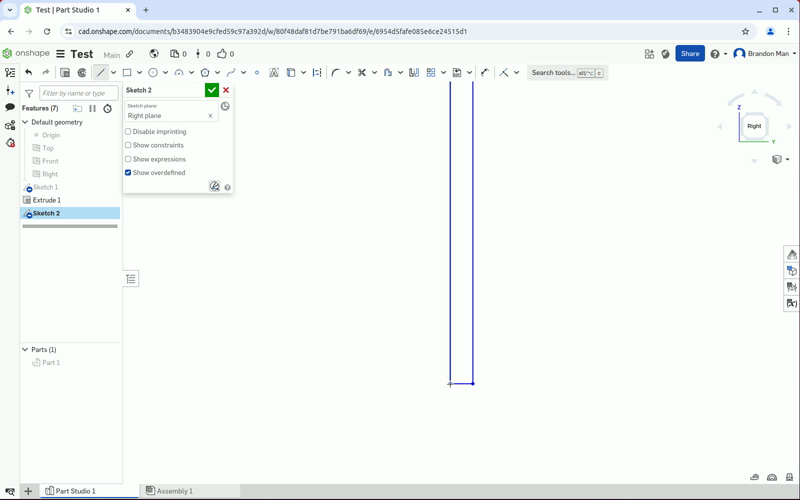
scroll(-6)
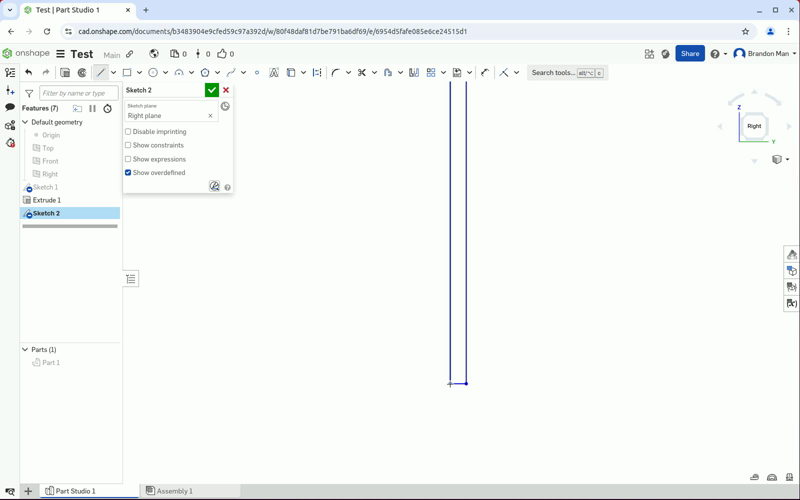
scroll(-6)
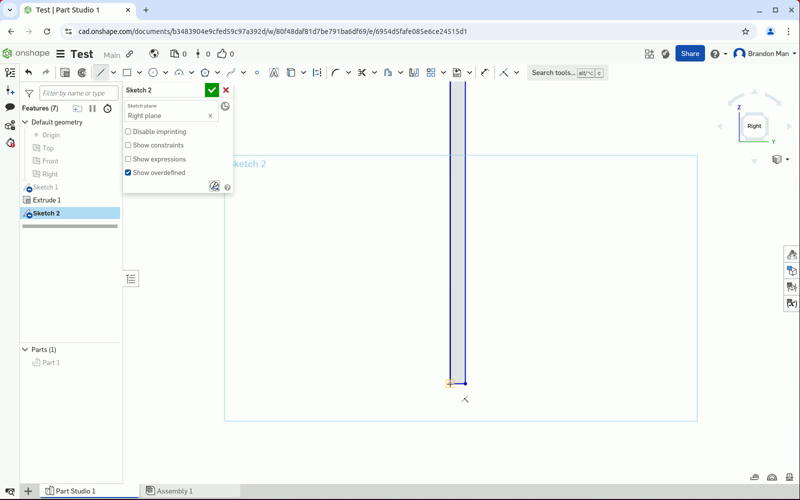
scroll(-6)
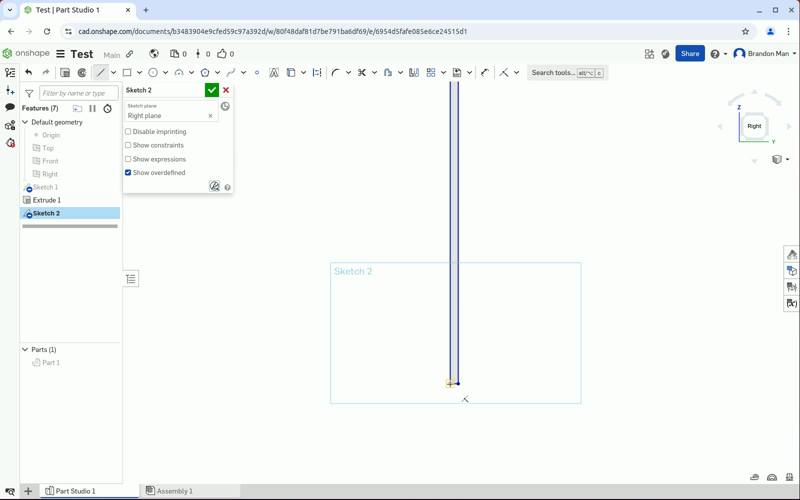
scroll(-6)
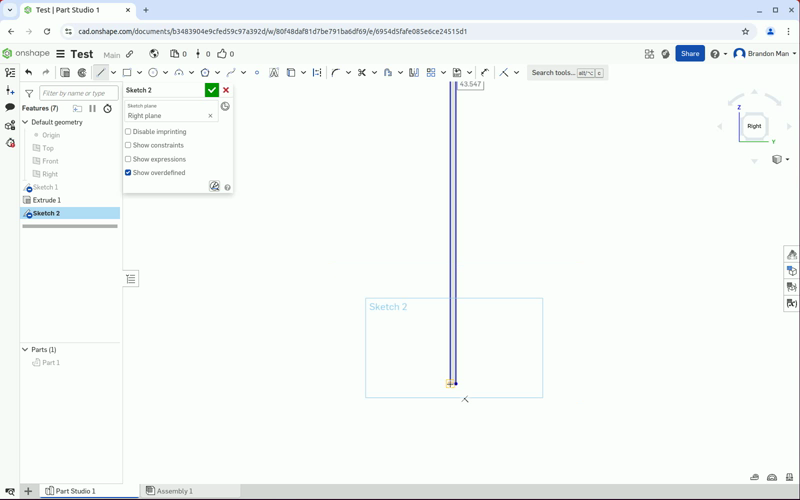
scroll(-6)
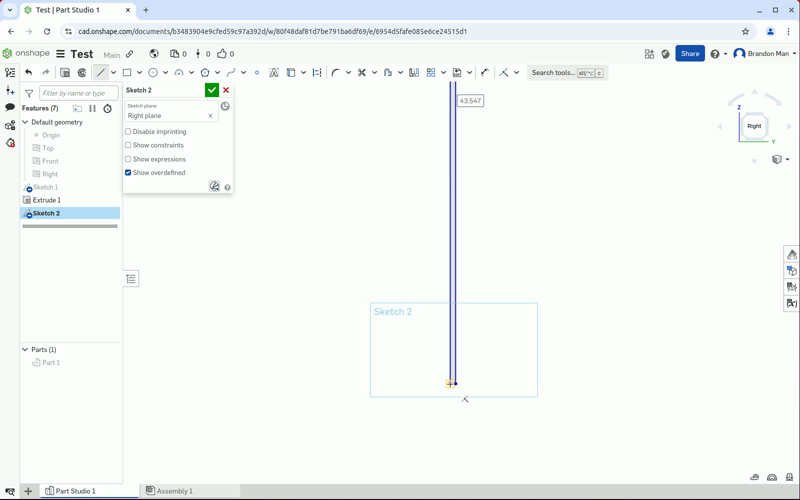
scroll(-6)
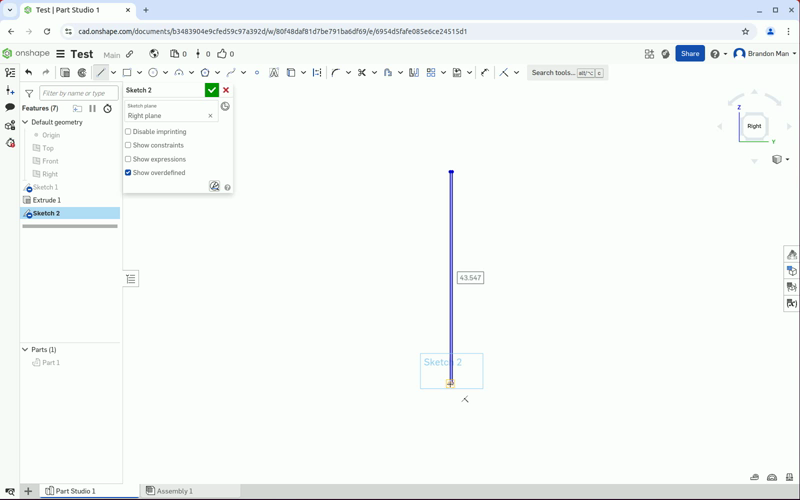
key(esc)
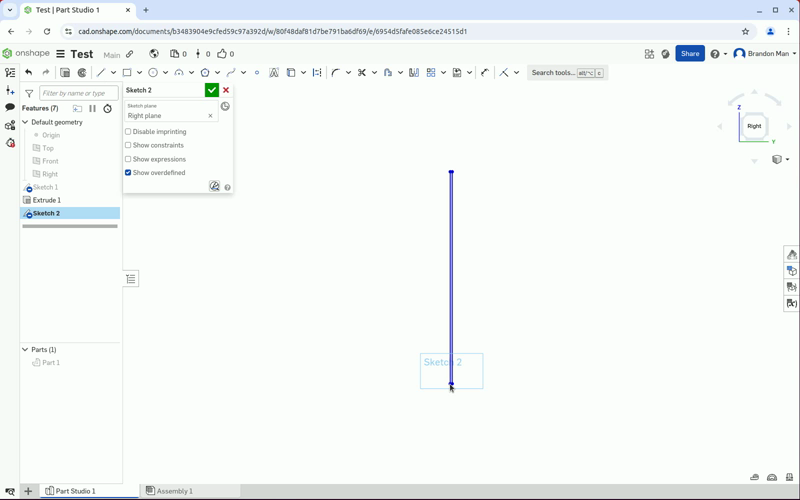
mouse_move(451, 231)
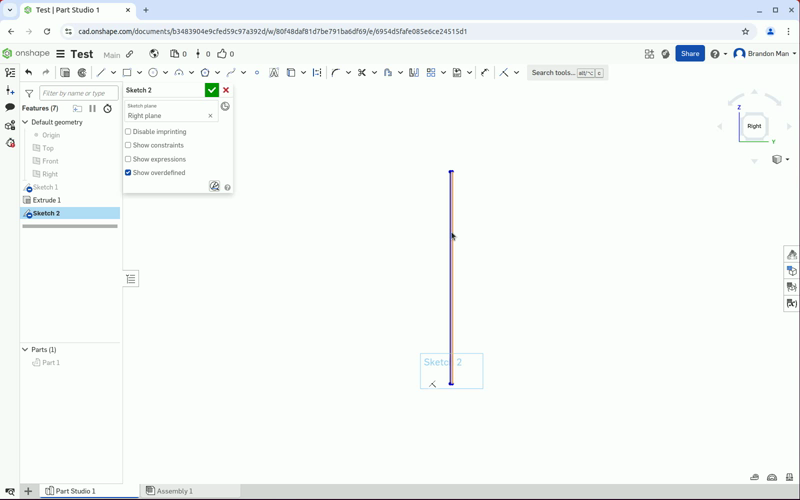
scroll(6)
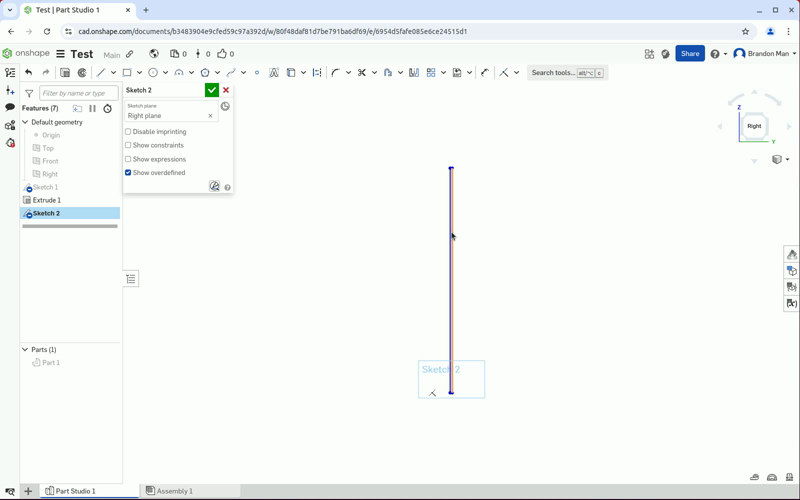
scroll(6)
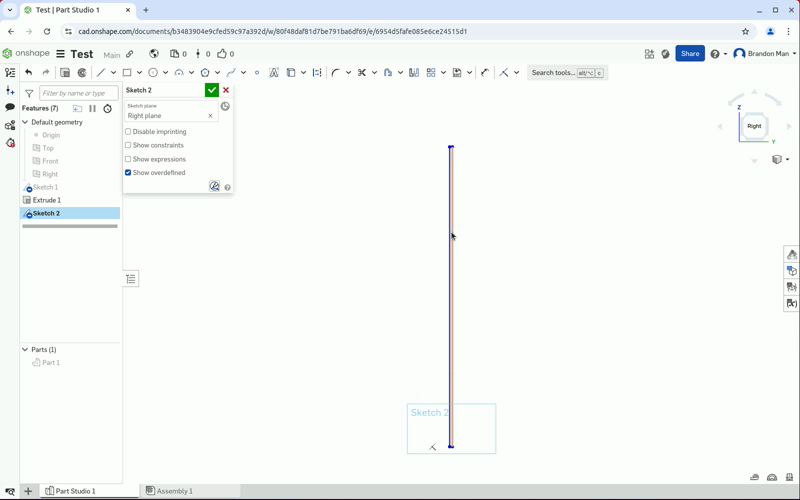
scroll(6)
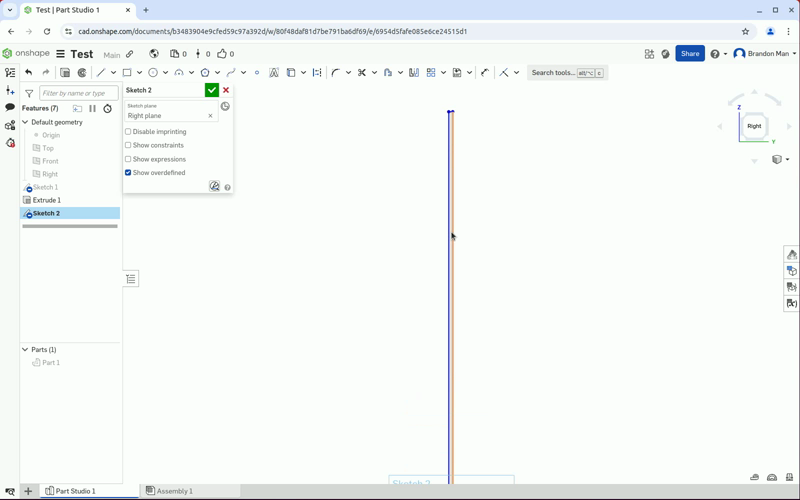
scroll(6)
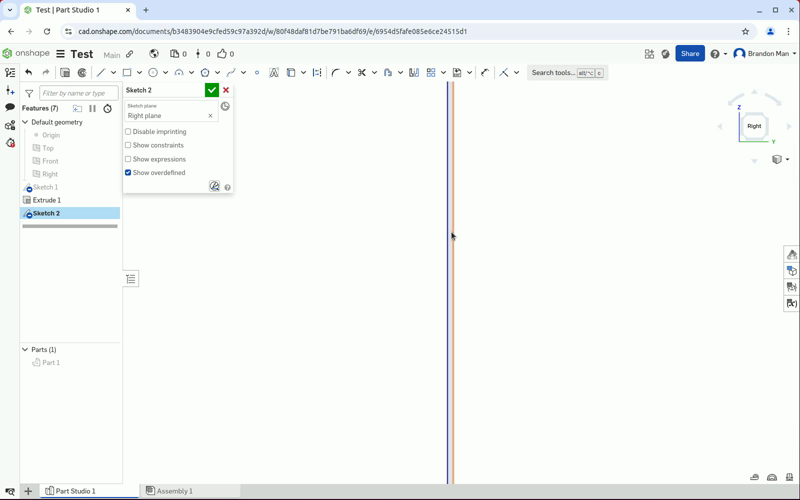
scroll(6)
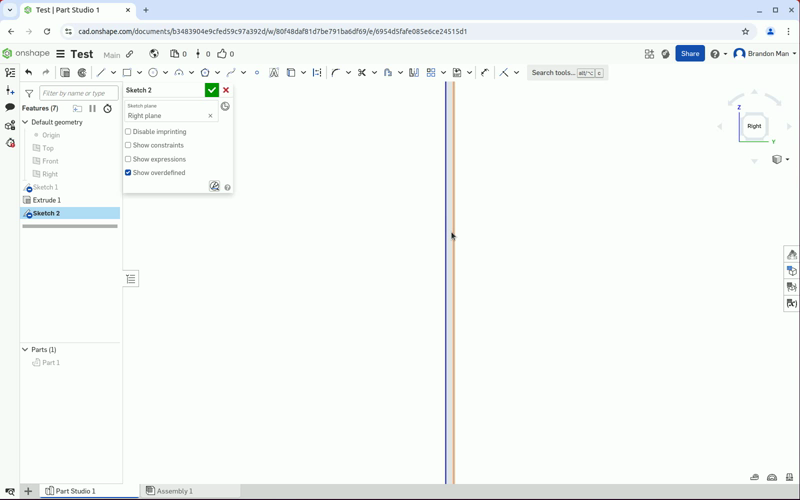
scroll(6)
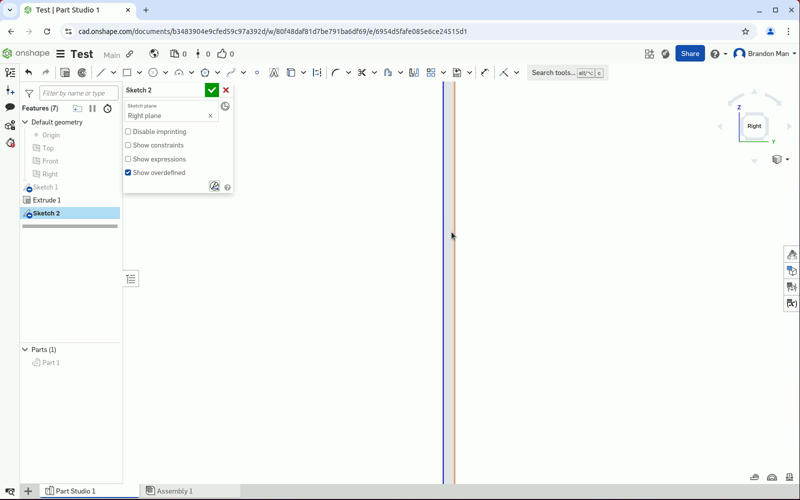
scroll(6)
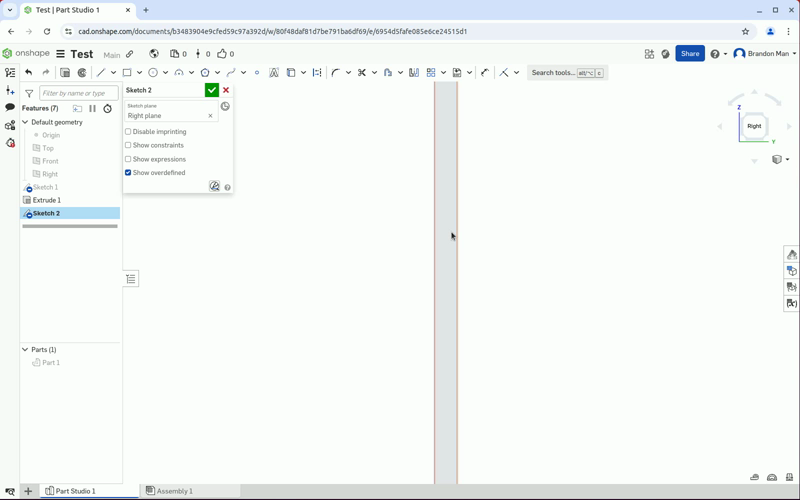
click(451, 231)
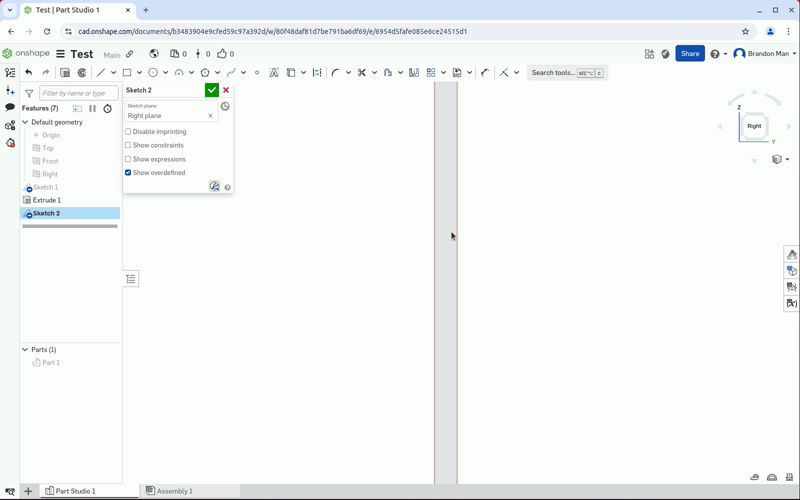
scroll(-6)
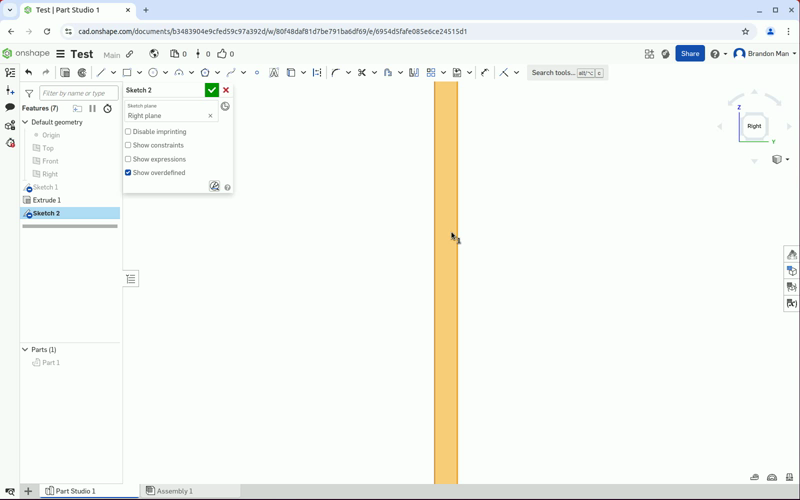
scroll(-6)
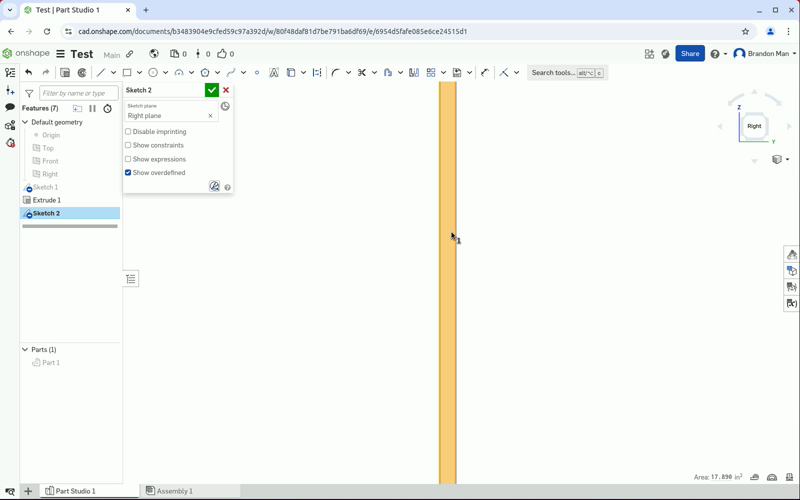
scroll(-6)
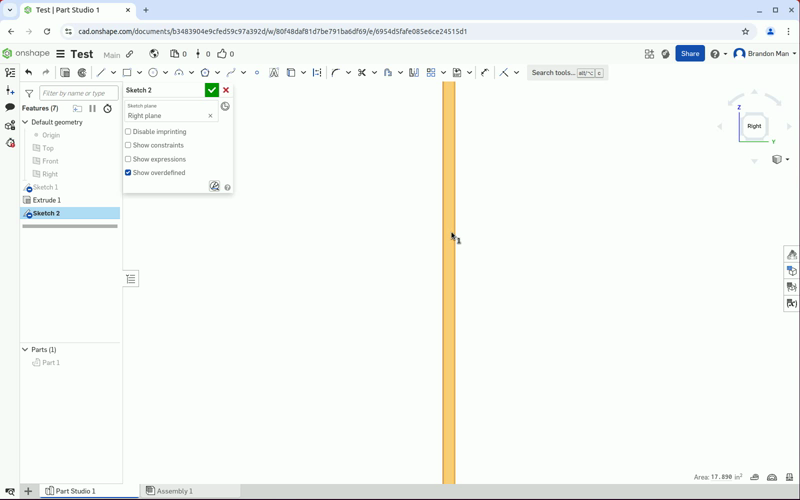
scroll(-6)
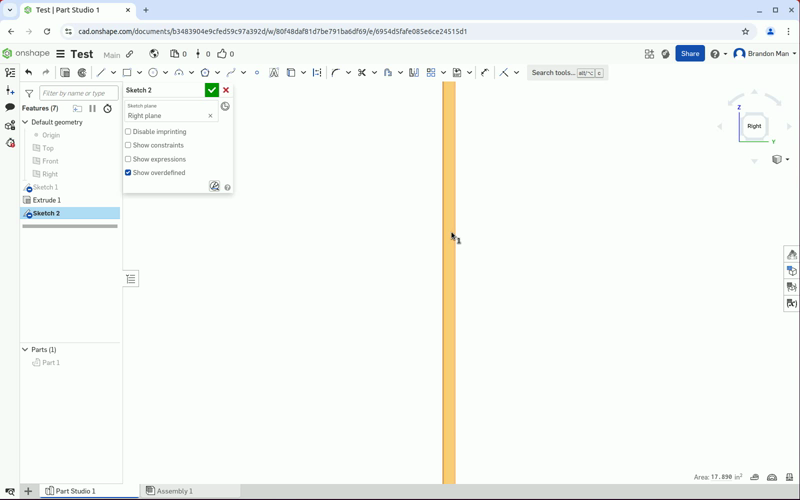
scroll(-6)
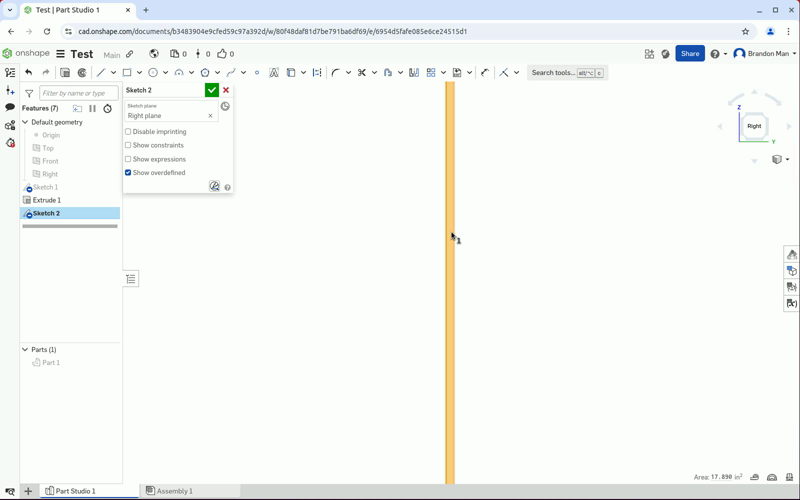
scroll(-6)
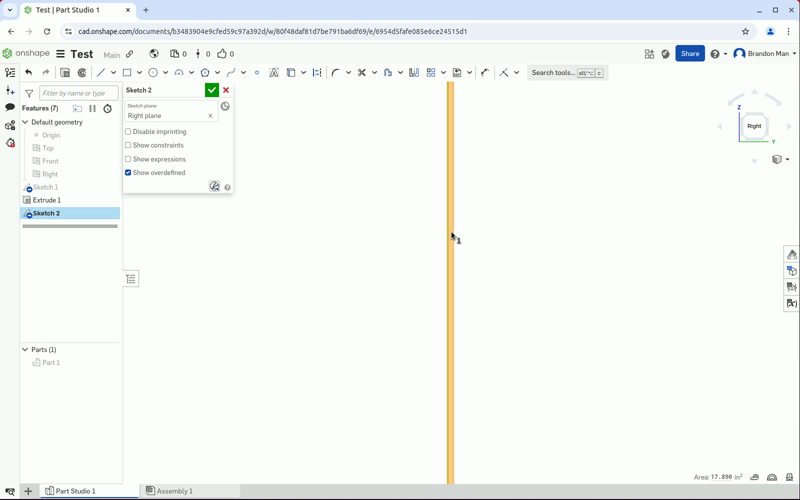
scroll(-6)
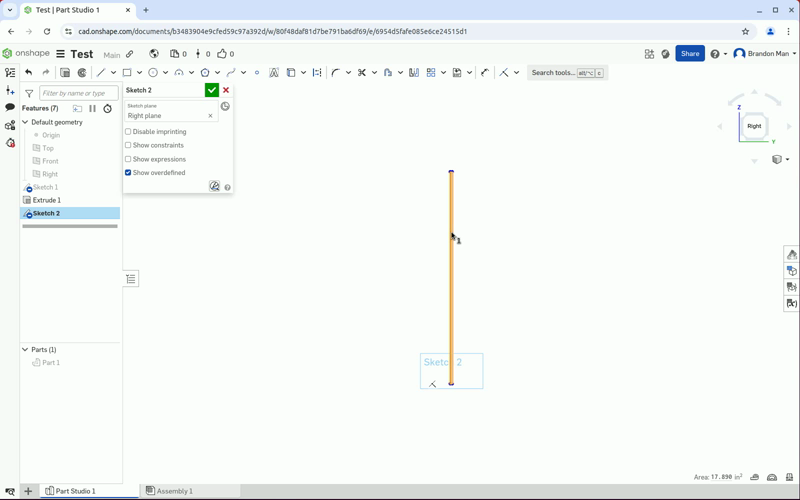
mouse_move(73, 352)
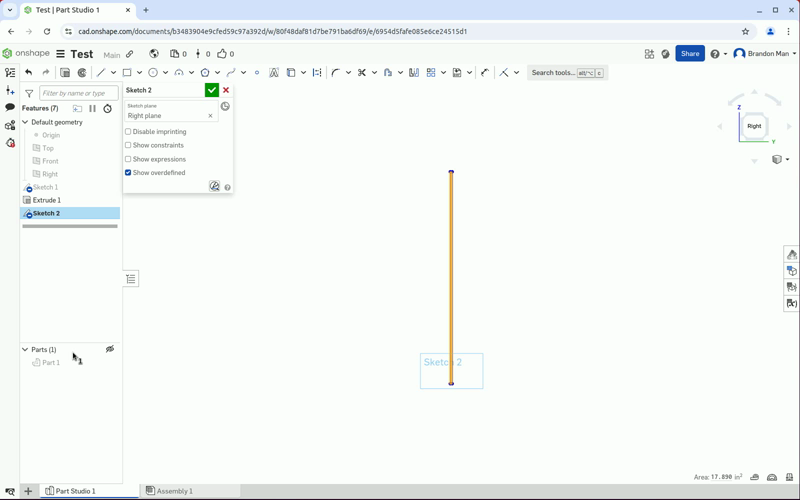
key(shift+y)
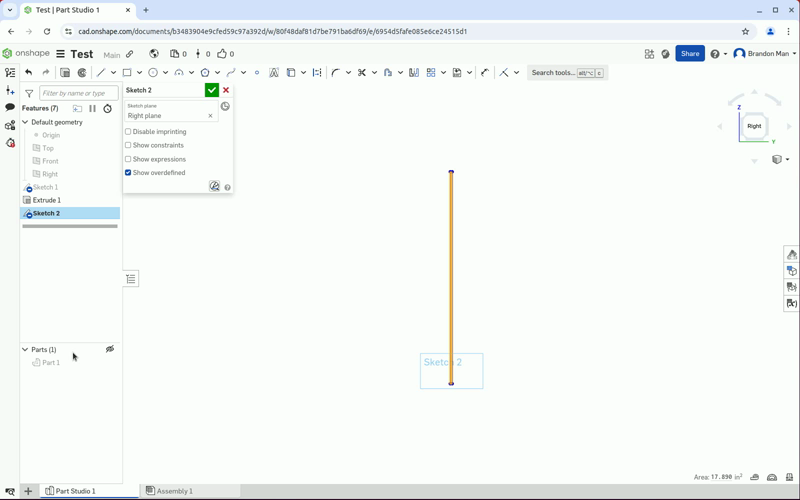
key(shift+e)
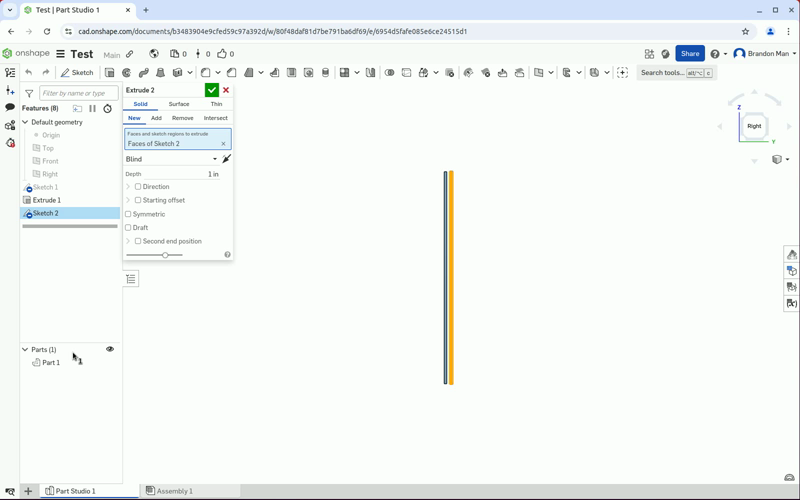
mouse_move(143, 106)
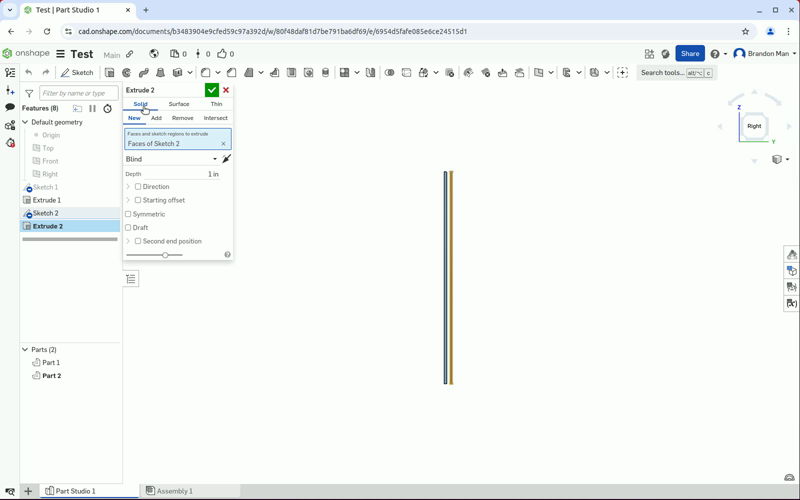
click(143, 106)
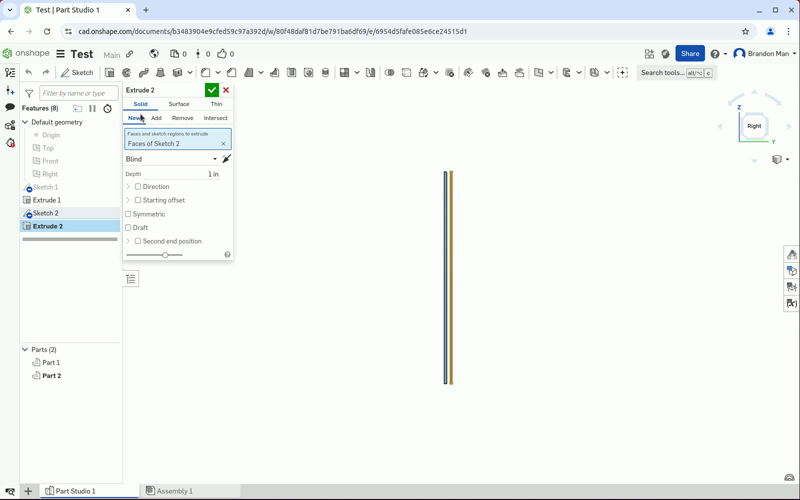
mouse_move(137, 120)
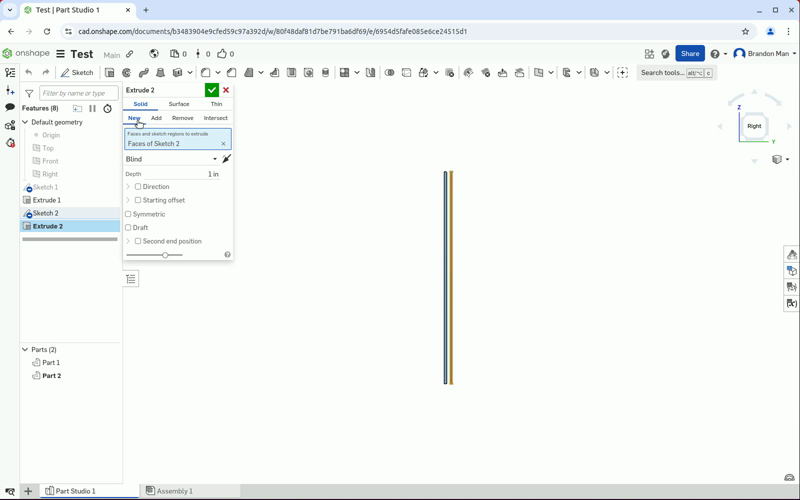
click(137, 120)
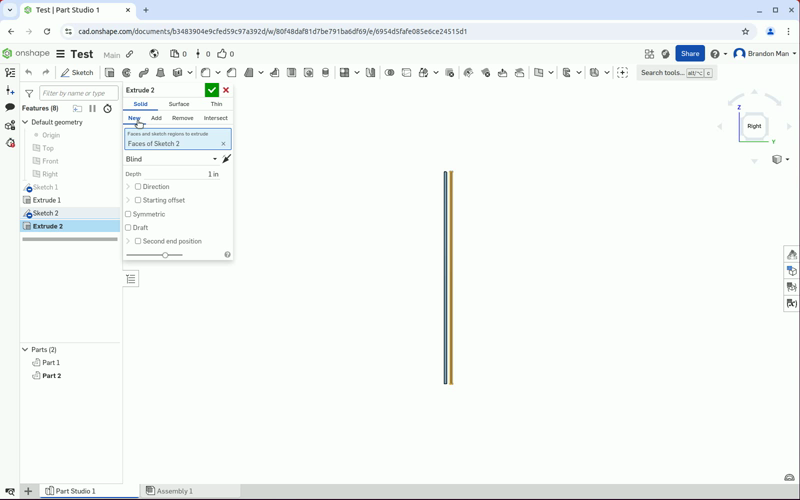
key(tab, 4)
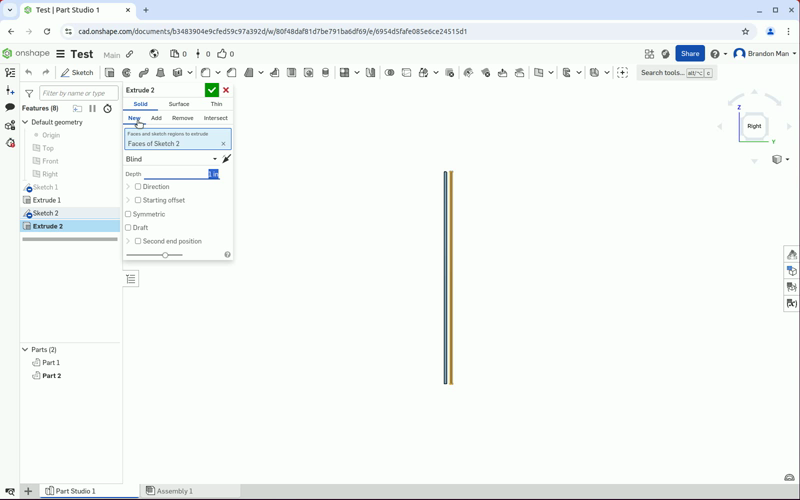
text(8.666)
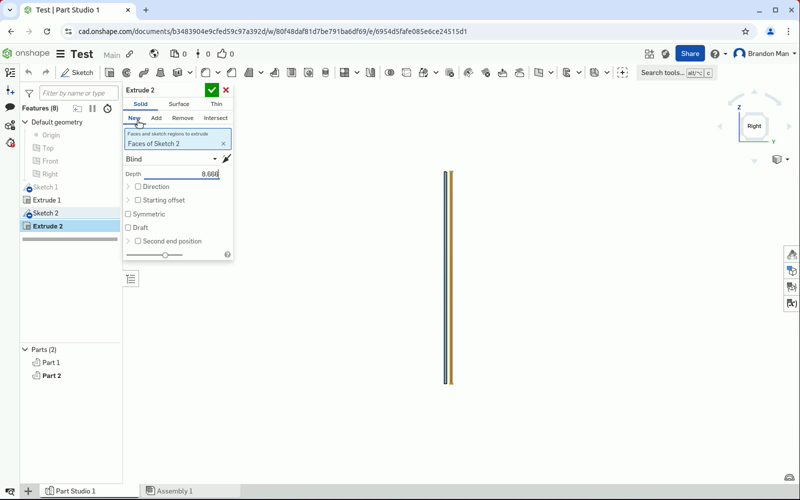
key(tab, 3)
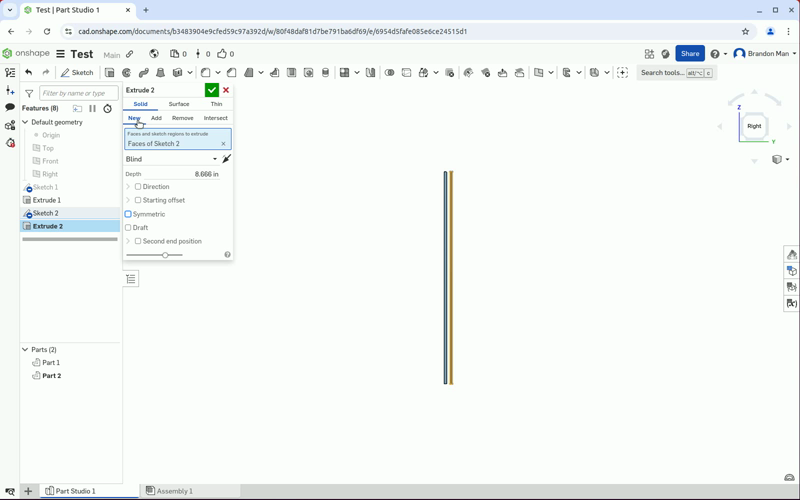
key(space)
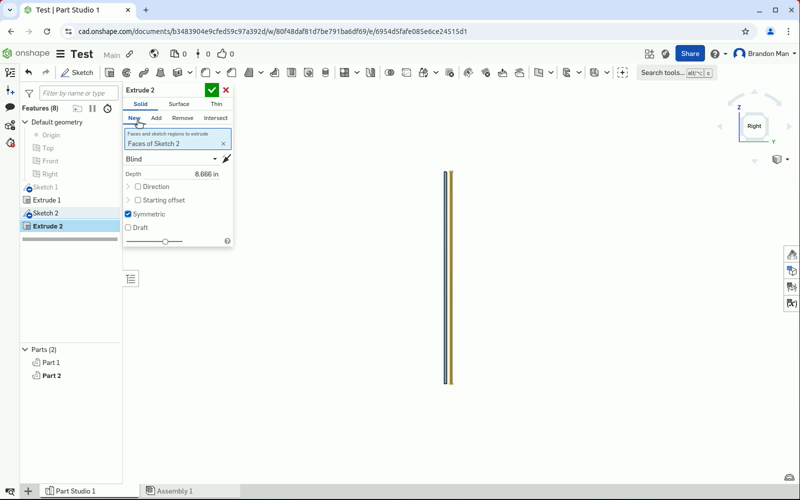
key(enter)
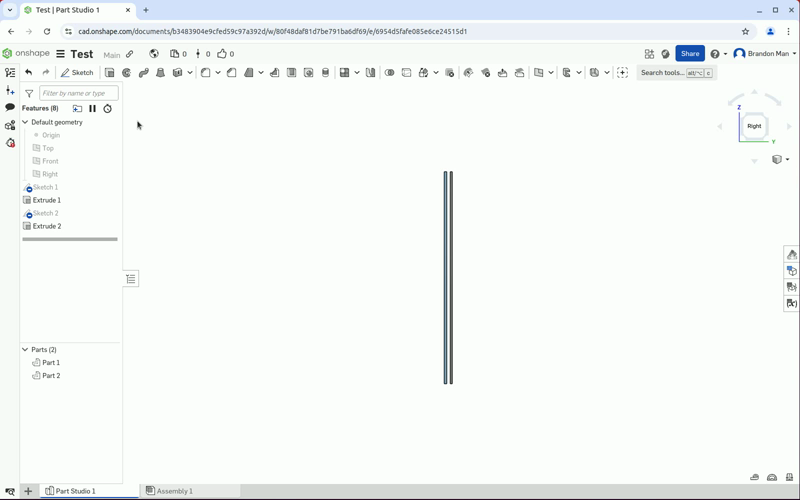
key(shift+h)
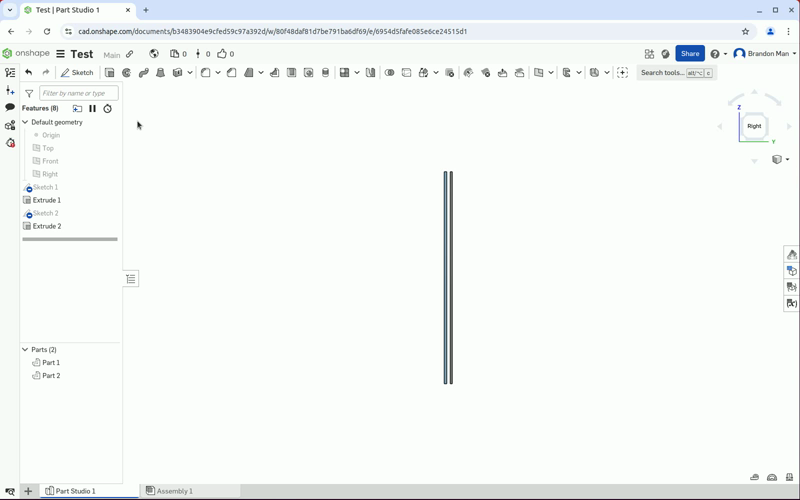
key(shift+h)
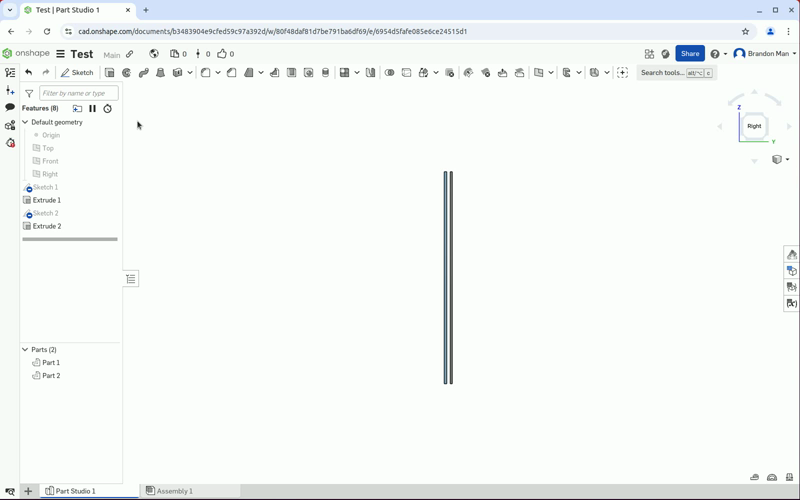
mouse_move(73, 189)
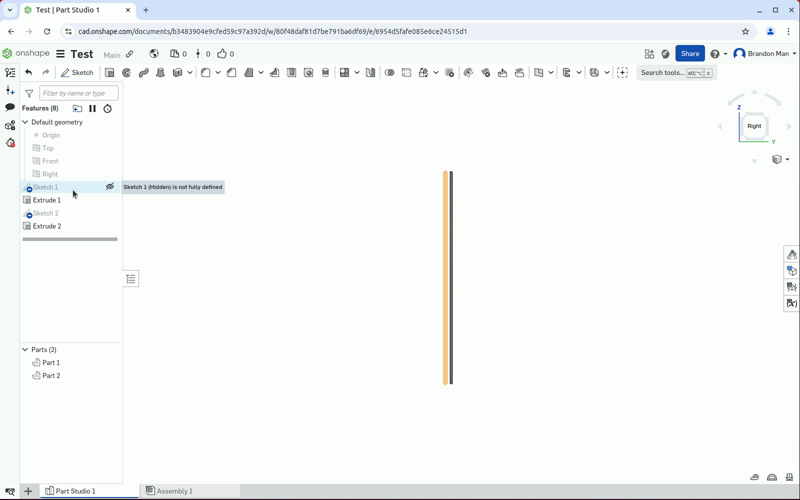
click(73, 189)
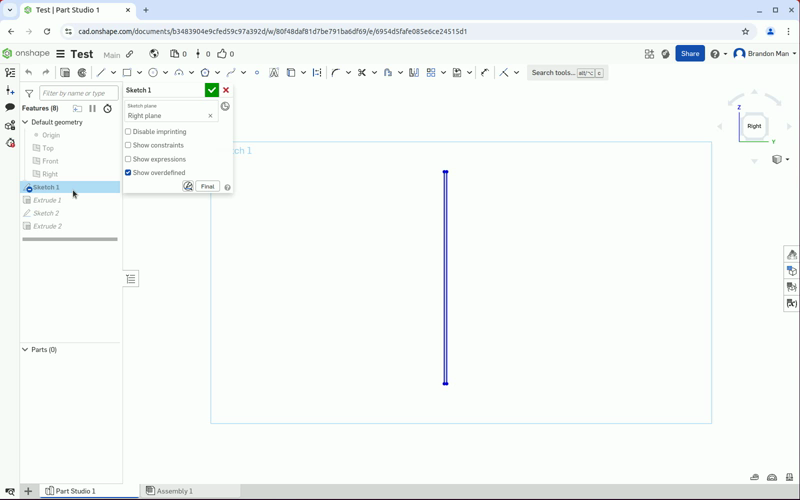
mouse_move(229, 92)
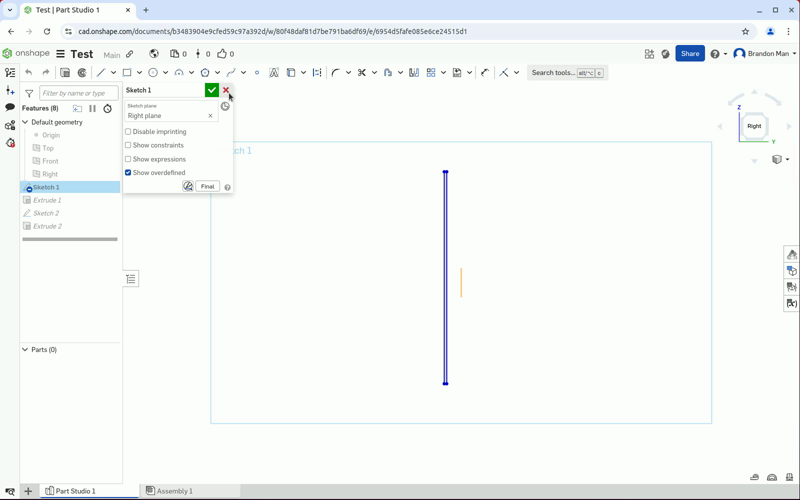
click(229, 92)
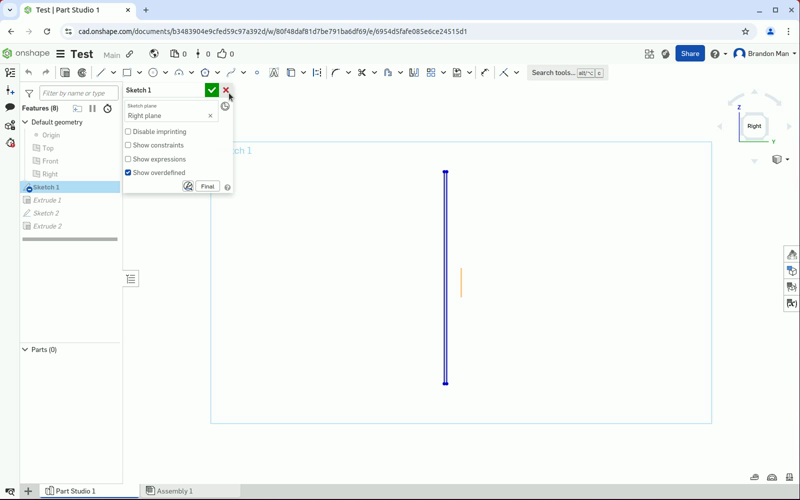
key(shift+s)
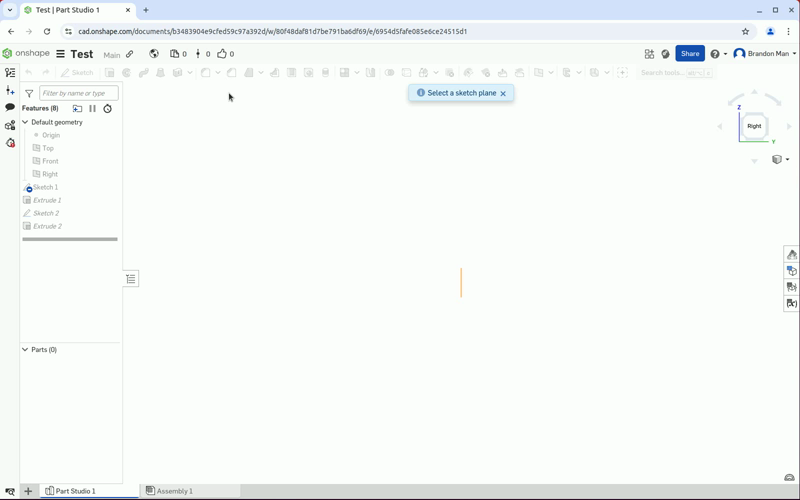
mouse_move(73, 176)
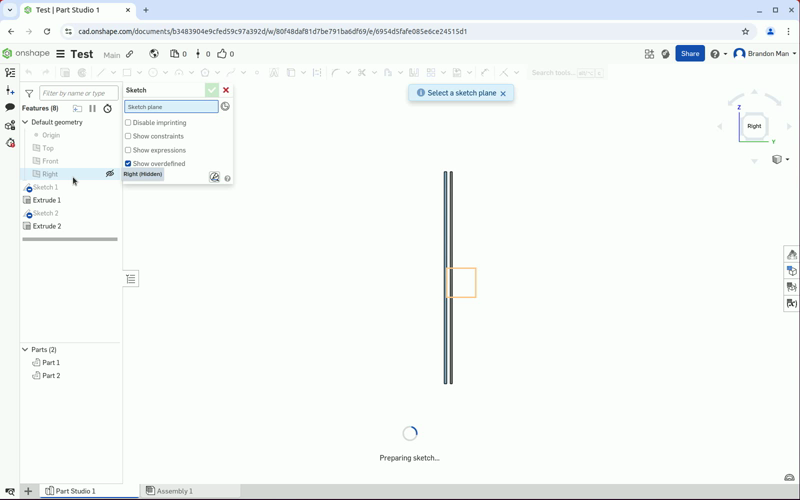
click(73, 176)
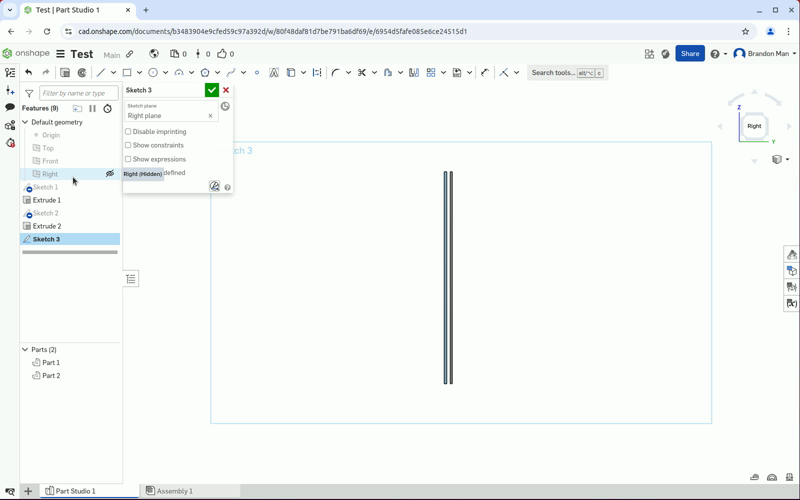
mouse_move(73, 352)
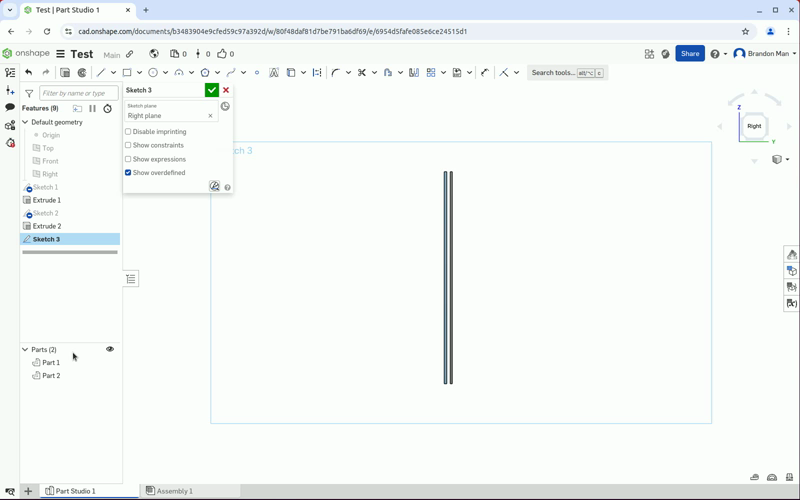
key(y)
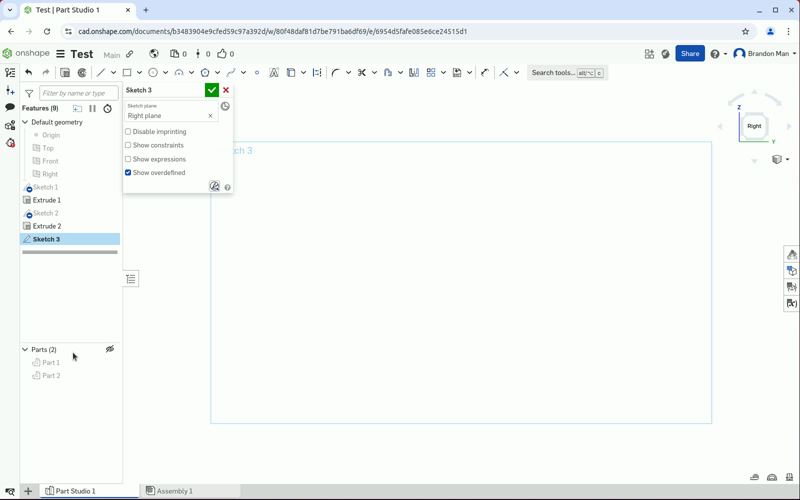
key(l)
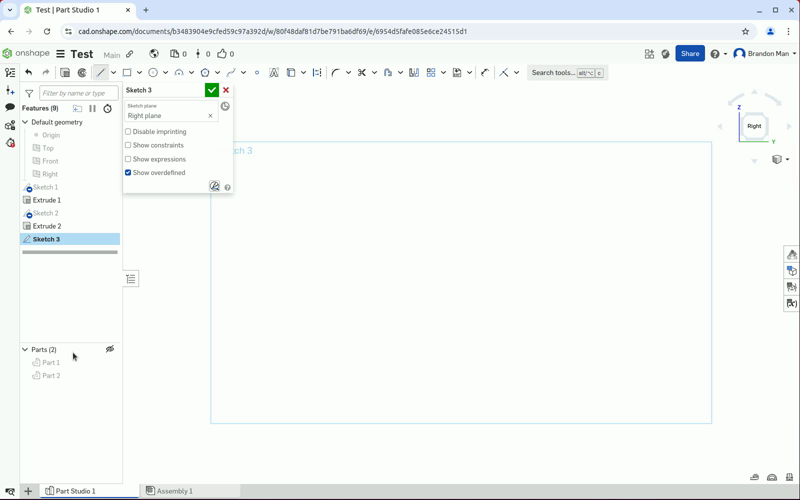
key_down(shift)
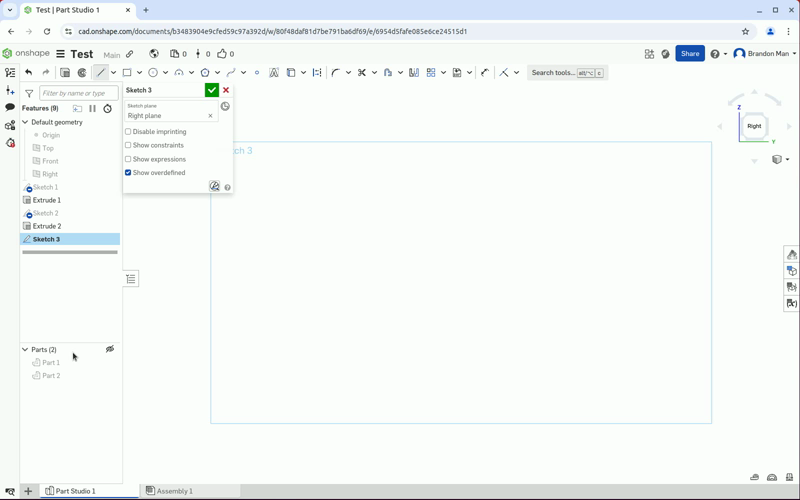
mouse_move(492, 383)
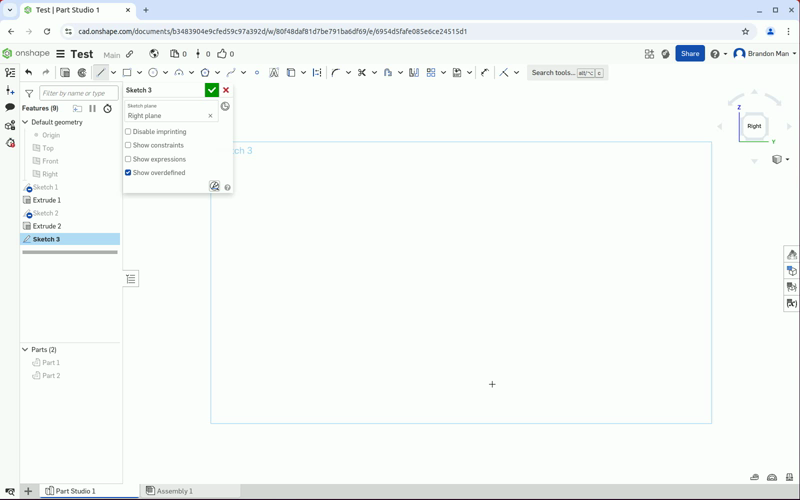
click(492, 383)
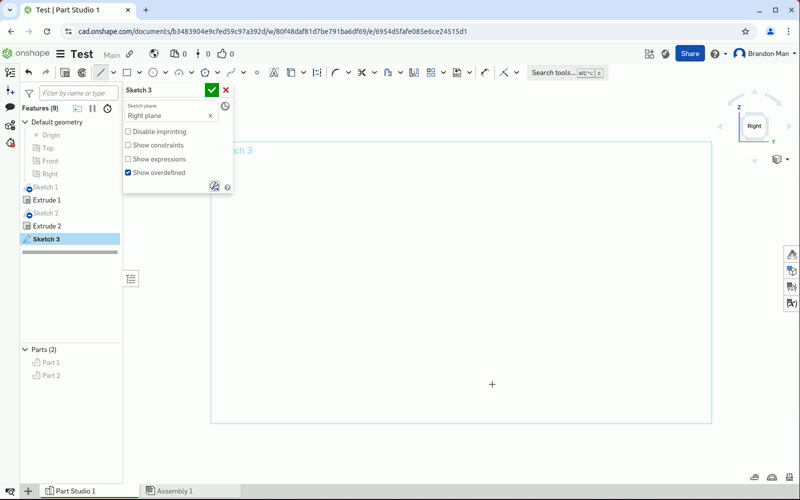
key_up(shift)
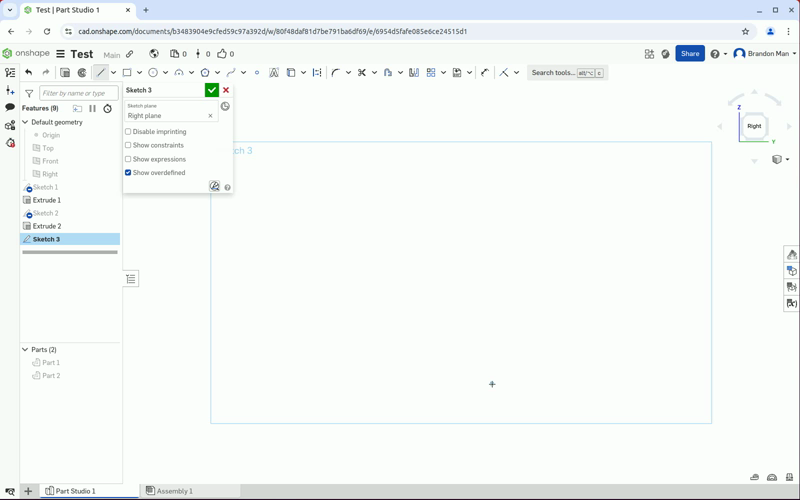
key_down(shift)
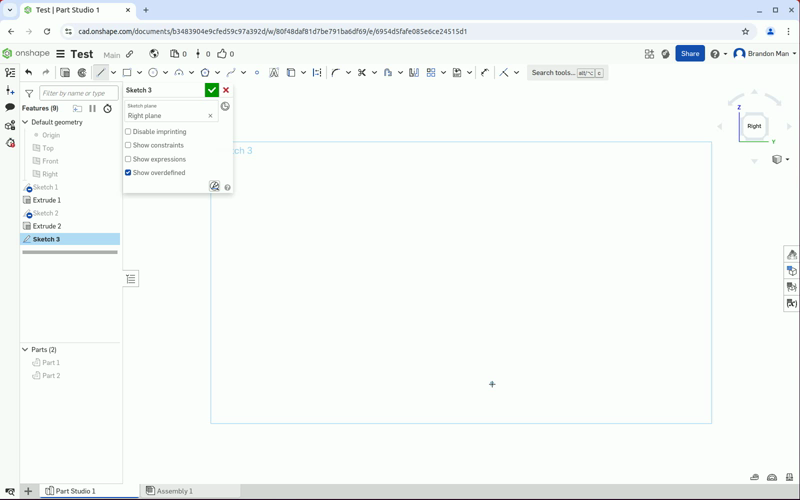
mouse_move(522, 383)
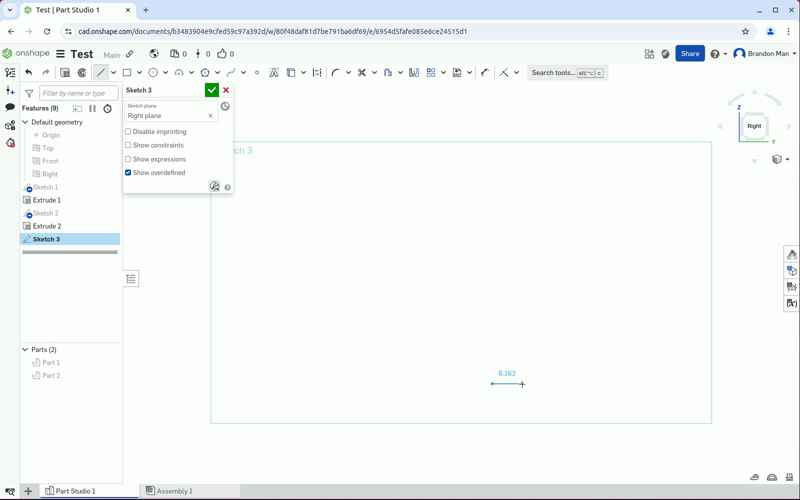
mouse_move(494, 383)
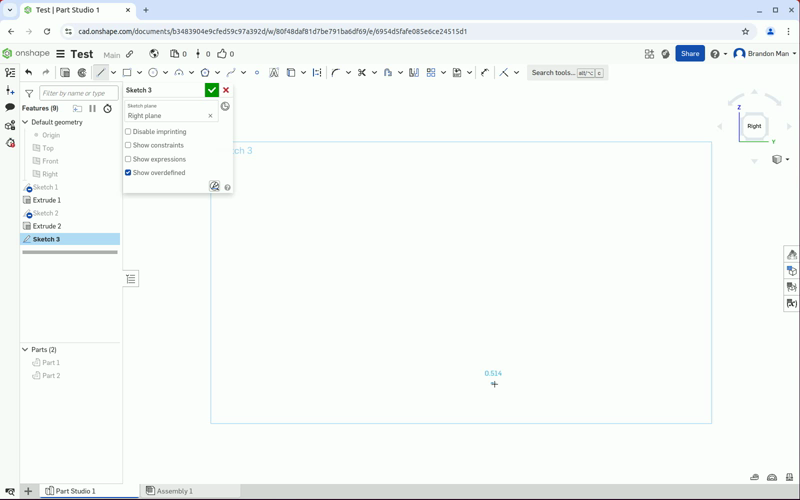
scroll(6)
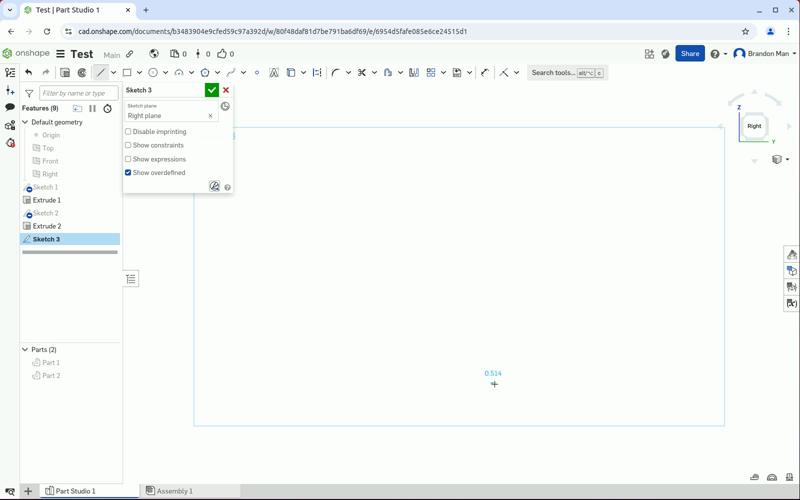
scroll(6)
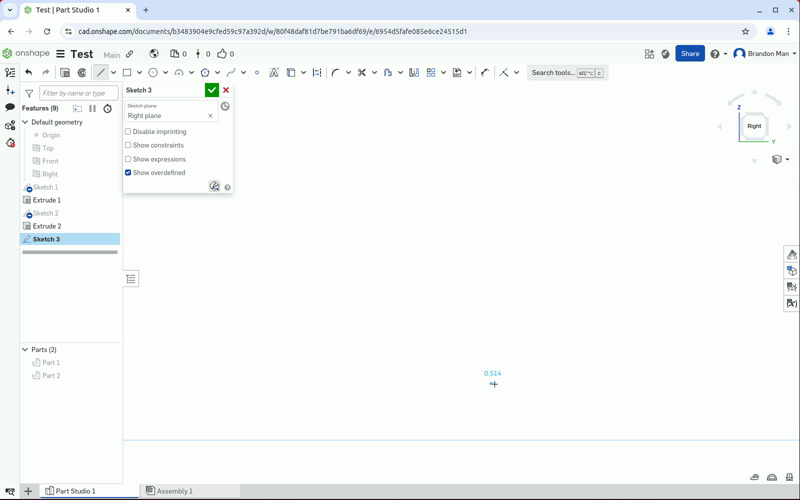
scroll(6)
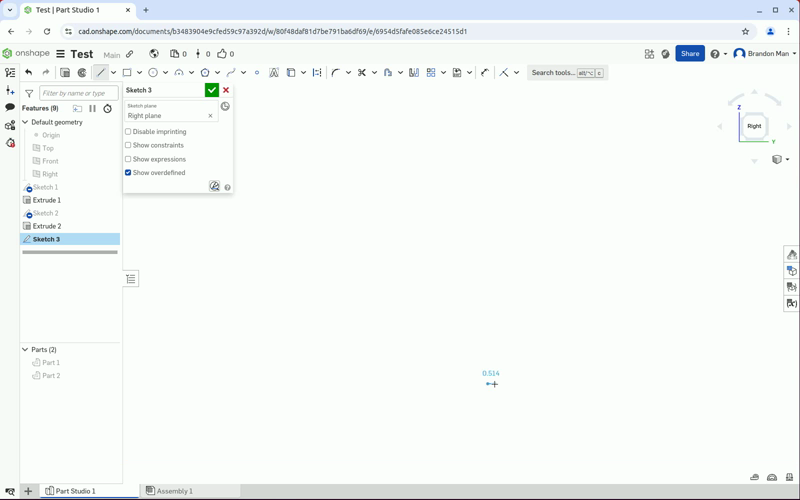
scroll(6)
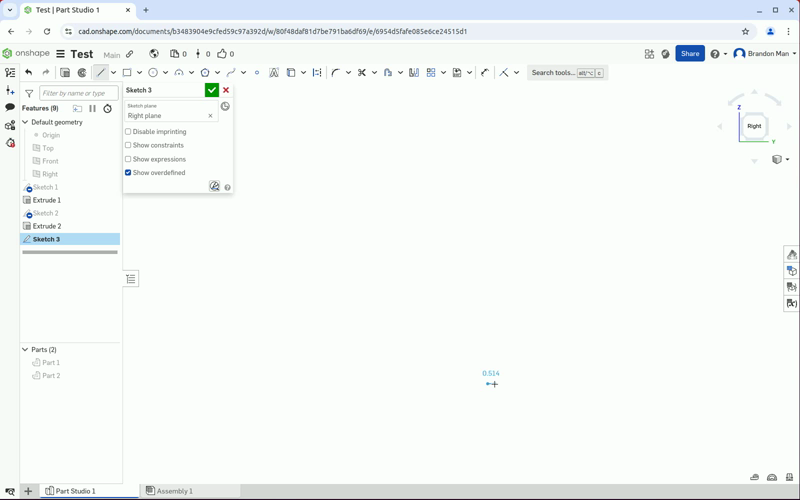
scroll(6)
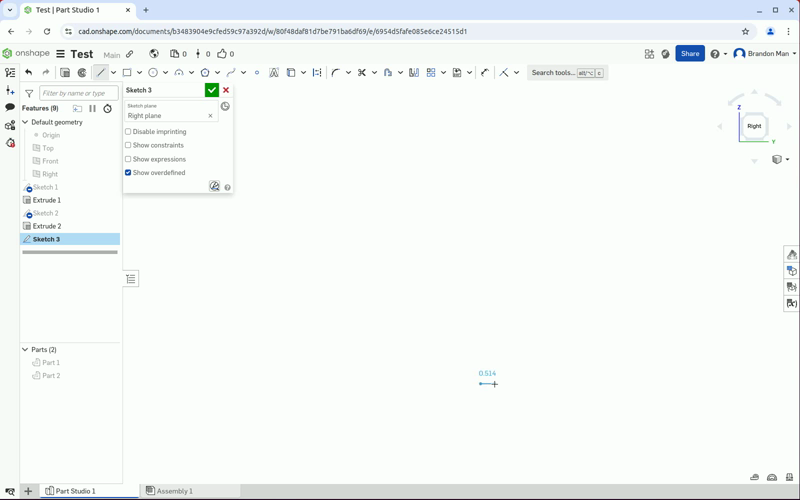
scroll(6)
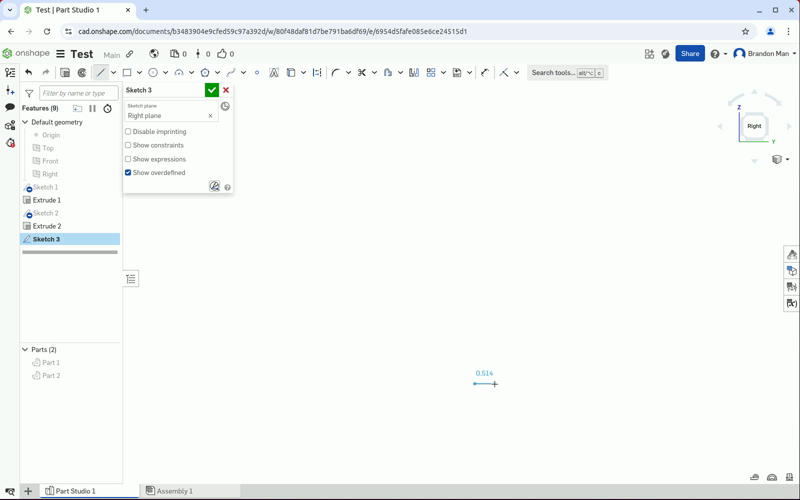
scroll(6)
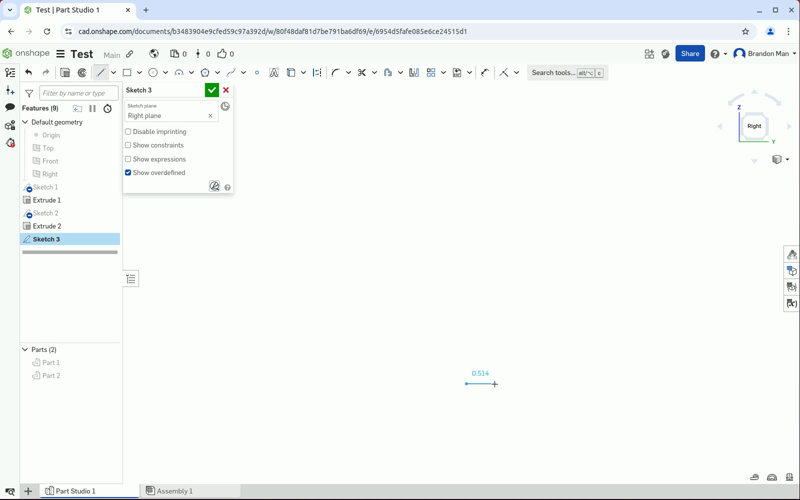
click(494, 383)
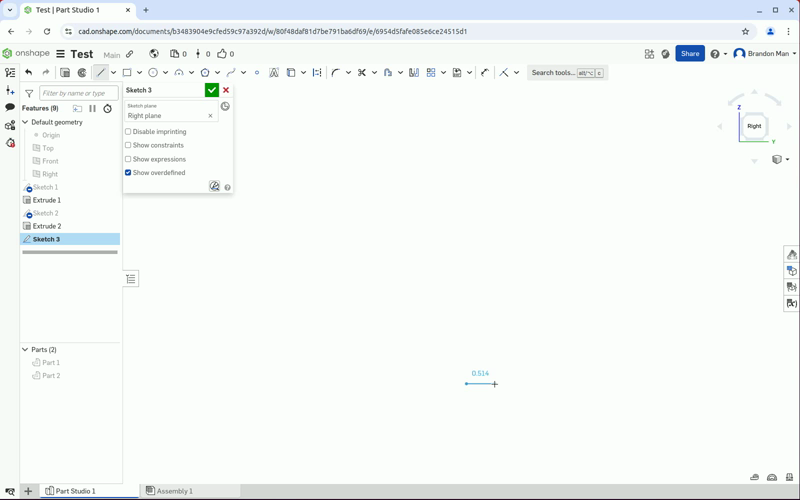
scroll(-6)
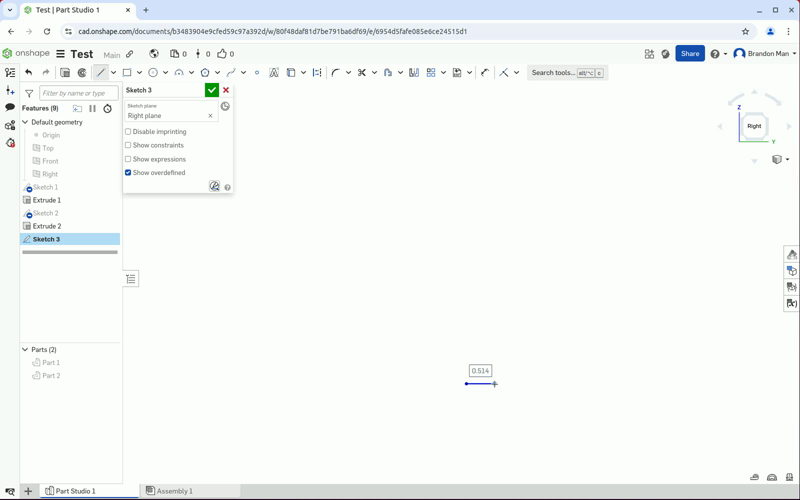
scroll(-6)
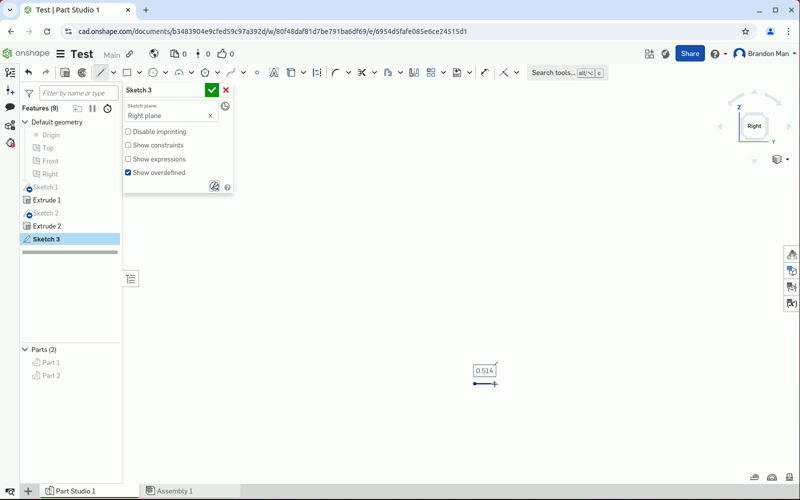
scroll(-6)
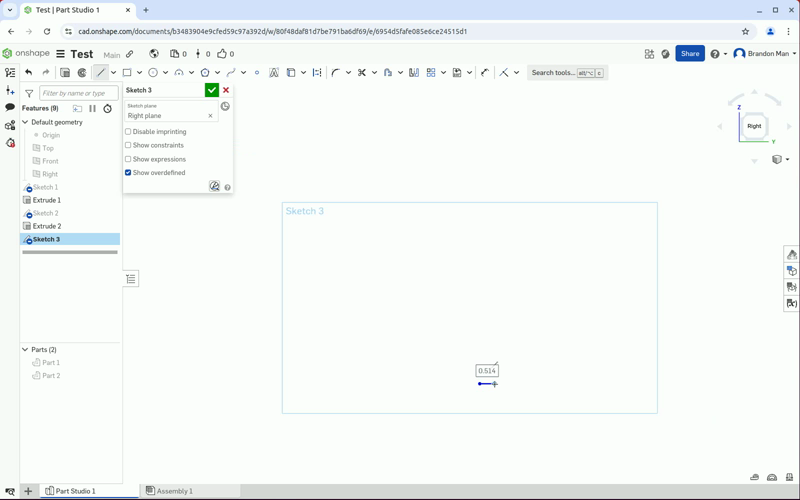
scroll(-6)
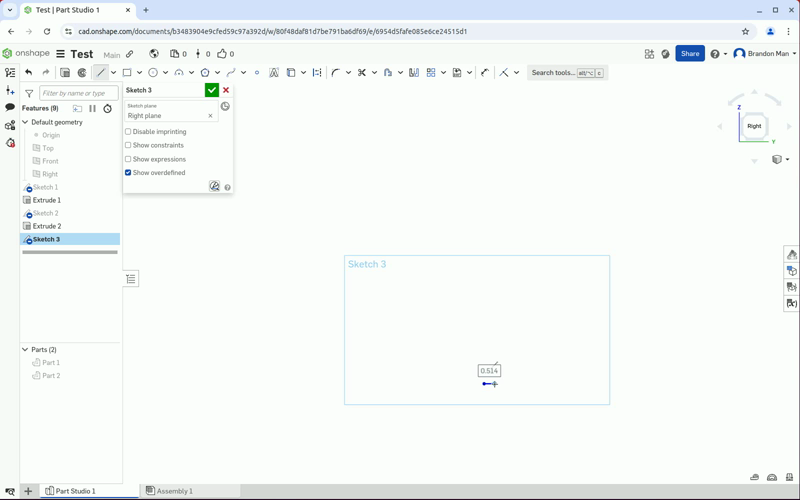
scroll(-6)
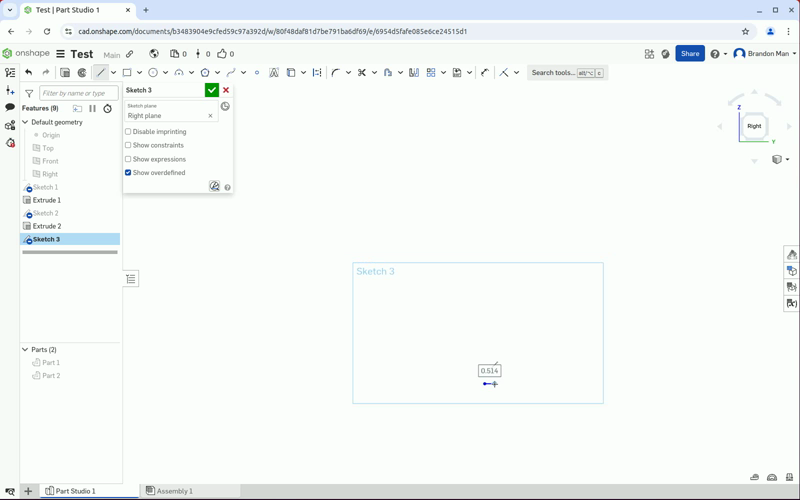
scroll(-6)
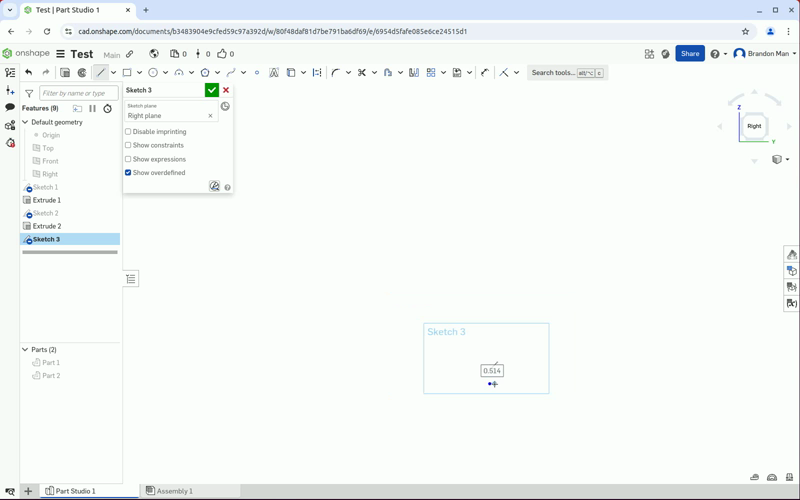
scroll(-6)
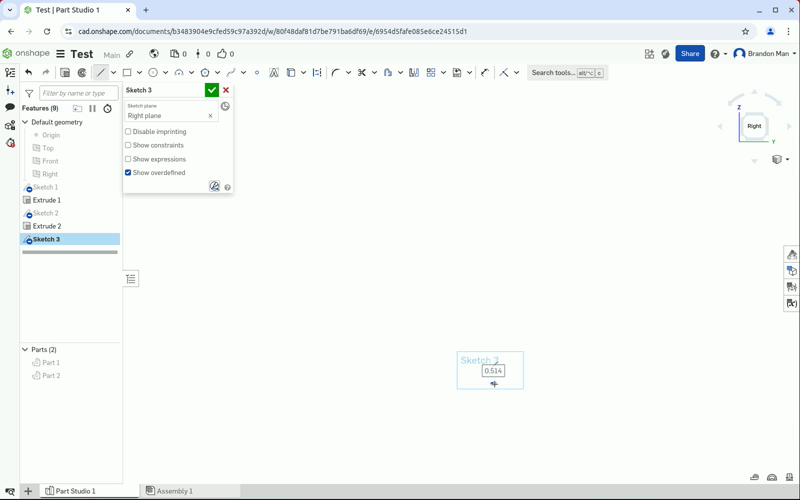
key_up(shift)
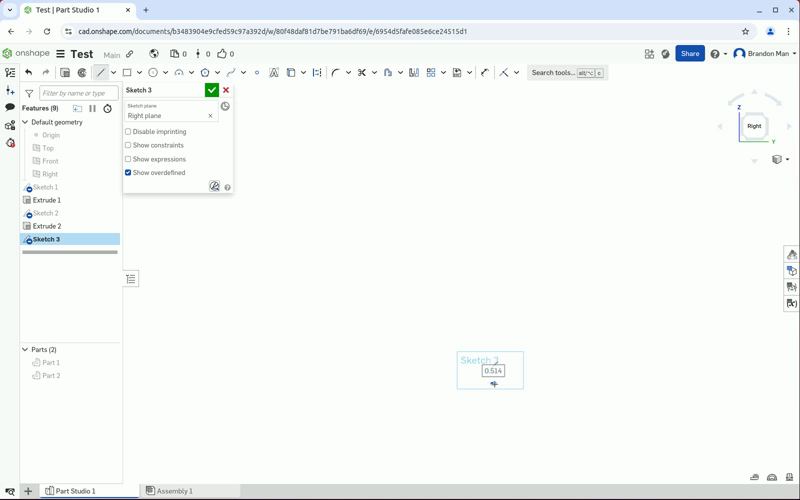
key_down(shift)
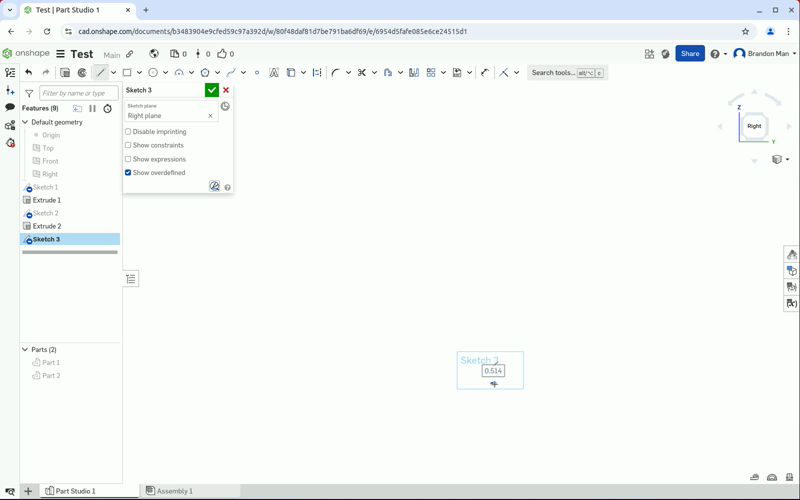
mouse_move(494, 171)
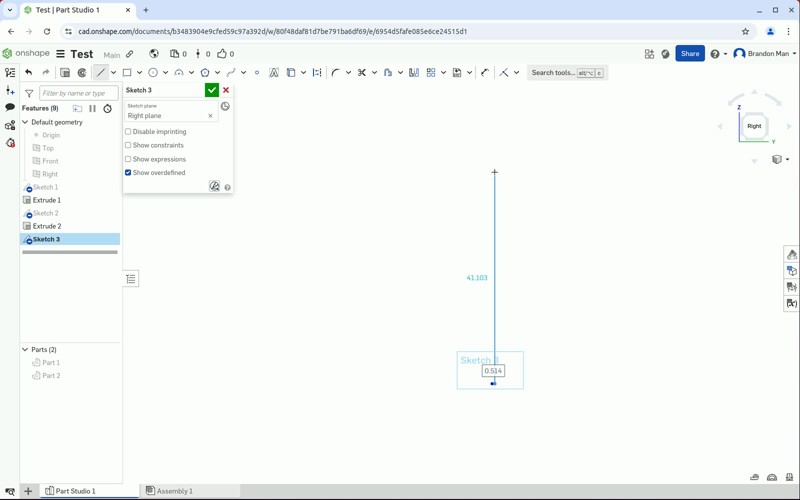
click(494, 171)
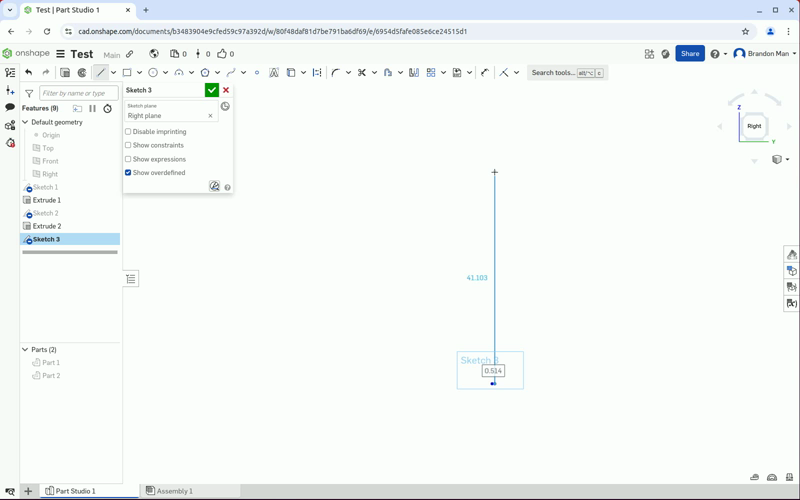
key_up(shift)
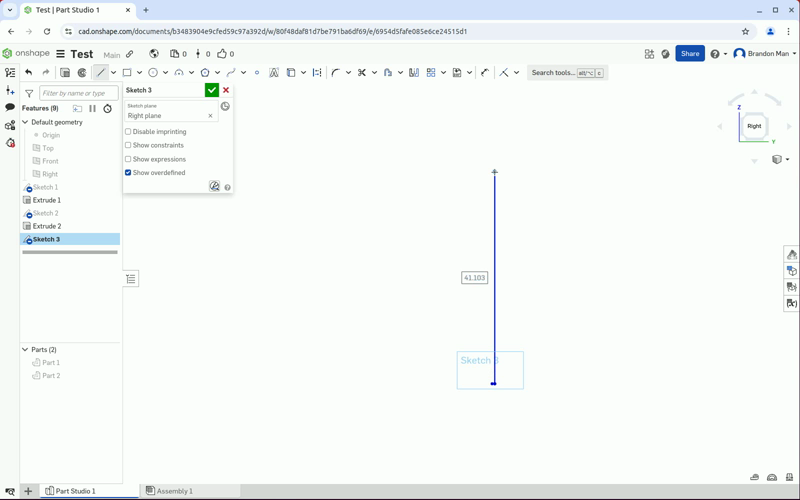
key_down(shift)
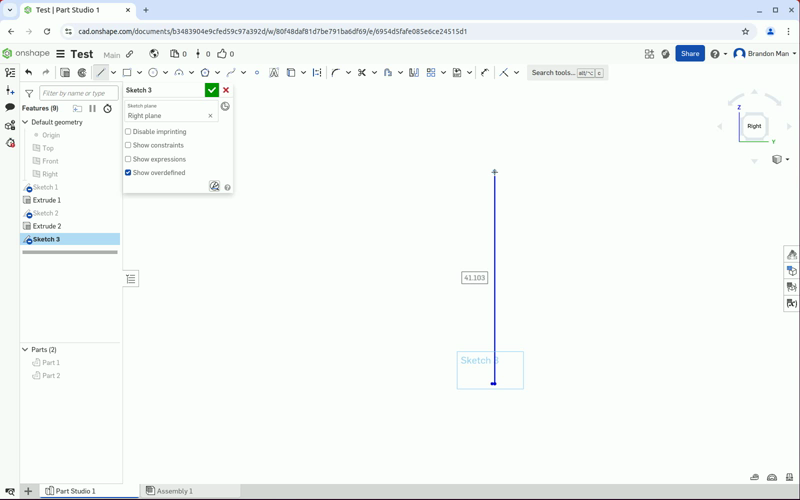
mouse_move(524, 171)
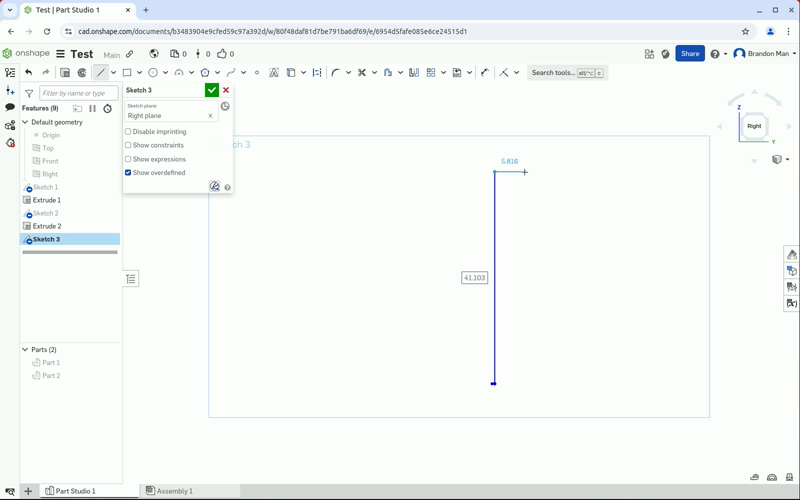
mouse_move(492, 171)
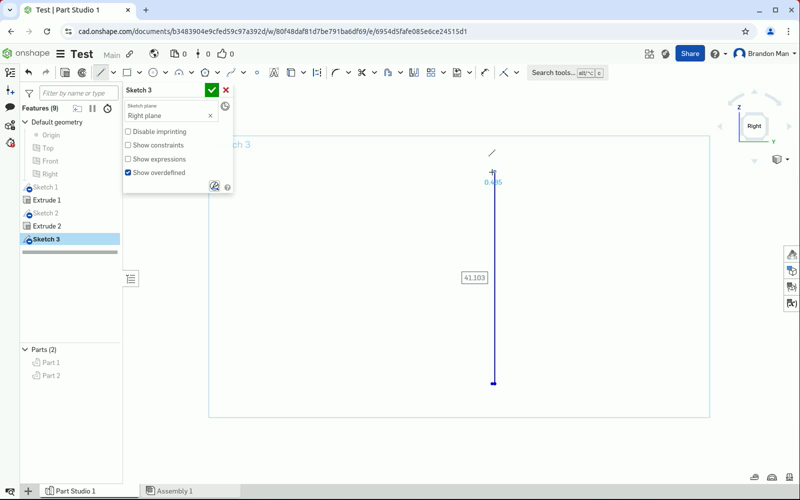
scroll(6)
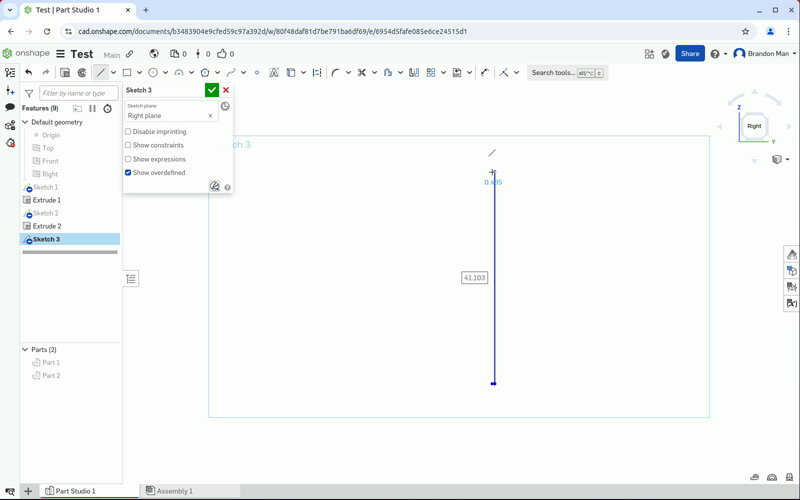
scroll(6)
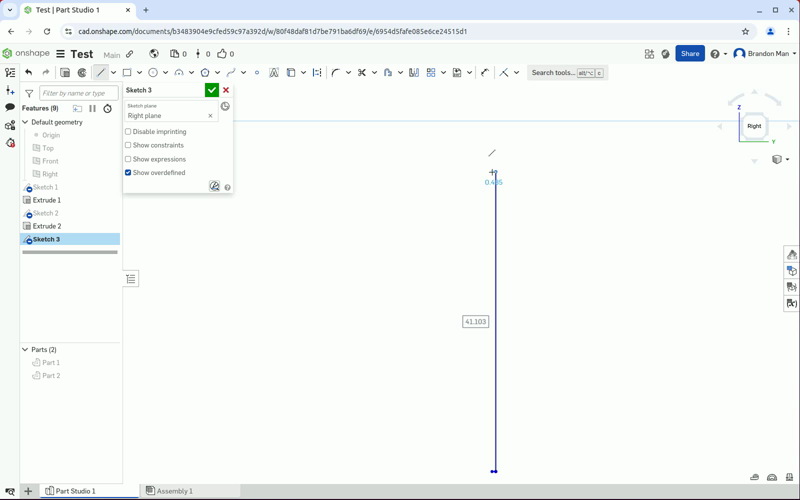
scroll(6)
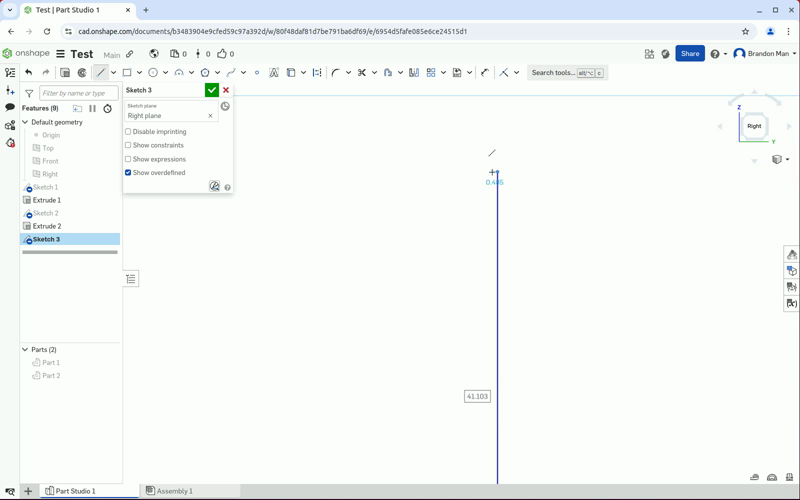
scroll(6)
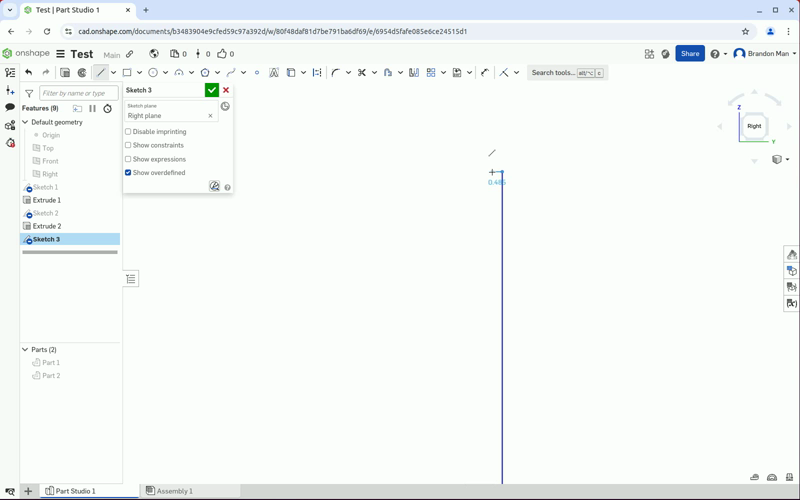
scroll(6)
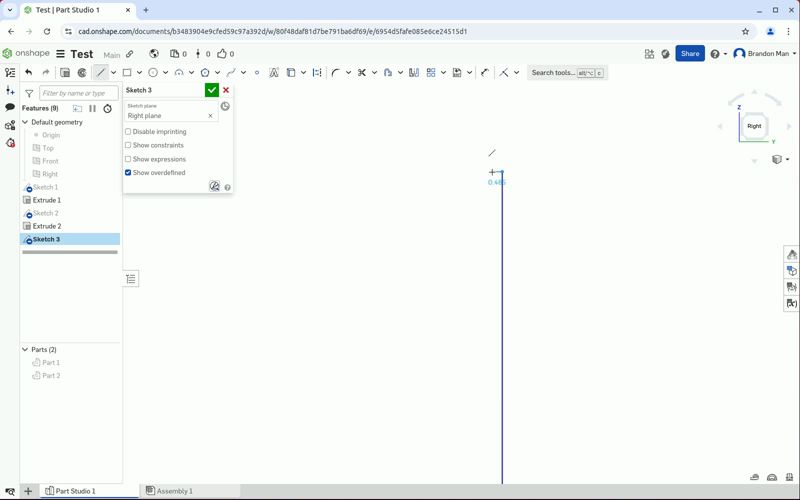
scroll(6)
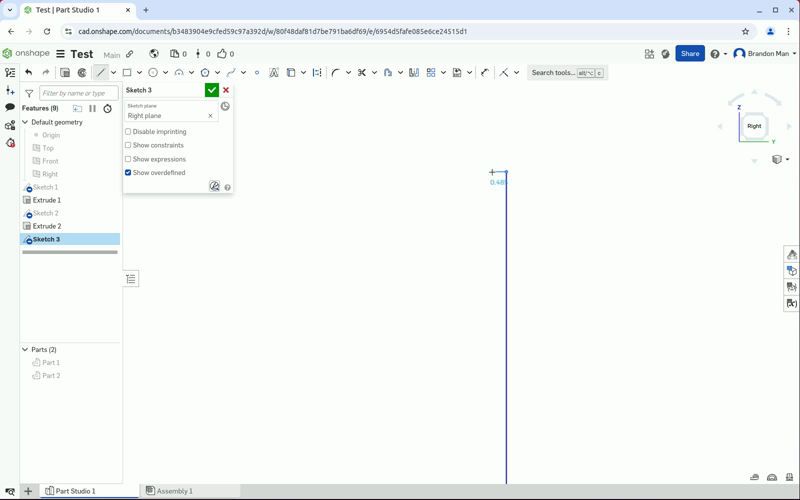
scroll(6)
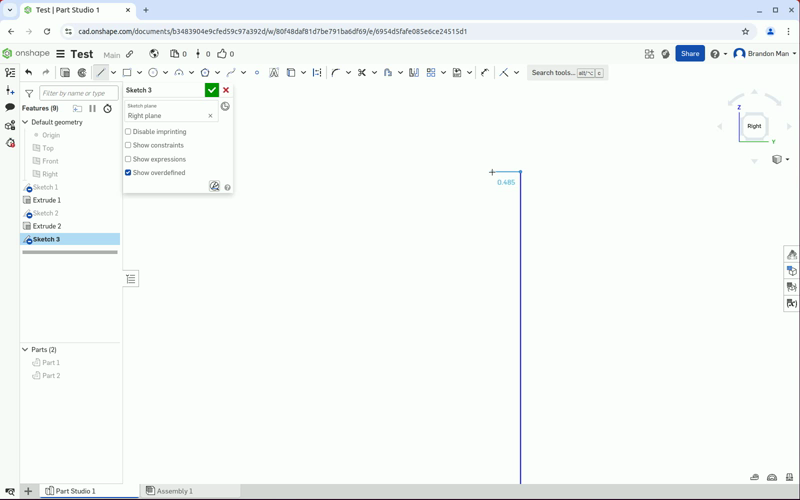
click(492, 171)
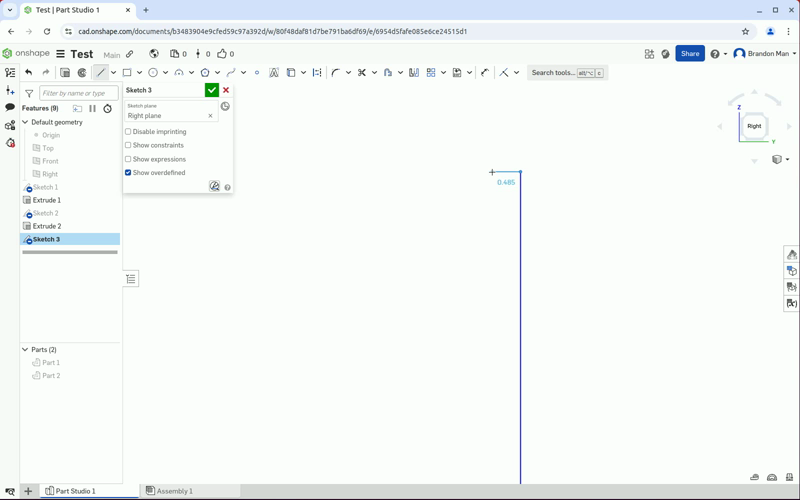
scroll(-6)
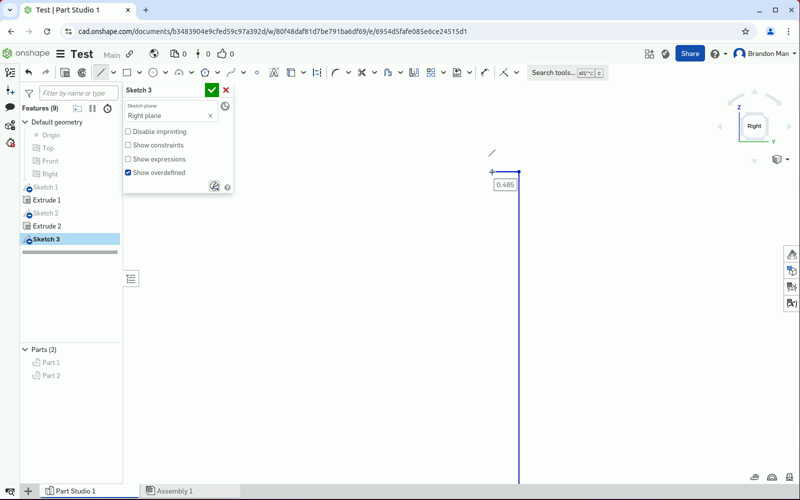
scroll(-6)
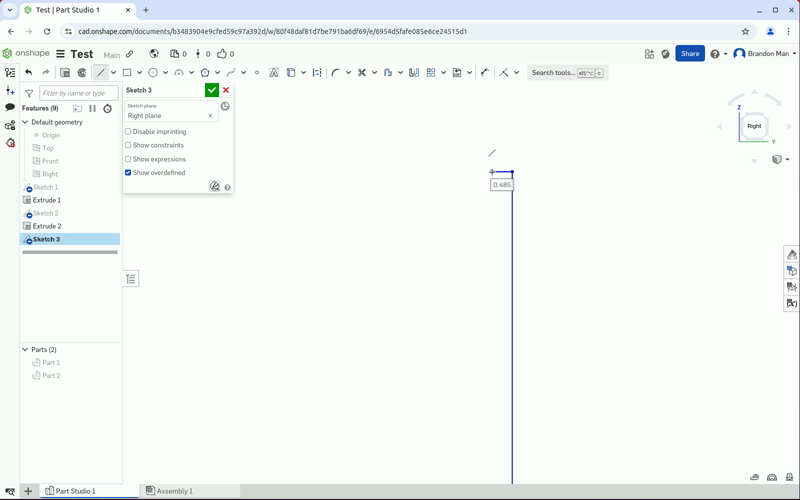
scroll(-6)
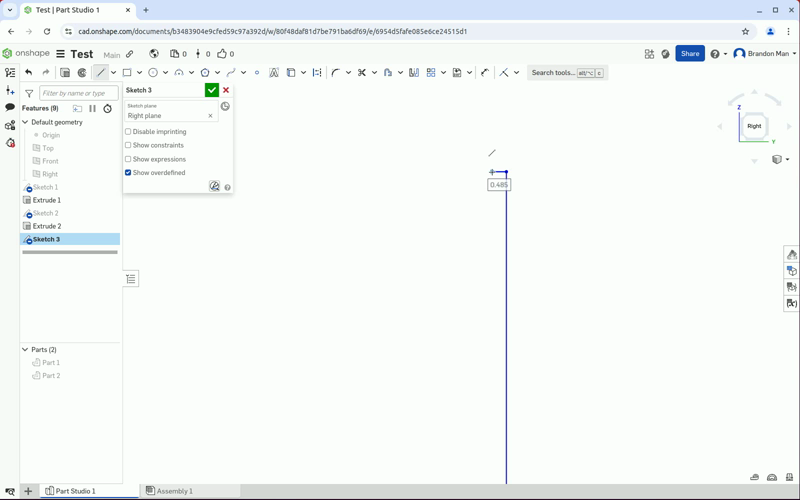
scroll(-6)
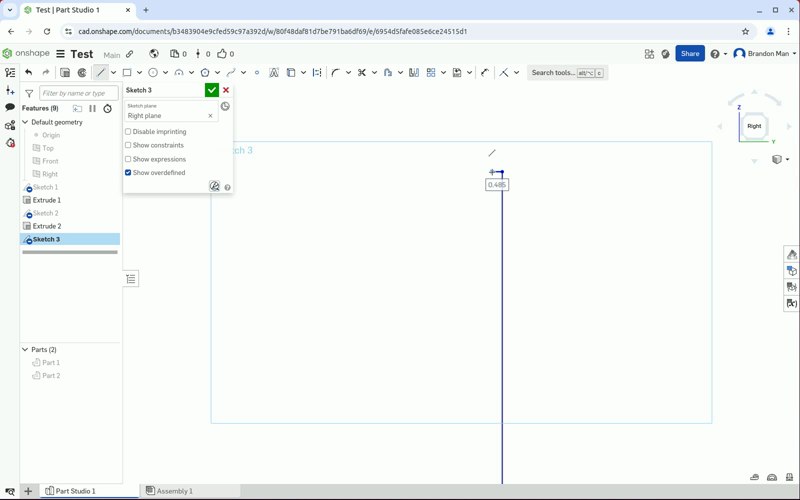
scroll(-6)
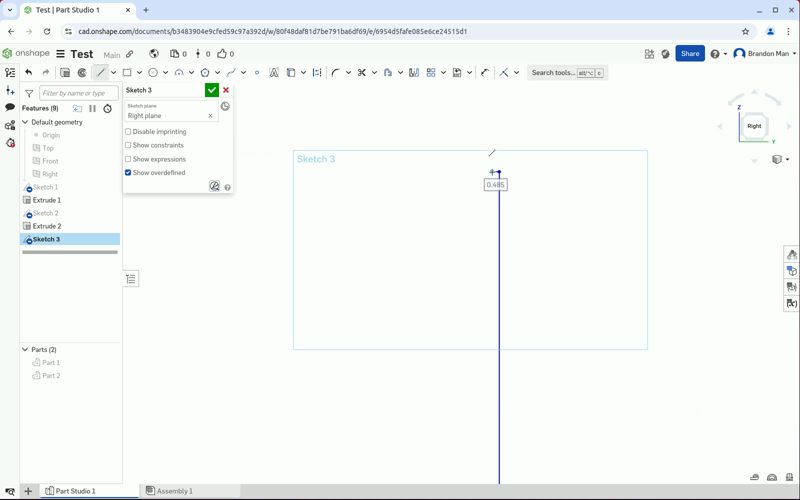
scroll(-6)
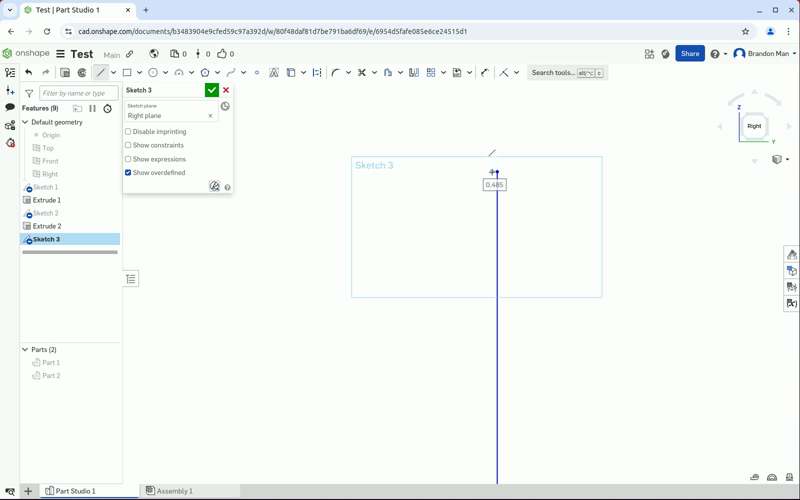
scroll(-6)
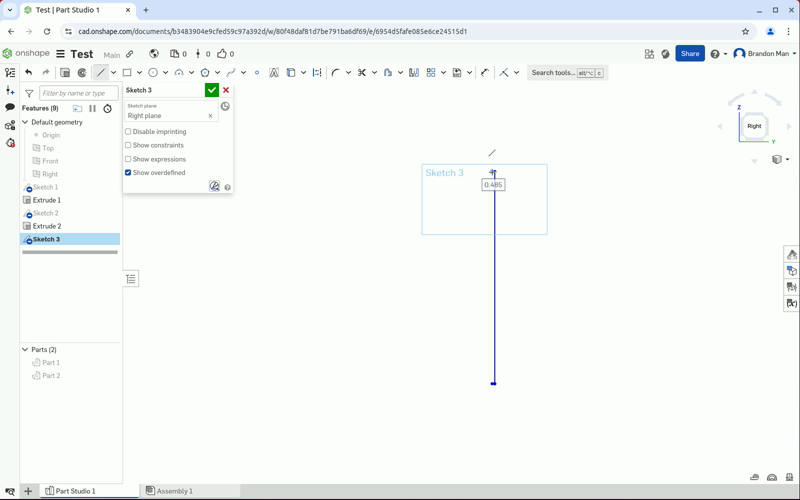
key_up(shift)
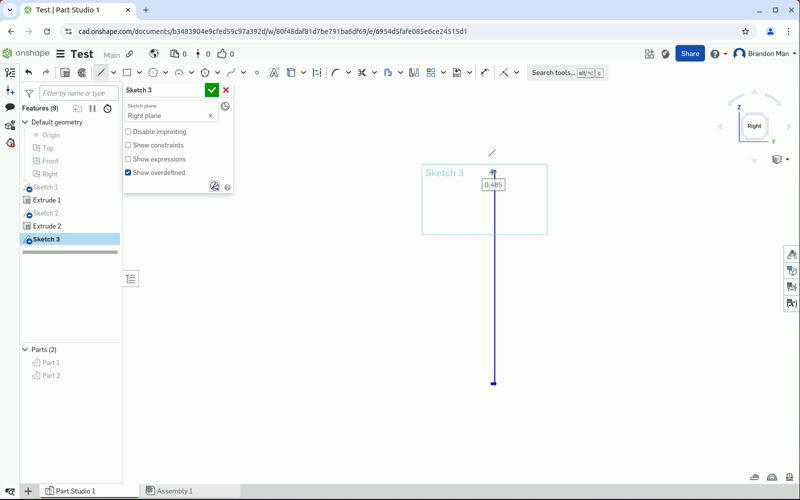
key_down(shift)
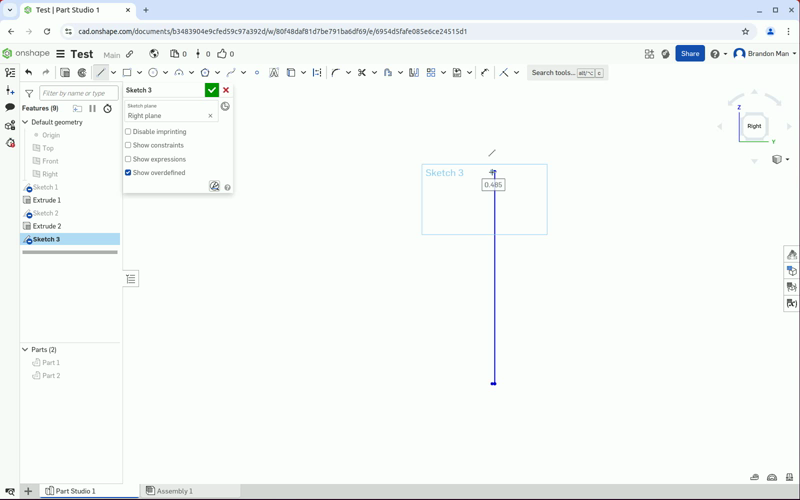
mouse_move(492, 383)
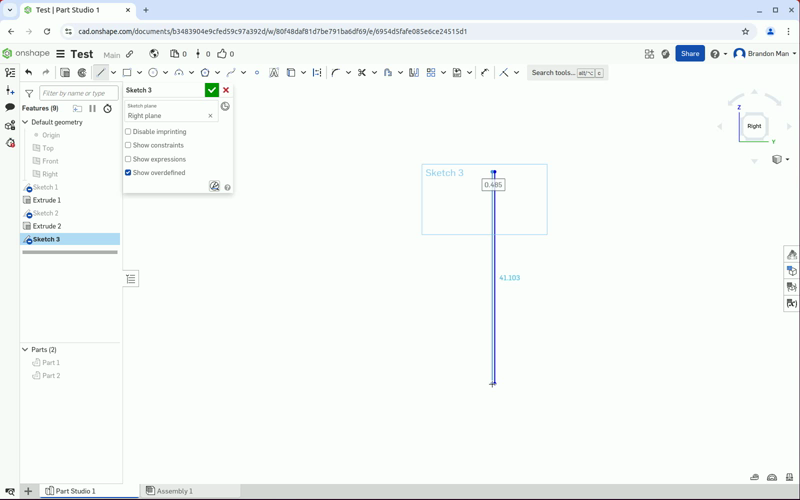
scroll(6)
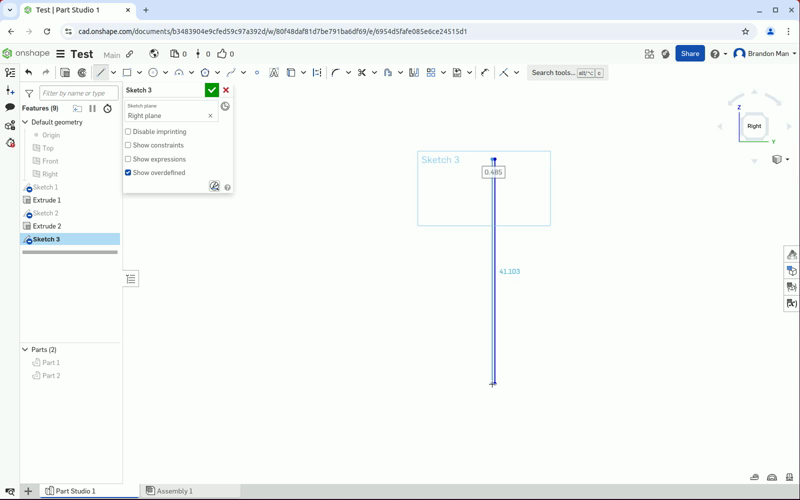
scroll(6)
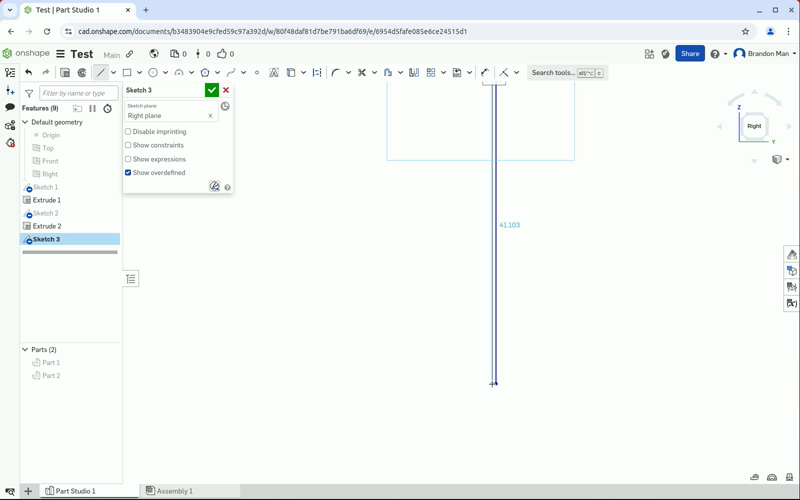
scroll(6)
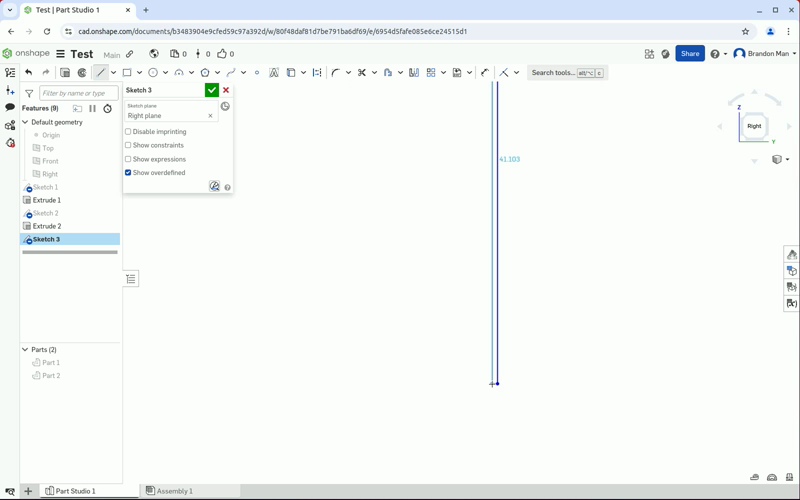
scroll(6)
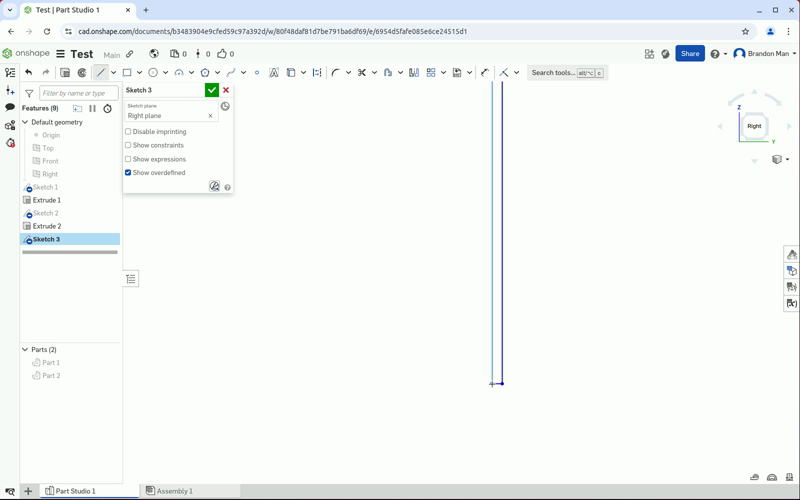
scroll(6)
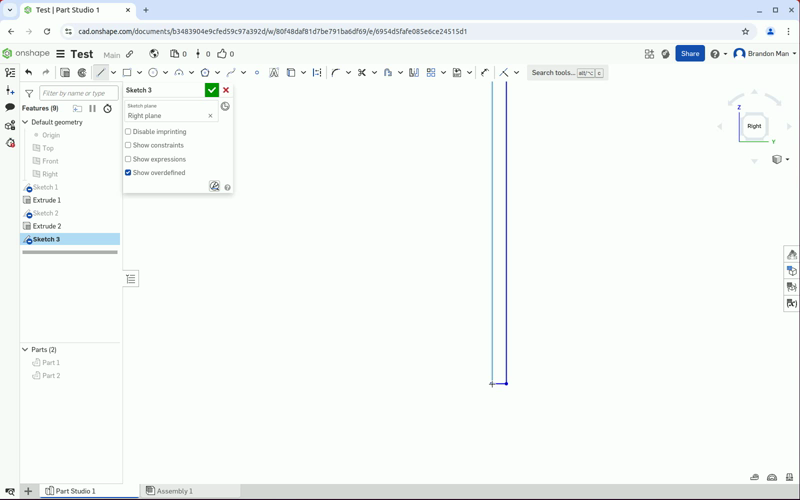
scroll(6)
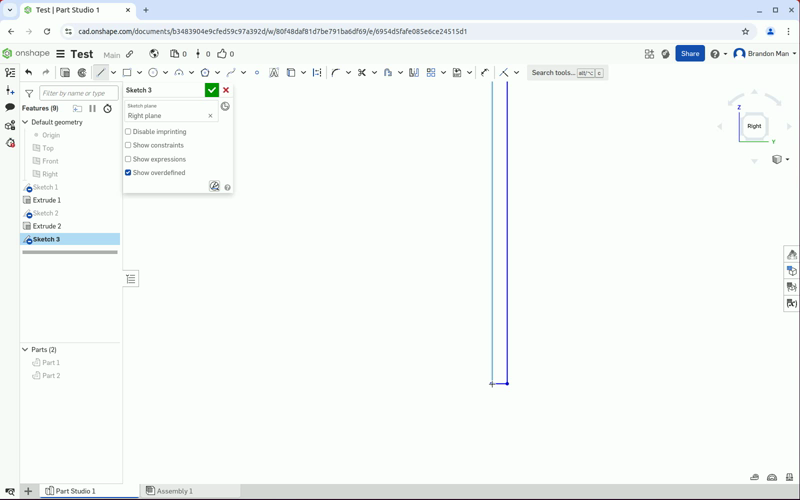
scroll(6)
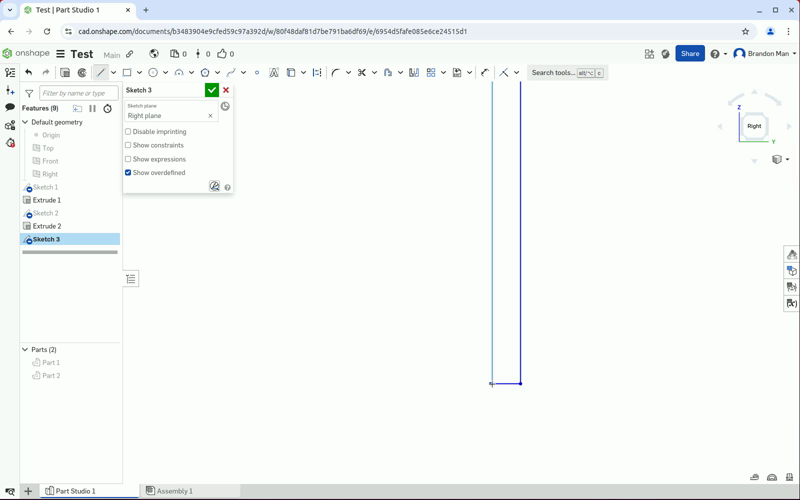
key_up(shift)
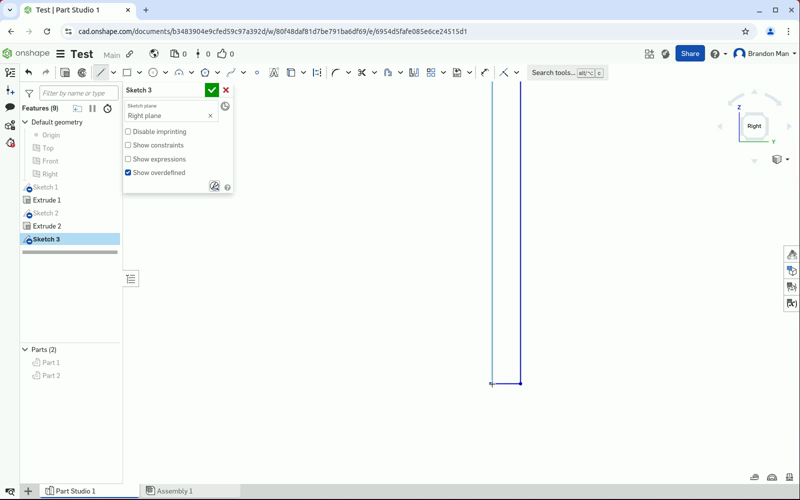
click(492, 383)
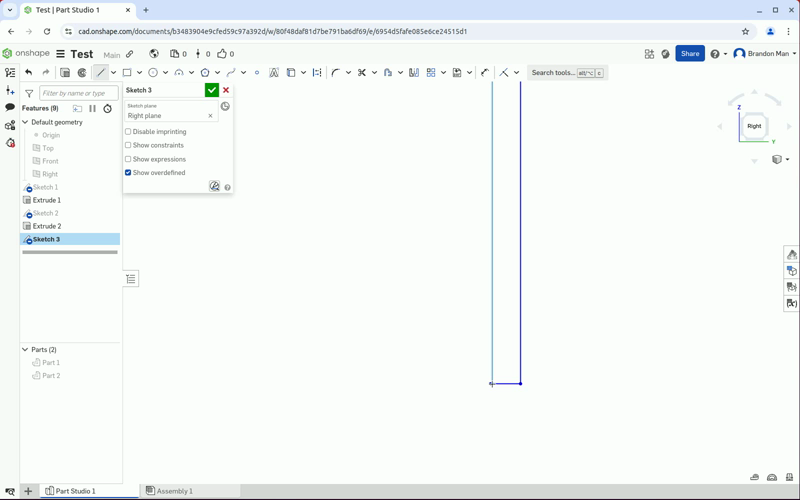
scroll(-6)
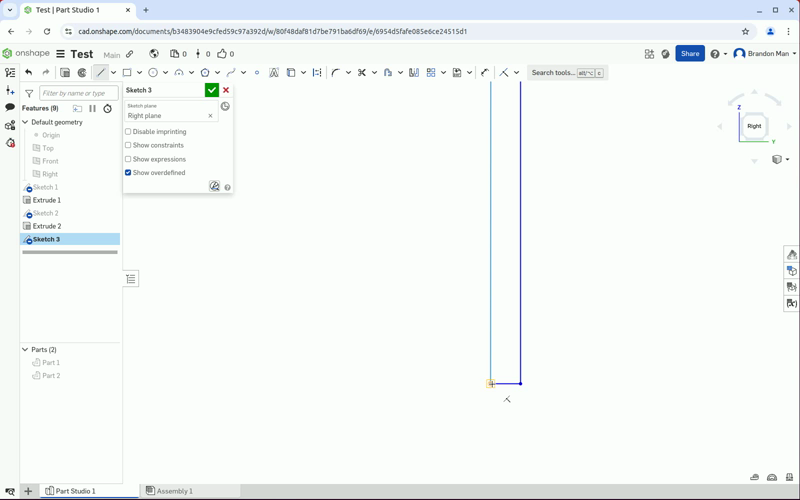
scroll(-6)
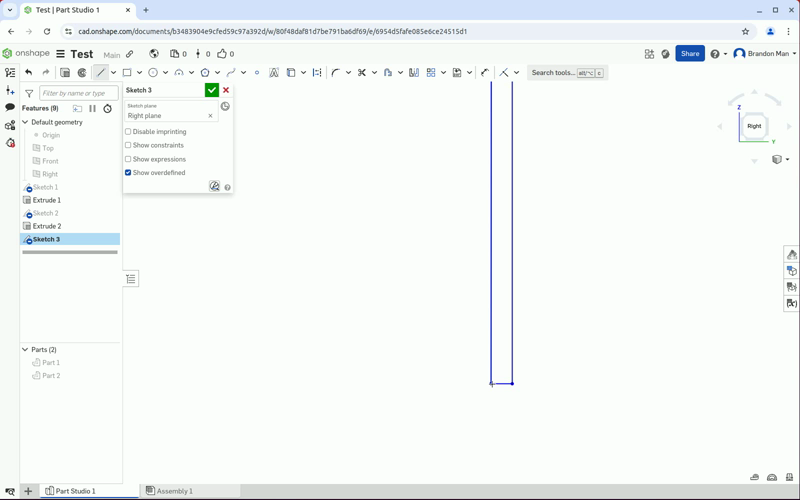
scroll(-6)
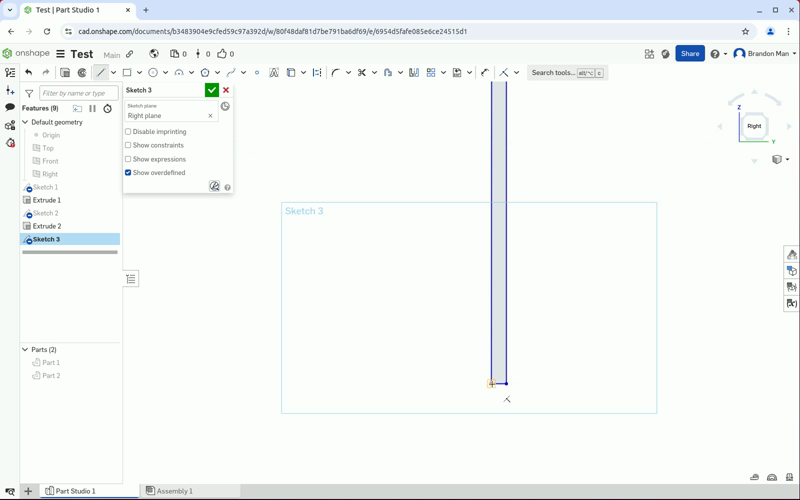
scroll(-6)
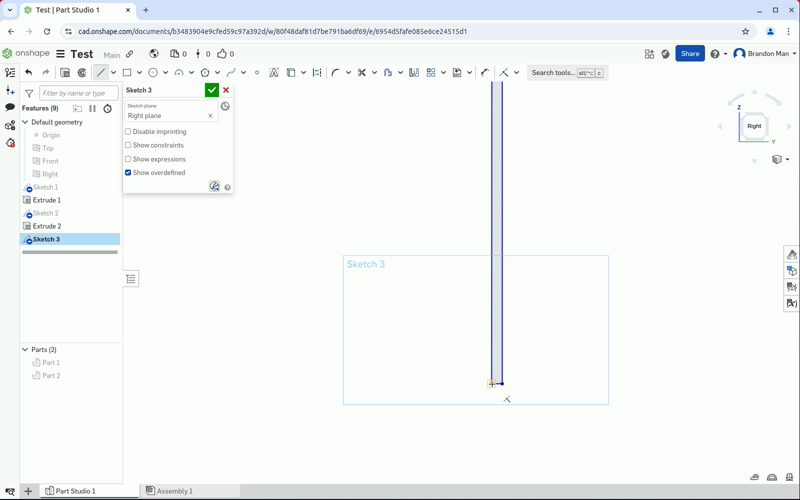
scroll(-6)
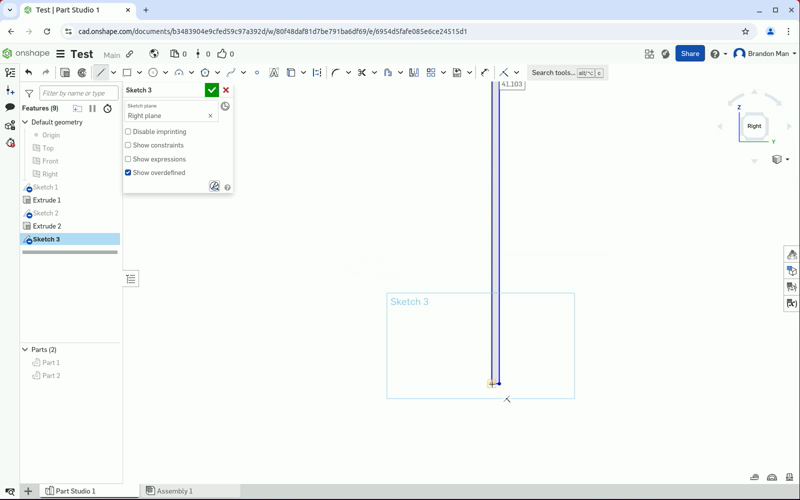
scroll(-6)
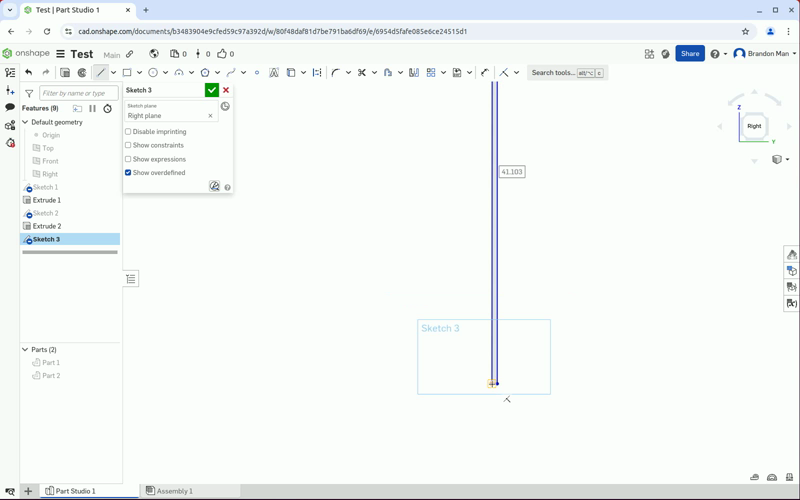
scroll(-6)
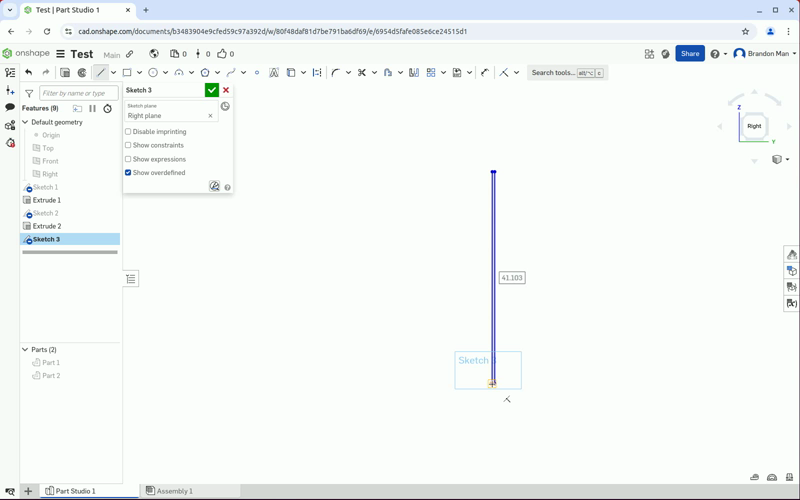
key(esc)
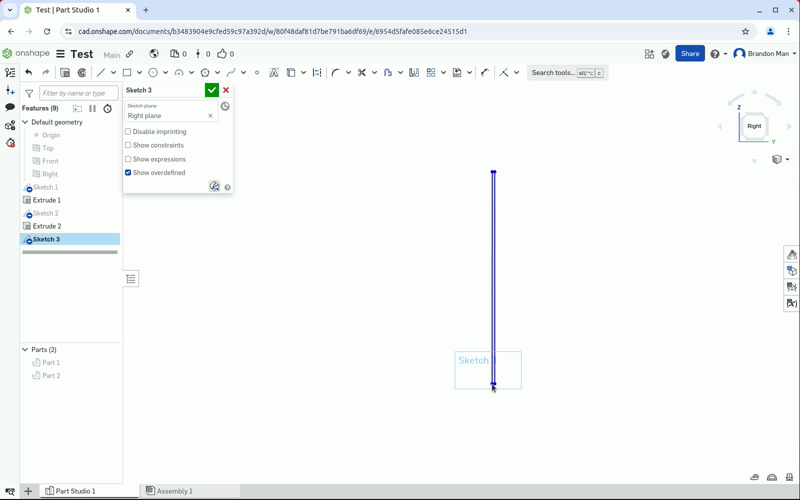
mouse_move(493, 353)
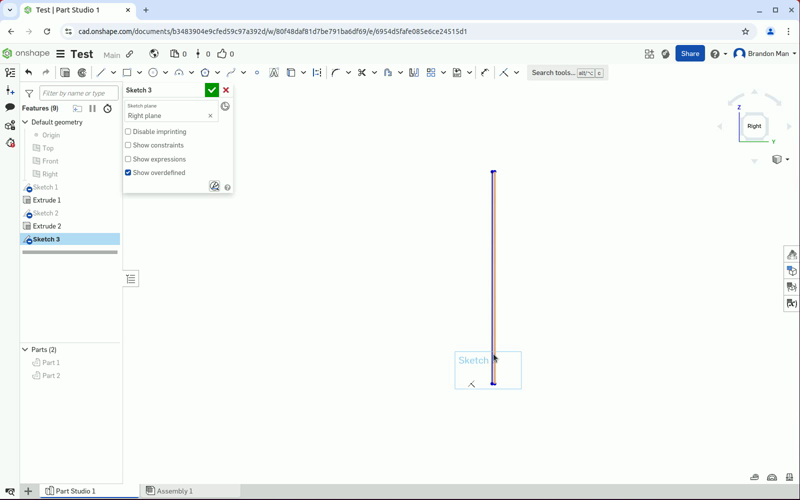
scroll(6)
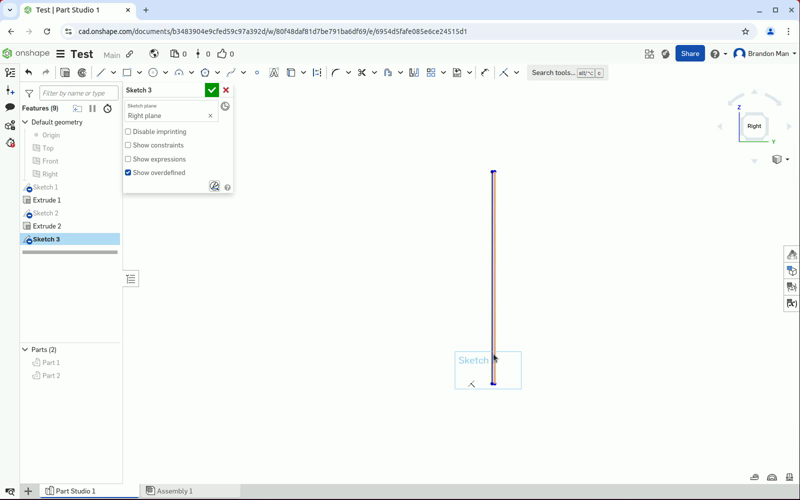
scroll(6)
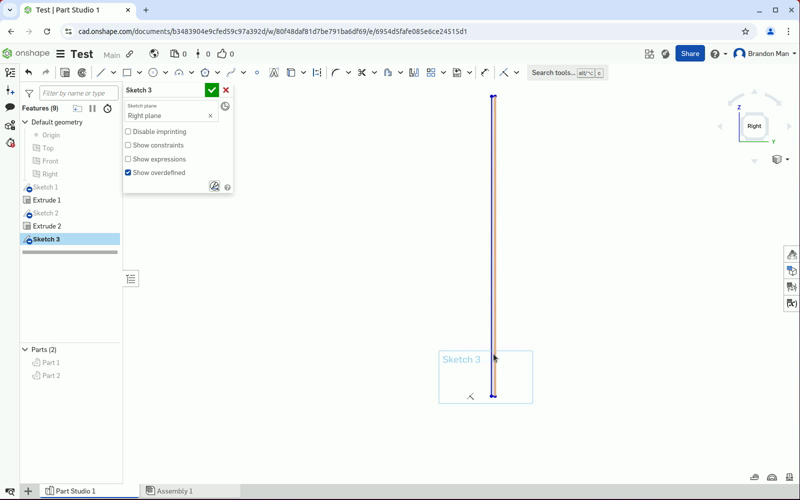
scroll(6)
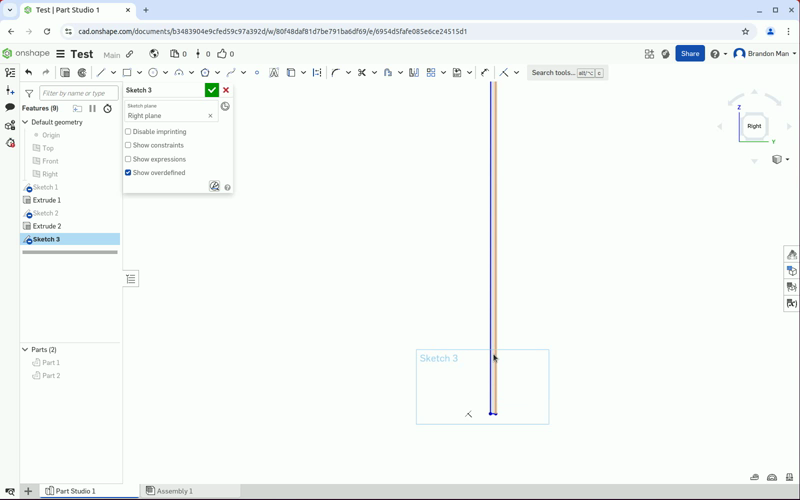
scroll(6)
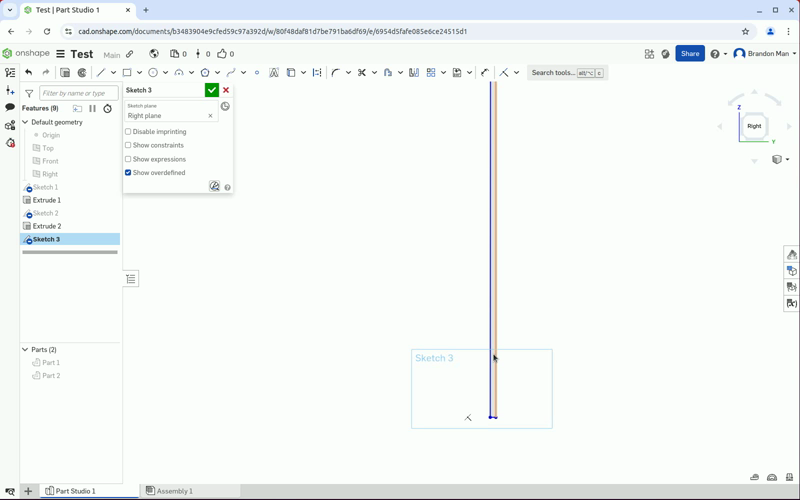
scroll(6)
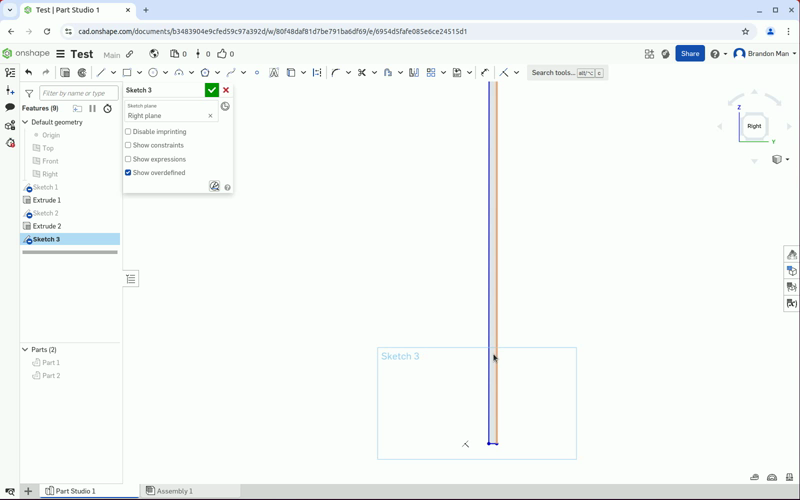
scroll(6)
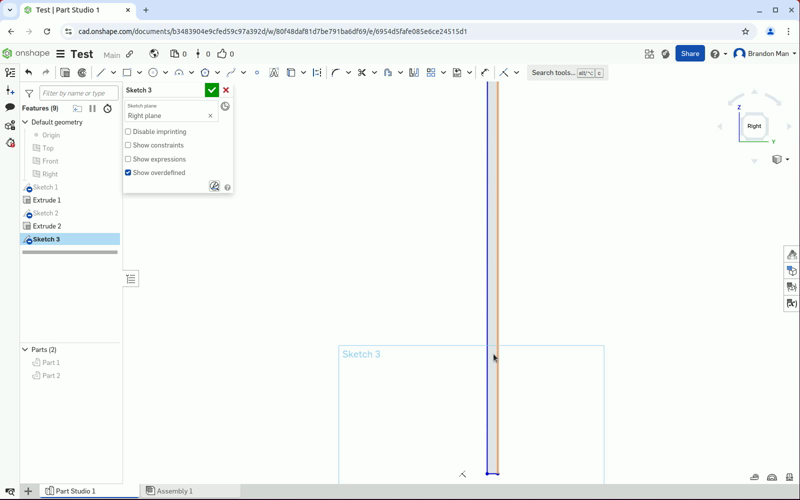
scroll(6)
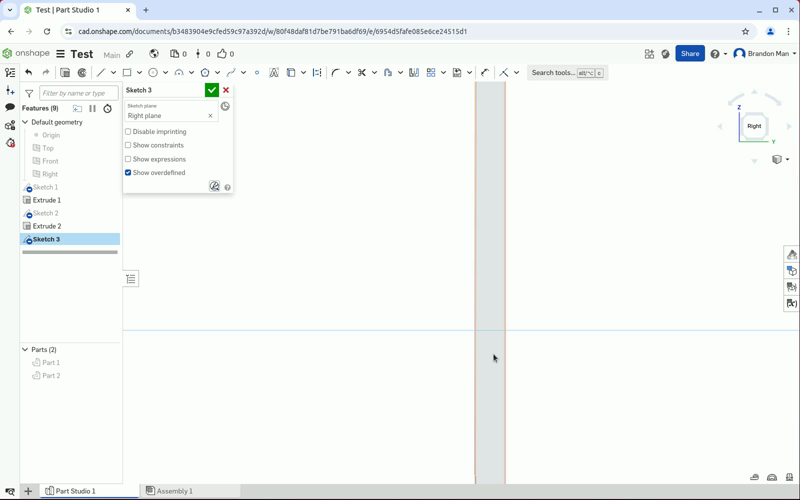
click(493, 353)
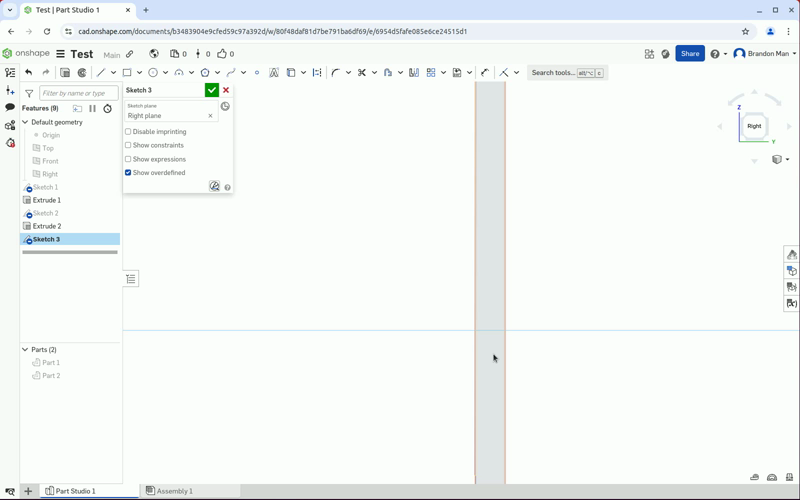
scroll(-6)
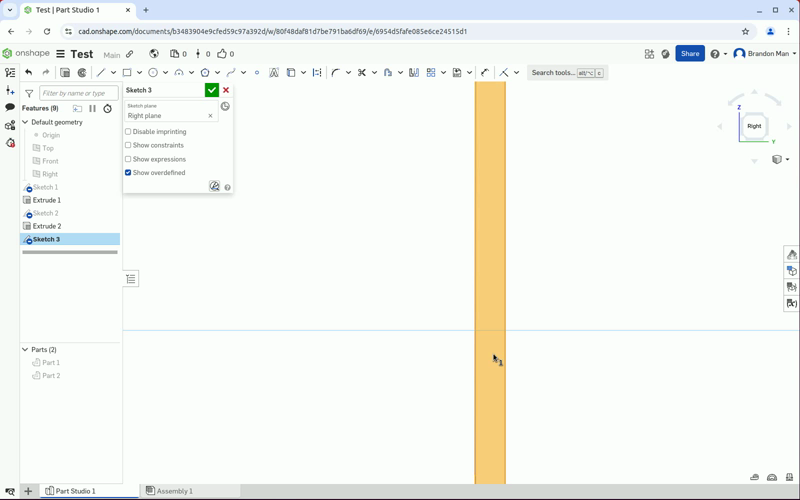
scroll(-6)
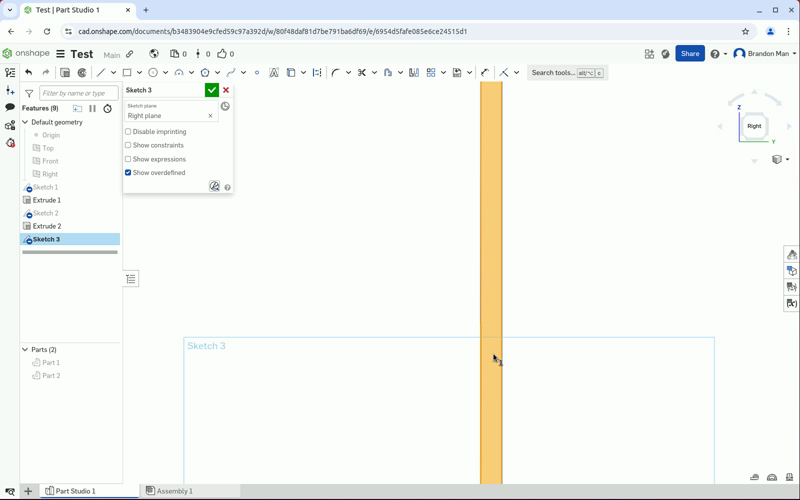
scroll(-6)
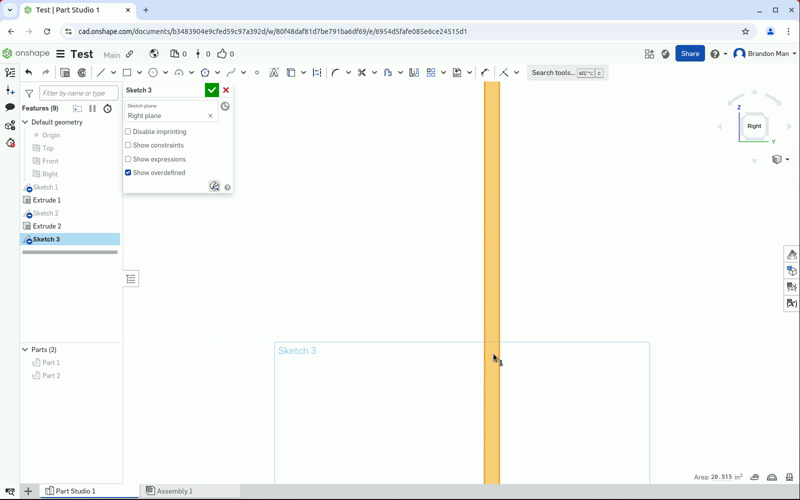
scroll(-6)
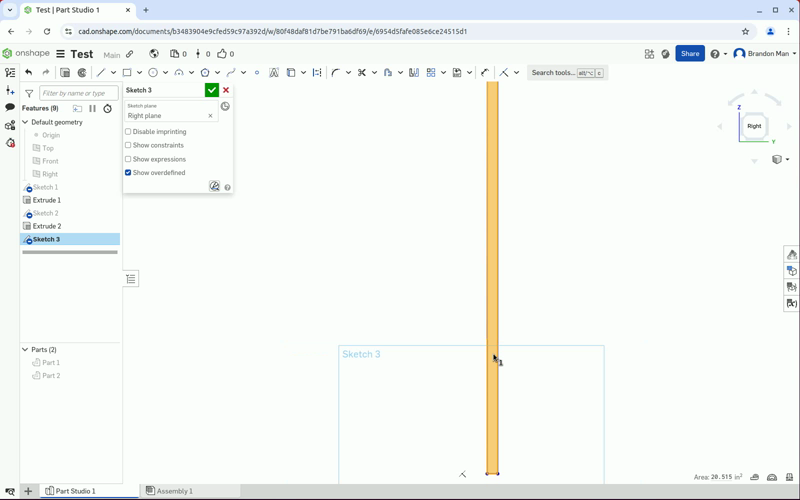
scroll(-6)
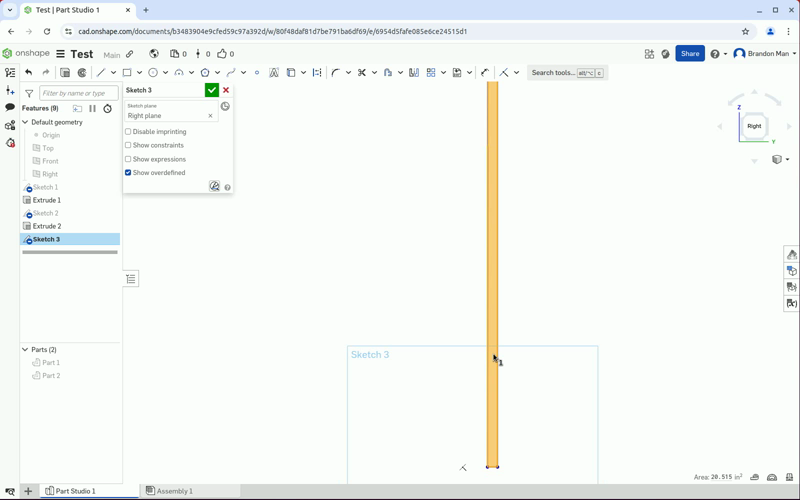
scroll(-6)
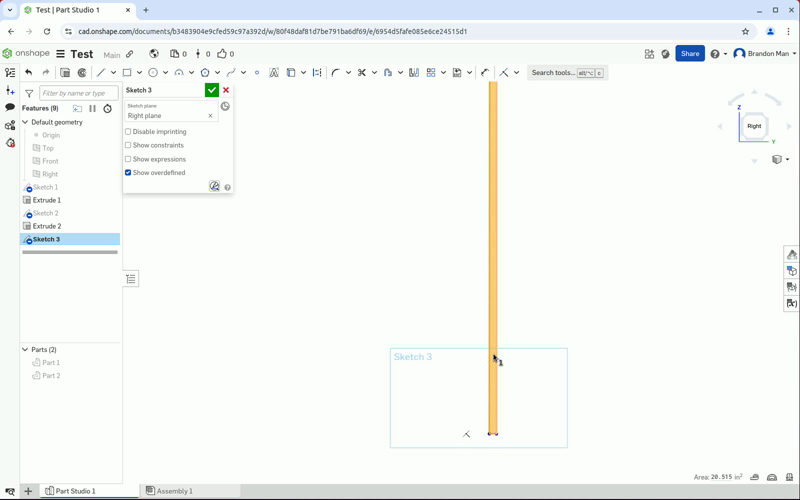
scroll(-6)
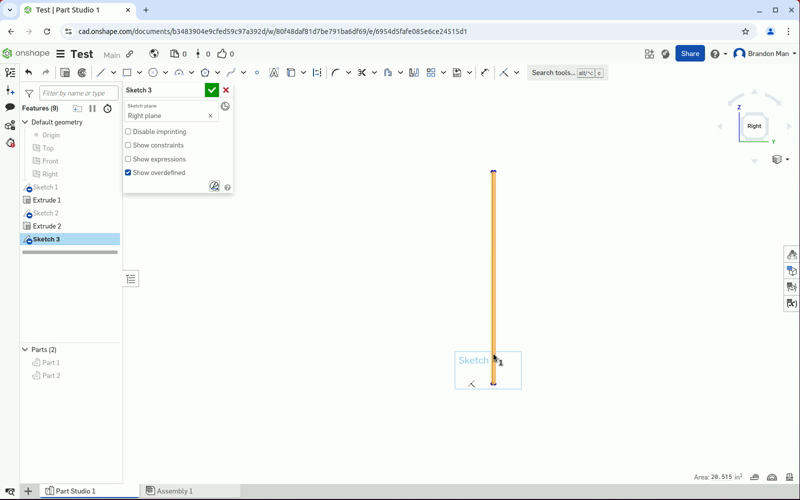
mouse_move(73, 352)
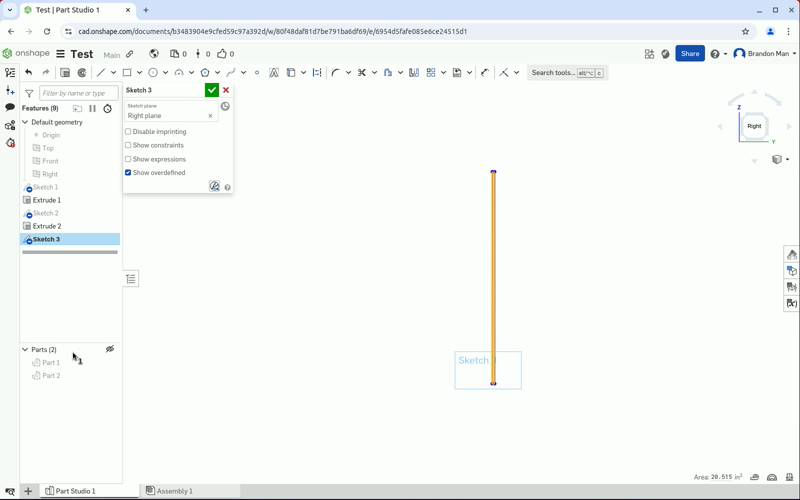
key(shift+y)
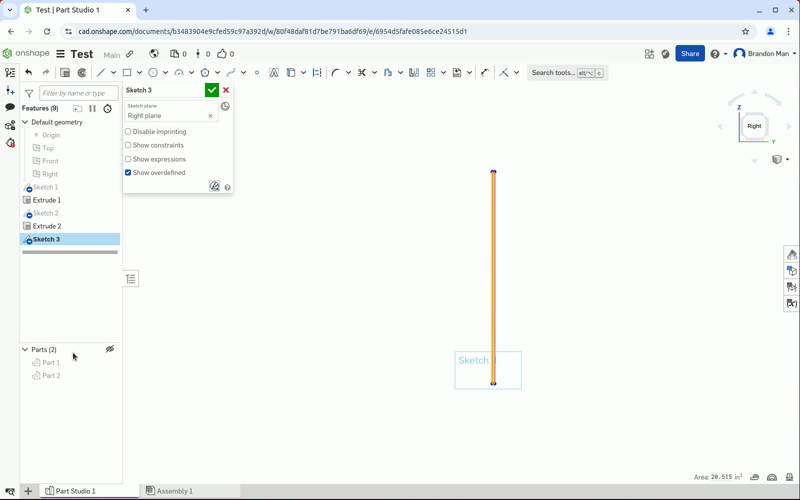
key(shift+e)
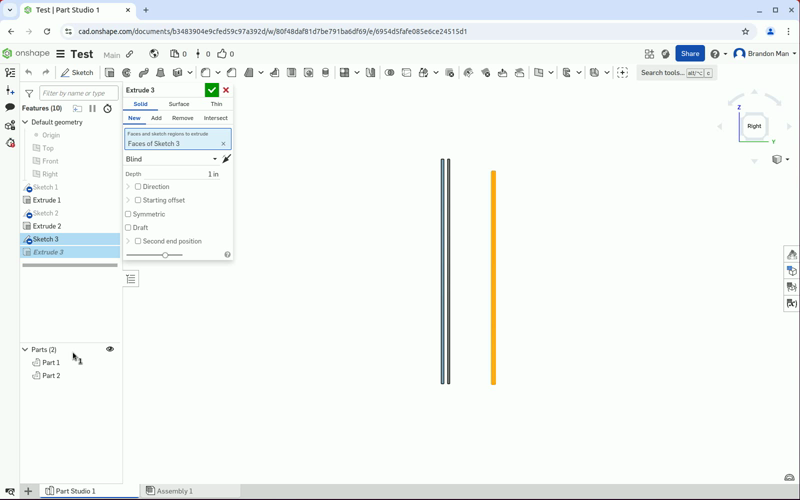
mouse_move(143, 106)
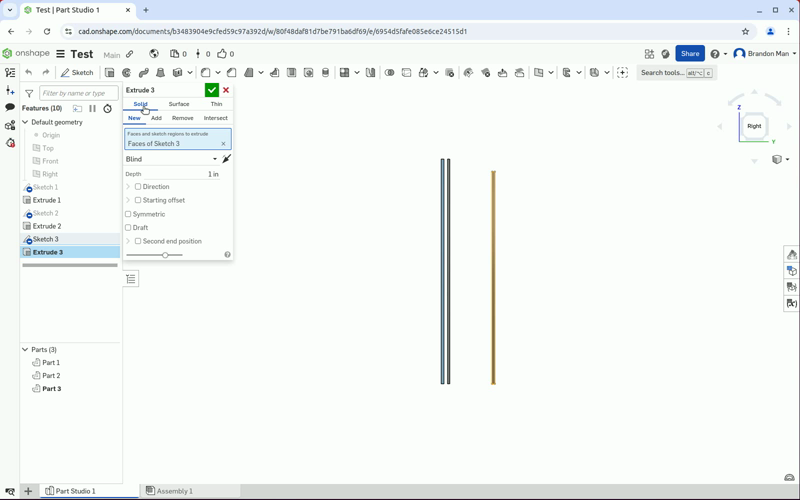
click(143, 106)
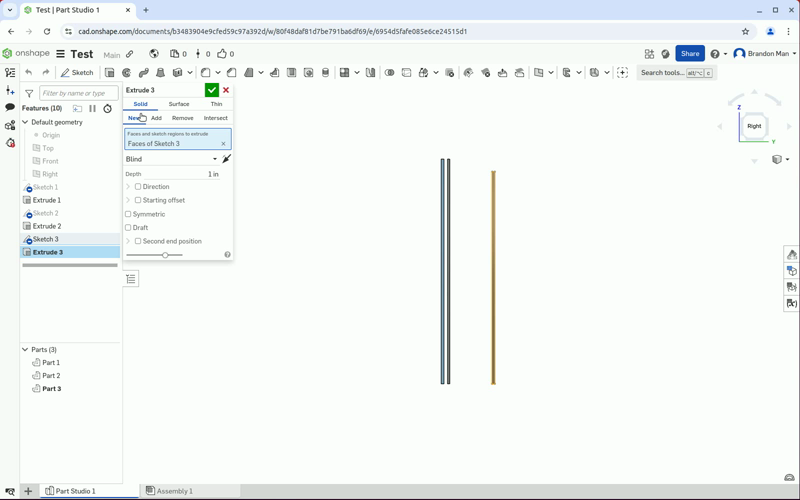
mouse_move(137, 120)
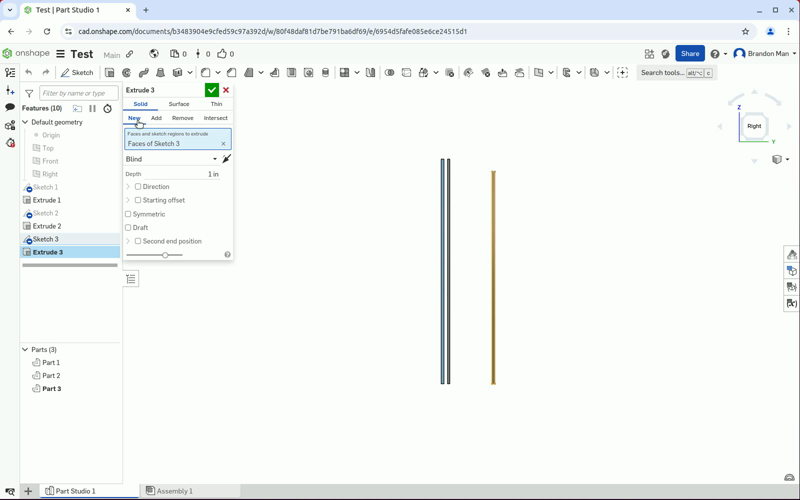
click(137, 120)
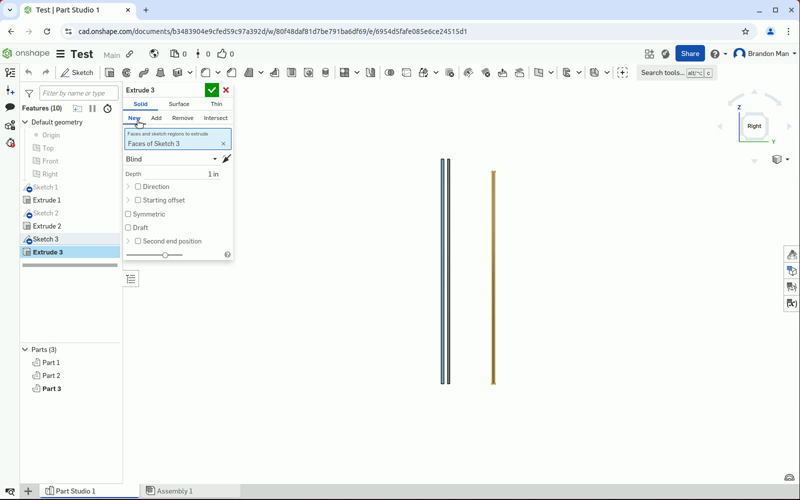
key(tab, 4)
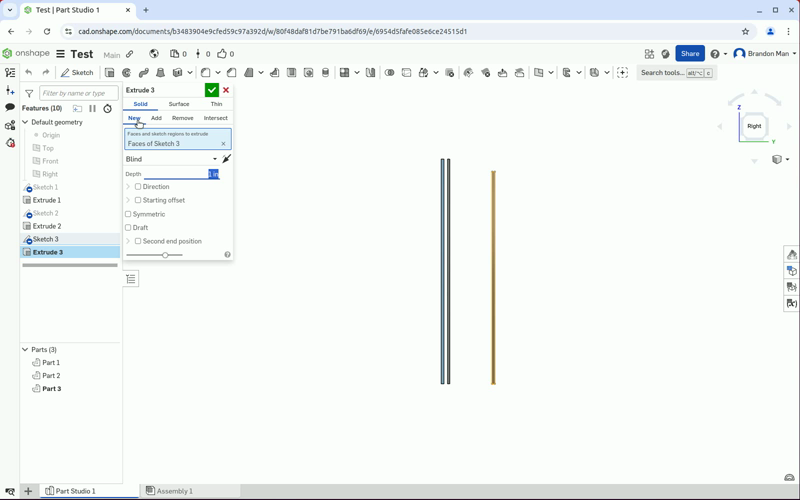
text(8.666)
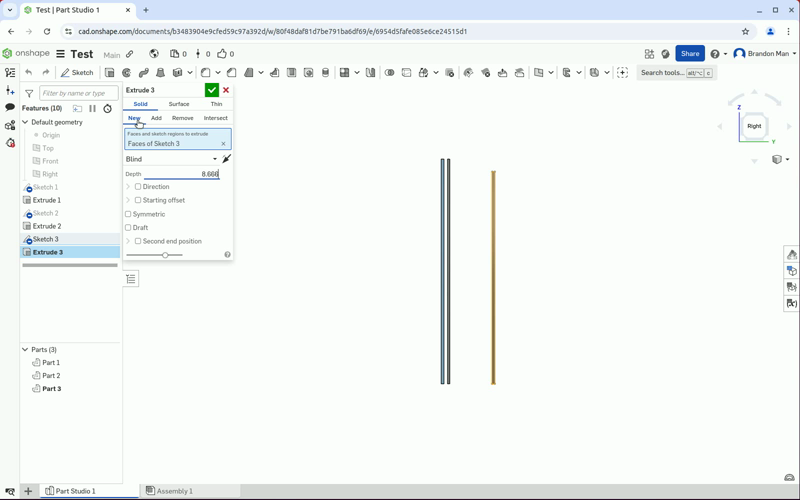
key(tab, 3)
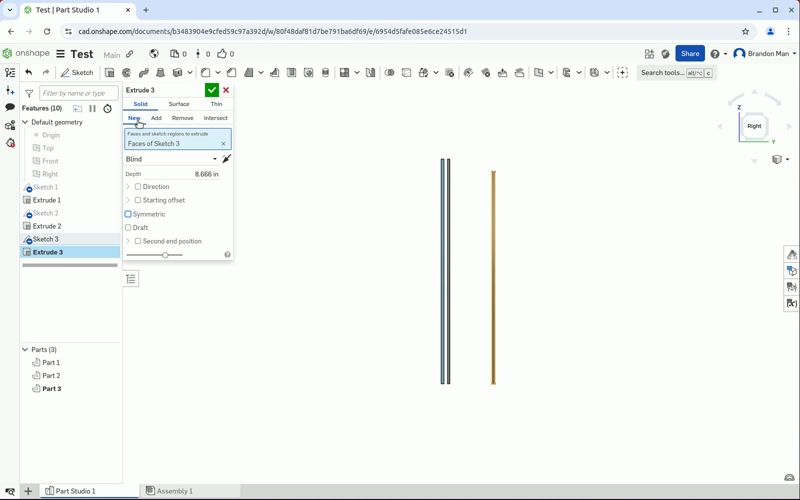
key(space)
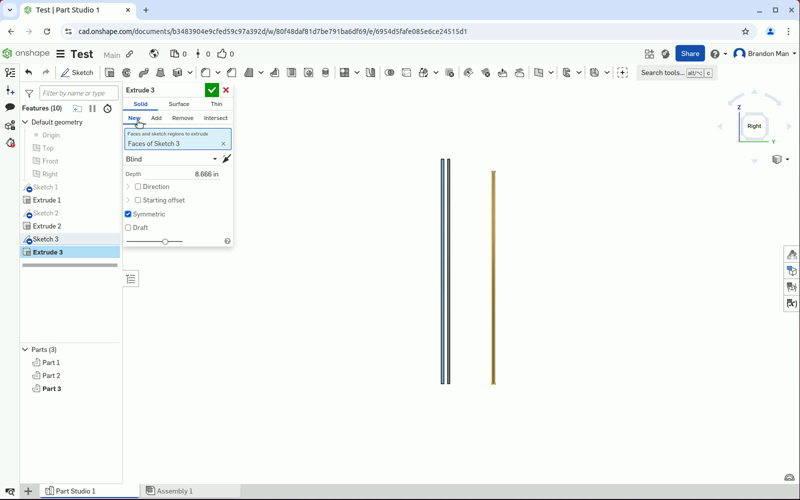
key(enter)
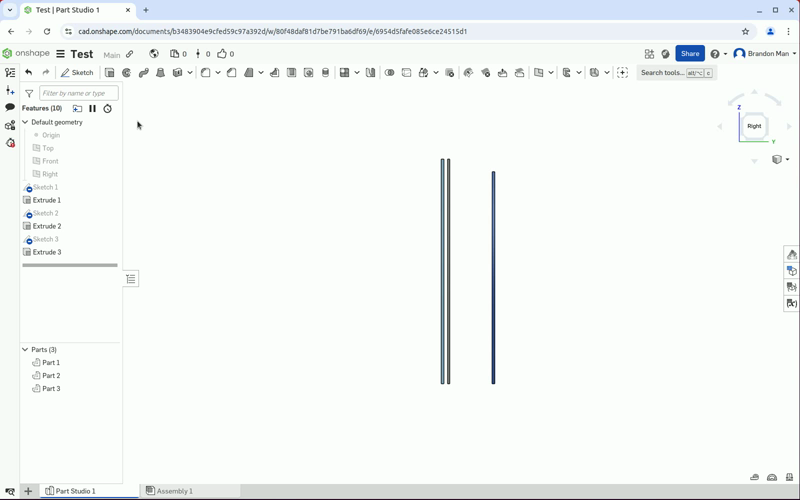
key(shift+h)
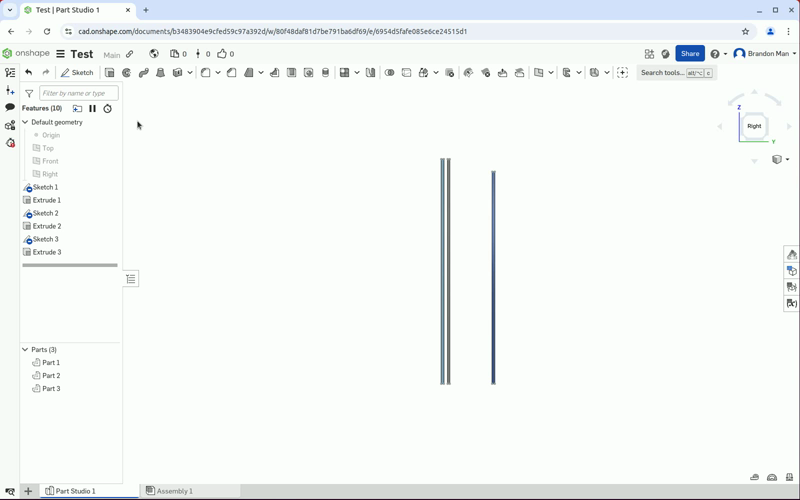
key(shift+h)
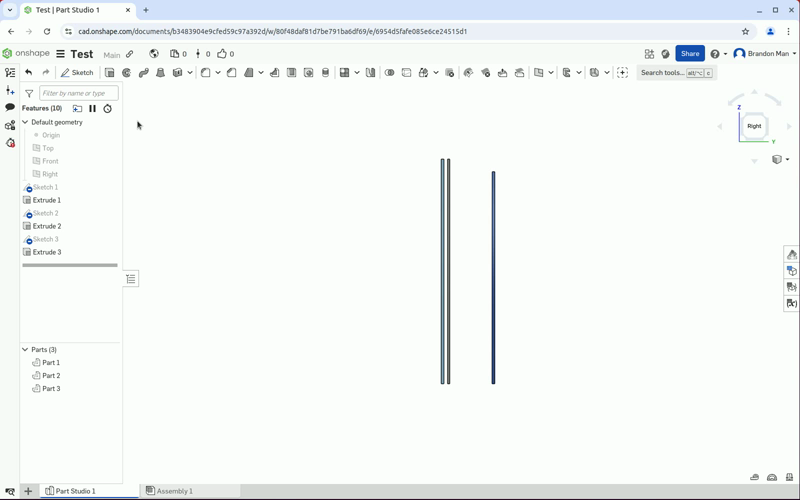
mouse_move(73, 189)
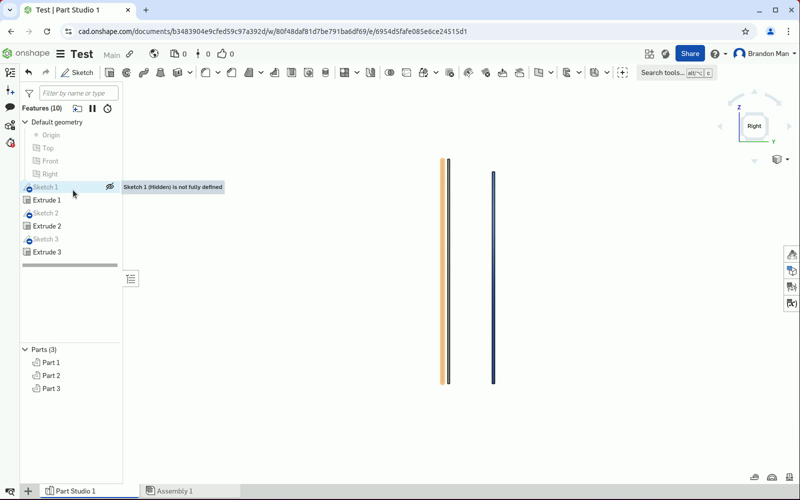
click(73, 189)
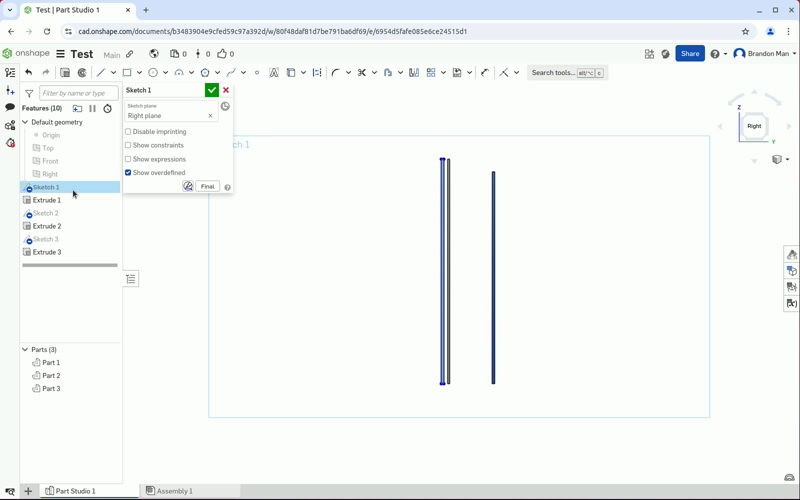
mouse_move(229, 92)
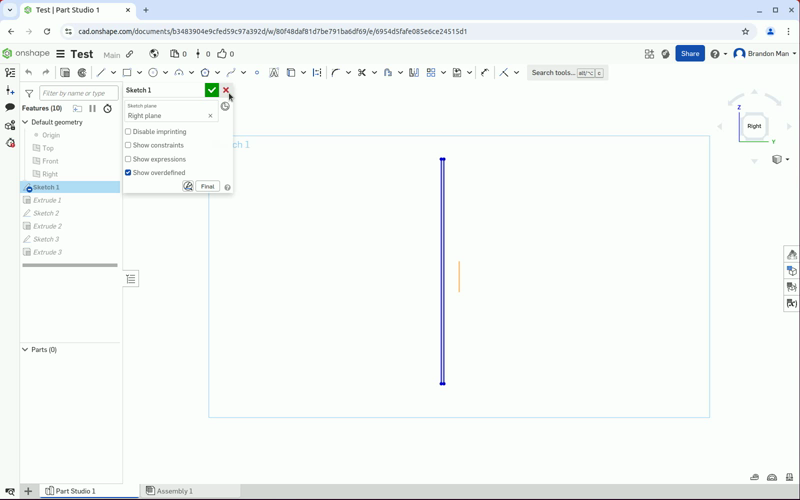
click(229, 92)
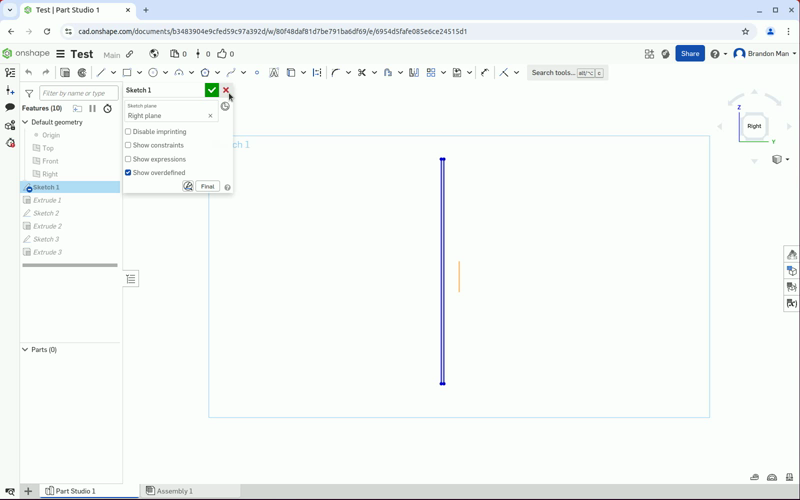
key(shift+s)
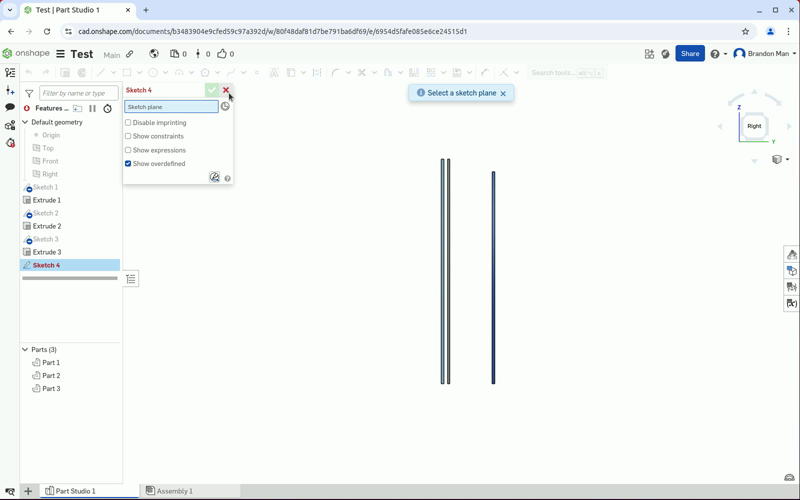
mouse_move(73, 176)
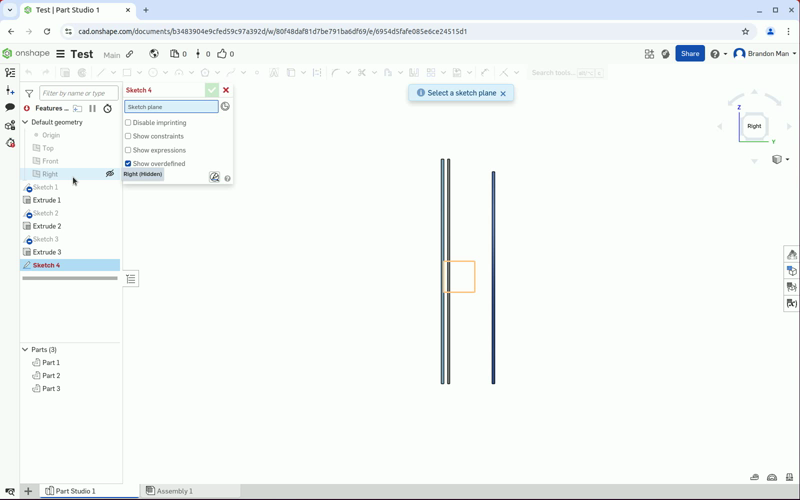
click(73, 176)
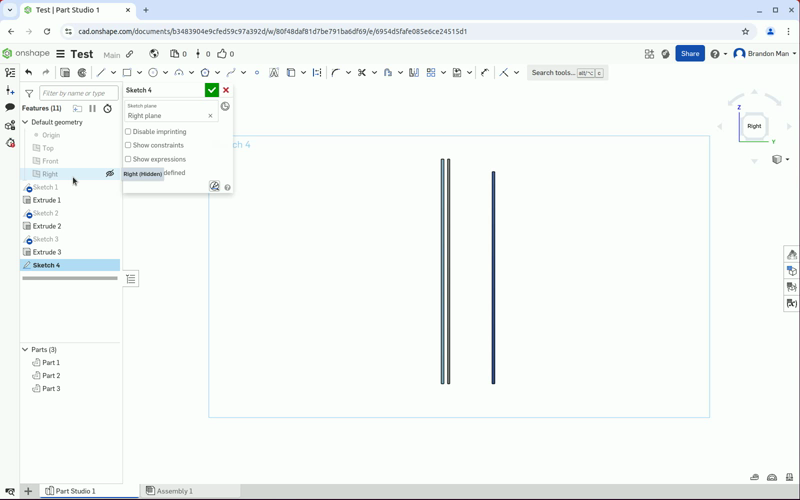
mouse_move(73, 352)
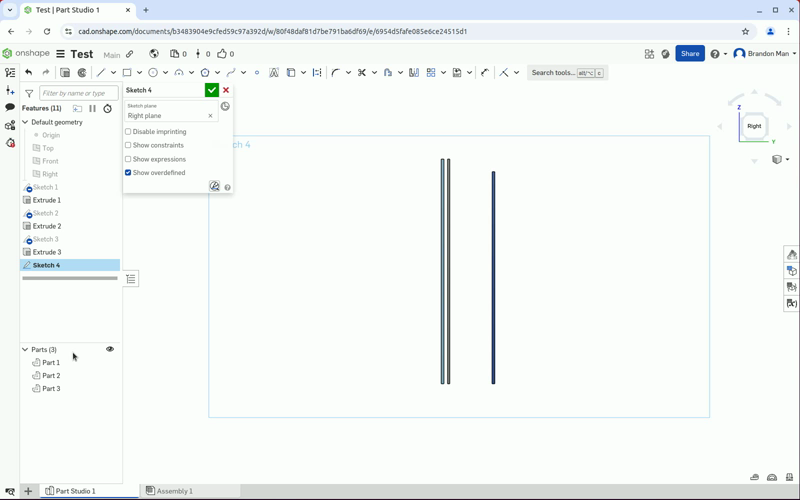
key(y)
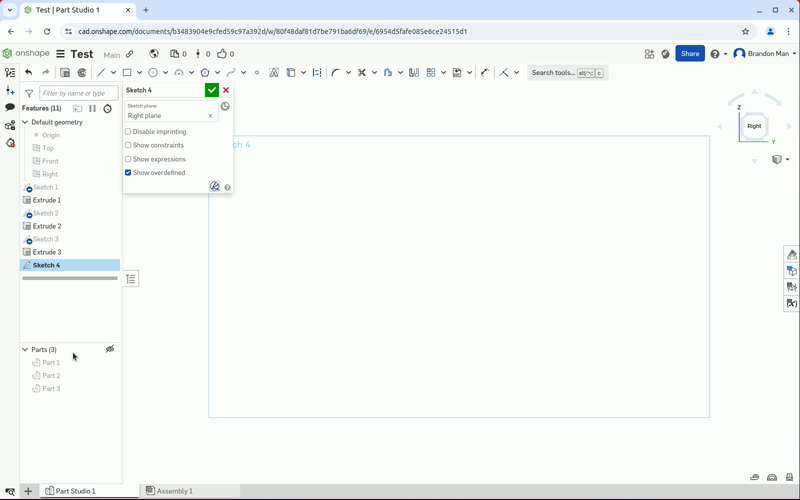
key(l)
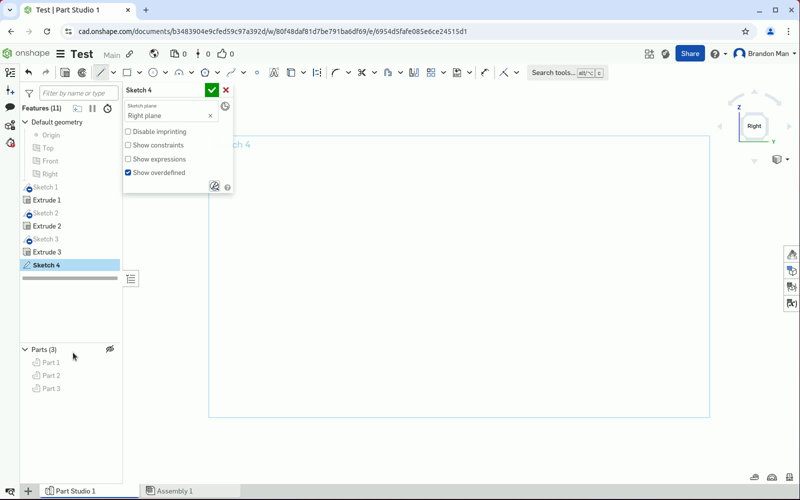
key_down(shift)
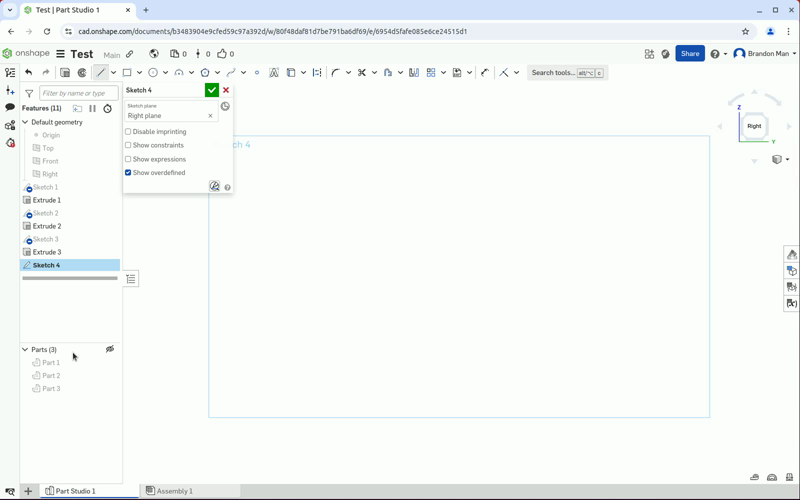
mouse_move(497, 383)
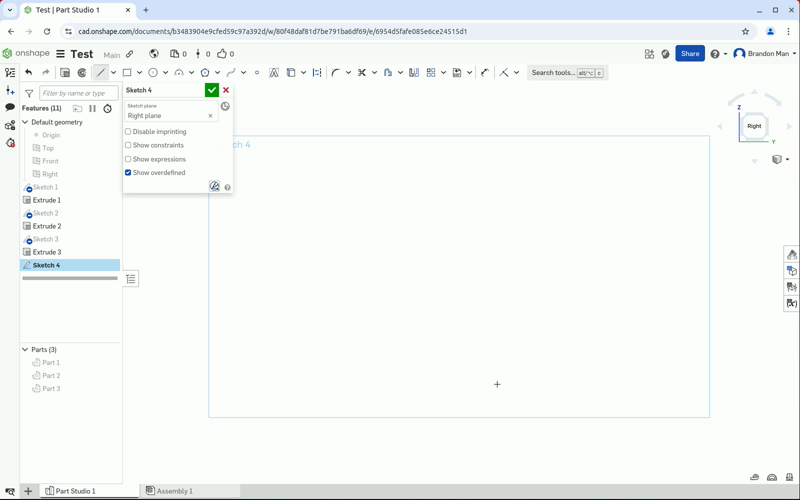
click(497, 383)
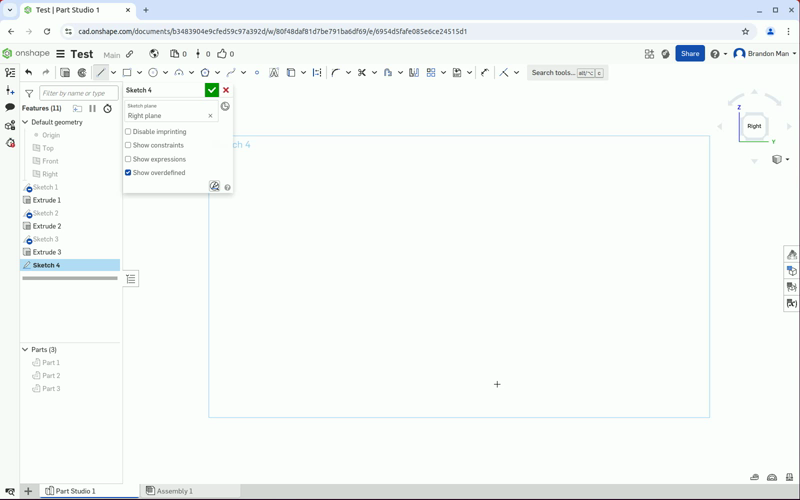
key_up(shift)
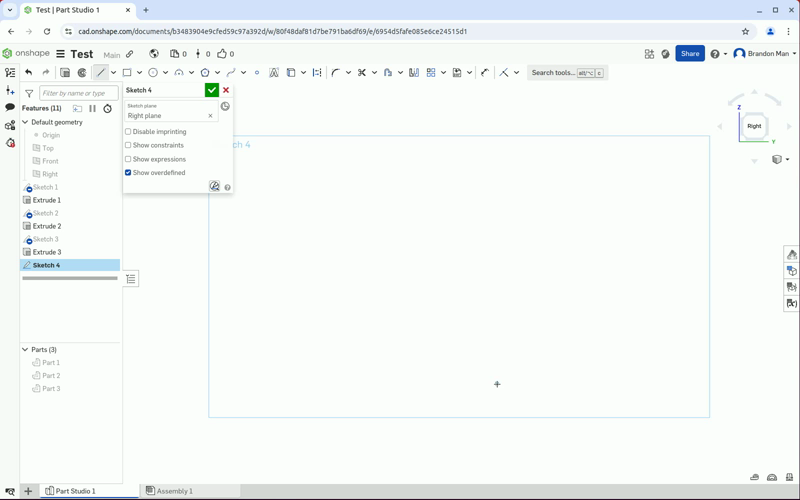
key_down(shift)
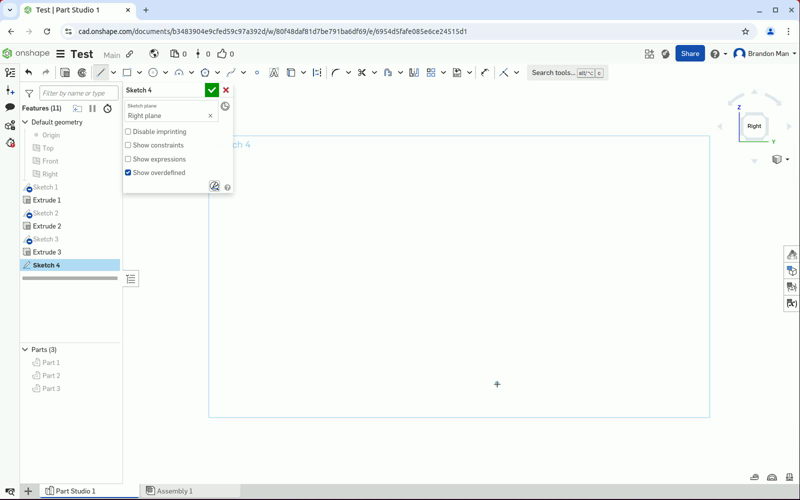
mouse_move(527, 383)
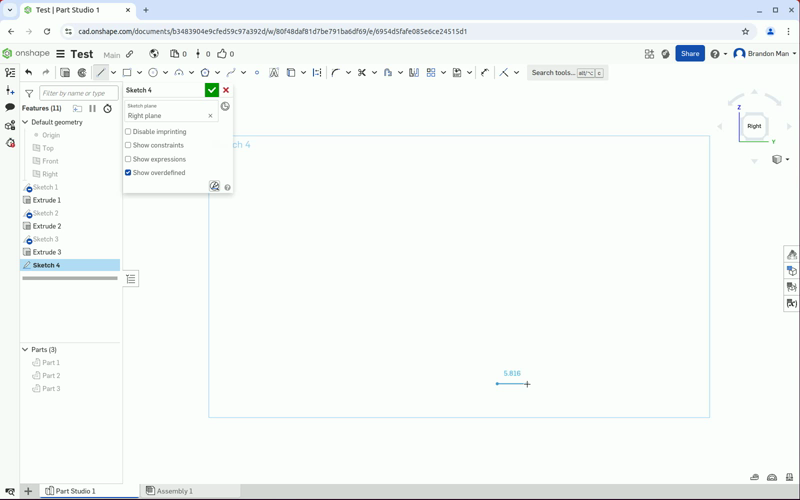
mouse_move(499, 383)
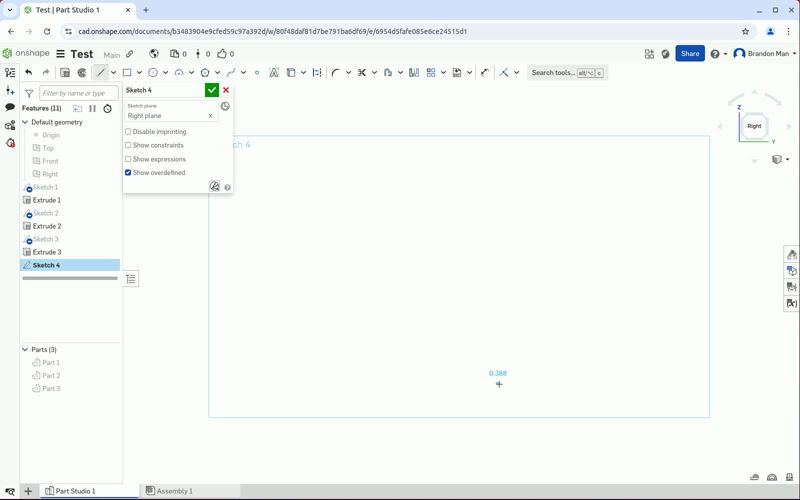
scroll(6)
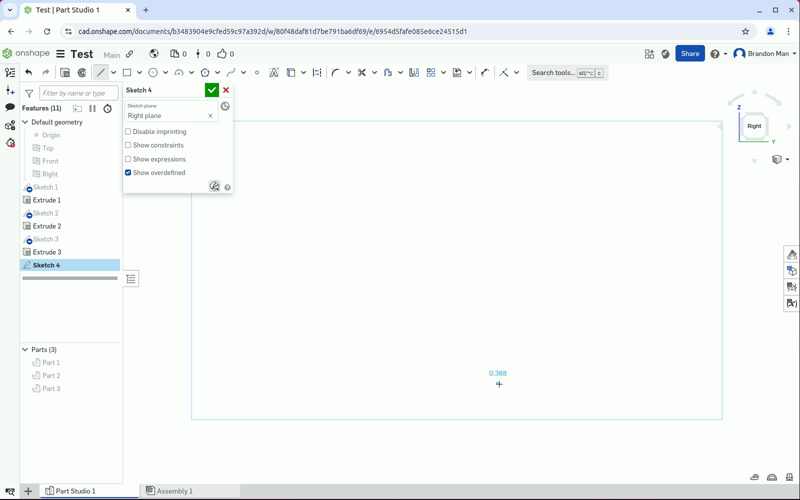
scroll(6)
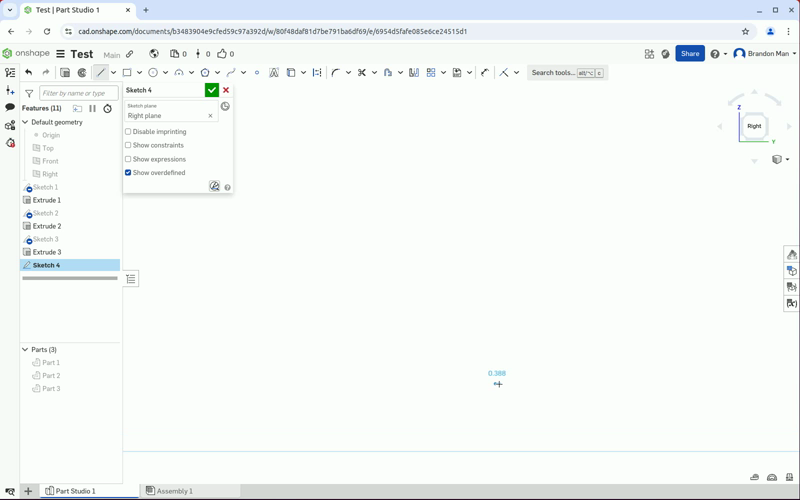
scroll(6)
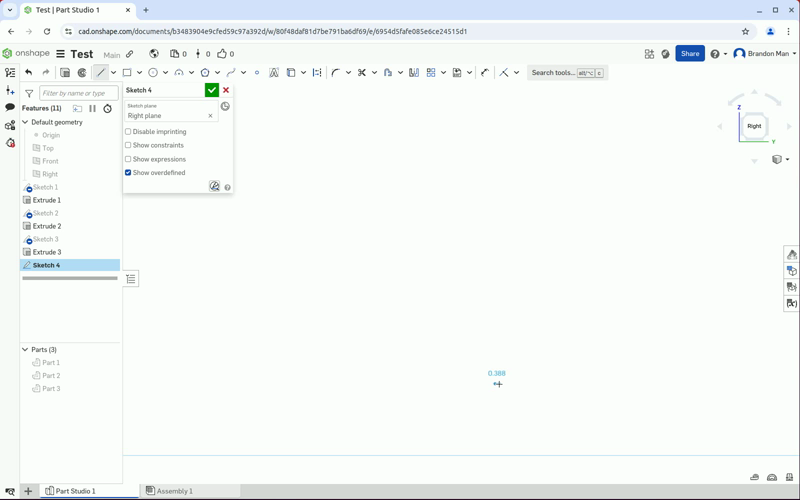
scroll(6)
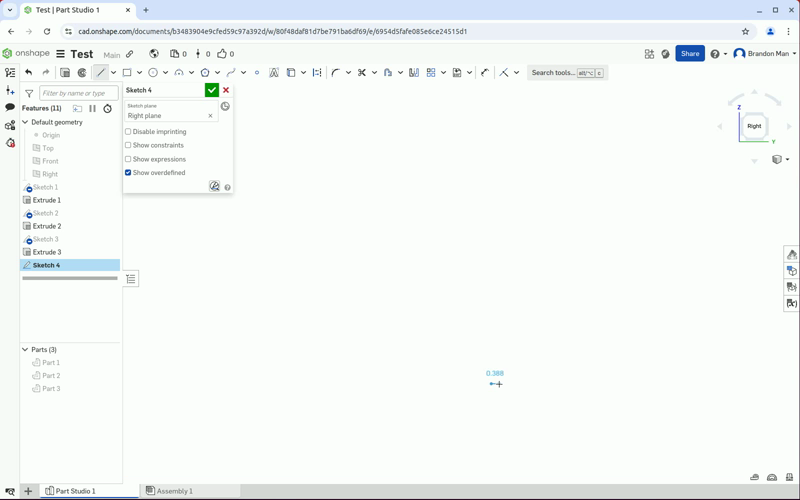
scroll(6)
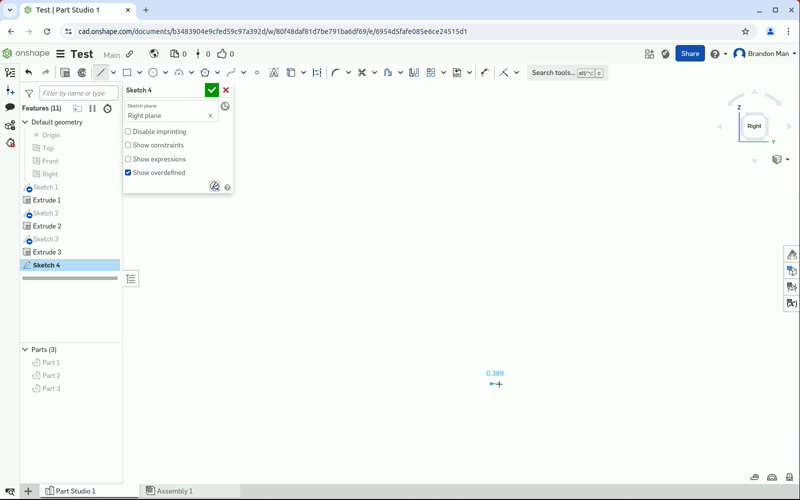
scroll(6)
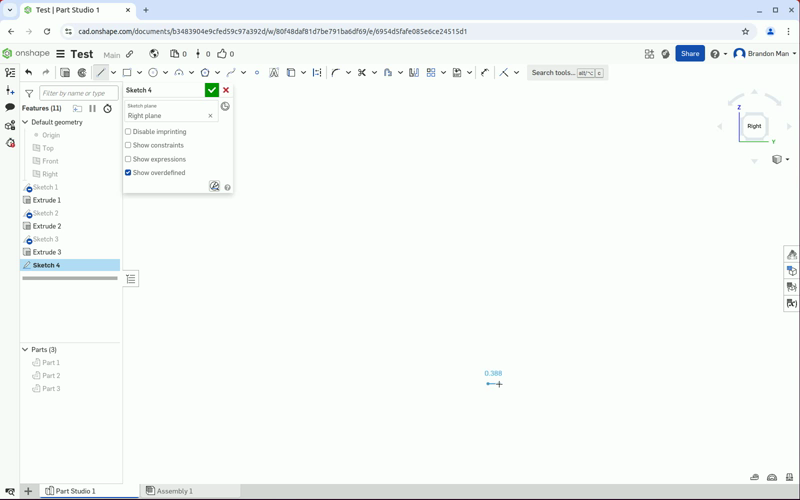
scroll(6)
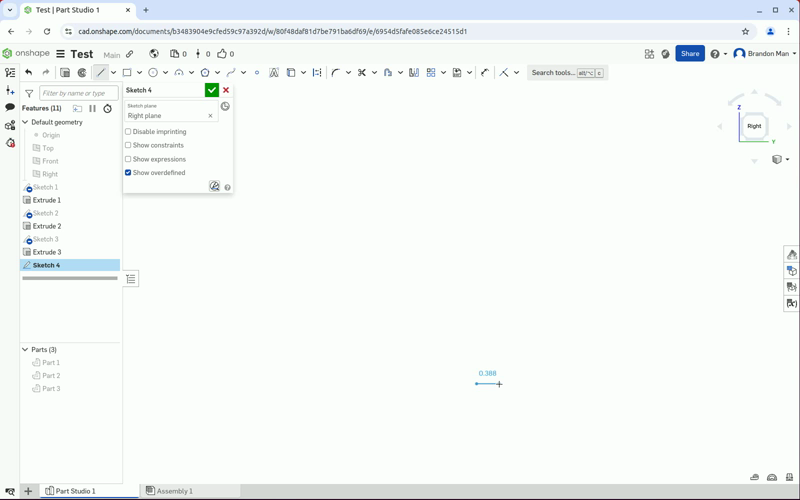
click(499, 383)
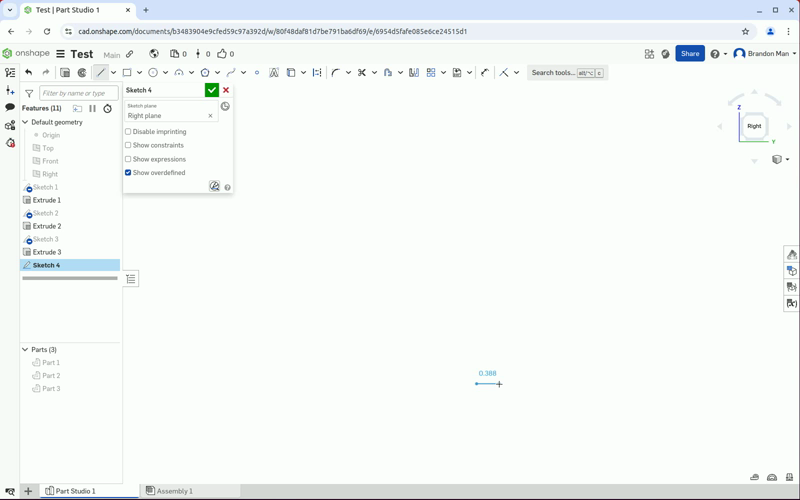
scroll(-6)
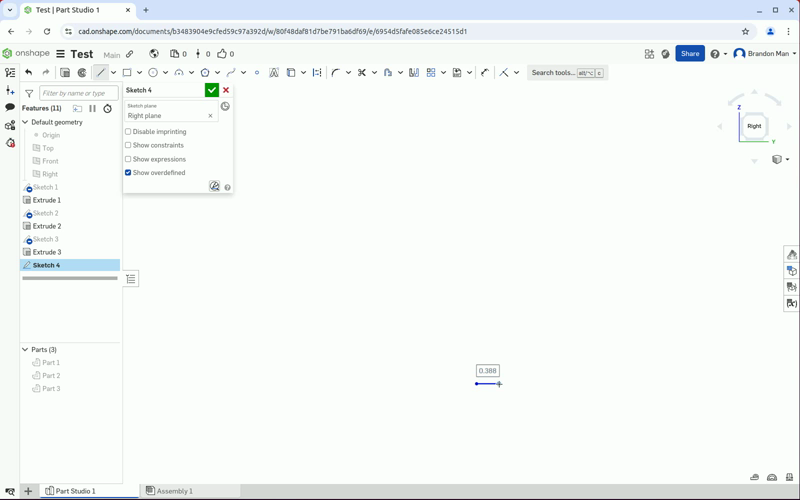
scroll(-6)
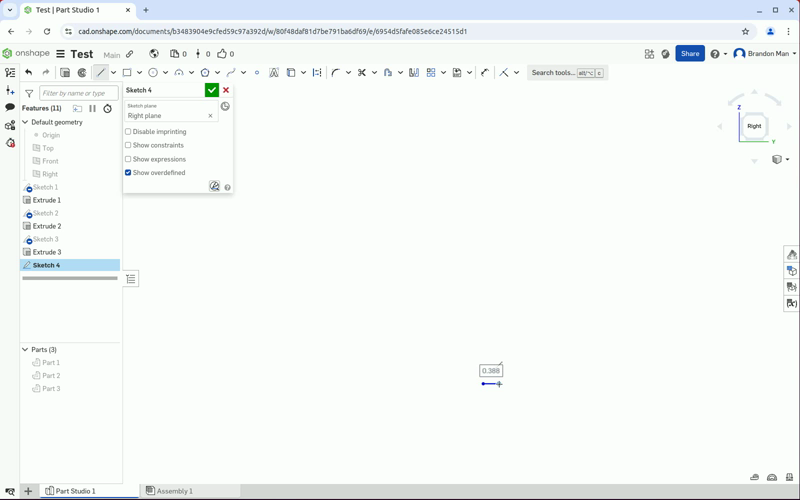
scroll(-6)
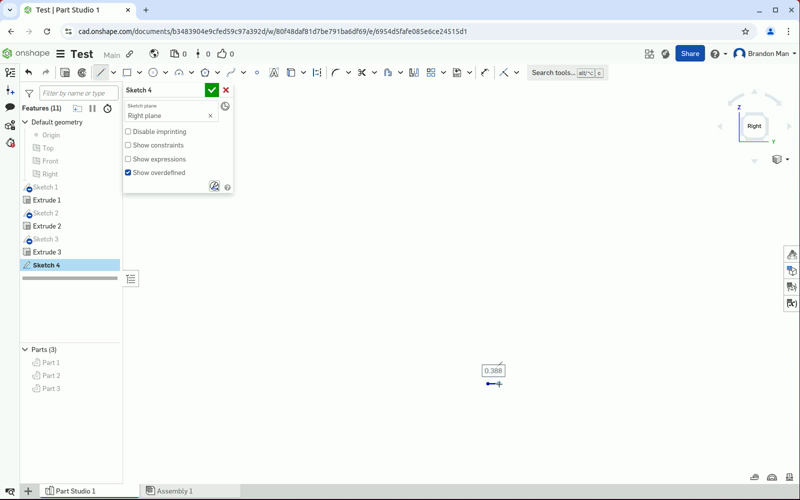
scroll(-6)
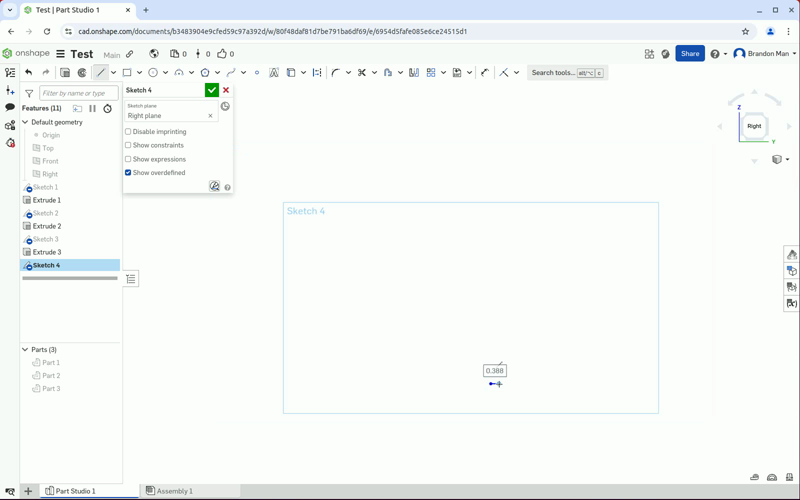
scroll(-6)
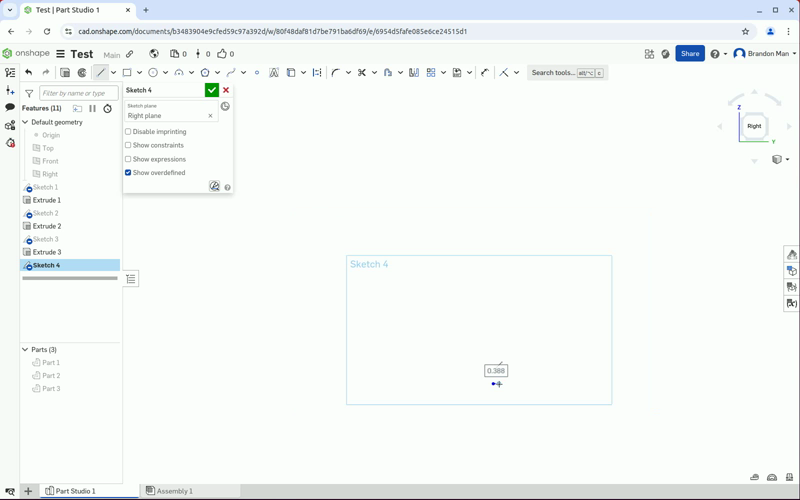
scroll(-6)
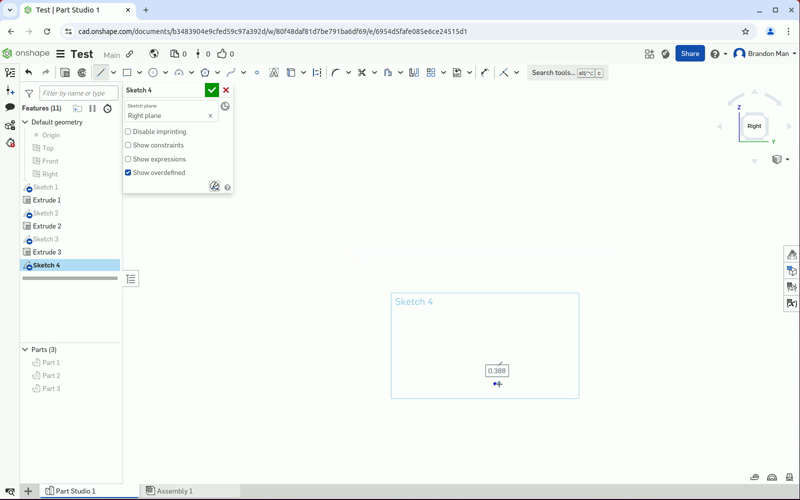
scroll(-6)
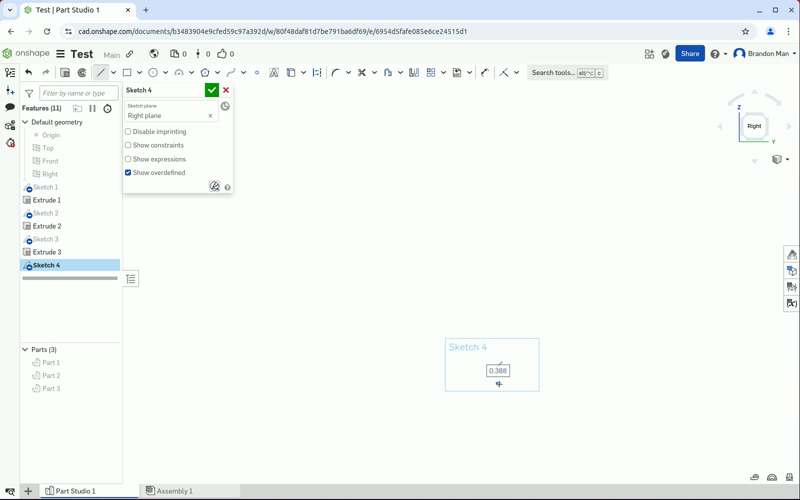
key_up(shift)
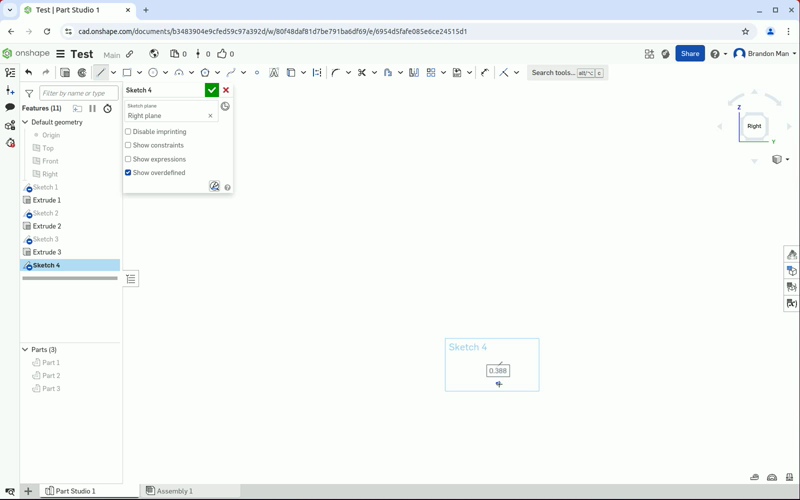
key_down(shift)
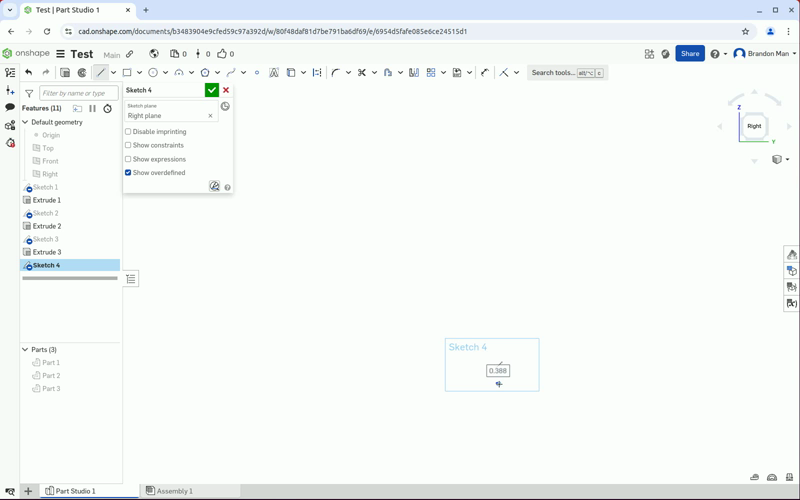
mouse_move(499, 171)
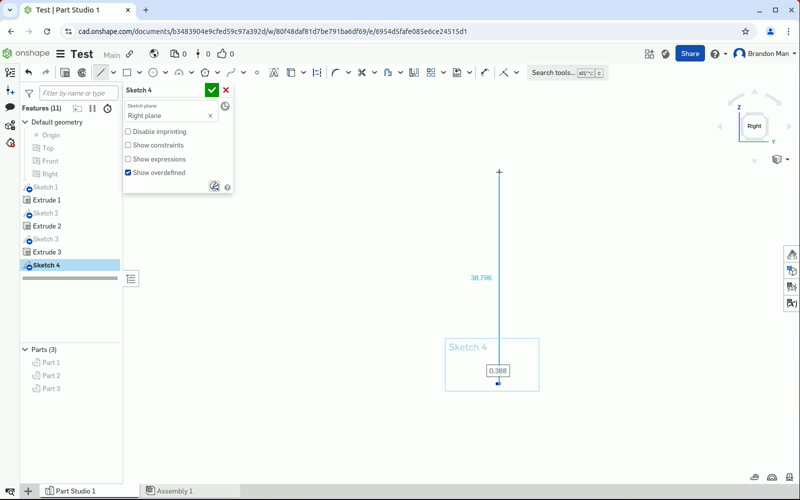
click(499, 171)
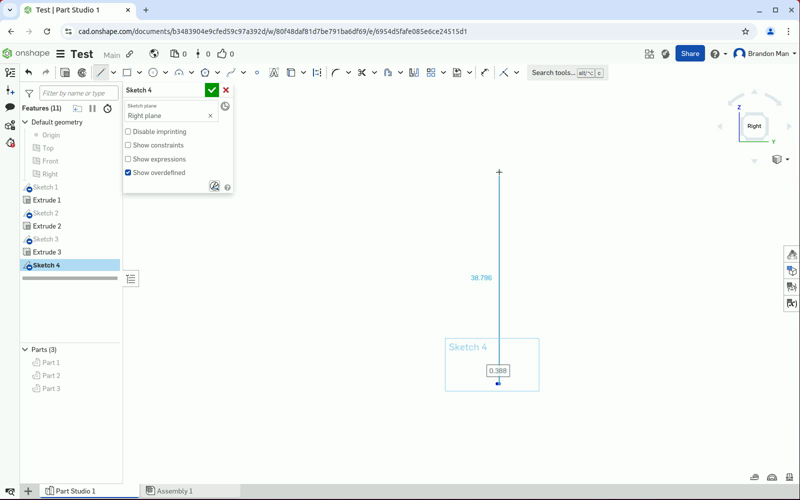
key_up(shift)
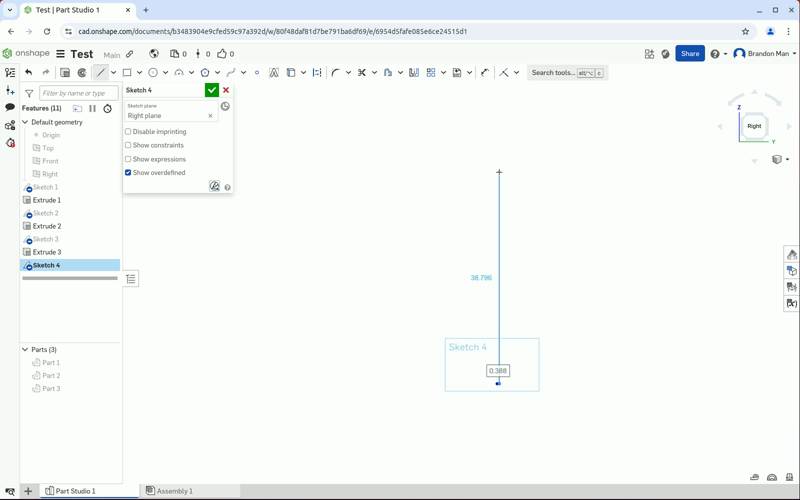
key_down(shift)
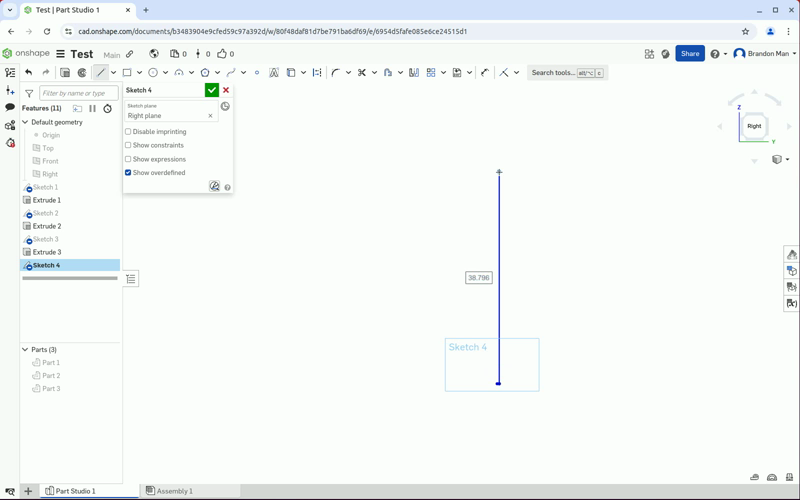
mouse_move(529, 171)
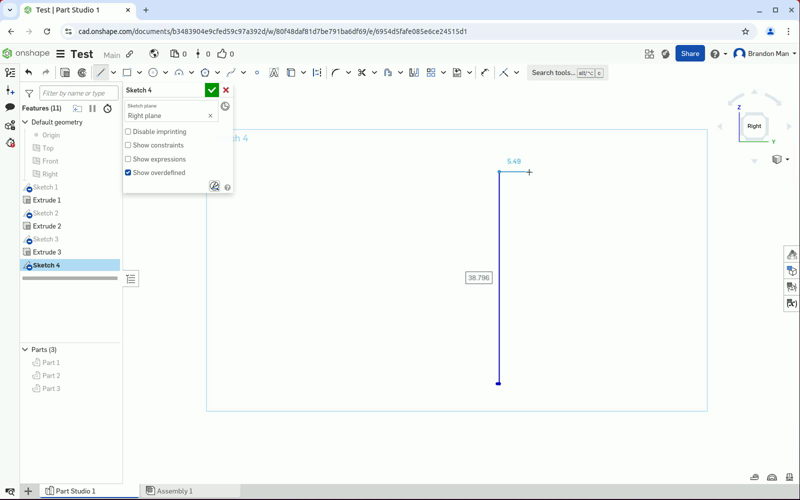
mouse_move(497, 171)
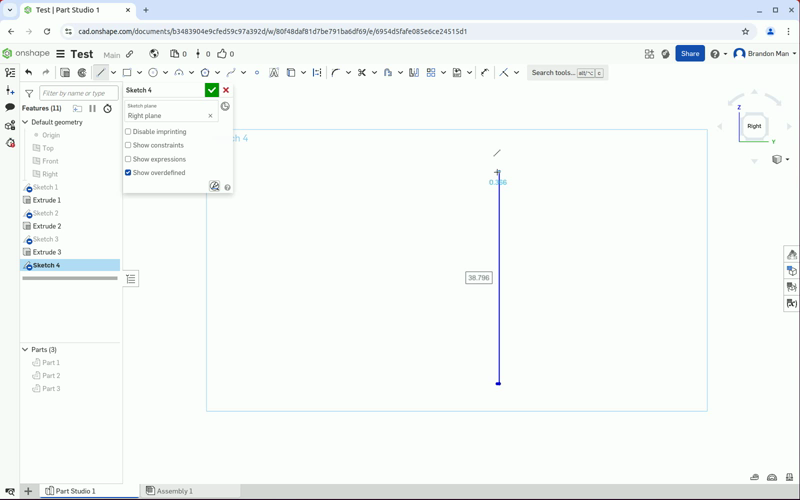
scroll(6)
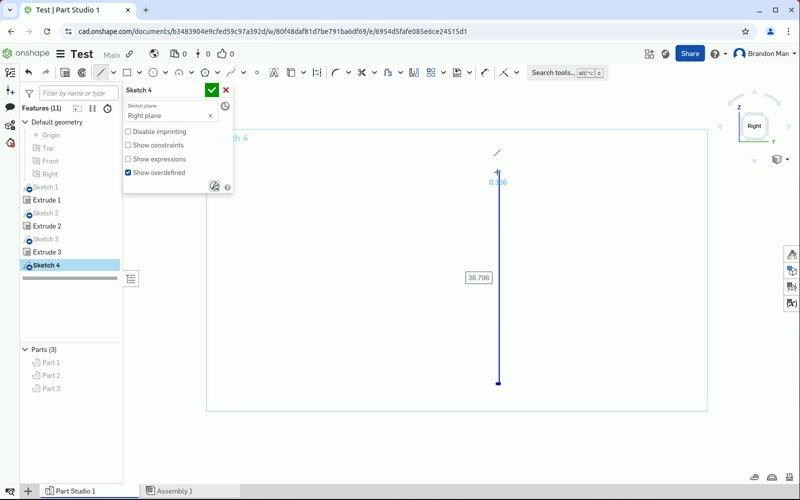
scroll(6)
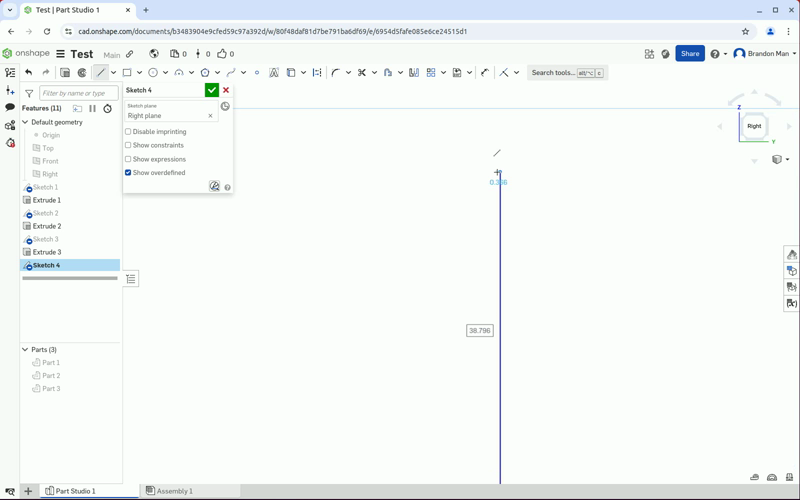
scroll(6)
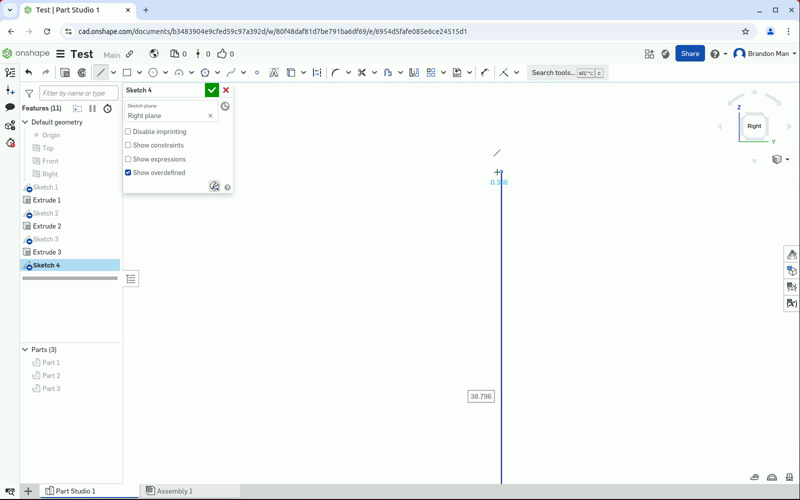
scroll(6)
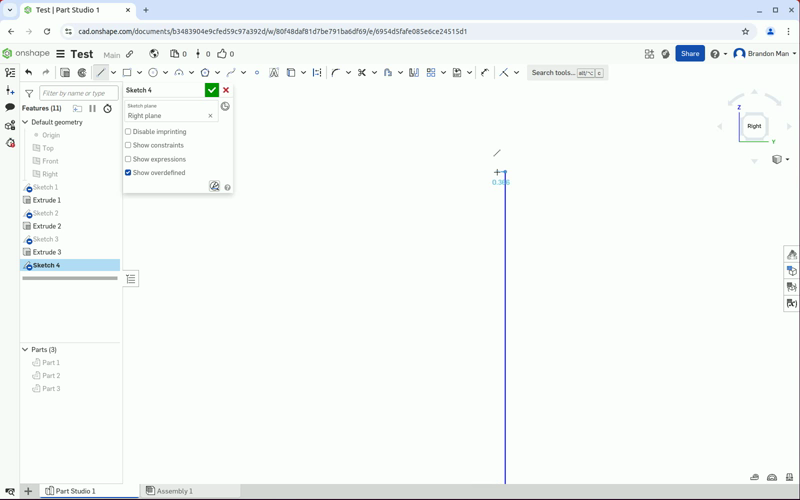
scroll(6)
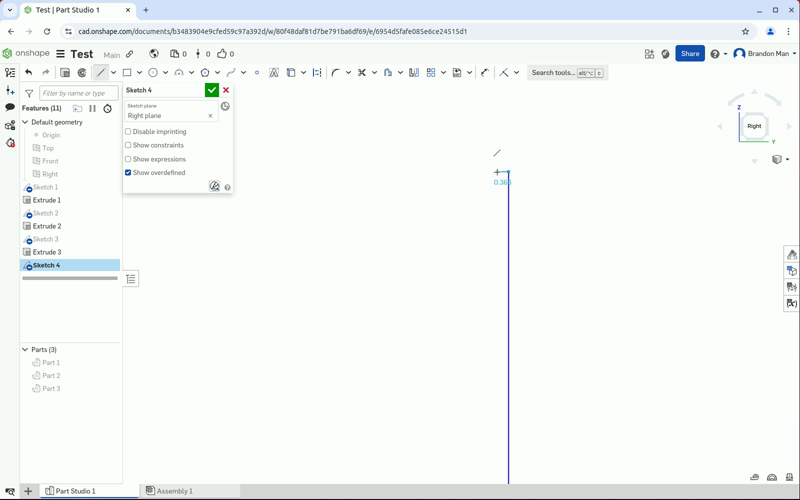
scroll(6)
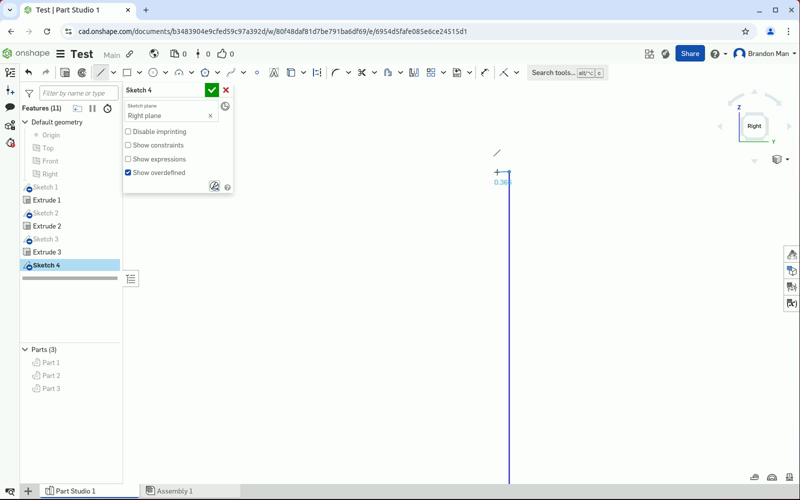
scroll(6)
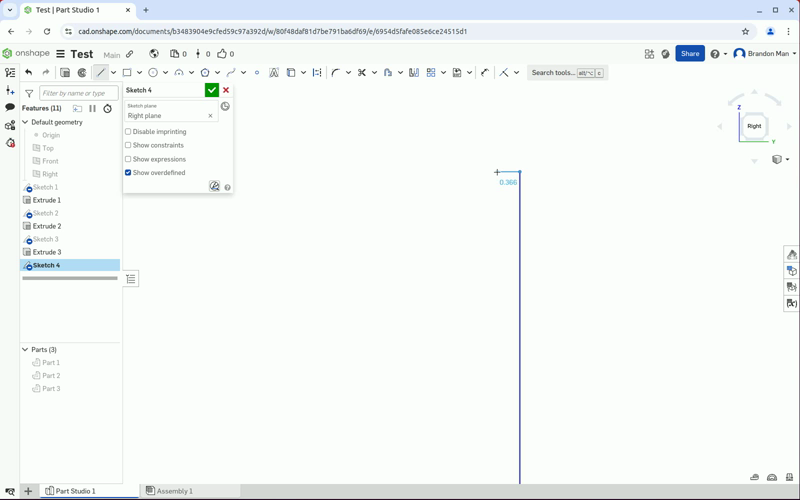
click(497, 171)
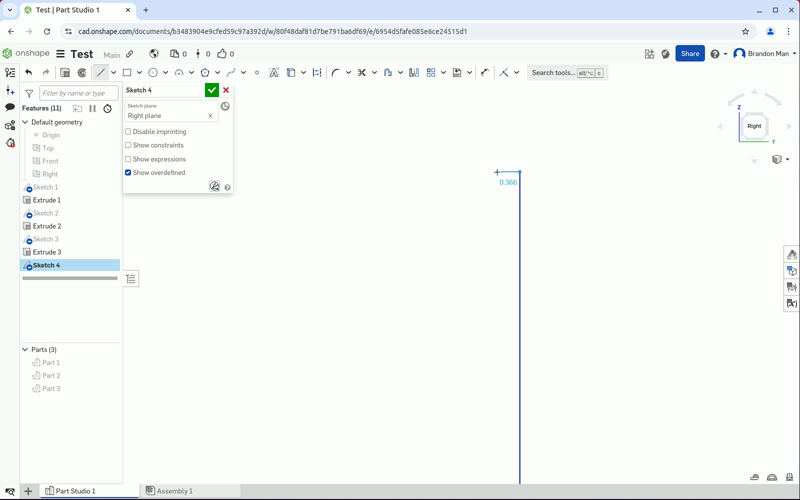
scroll(-6)
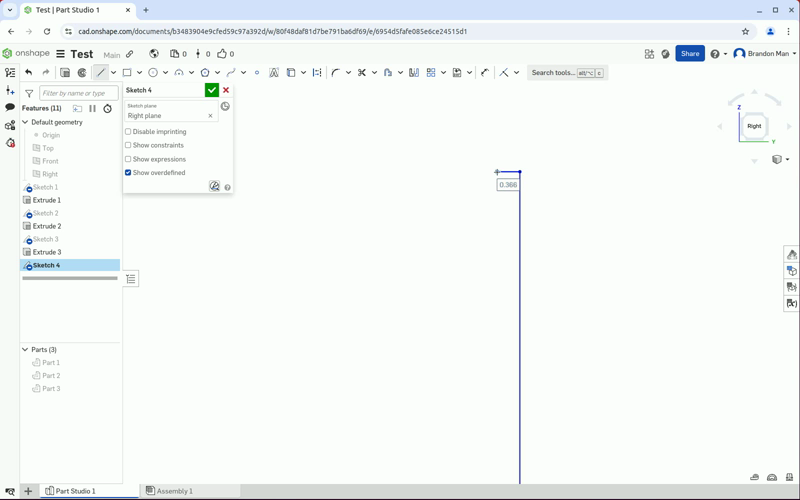
scroll(-6)
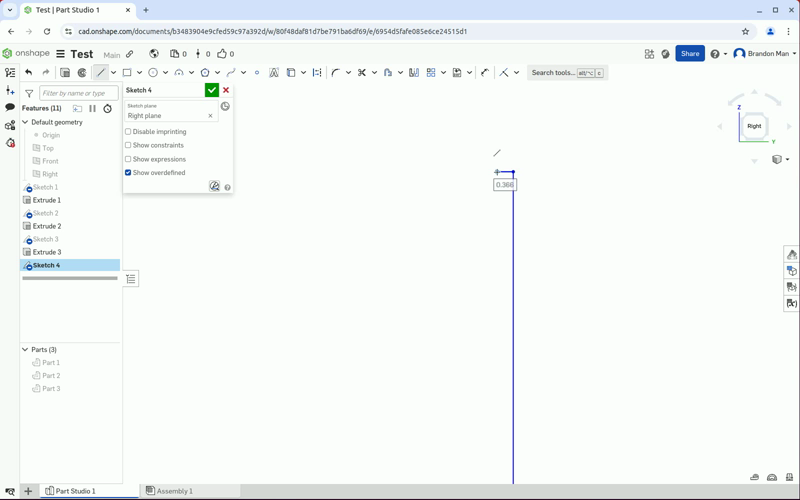
scroll(-6)
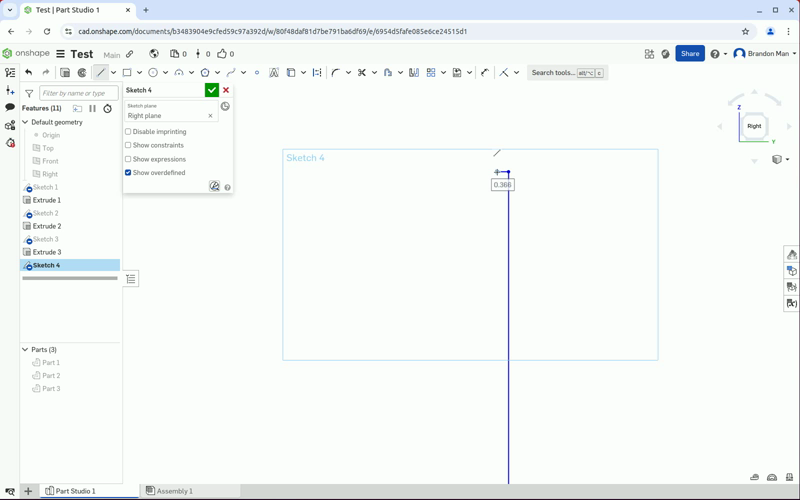
scroll(-6)
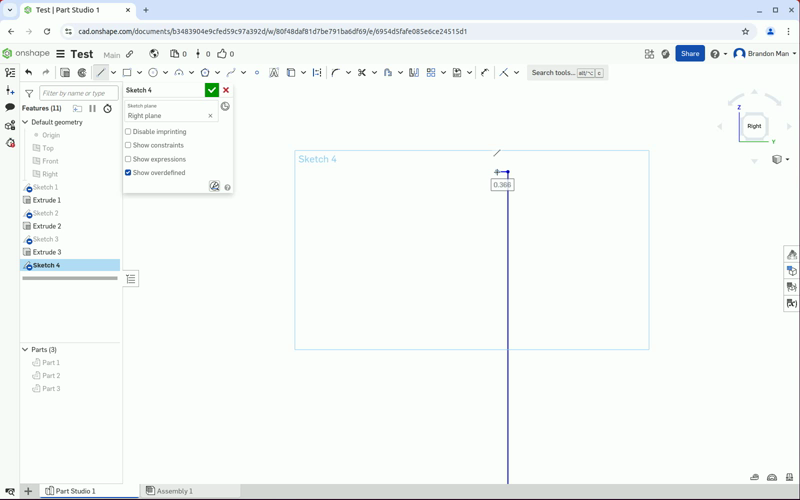
scroll(-6)
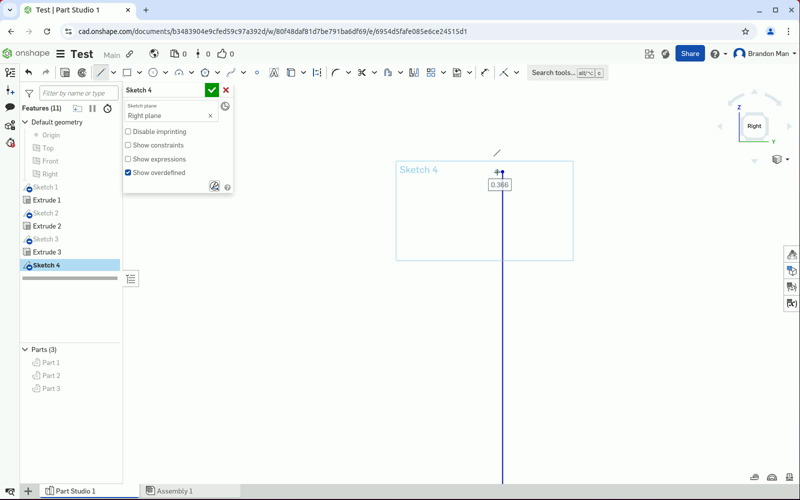
scroll(-6)
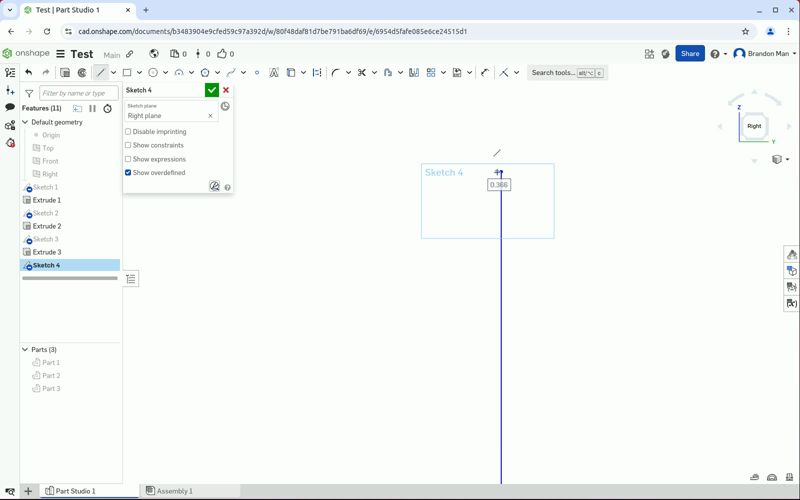
scroll(-6)
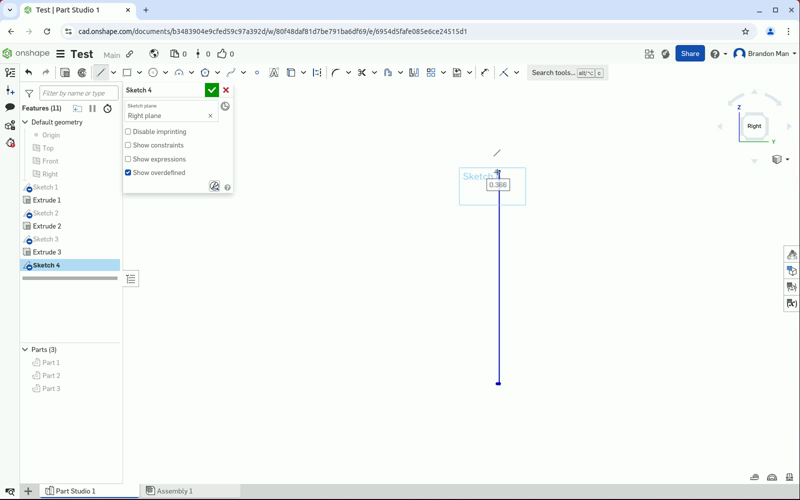
key_up(shift)
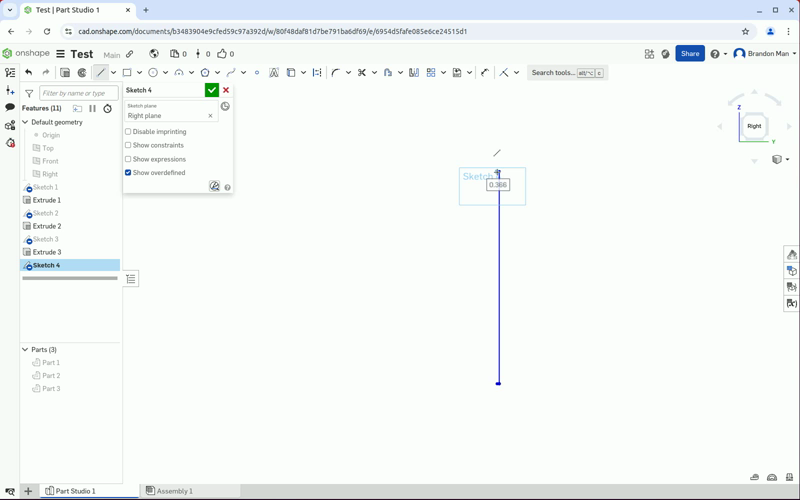
key_down(shift)
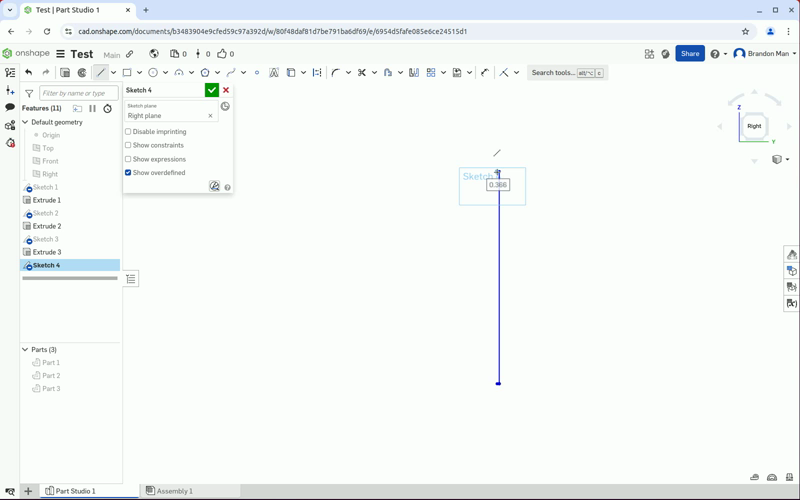
mouse_move(497, 383)
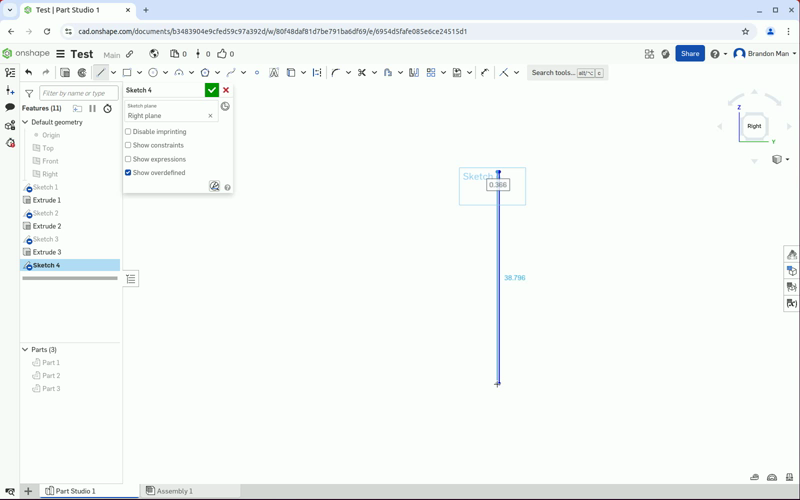
scroll(6)
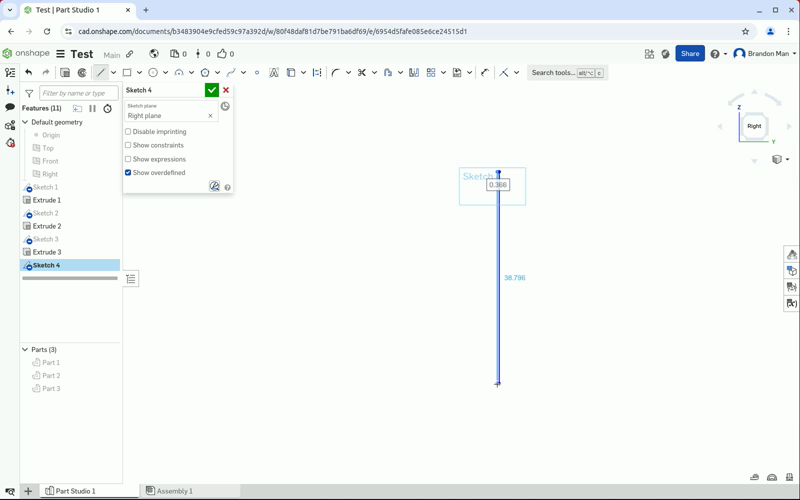
scroll(6)
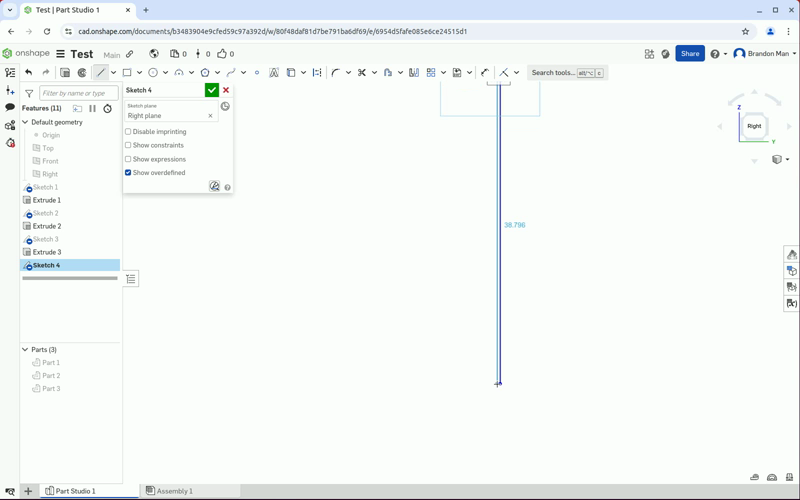
scroll(6)
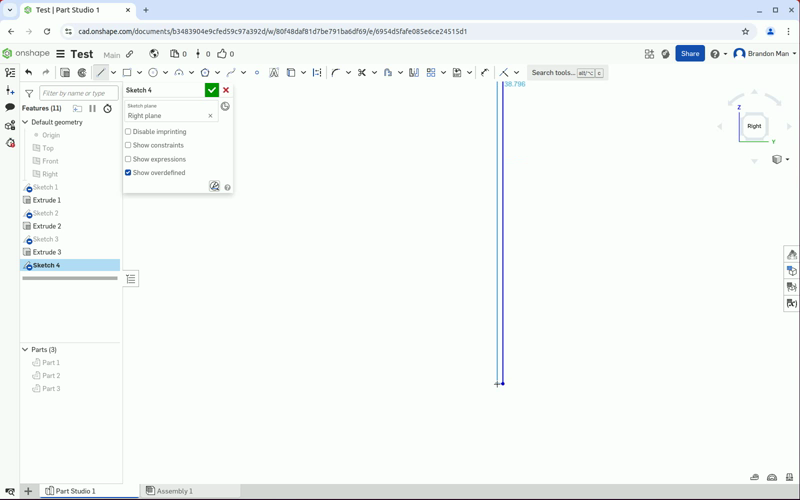
scroll(6)
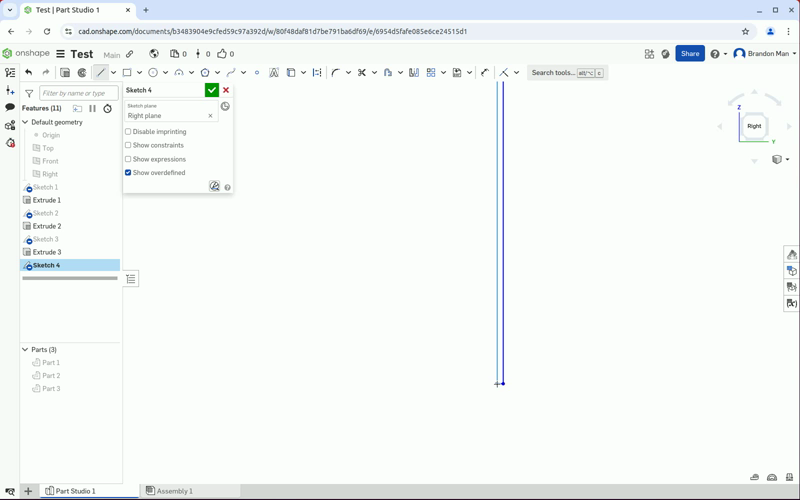
scroll(6)
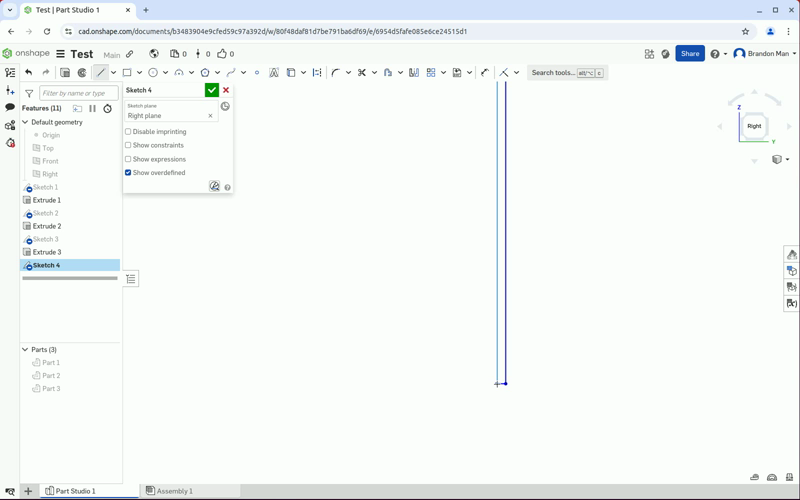
scroll(6)
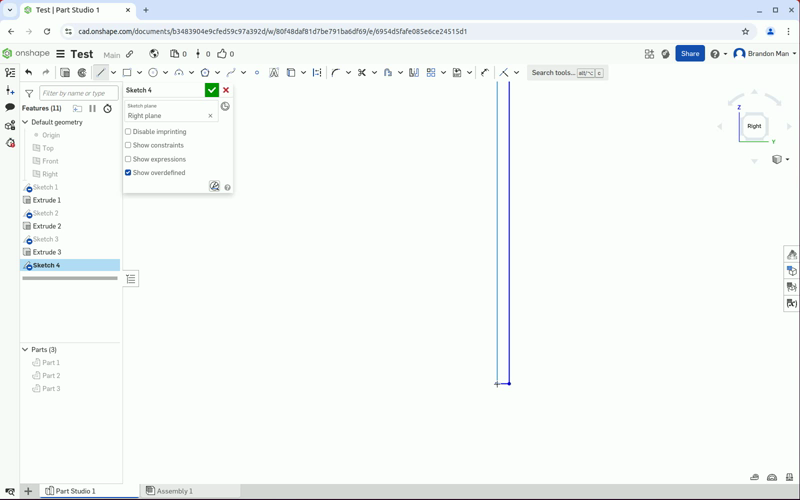
scroll(6)
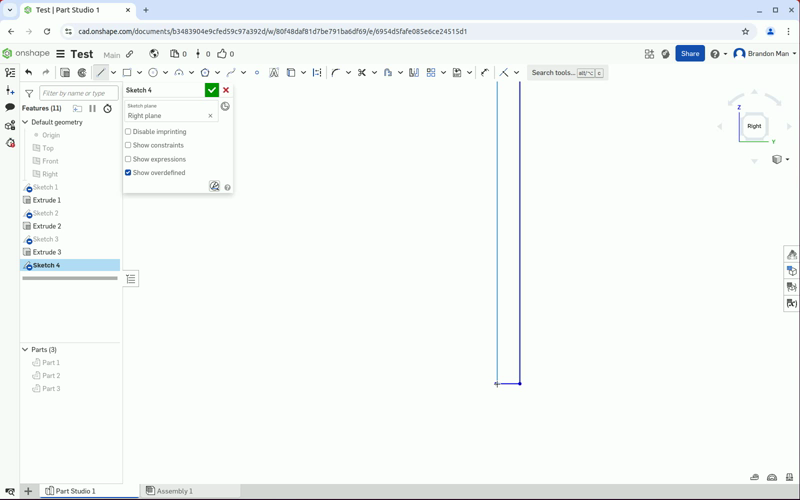
key_up(shift)
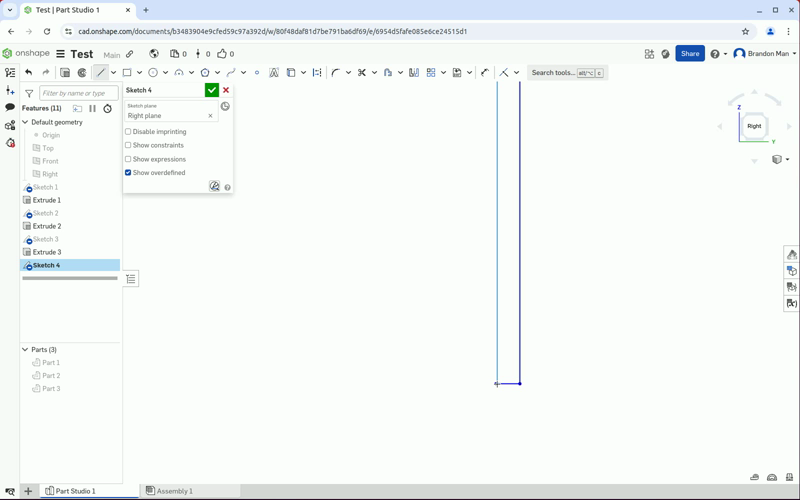
click(497, 383)
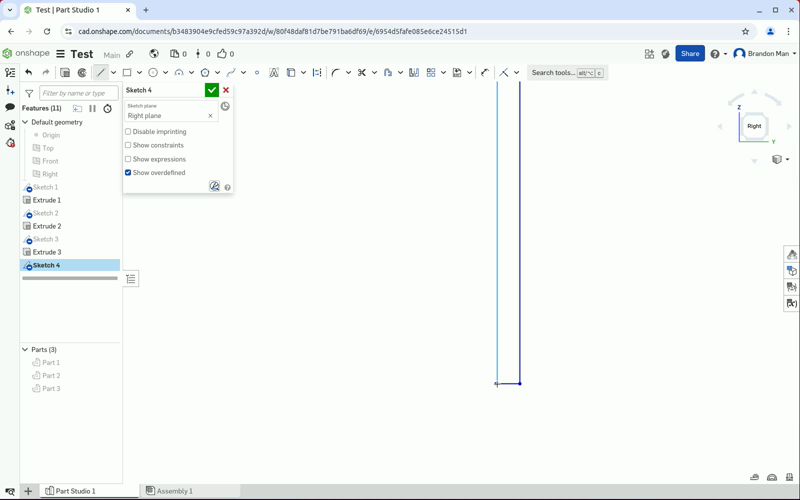
scroll(-6)
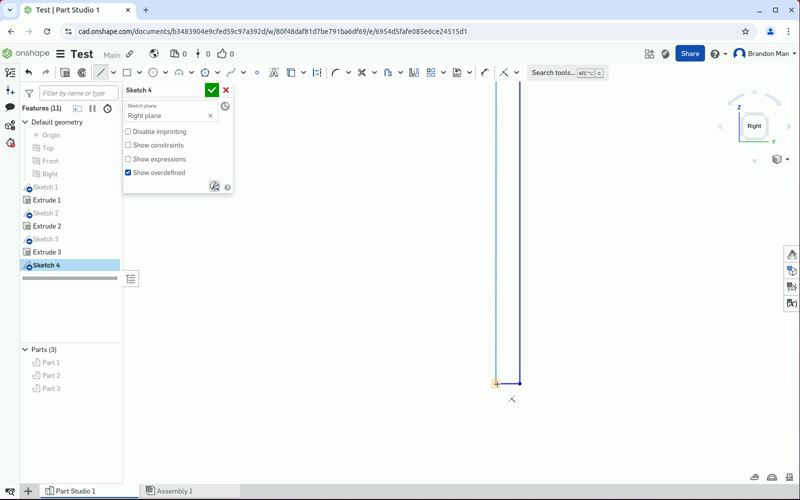
scroll(-6)
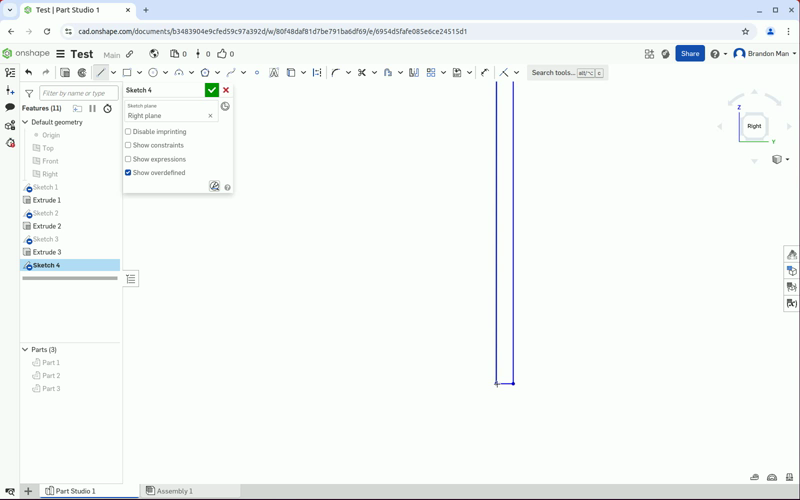
scroll(-6)
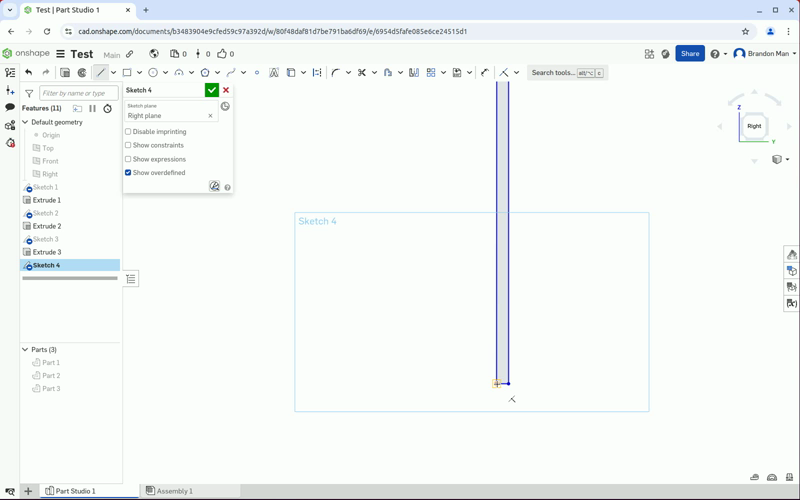
scroll(-6)
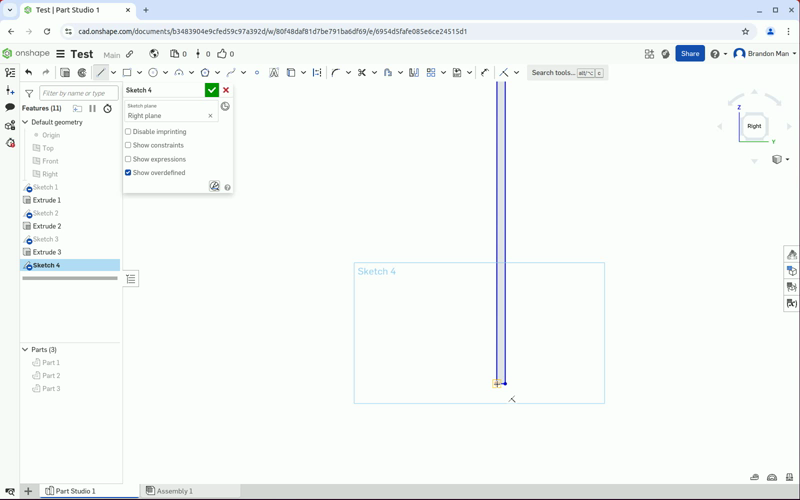
scroll(-6)
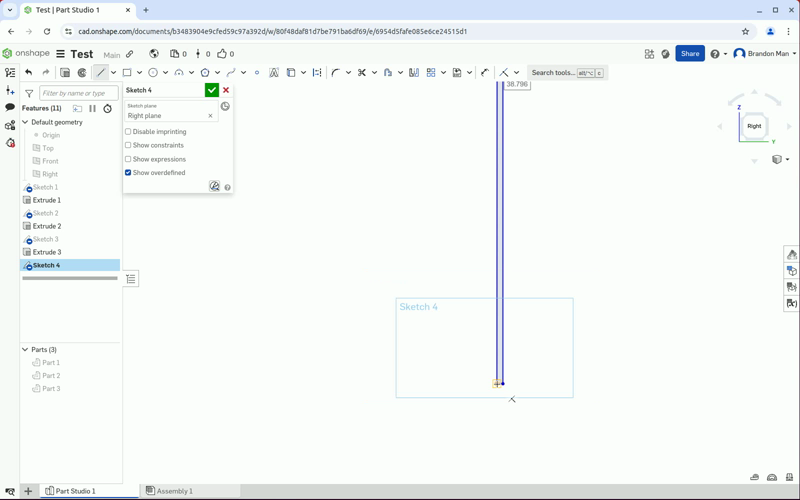
scroll(-6)
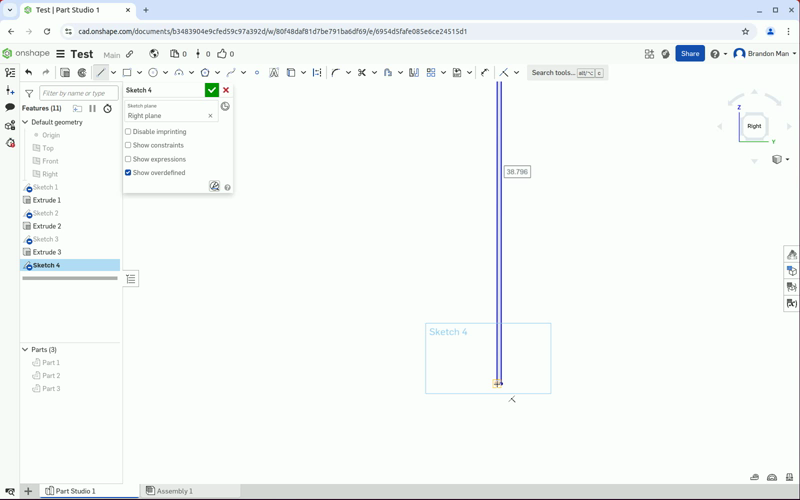
scroll(-6)
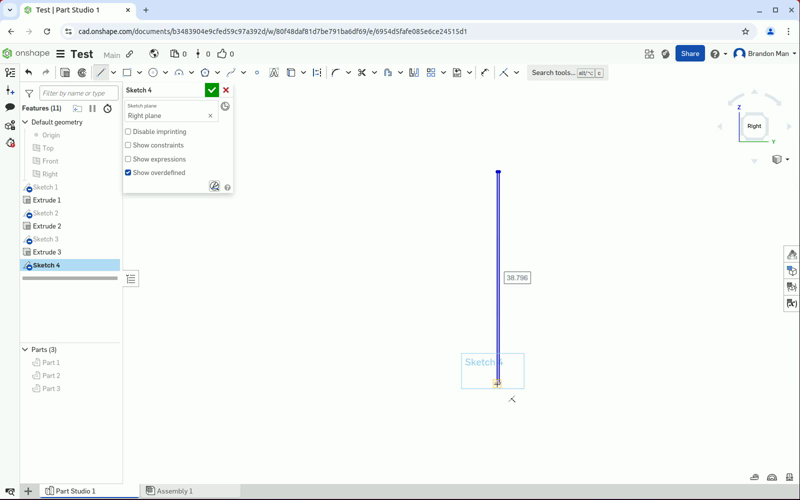
key(esc)
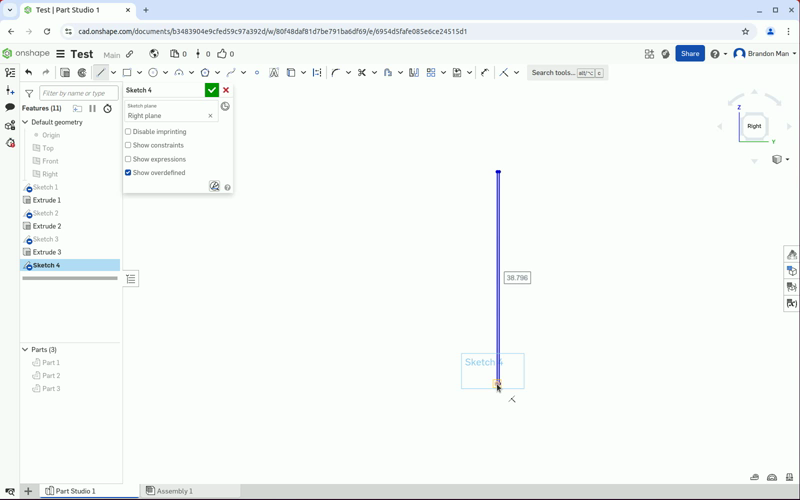
mouse_move(498, 291)
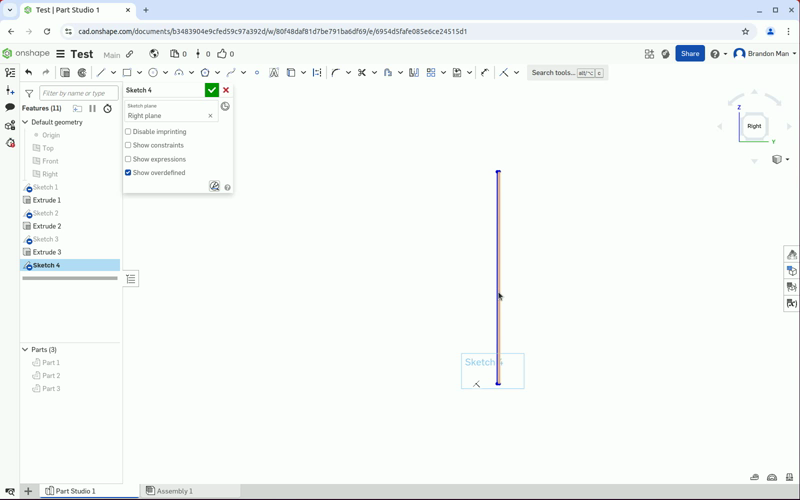
scroll(6)
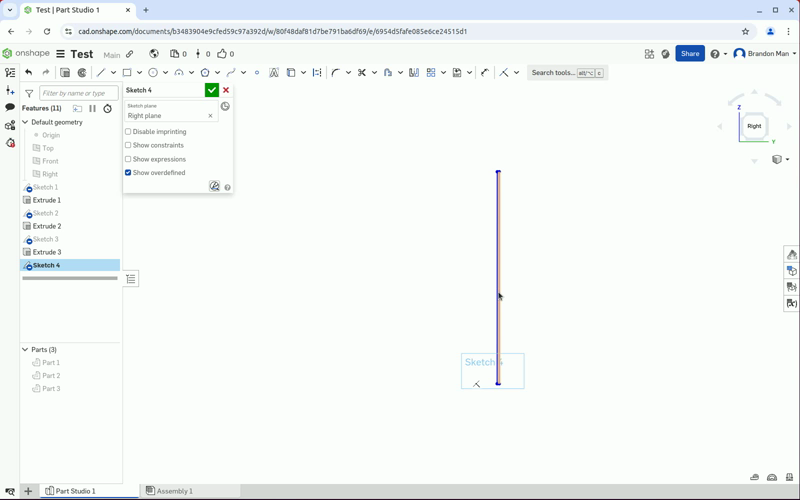
scroll(6)
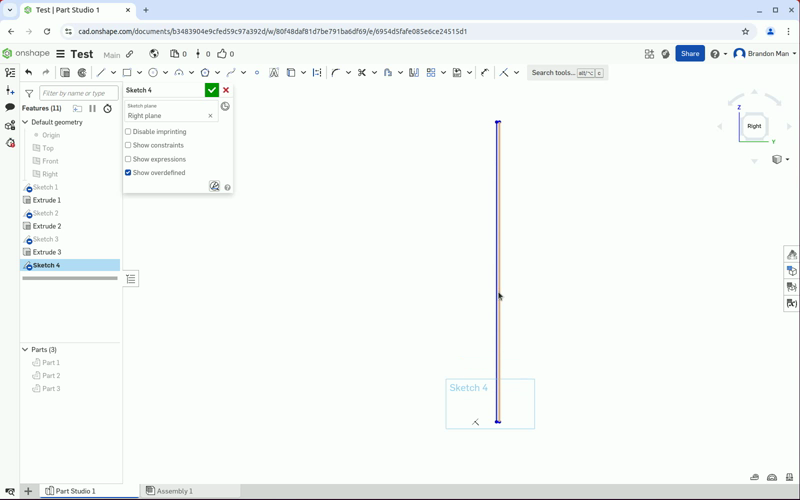
scroll(6)
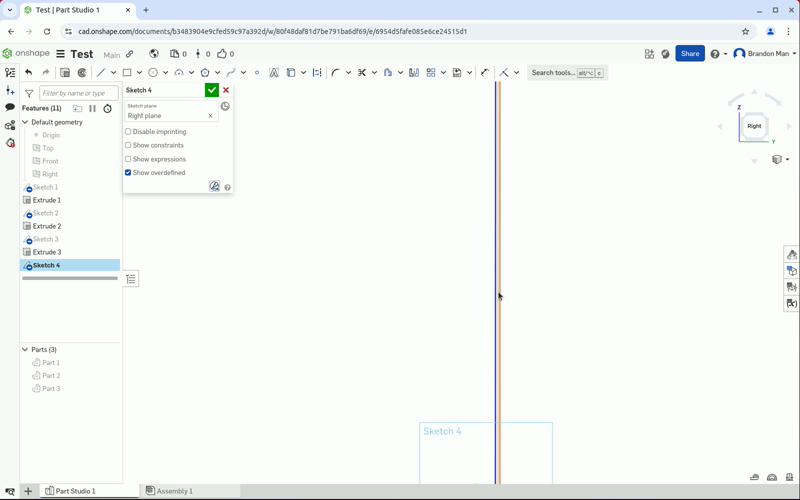
scroll(6)
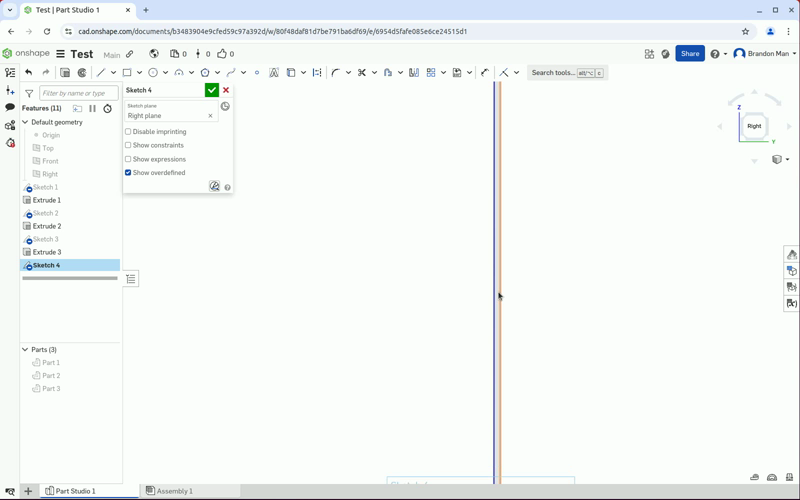
scroll(6)
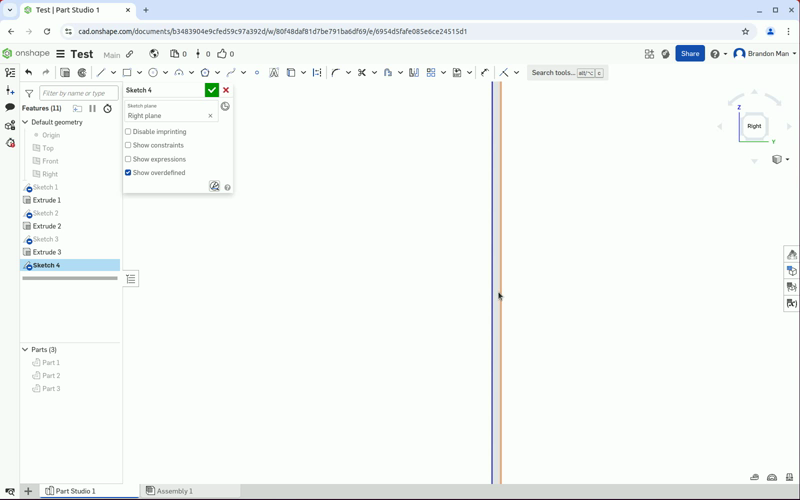
scroll(6)
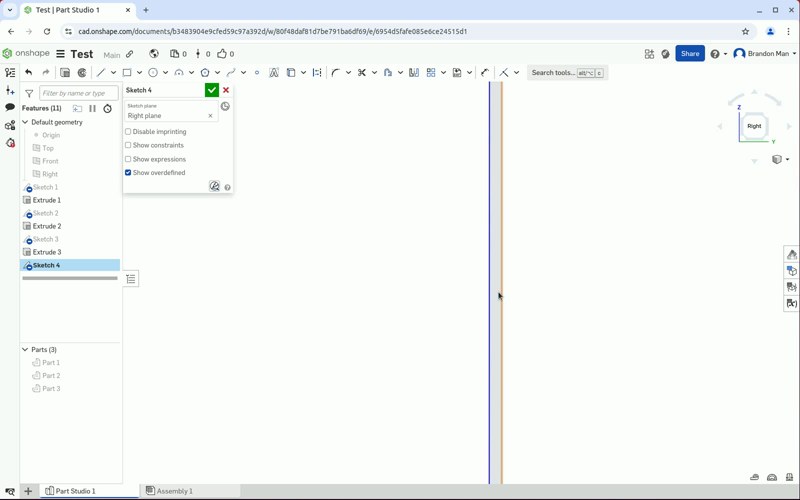
scroll(6)
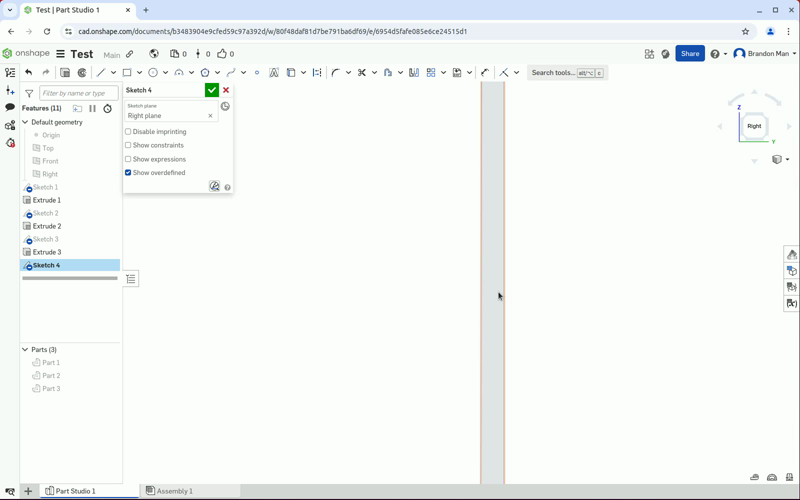
click(498, 291)
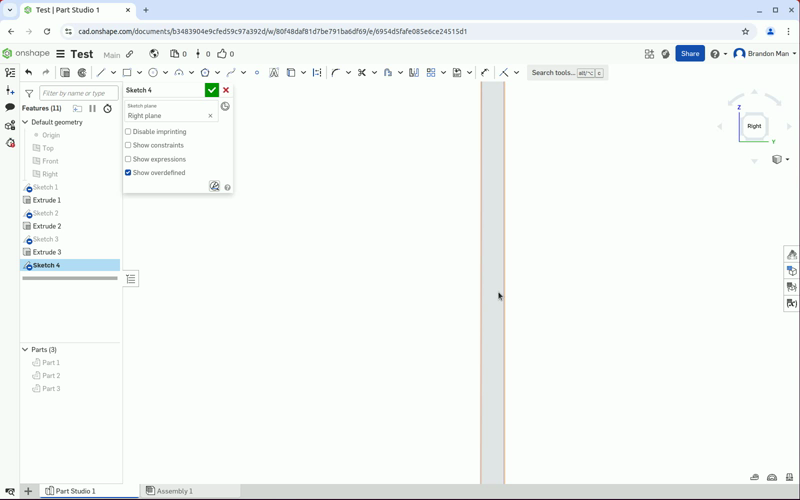
scroll(-6)
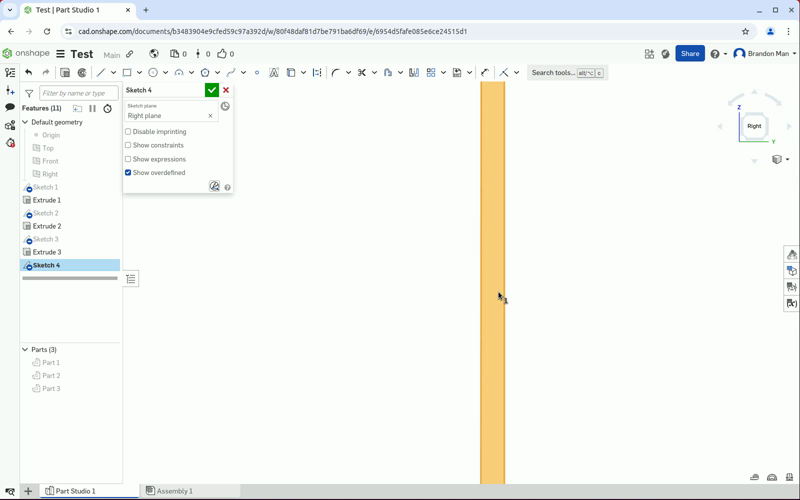
scroll(-6)
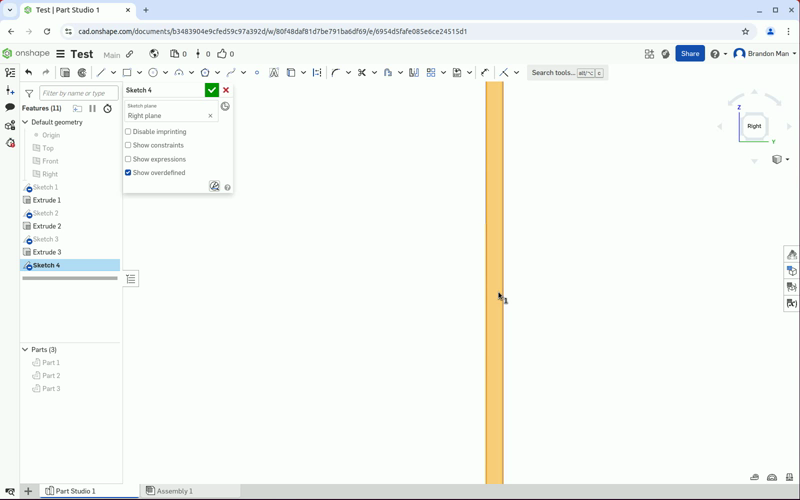
scroll(-6)
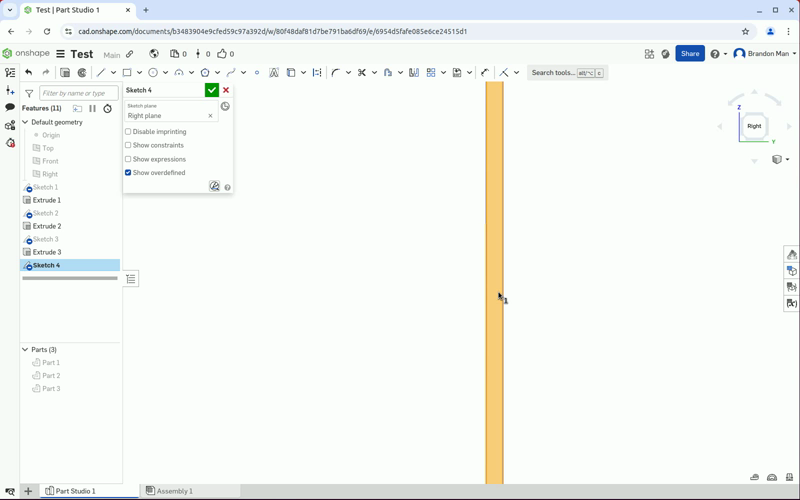
scroll(-6)
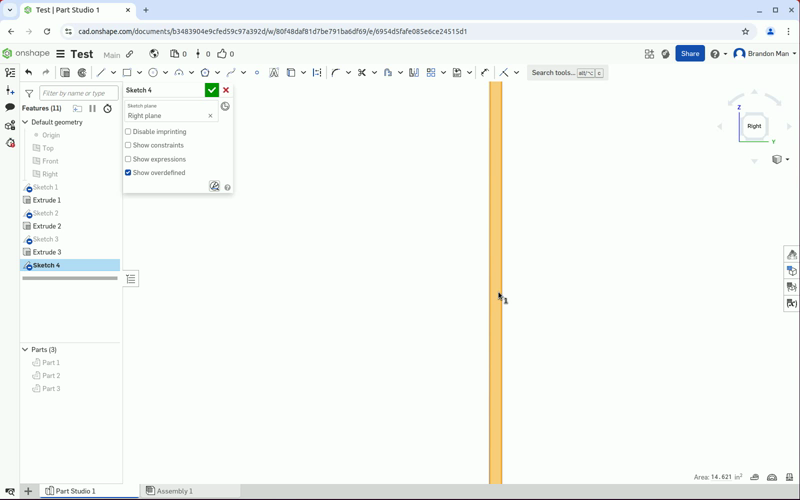
scroll(-6)
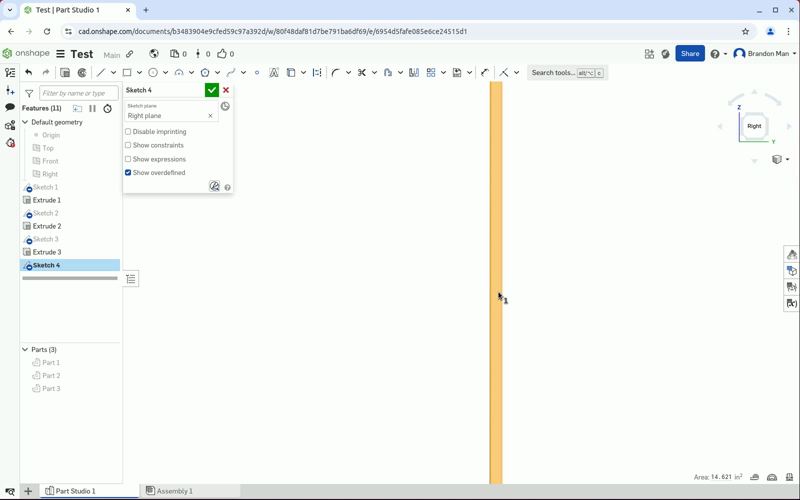
scroll(-6)
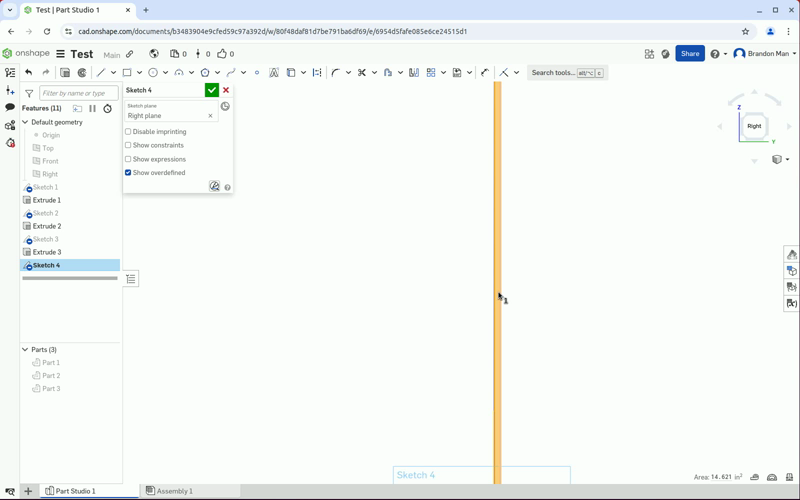
scroll(-6)
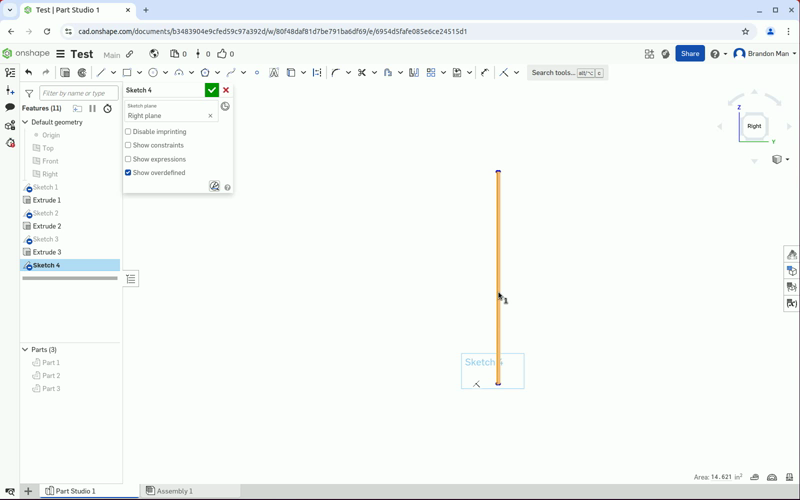
mouse_move(73, 352)
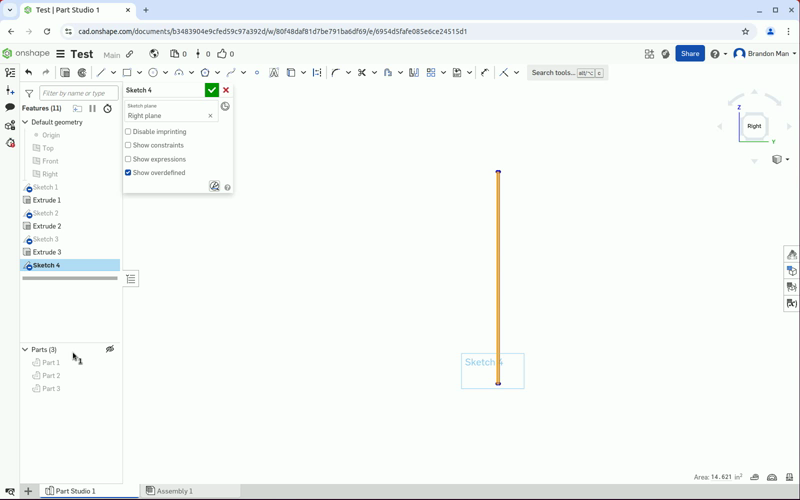
key(shift+y)
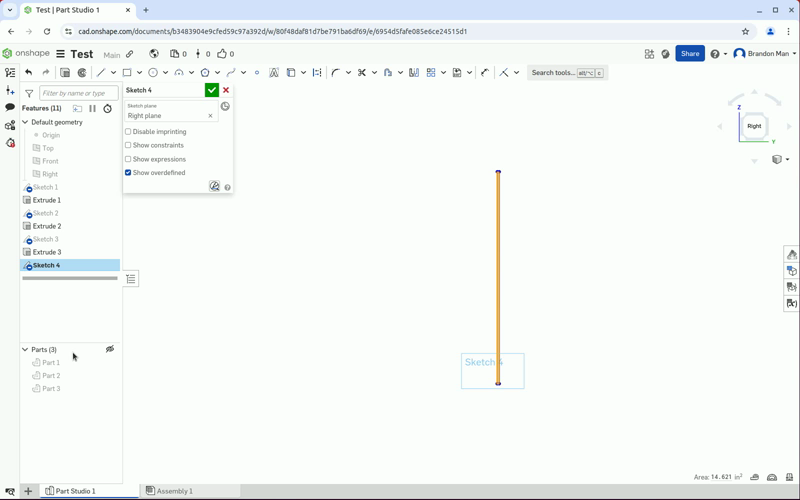
key(shift+e)
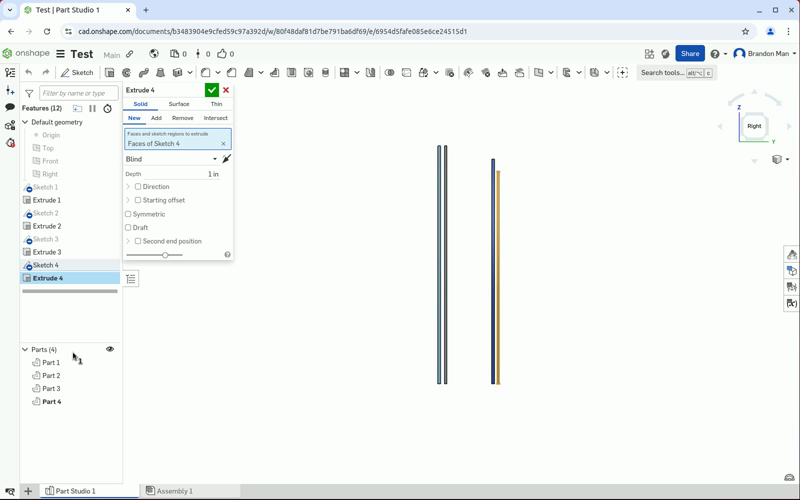
mouse_move(143, 106)
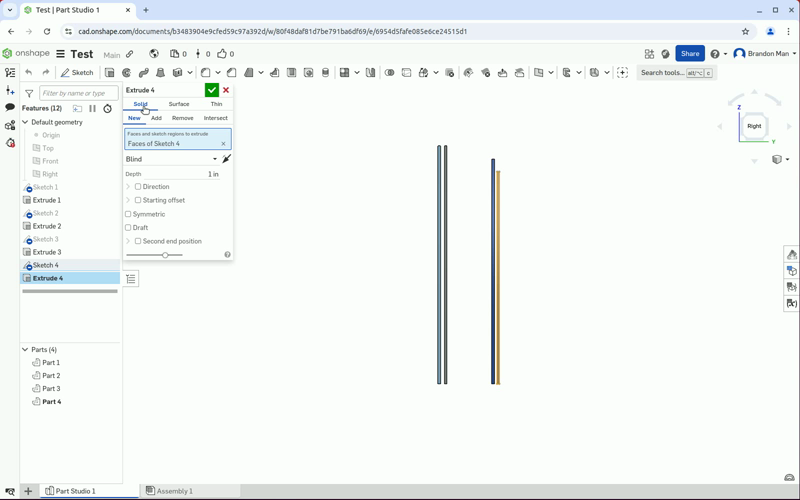
click(143, 106)
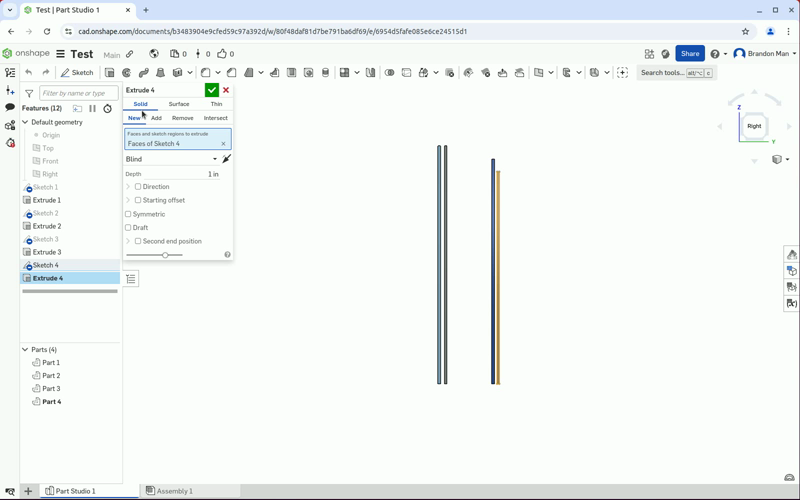
mouse_move(137, 120)
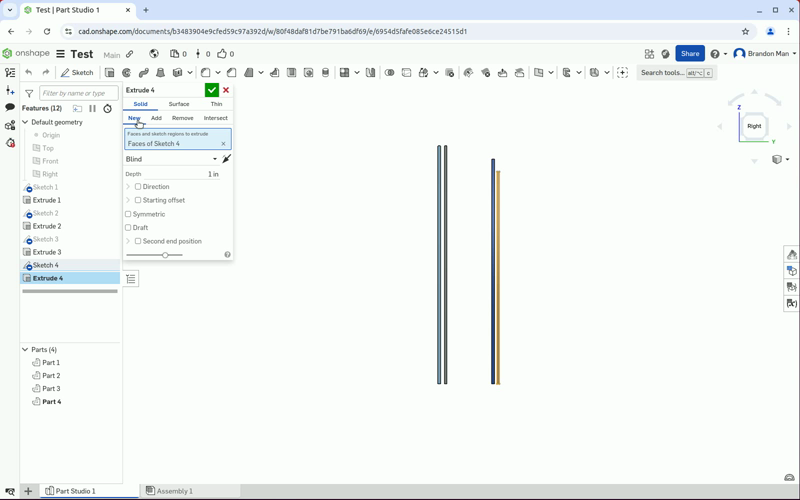
click(137, 120)
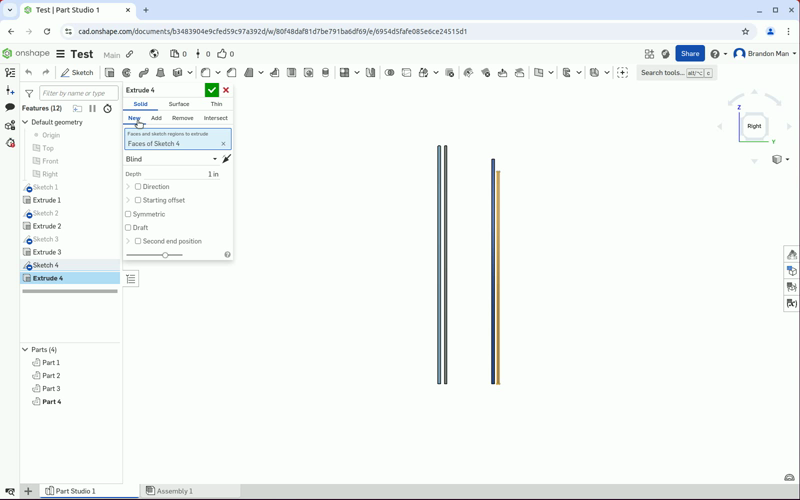
key(tab, 4)
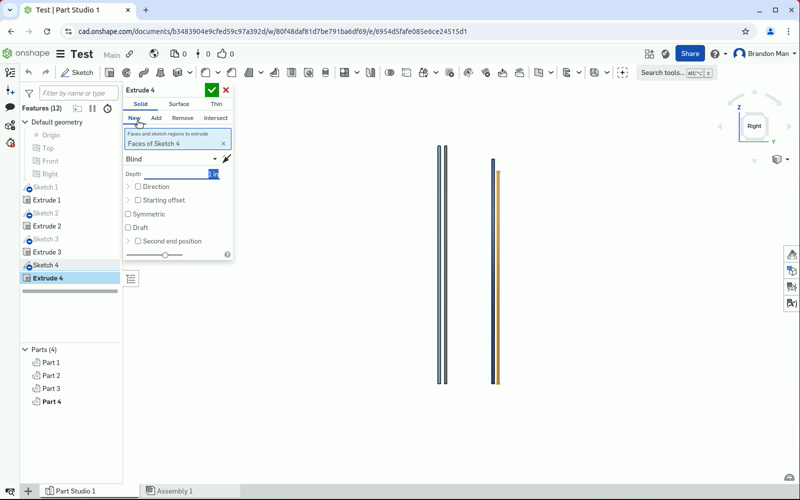
text(8.666)
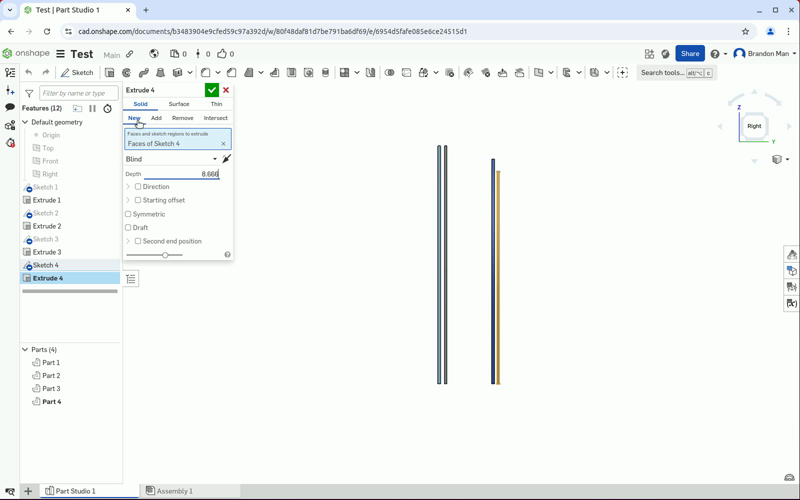
key(tab, 3)
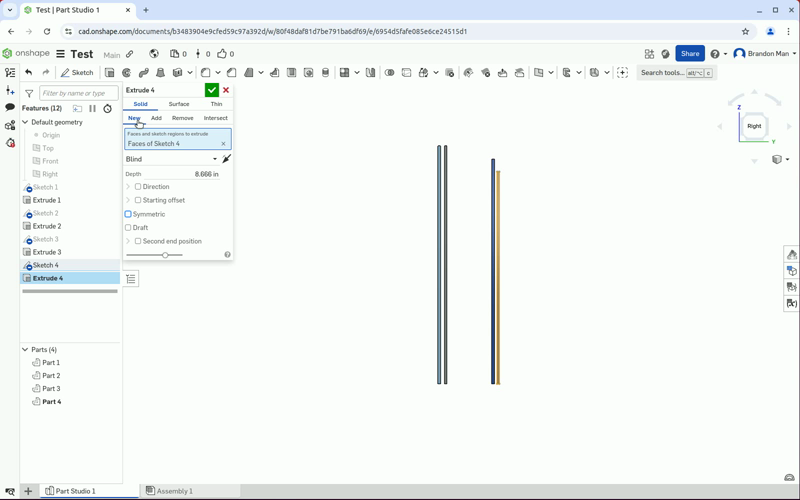
key(space)
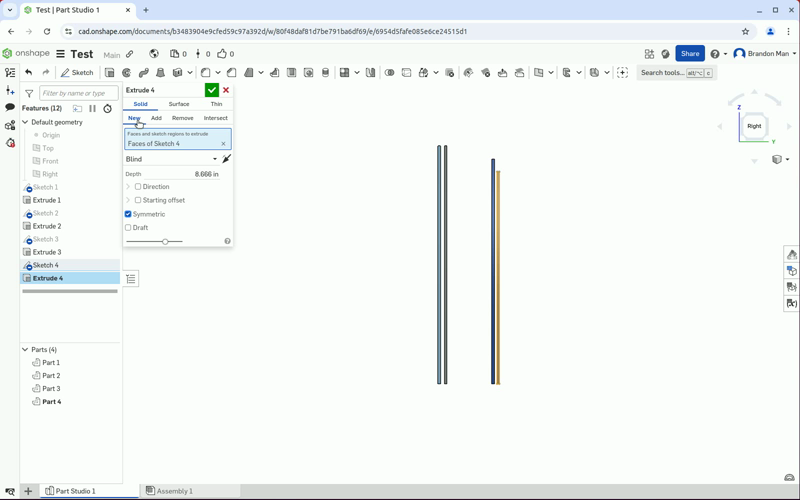
key(enter)
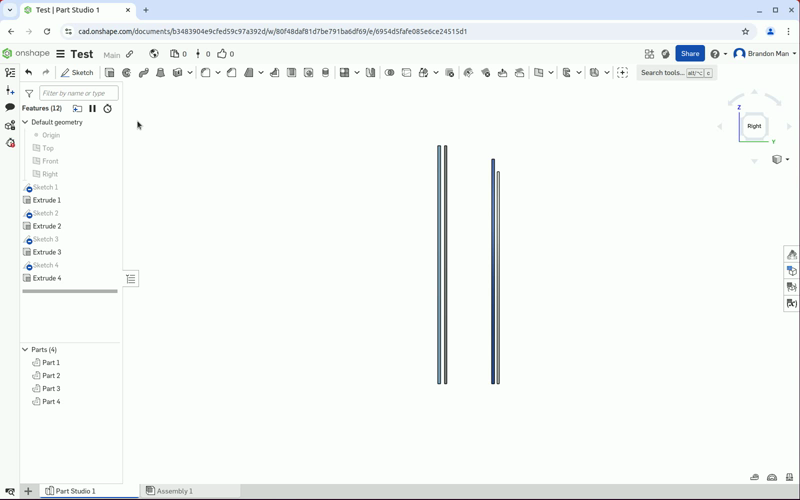
key(shift+h)
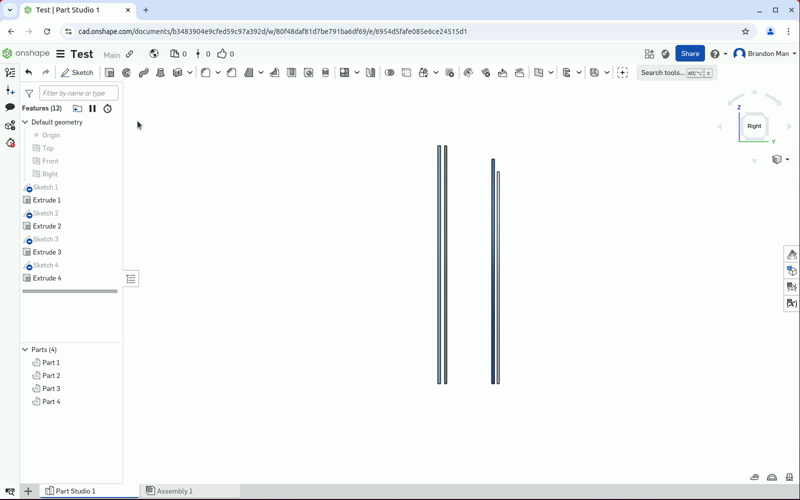
key(shift+h)
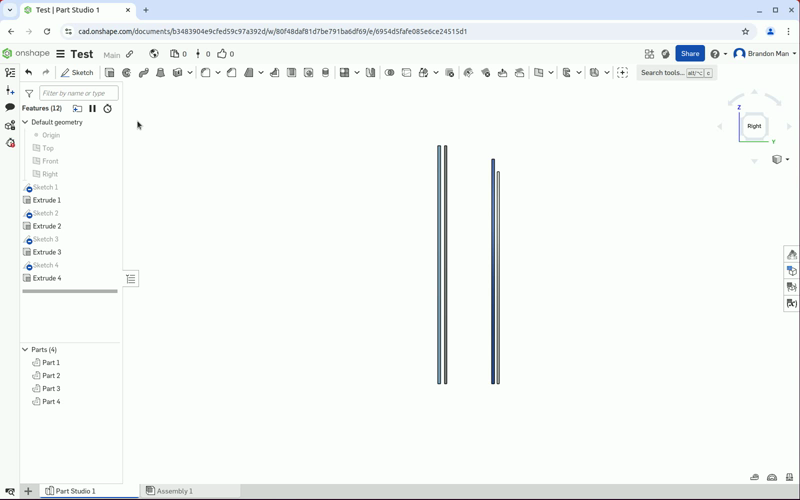
mouse_move(73, 189)
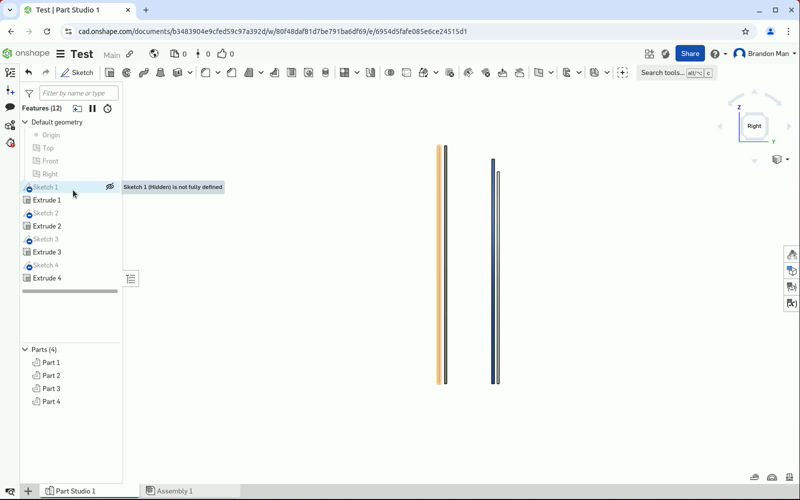
click(73, 189)
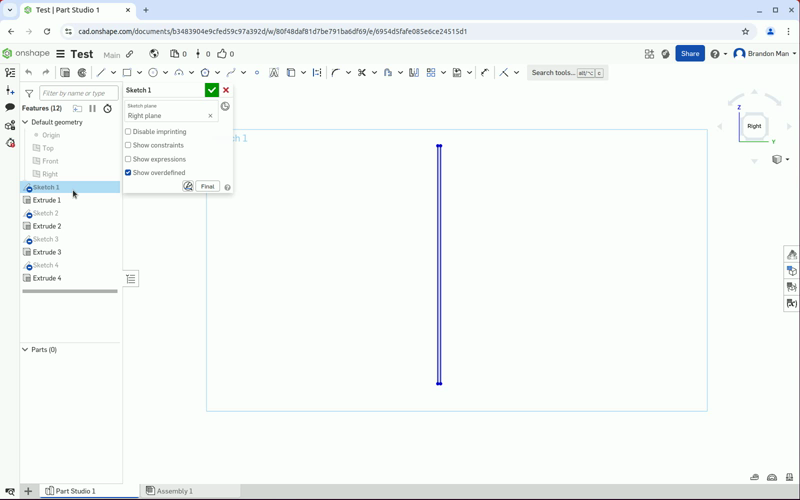
mouse_move(229, 92)
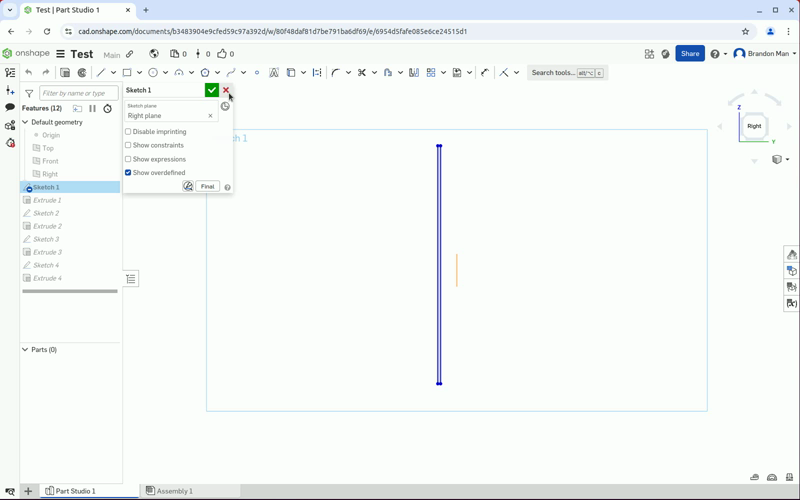
click(229, 92)
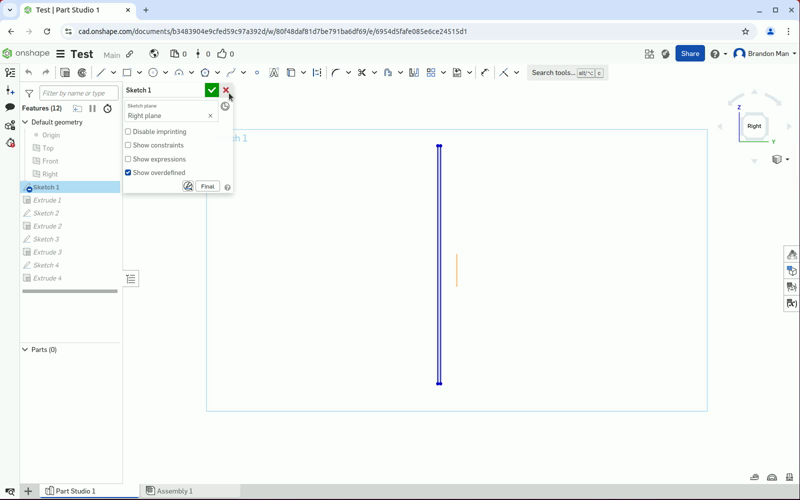
key(shift+s)
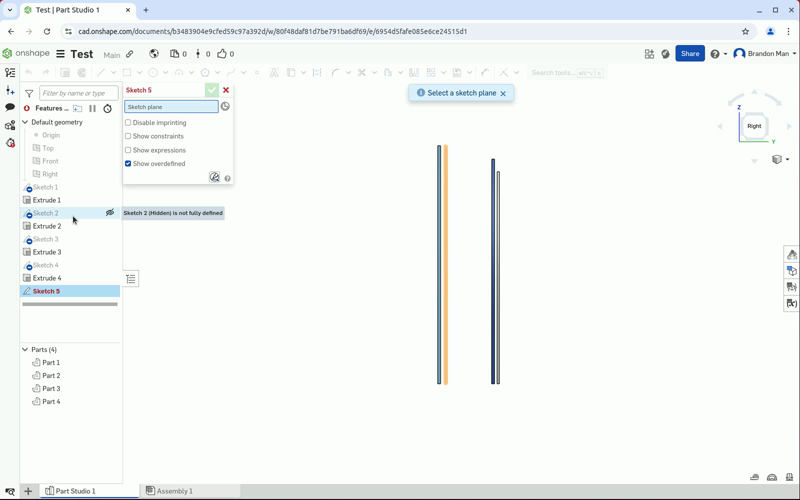
scroll(3)
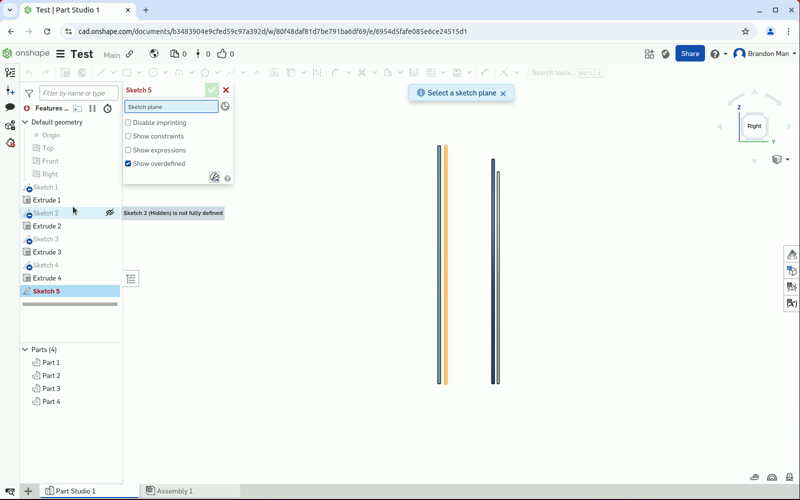
mouse_move(73, 176)
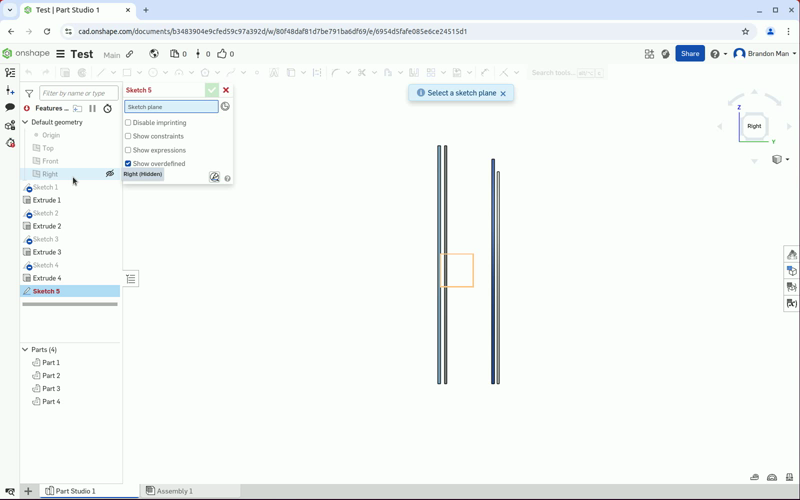
click(73, 176)
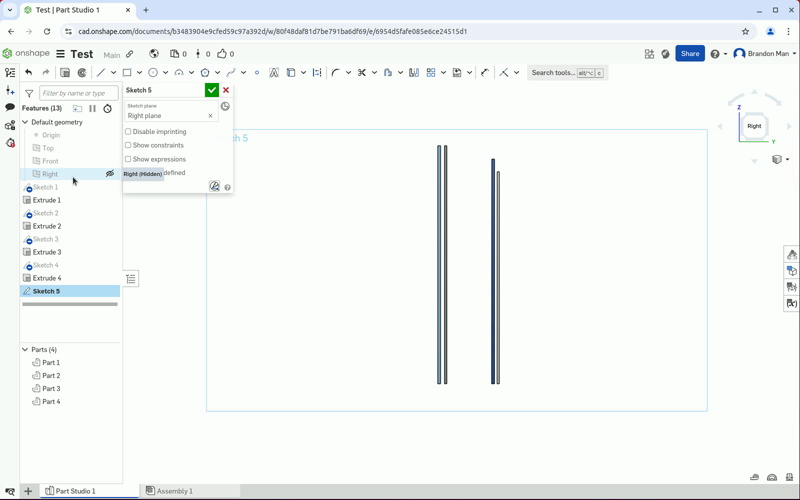
mouse_move(73, 352)
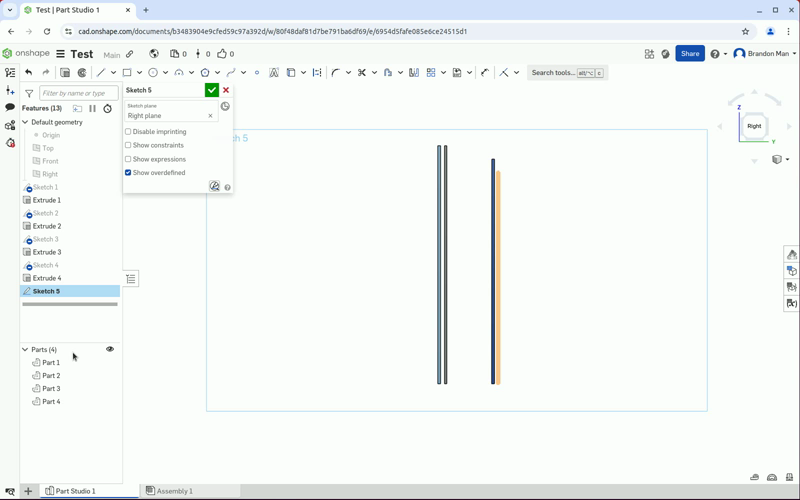
key(y)
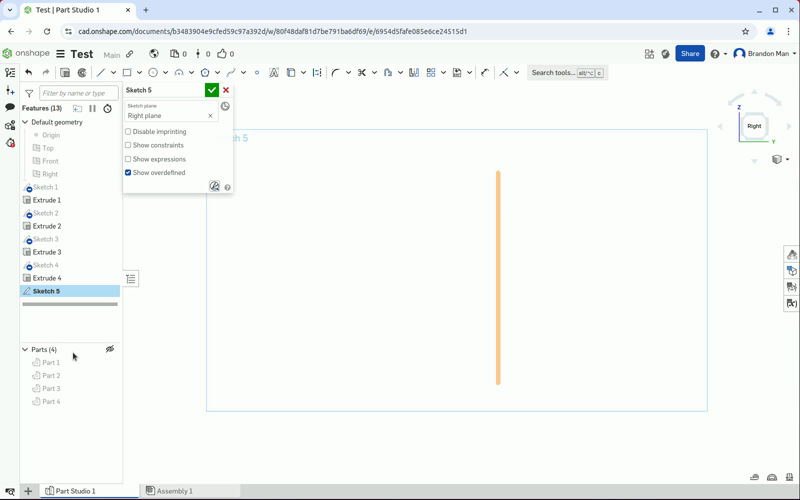
key(l)
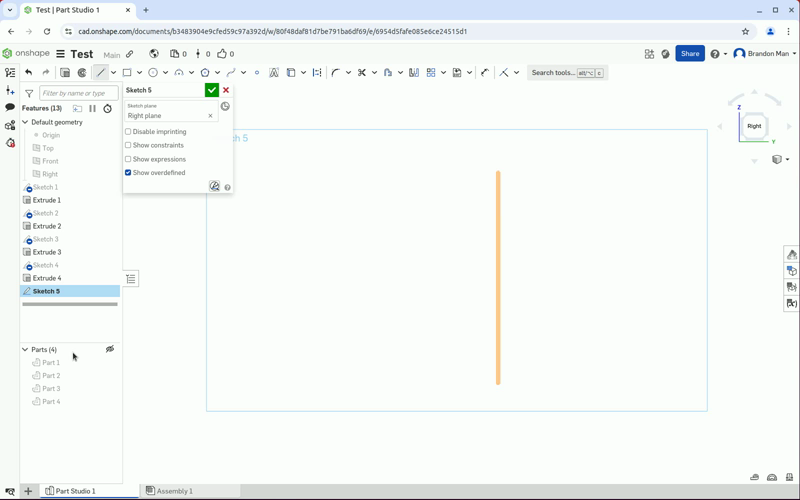
key_down(shift)
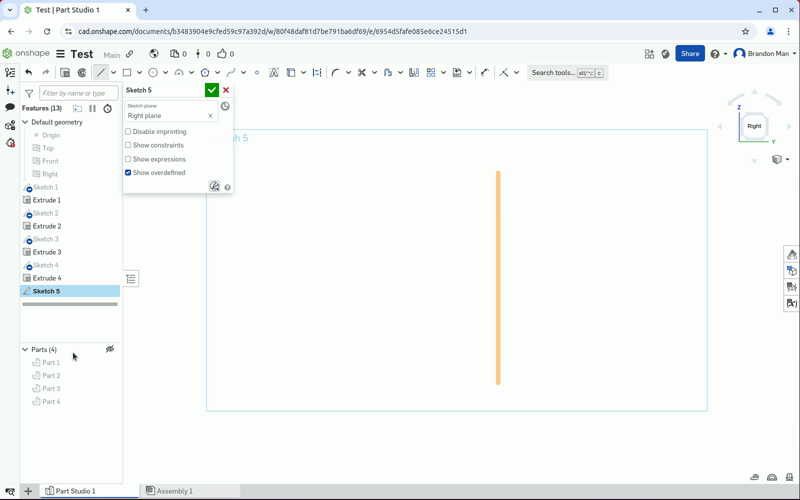
mouse_move(539, 383)
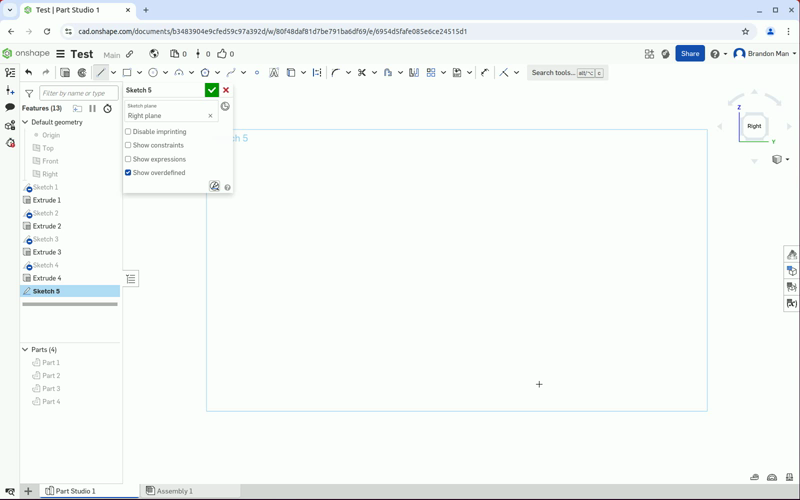
click(539, 383)
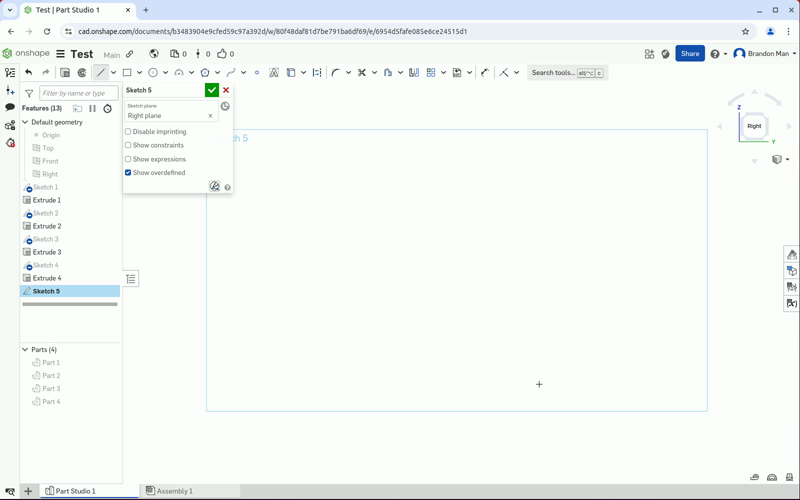
key_up(shift)
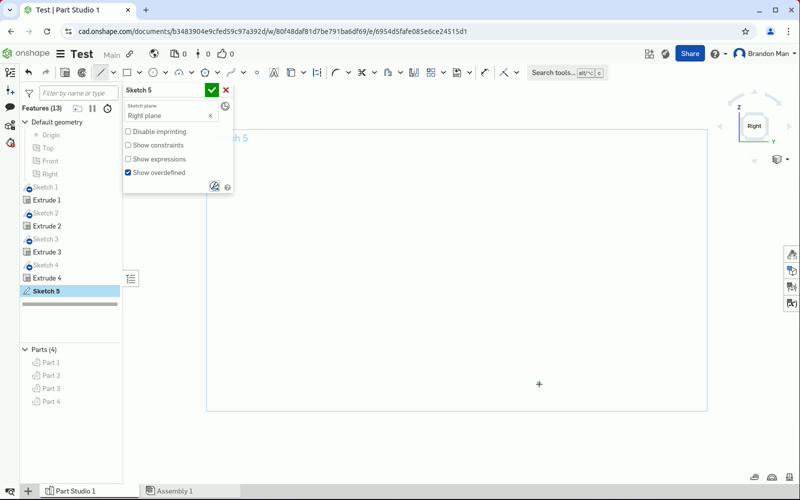
key_down(shift)
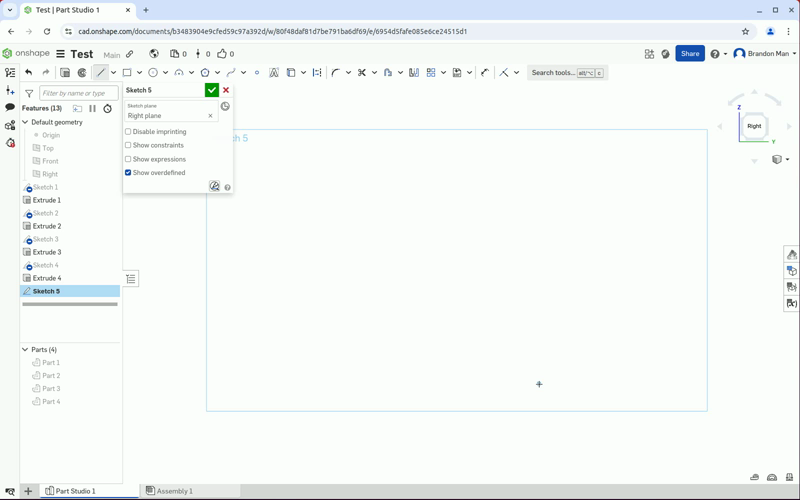
mouse_move(569, 383)
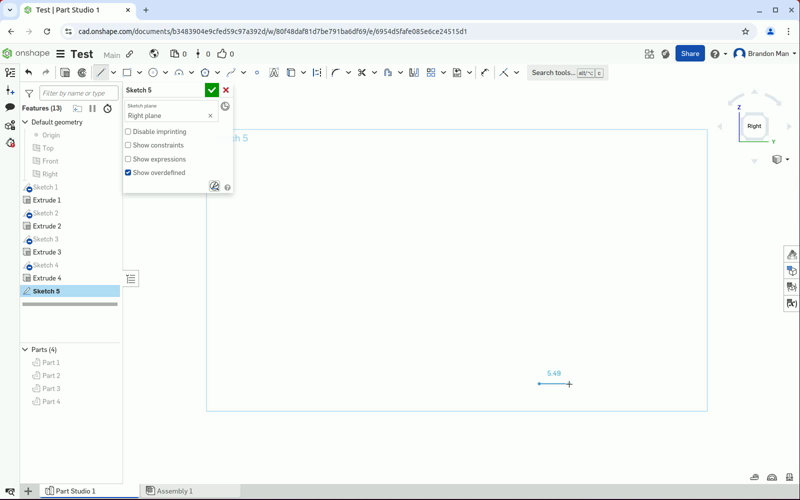
mouse_move(541, 383)
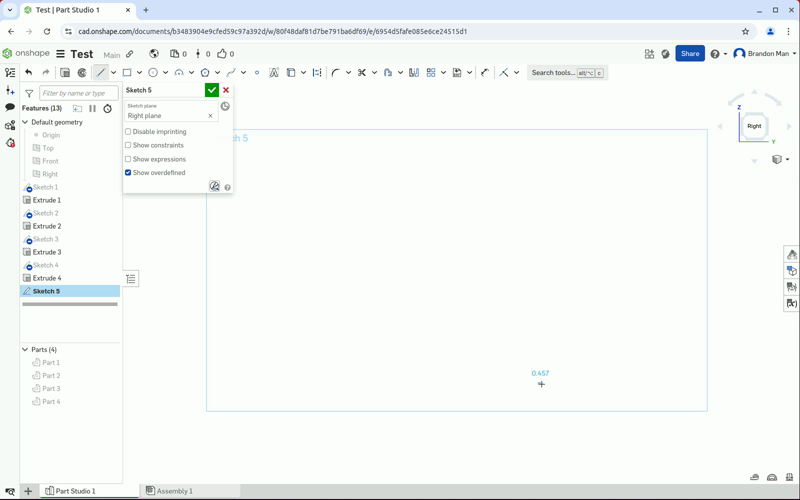
scroll(6)
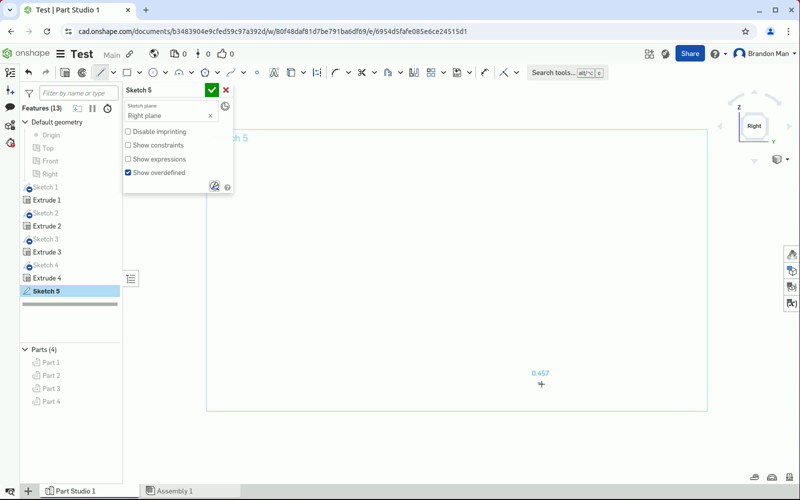
scroll(6)
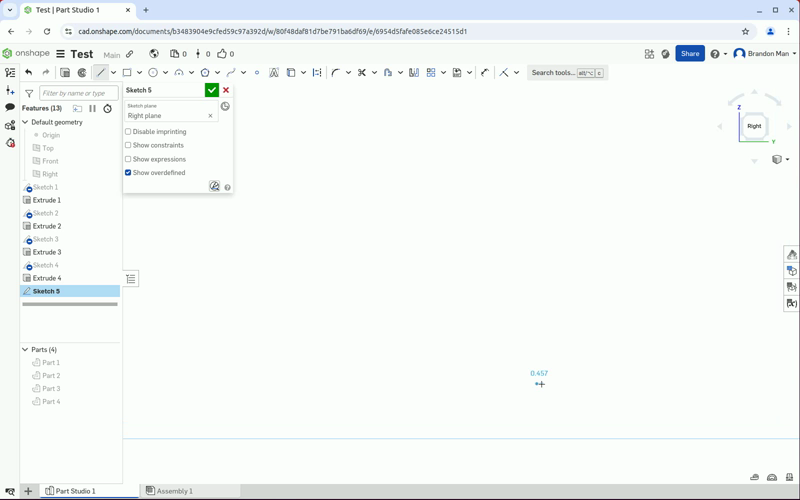
scroll(6)
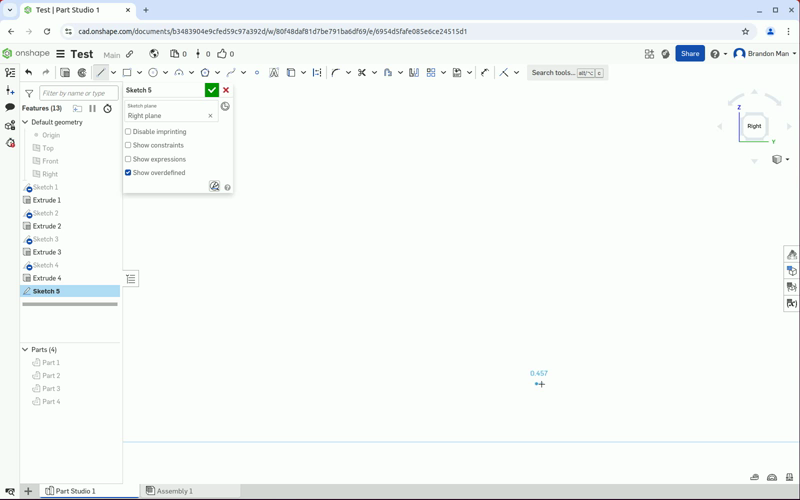
scroll(6)
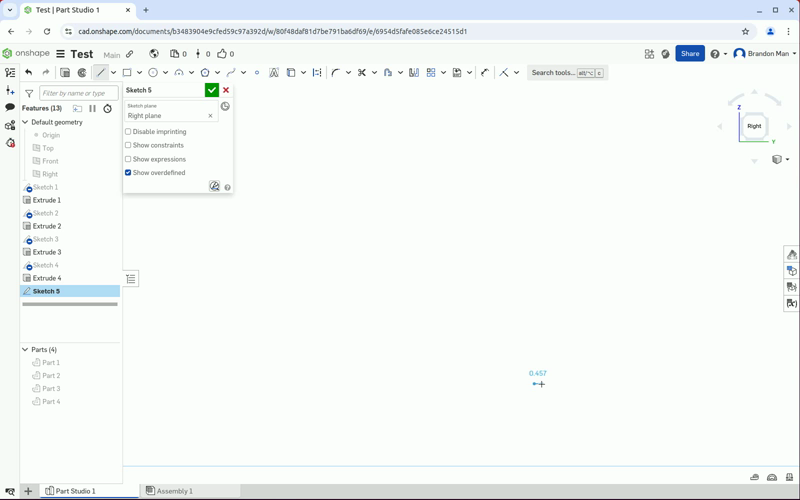
scroll(6)
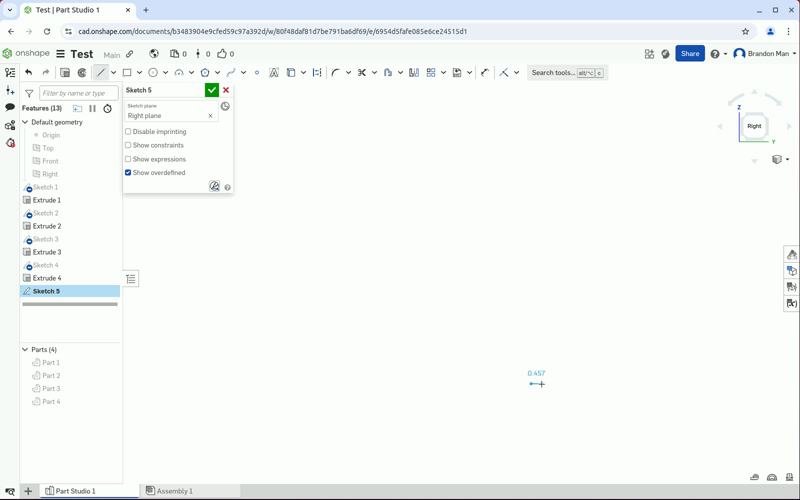
scroll(6)
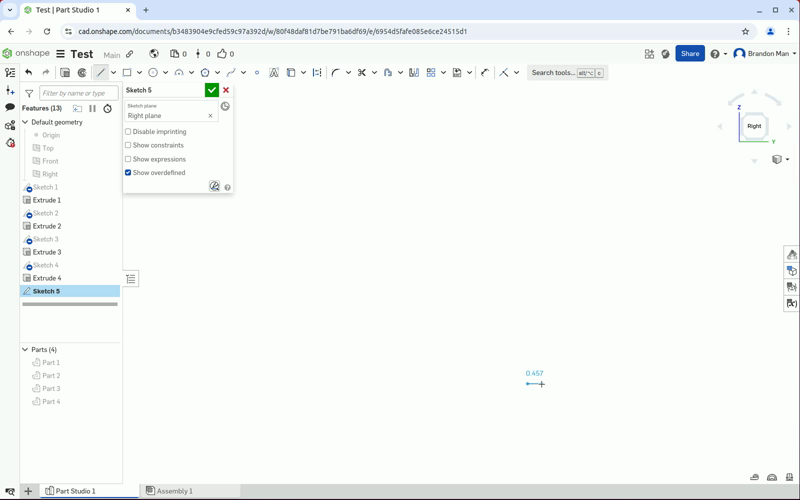
scroll(6)
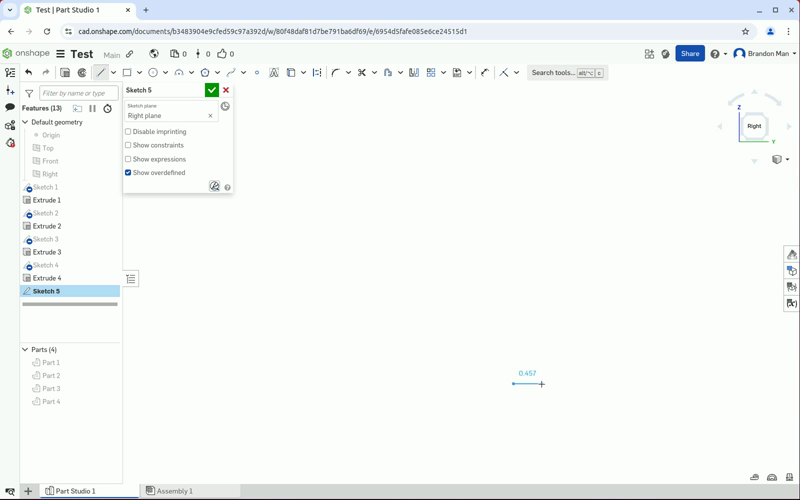
click(541, 383)
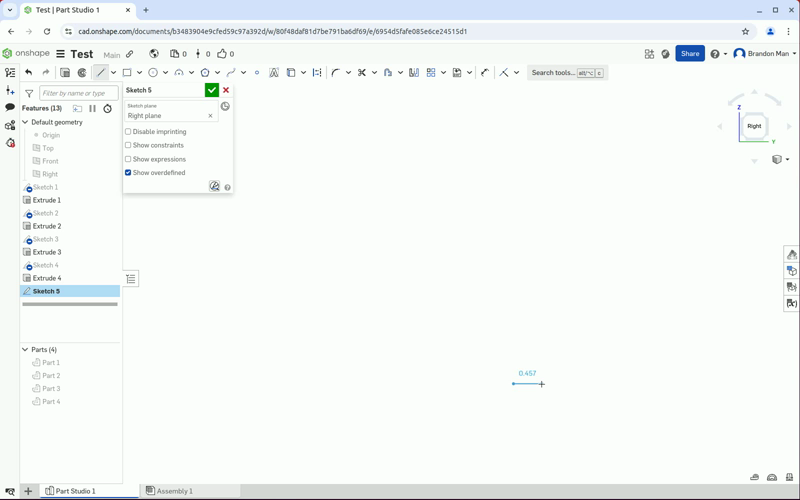
scroll(-6)
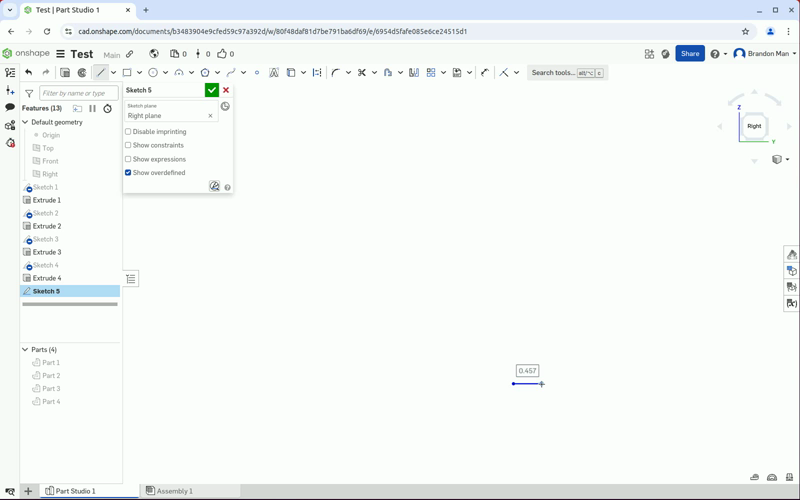
scroll(-6)
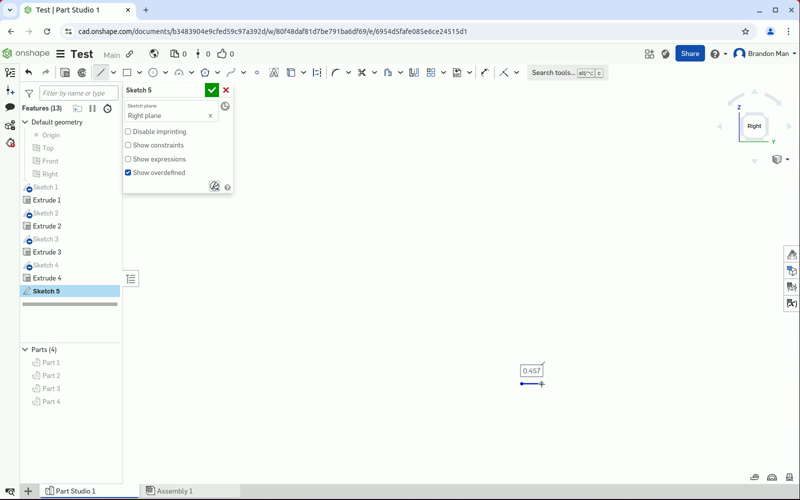
scroll(-6)
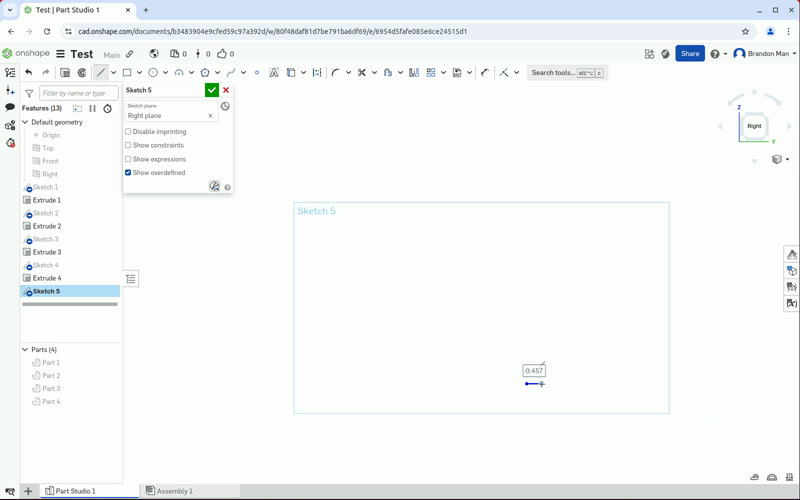
scroll(-6)
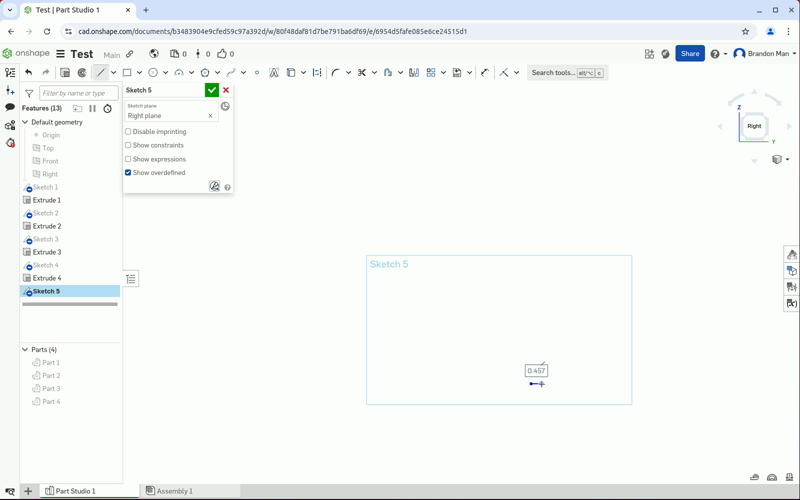
scroll(-6)
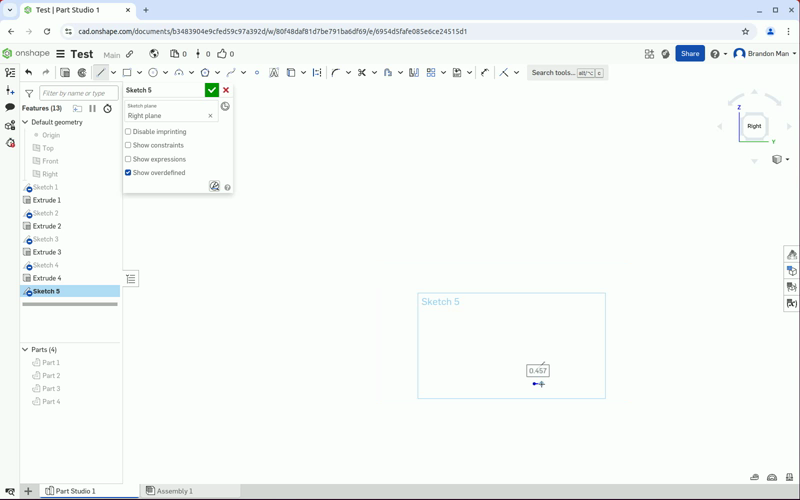
scroll(-6)
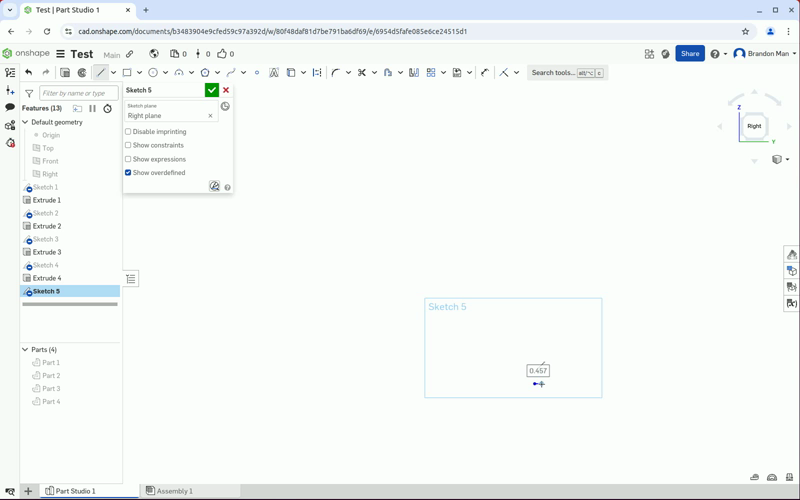
scroll(-6)
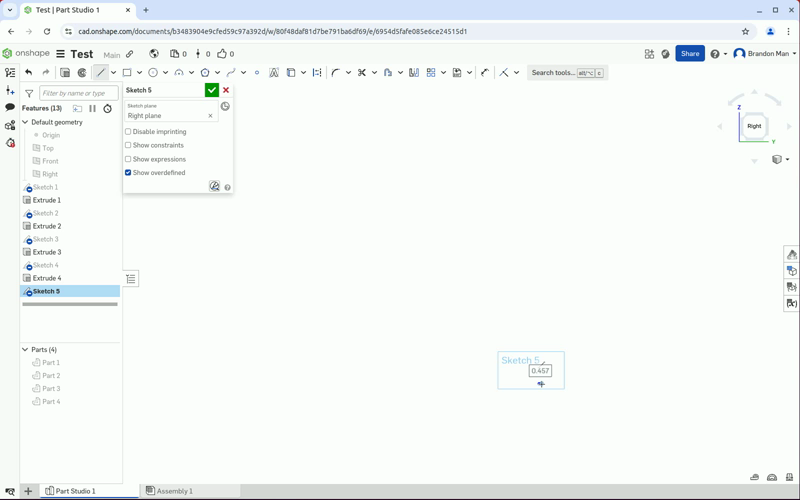
key_up(shift)
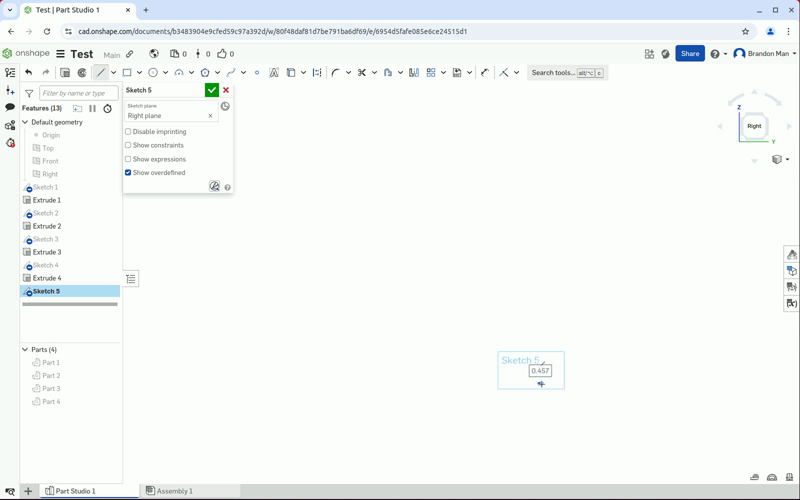
key_down(shift)
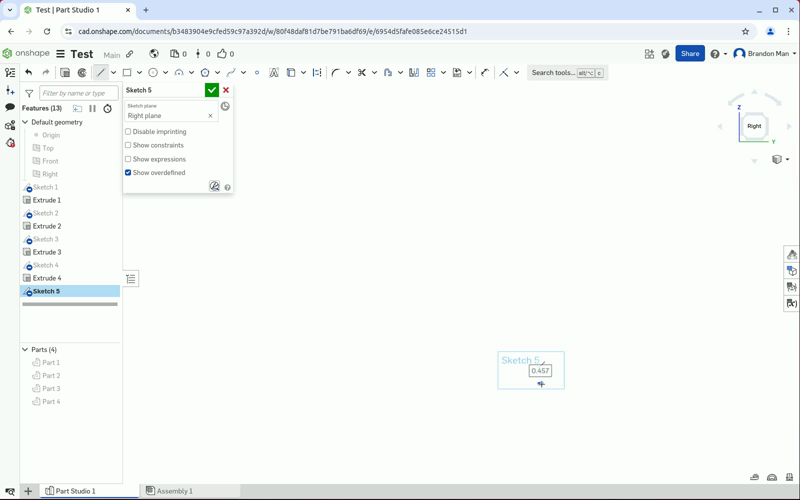
mouse_move(541, 171)
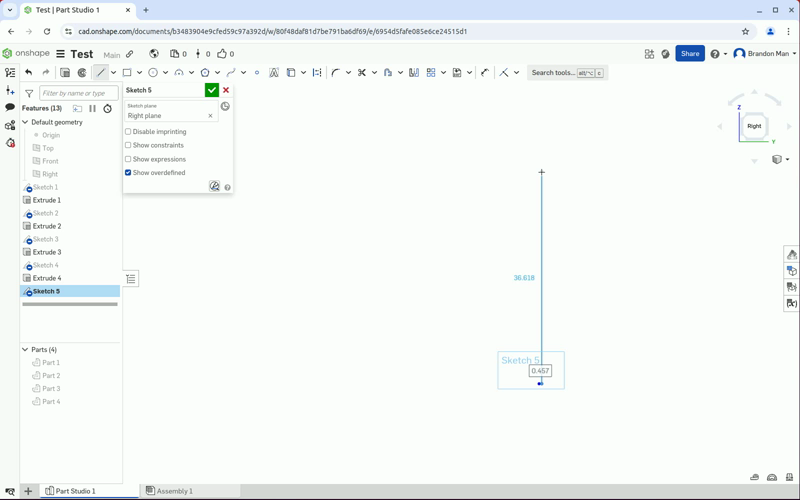
click(541, 171)
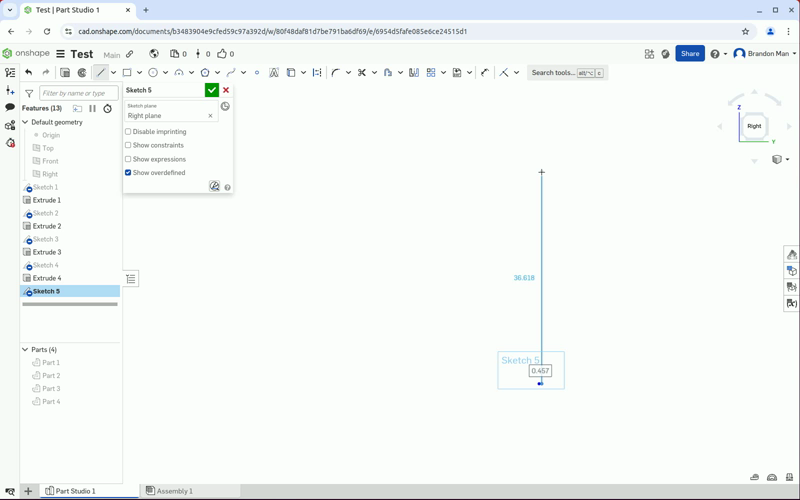
key_up(shift)
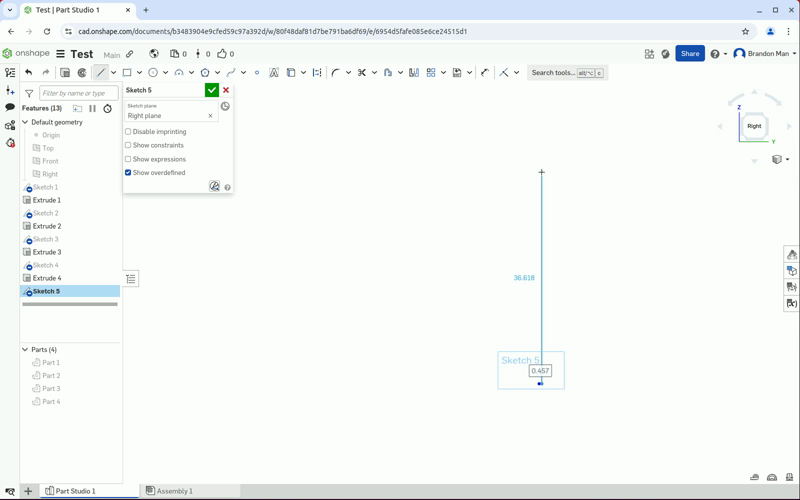
key_down(shift)
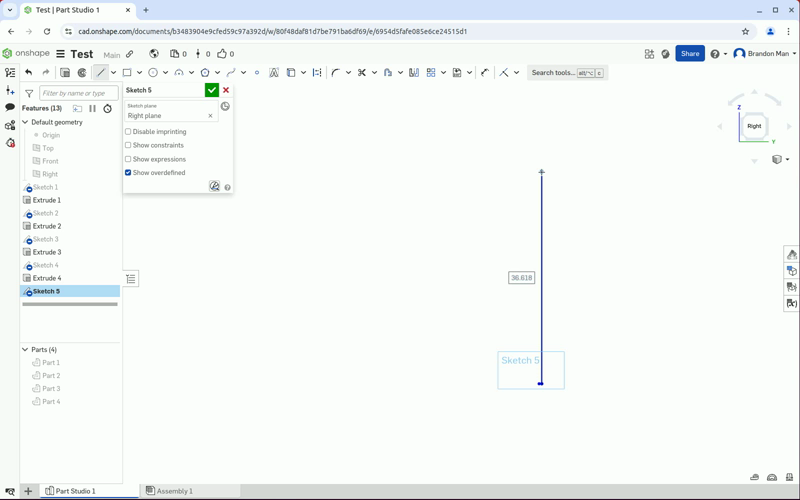
mouse_move(571, 171)
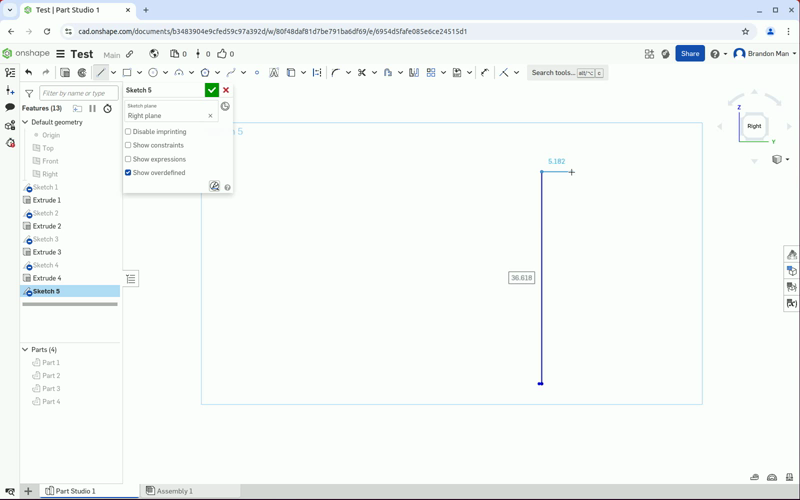
mouse_move(539, 171)
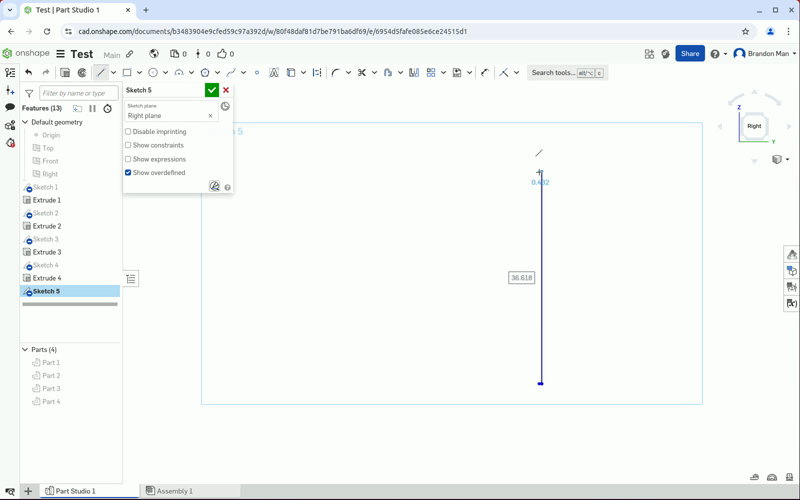
scroll(6)
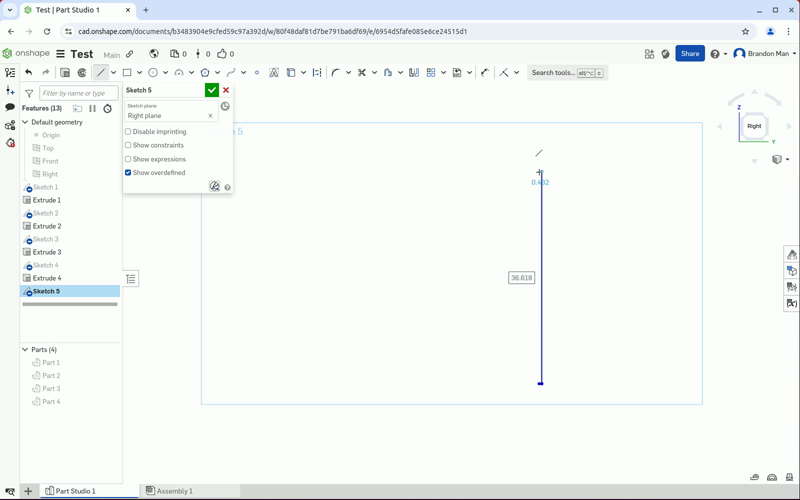
scroll(6)
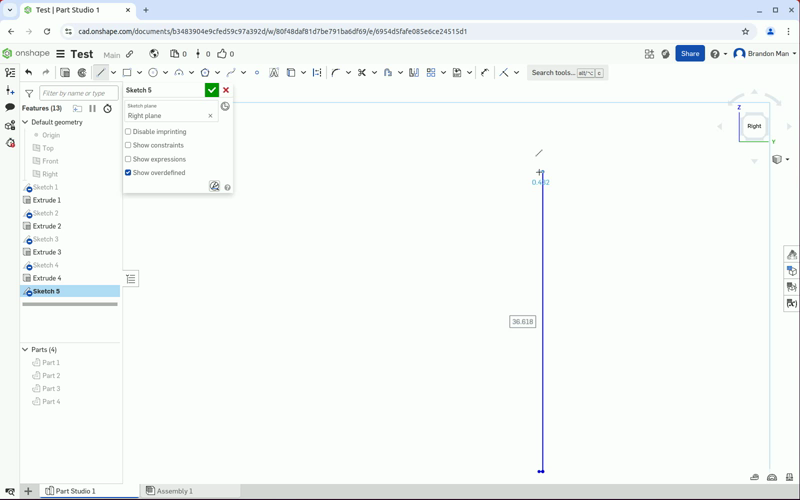
scroll(6)
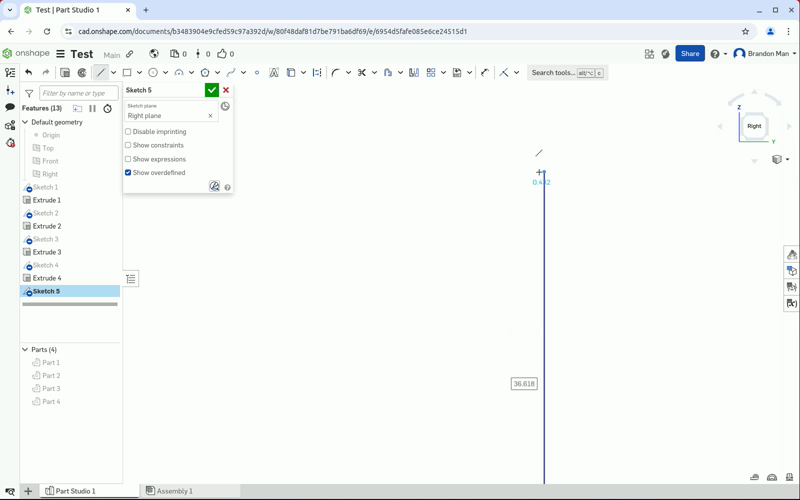
scroll(6)
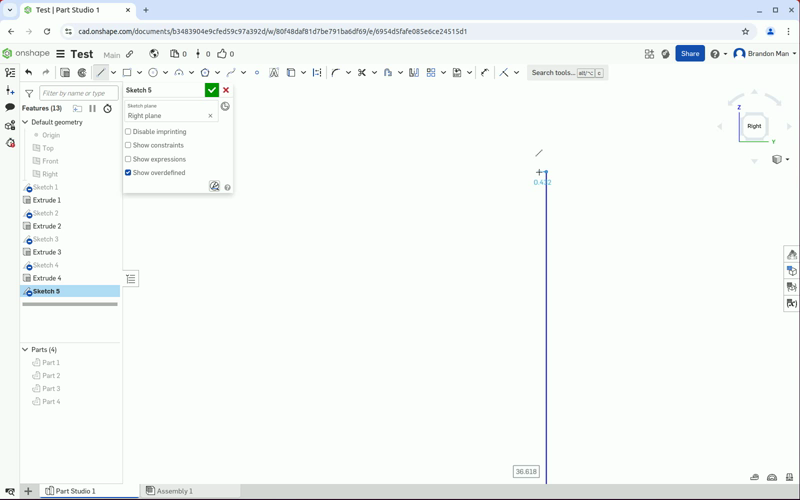
scroll(6)
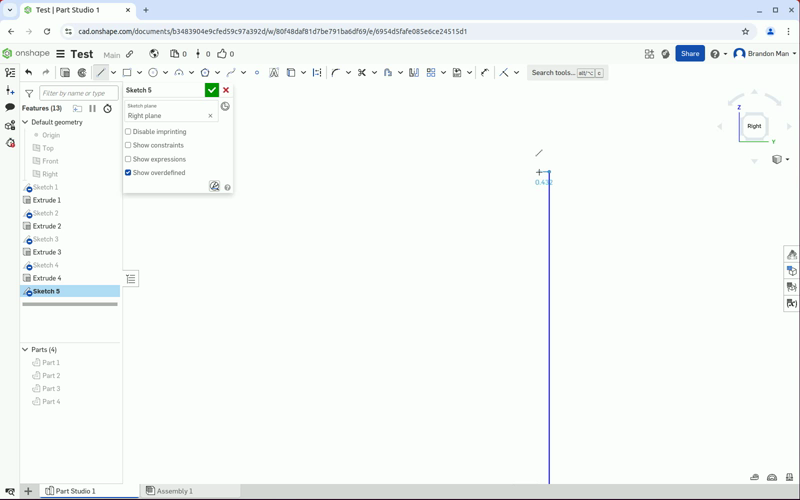
scroll(6)
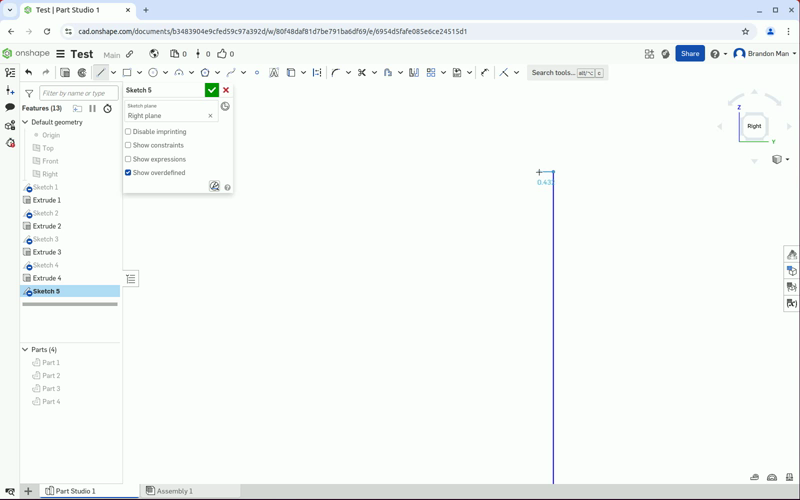
scroll(6)
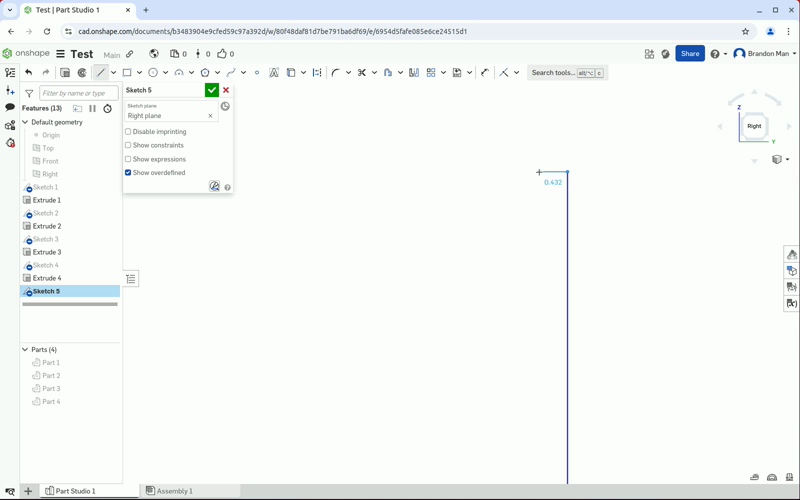
click(539, 171)
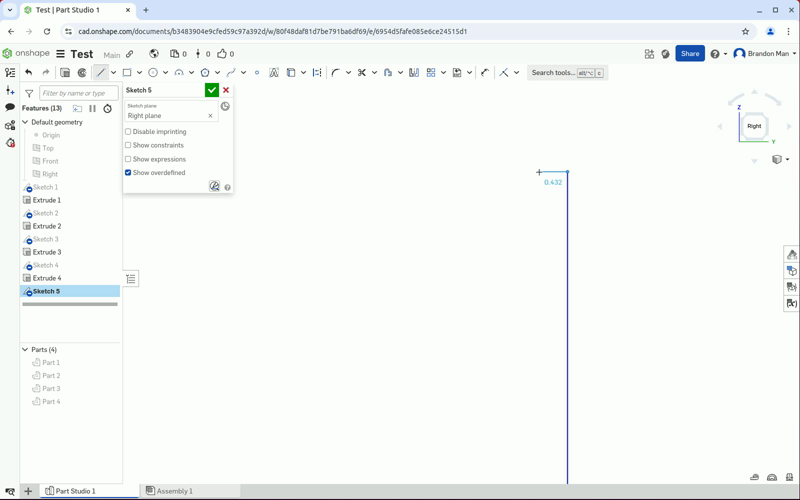
scroll(-6)
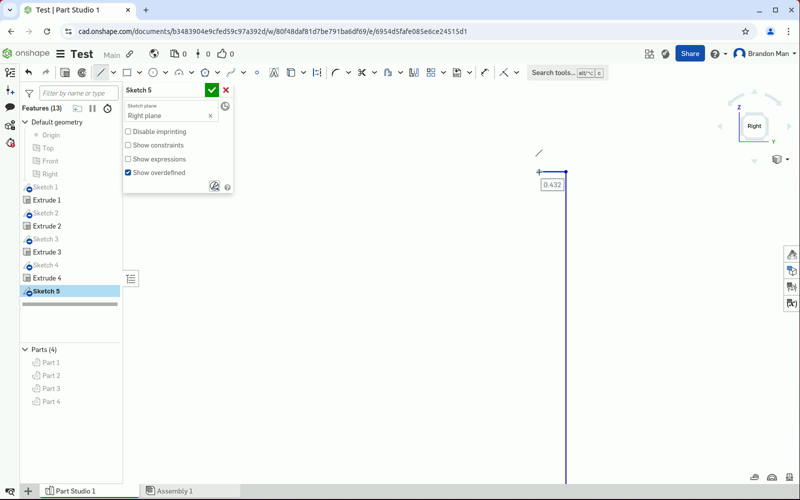
scroll(-6)
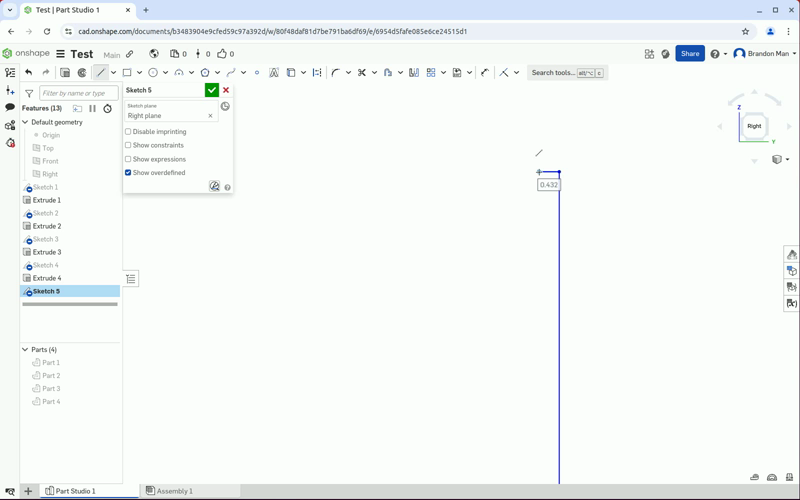
scroll(-6)
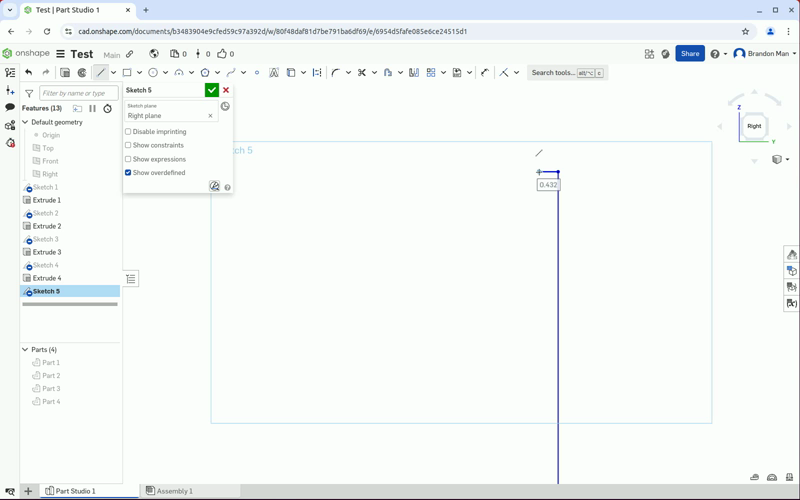
scroll(-6)
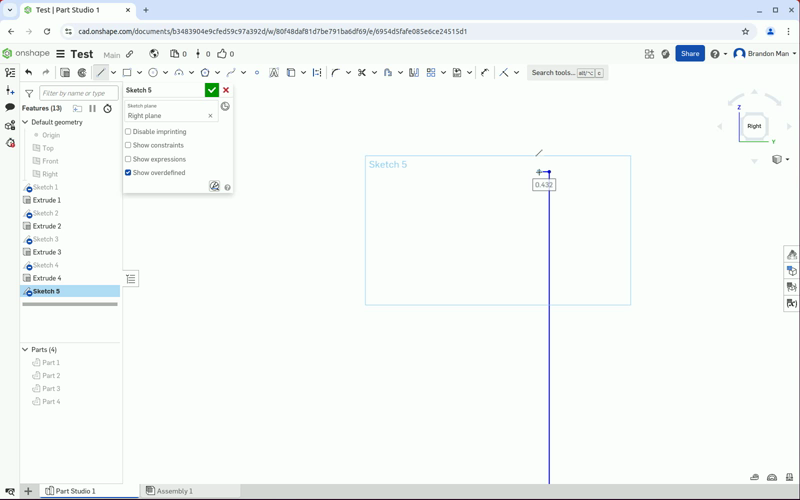
scroll(-6)
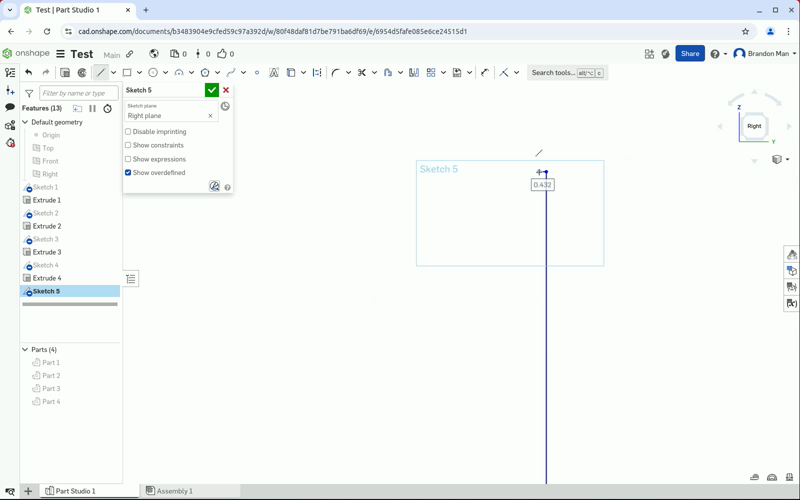
scroll(-6)
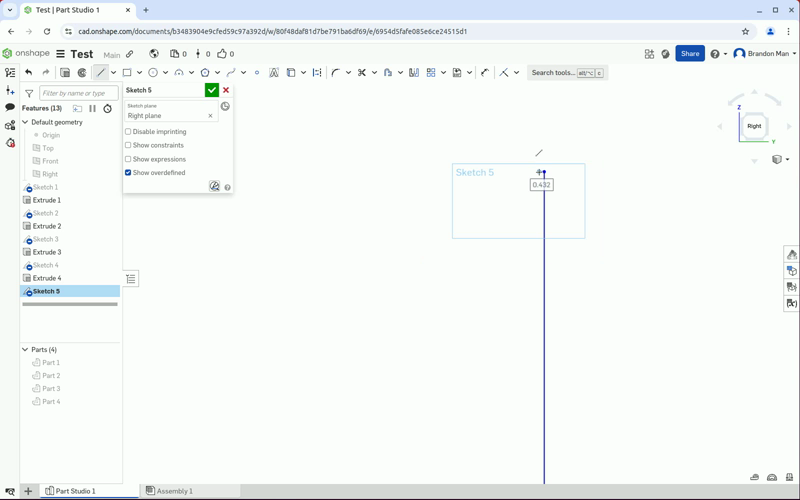
scroll(-6)
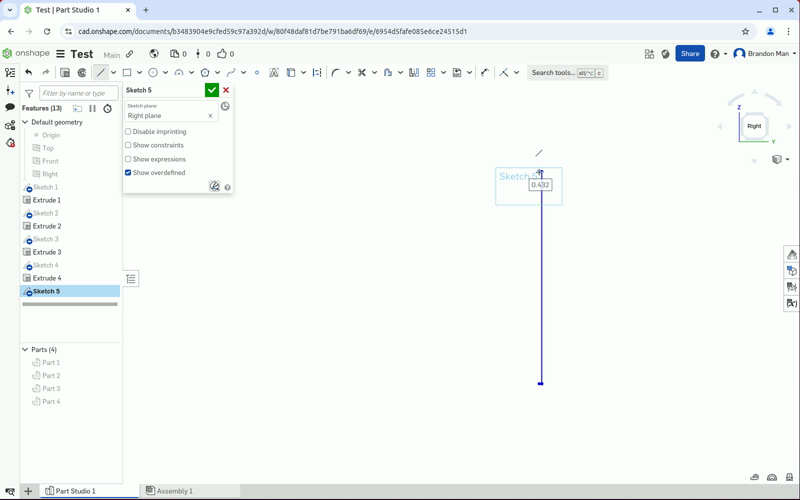
key_up(shift)
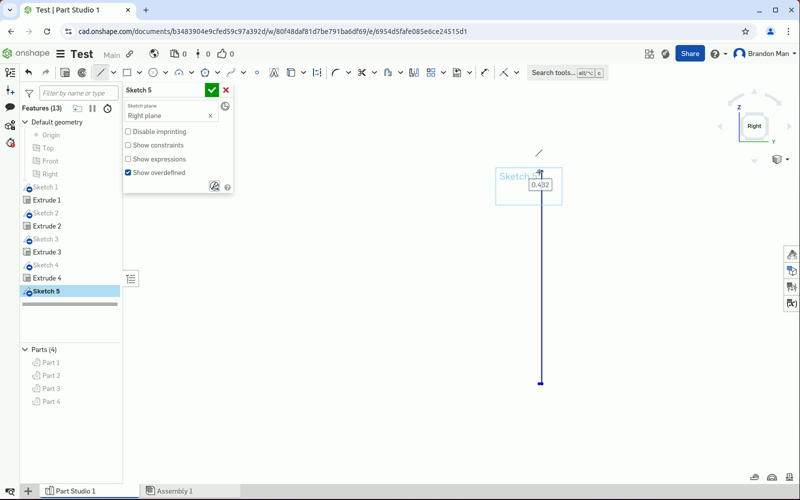
key_down(shift)
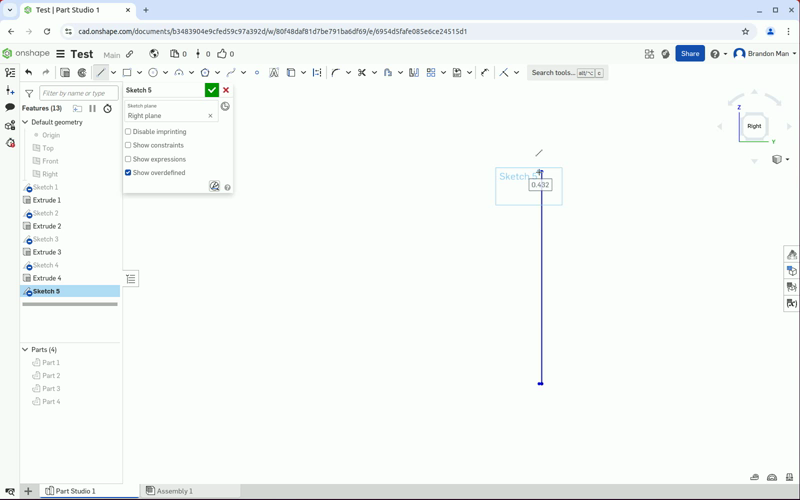
mouse_move(539, 383)
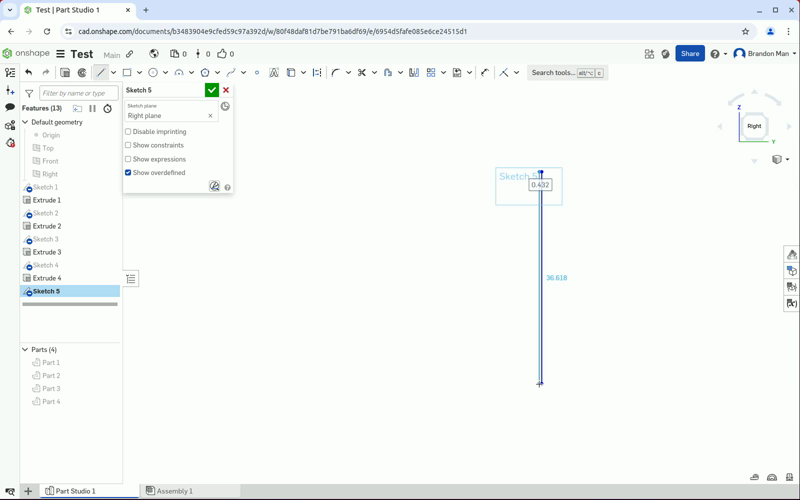
scroll(6)
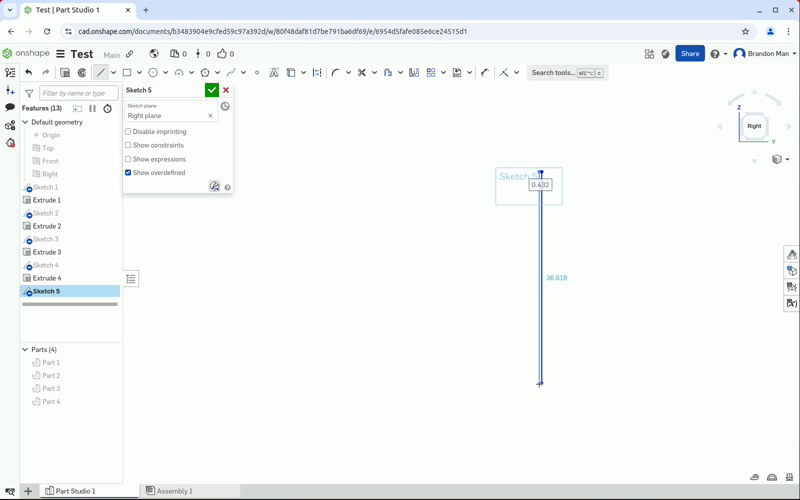
scroll(6)
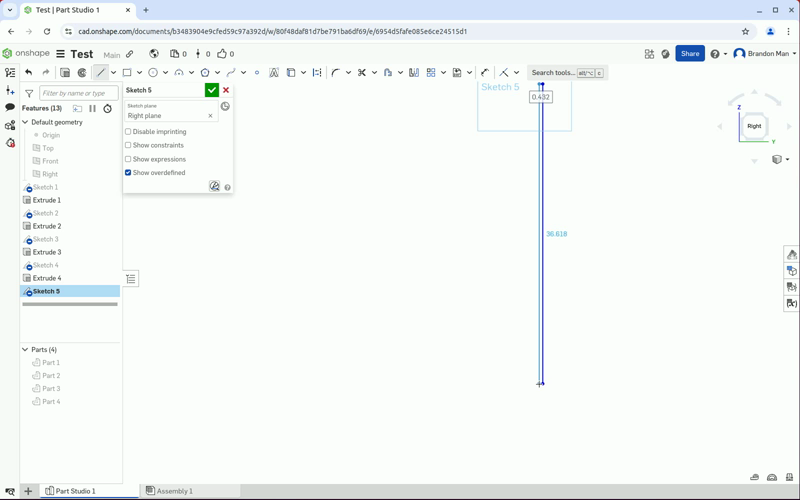
scroll(6)
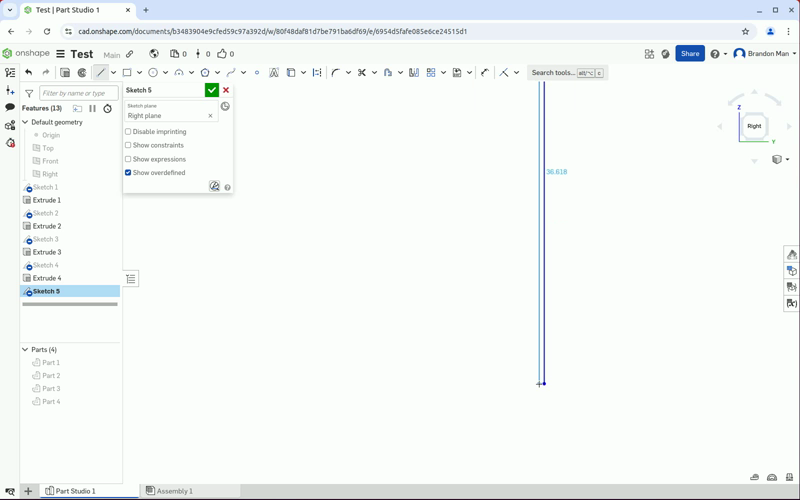
scroll(6)
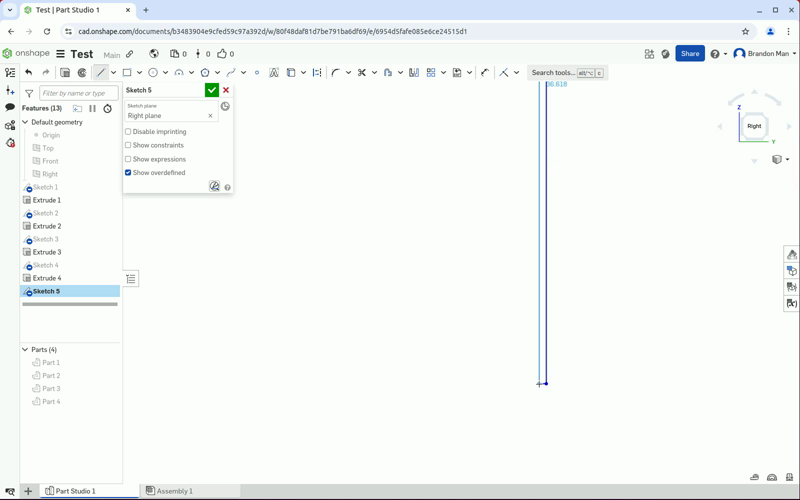
scroll(6)
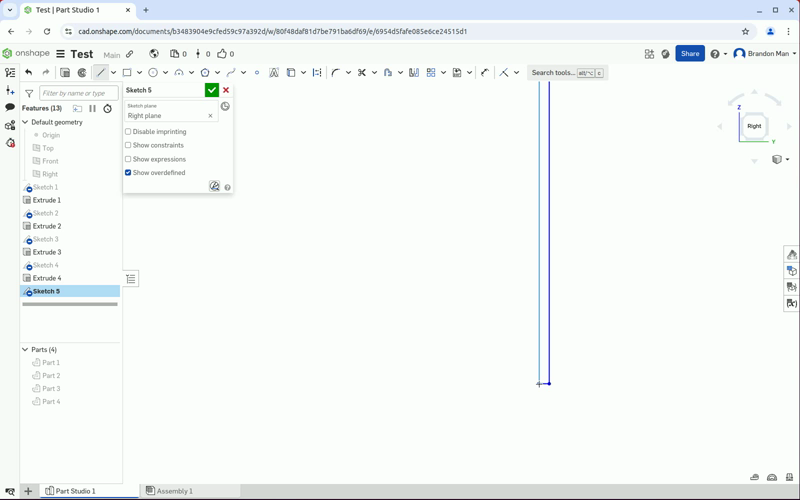
scroll(6)
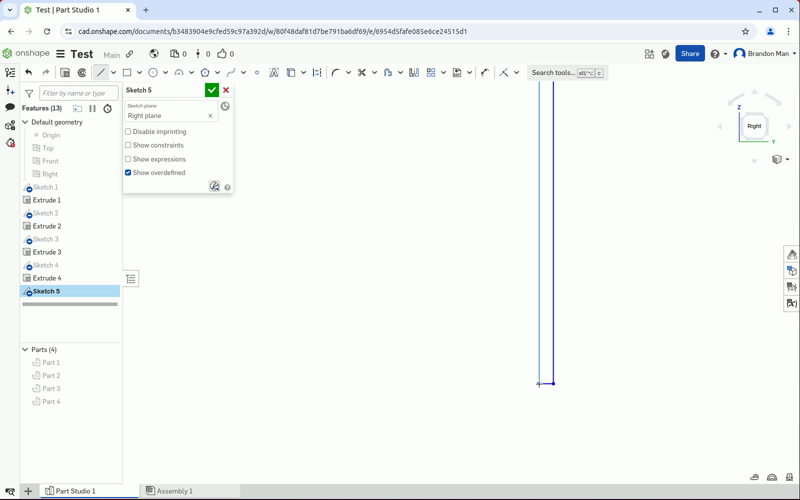
scroll(6)
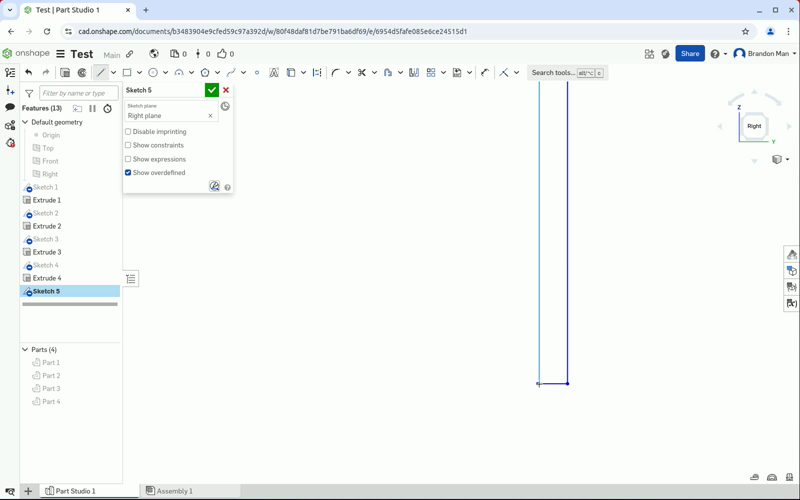
key_up(shift)
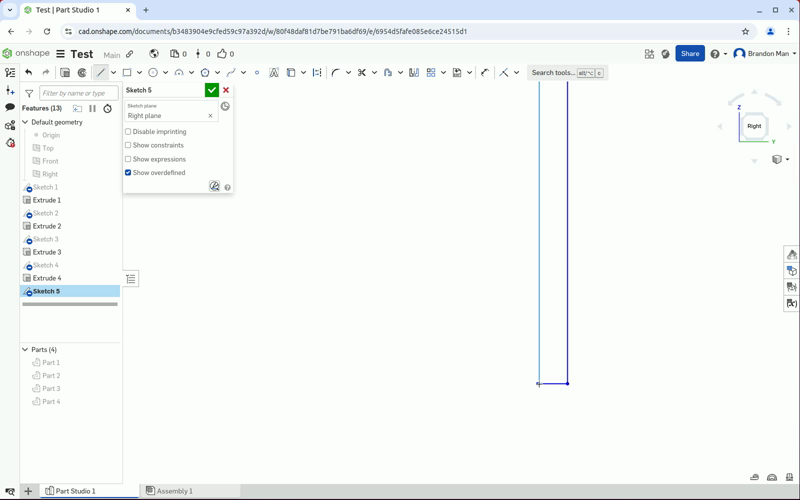
click(539, 383)
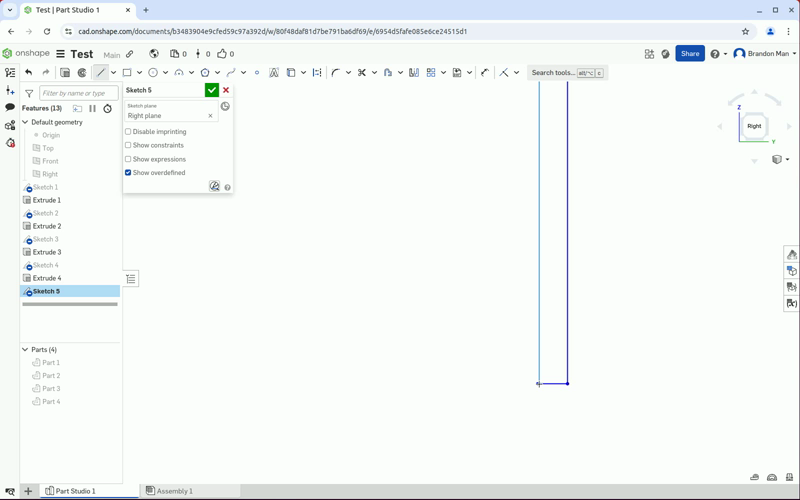
scroll(-6)
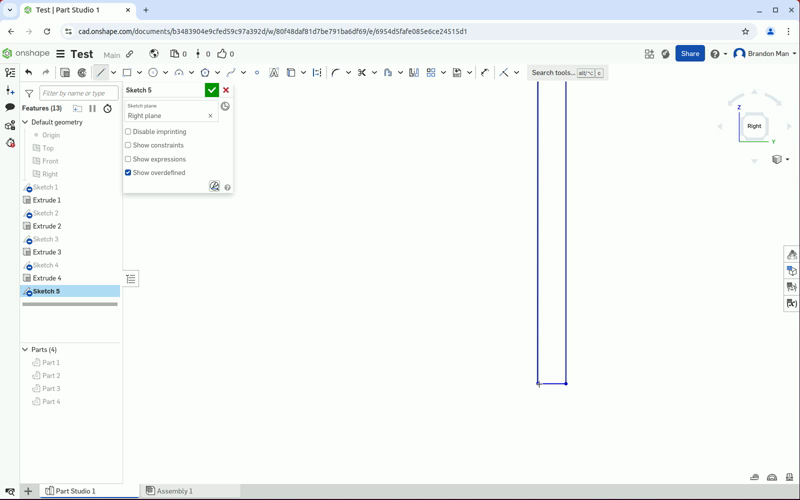
scroll(-6)
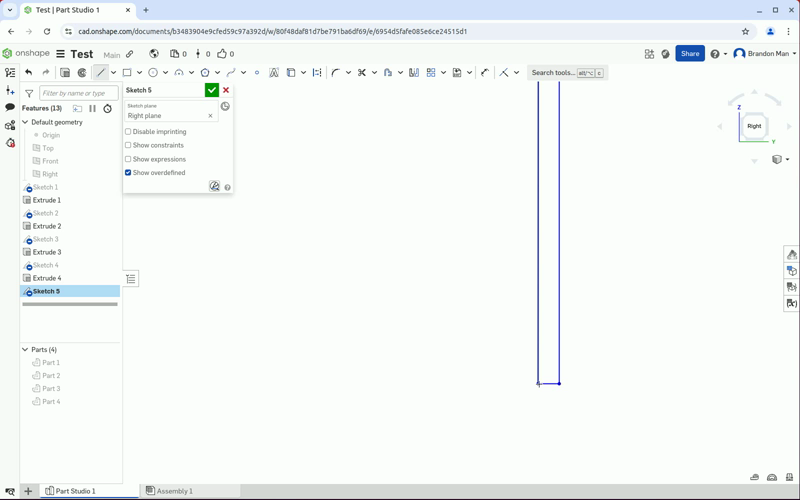
scroll(-6)
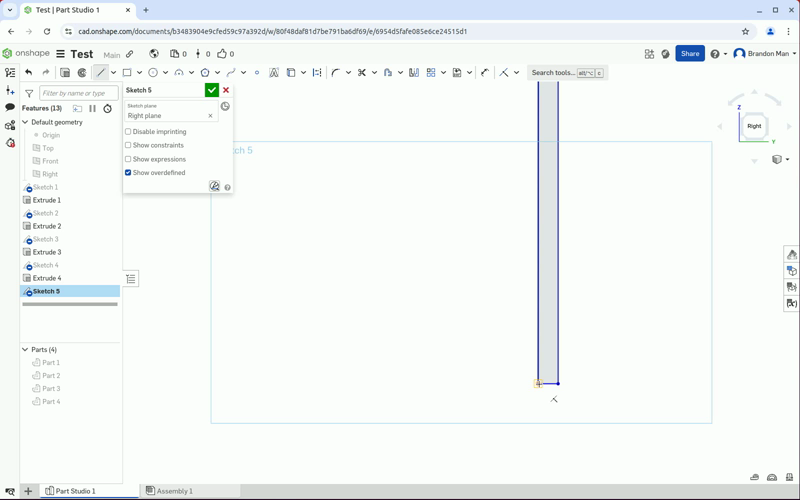
scroll(-6)
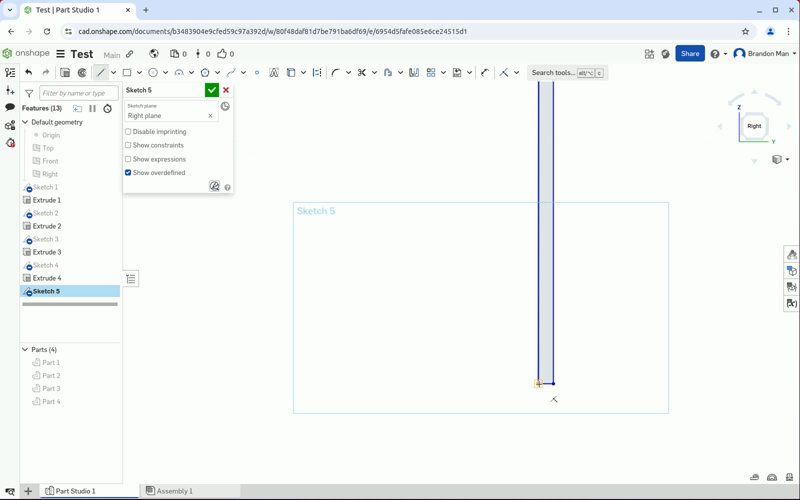
scroll(-6)
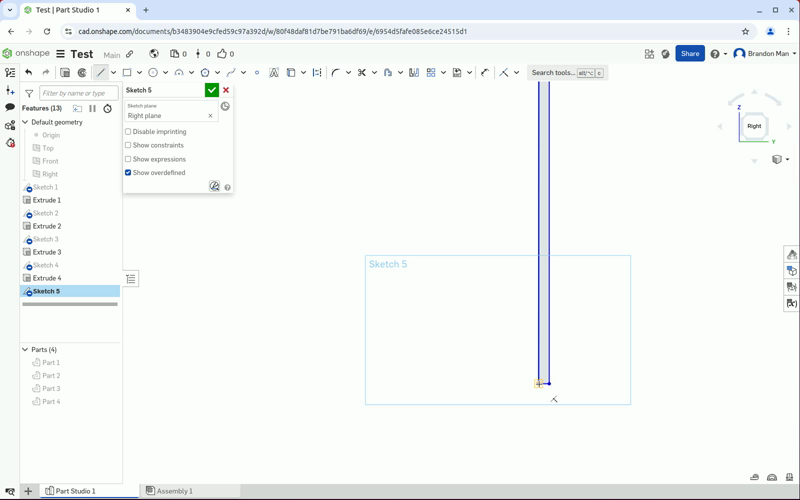
scroll(-6)
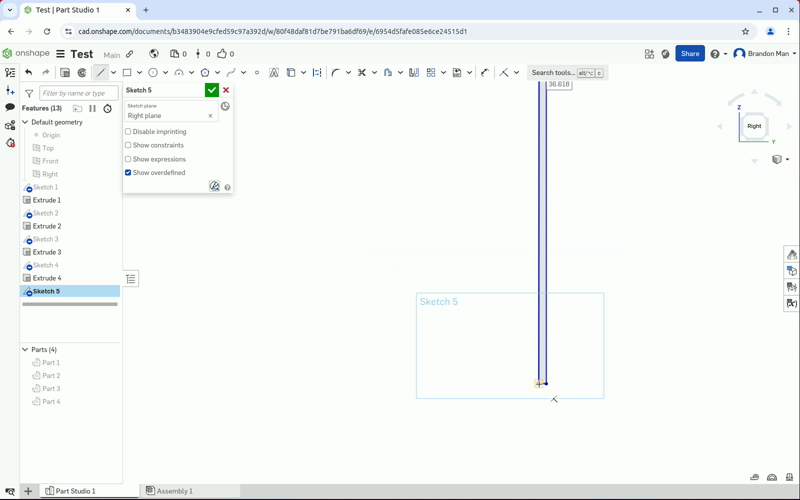
scroll(-6)
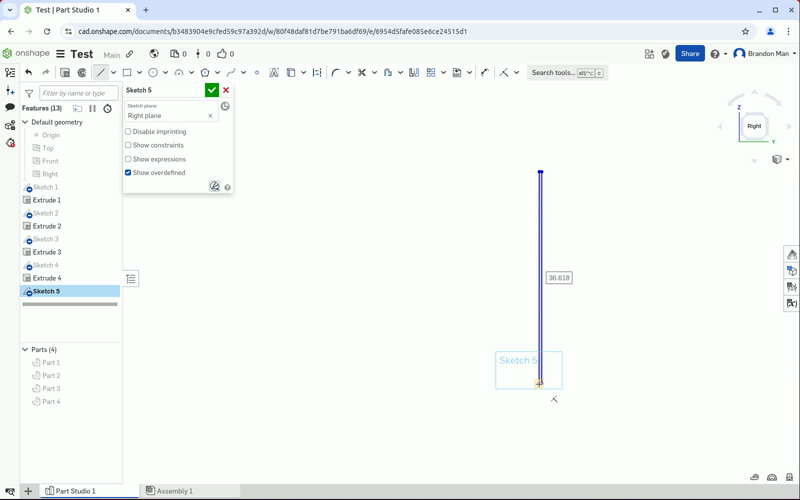
key(esc)
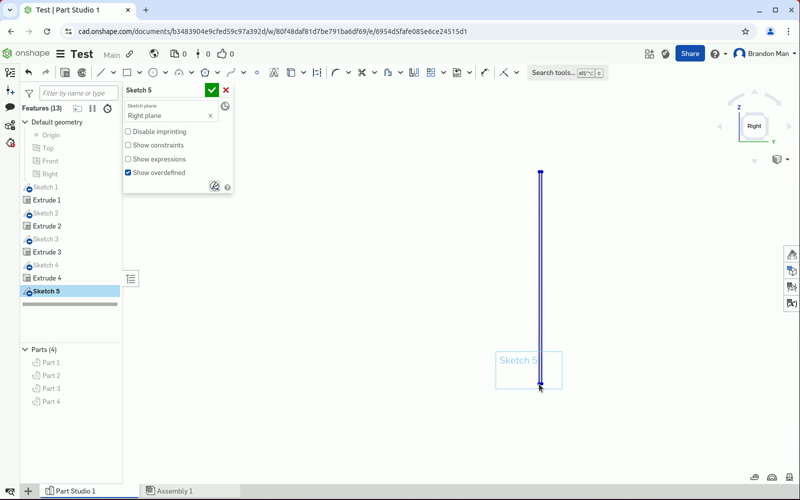
mouse_move(539, 343)
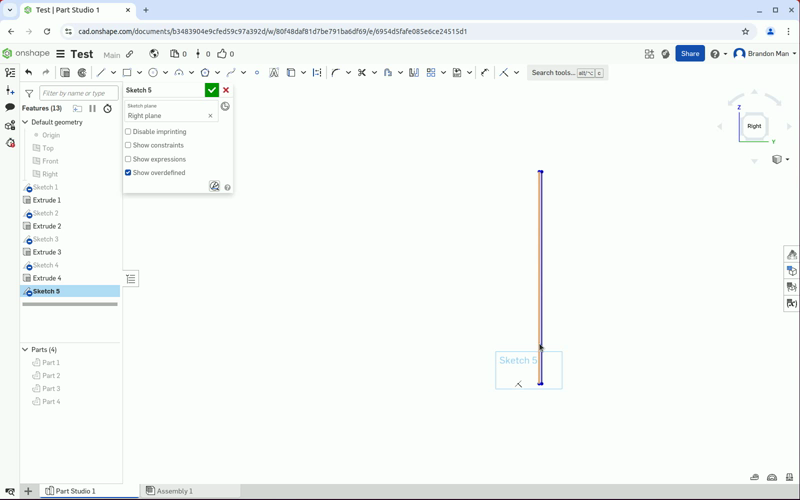
scroll(6)
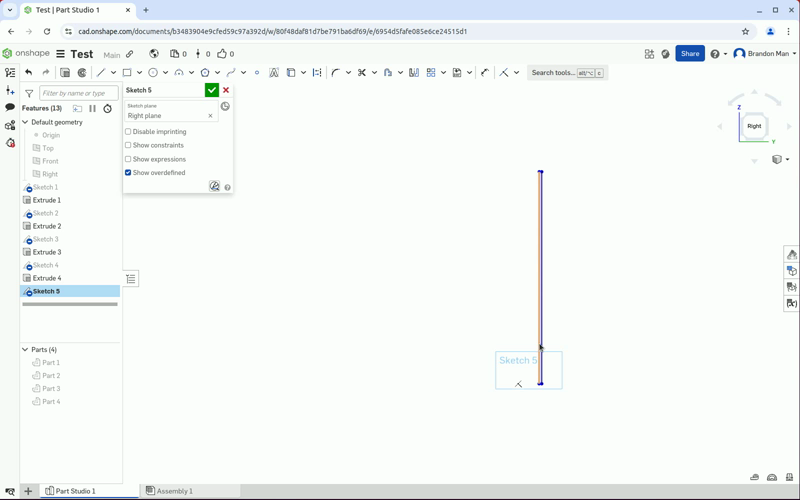
scroll(6)
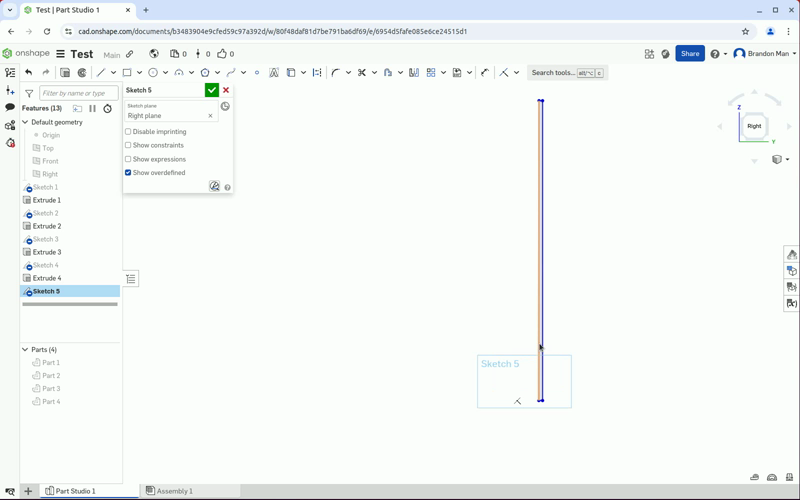
scroll(6)
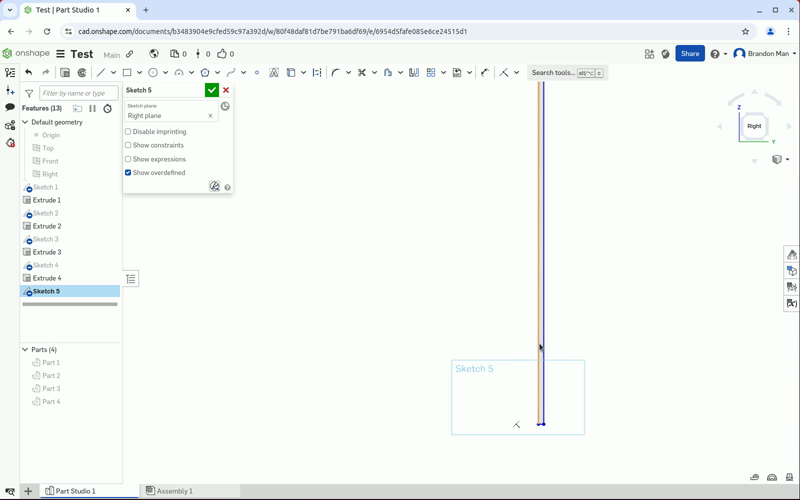
scroll(6)
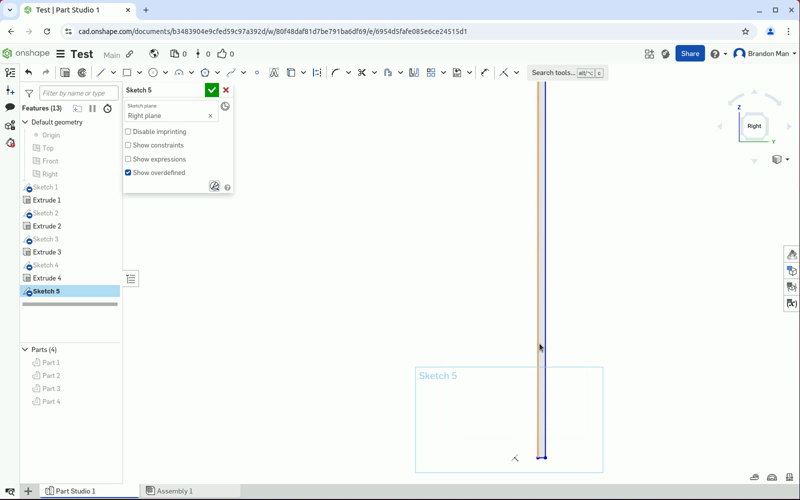
scroll(6)
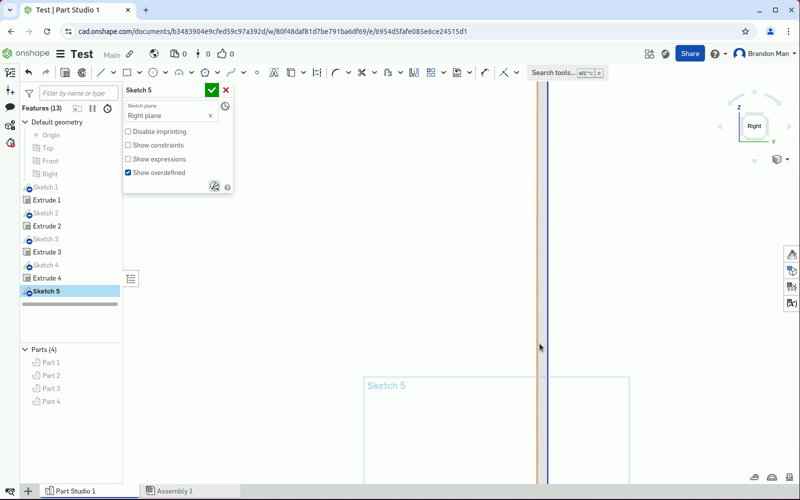
scroll(6)
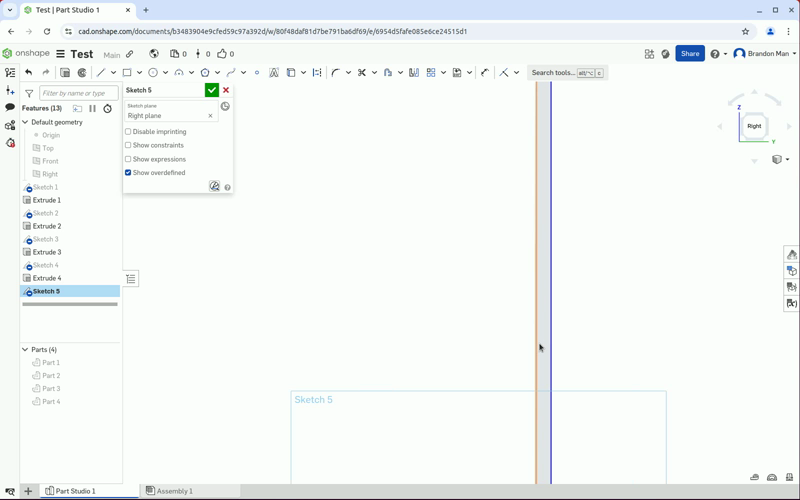
scroll(6)
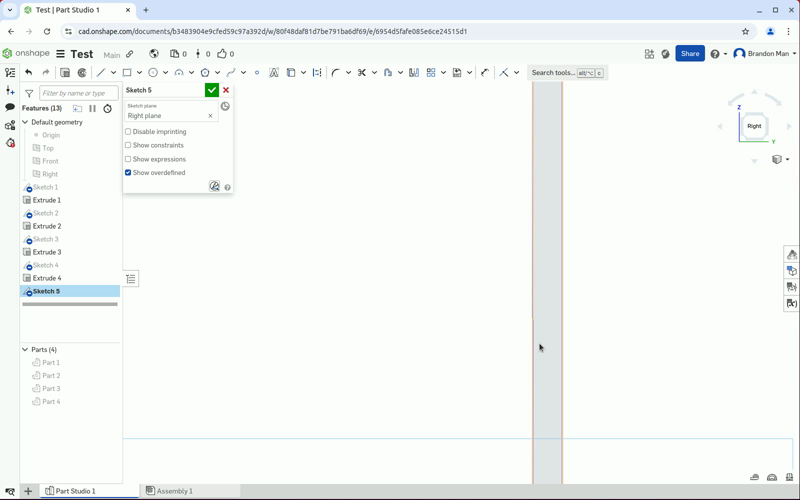
click(539, 343)
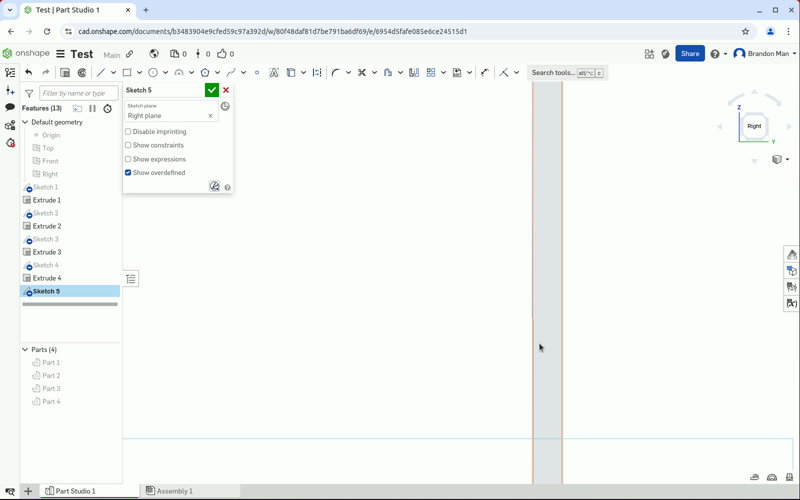
scroll(-6)
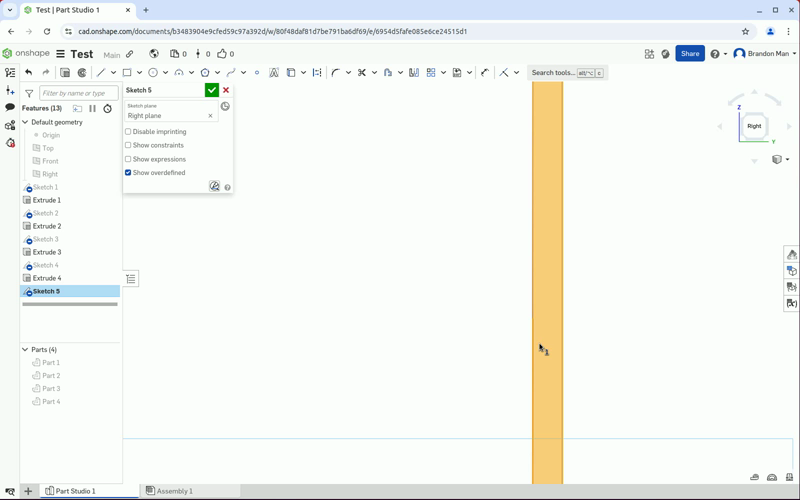
scroll(-6)
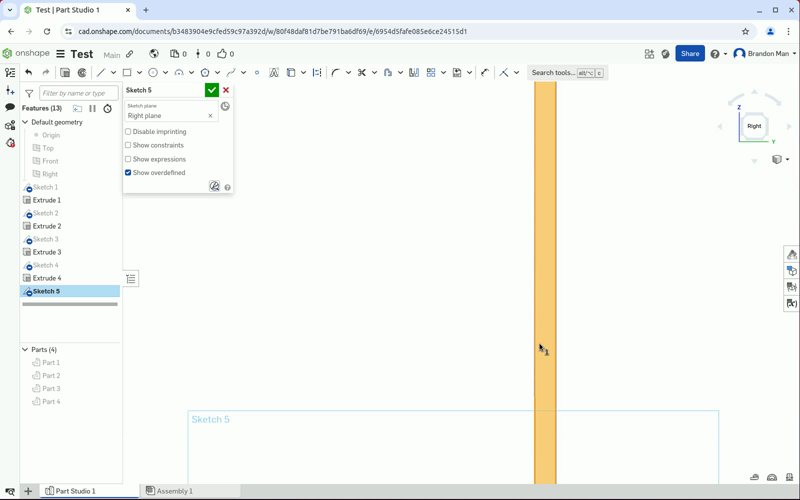
scroll(-6)
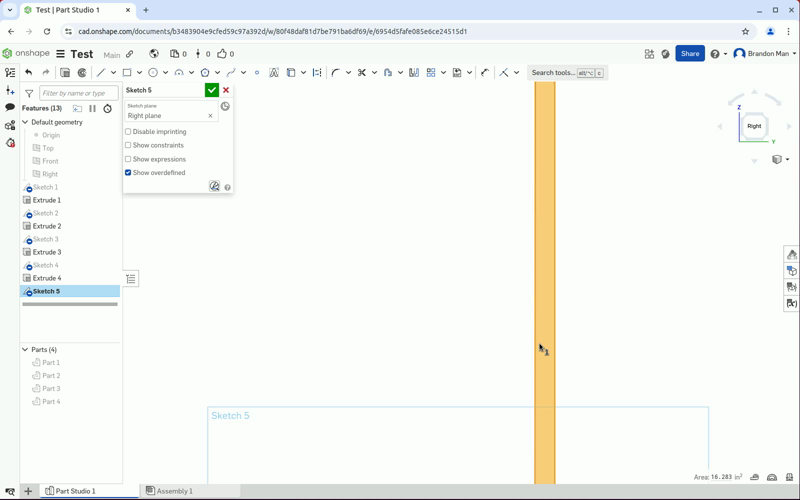
scroll(-6)
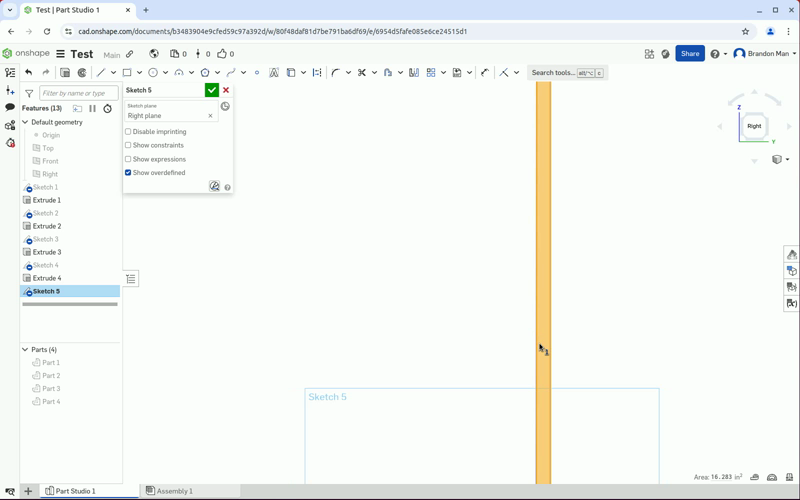
scroll(-6)
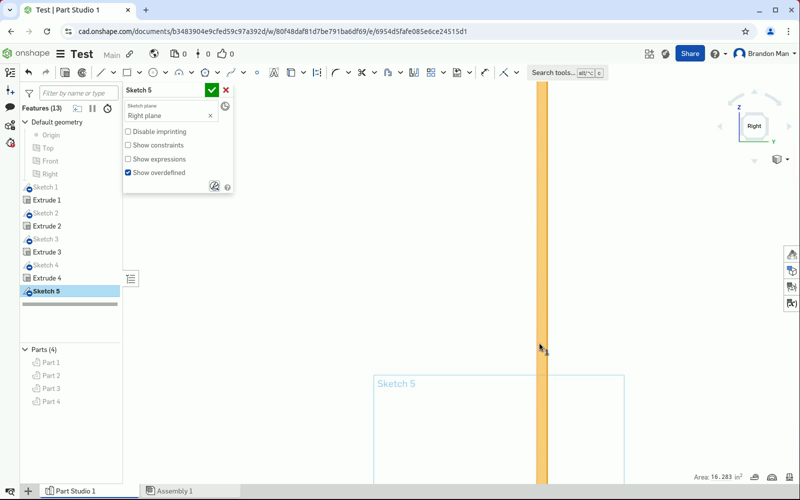
scroll(-6)
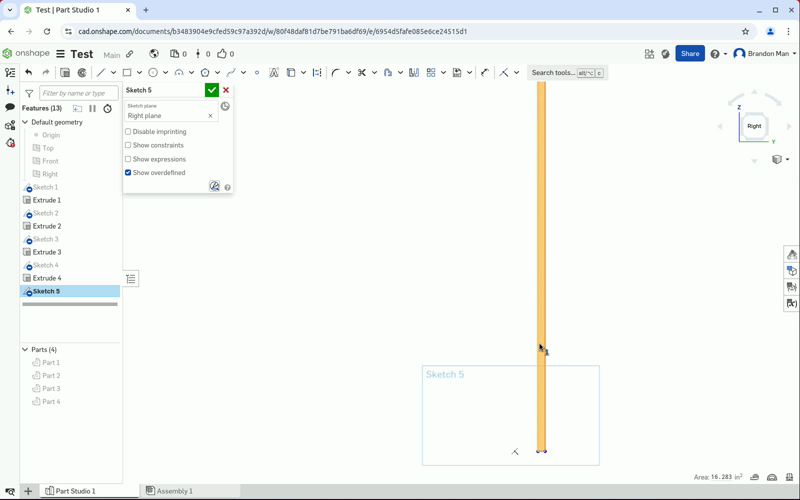
scroll(-6)
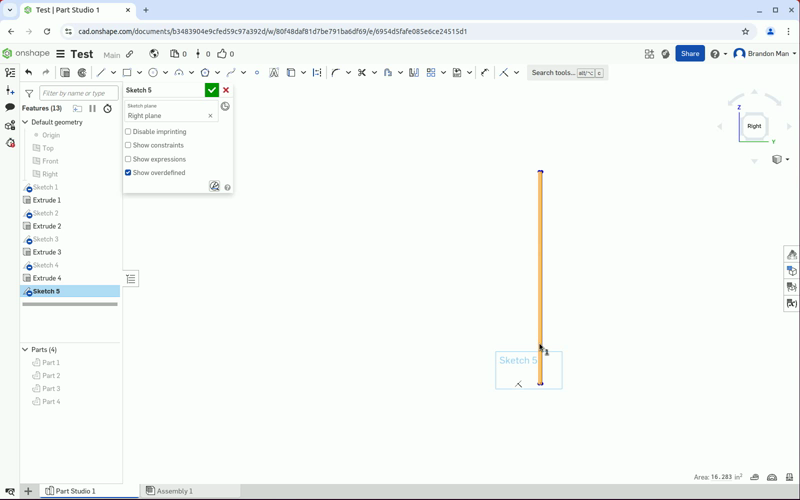
mouse_move(73, 352)
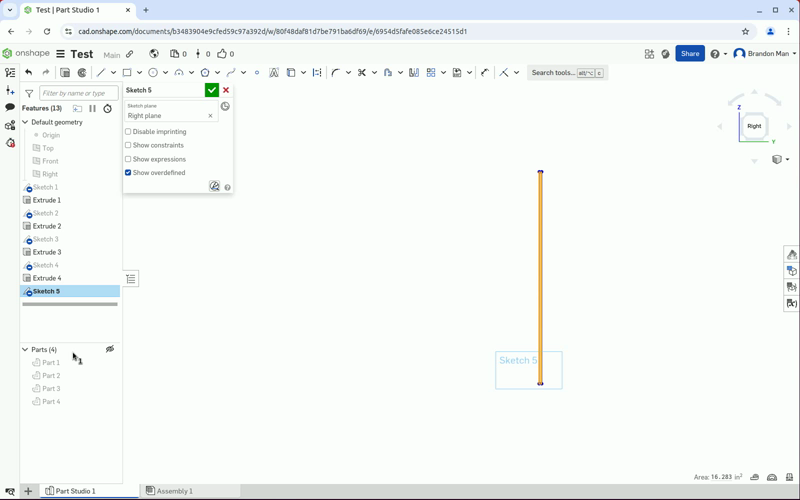
key(shift+y)
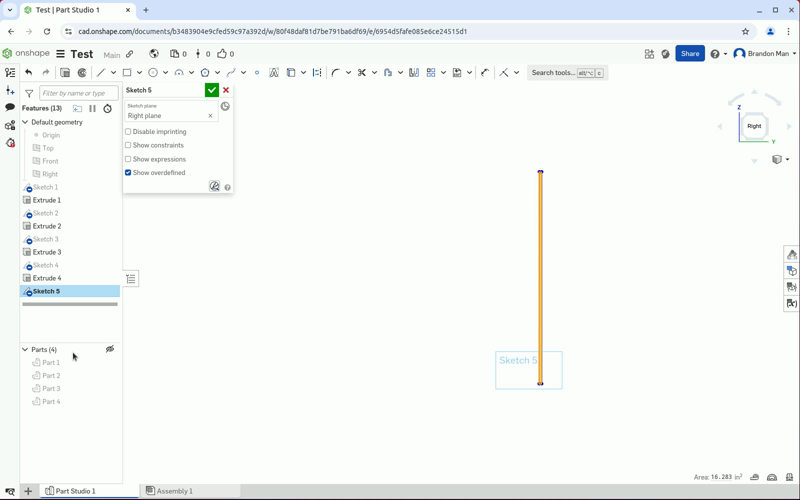
key(shift+e)
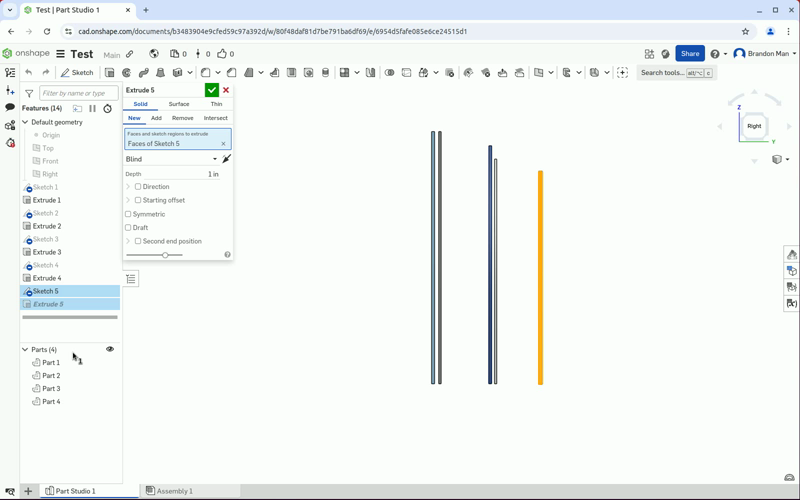
mouse_move(143, 106)
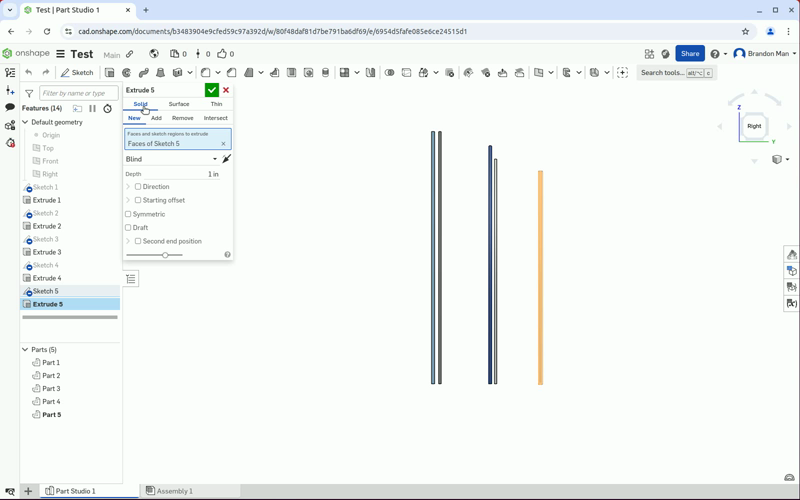
click(143, 106)
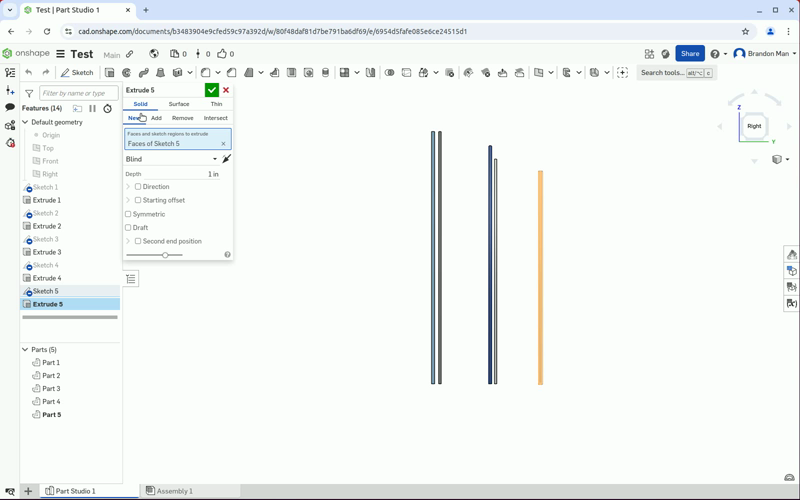
mouse_move(137, 120)
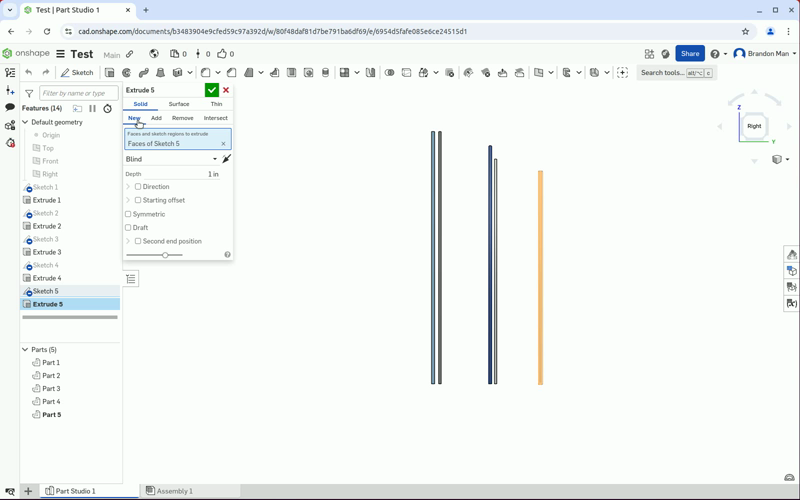
click(137, 120)
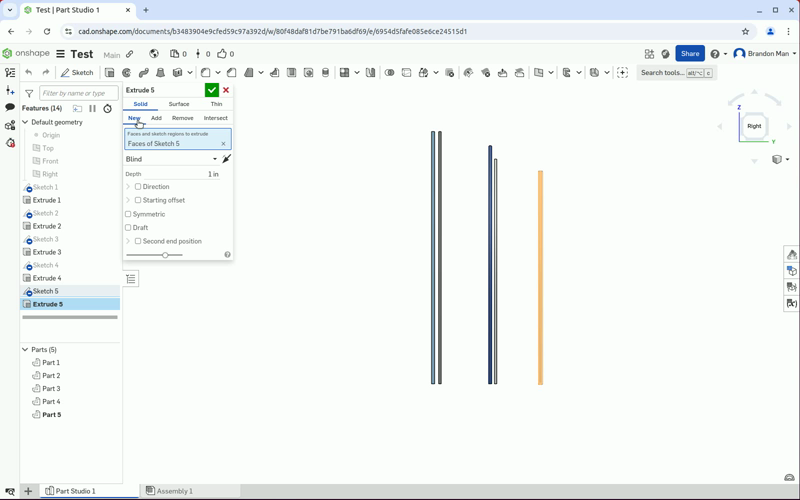
key(tab, 4)
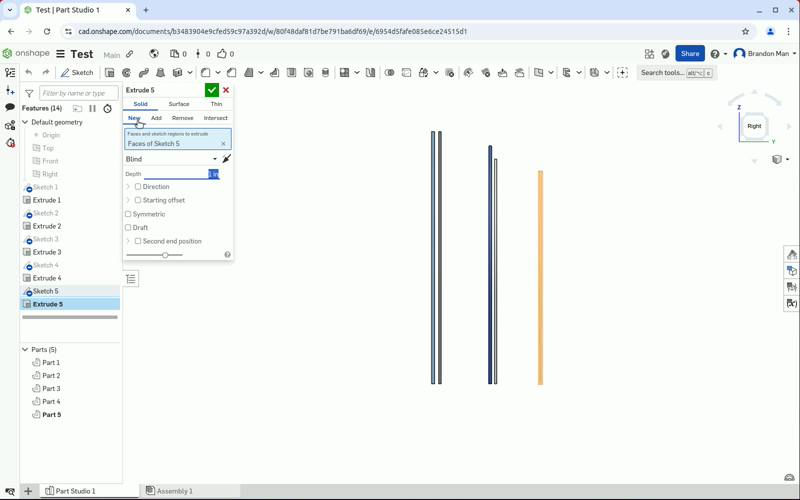
text(8.666)
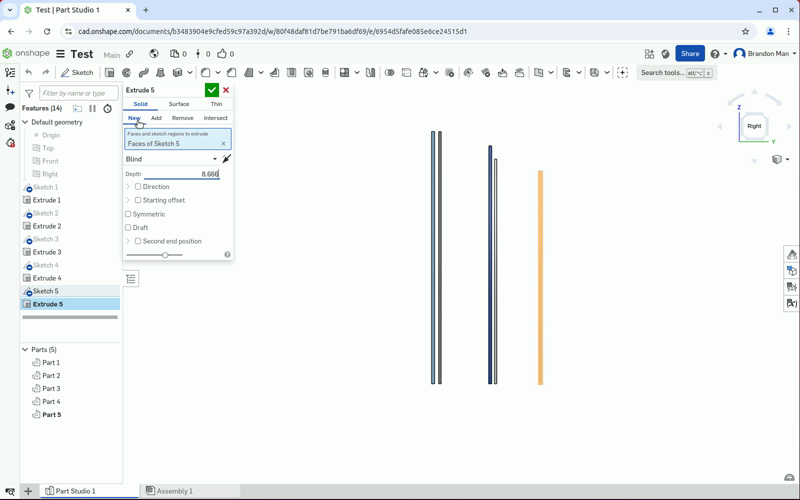
key(tab, 3)
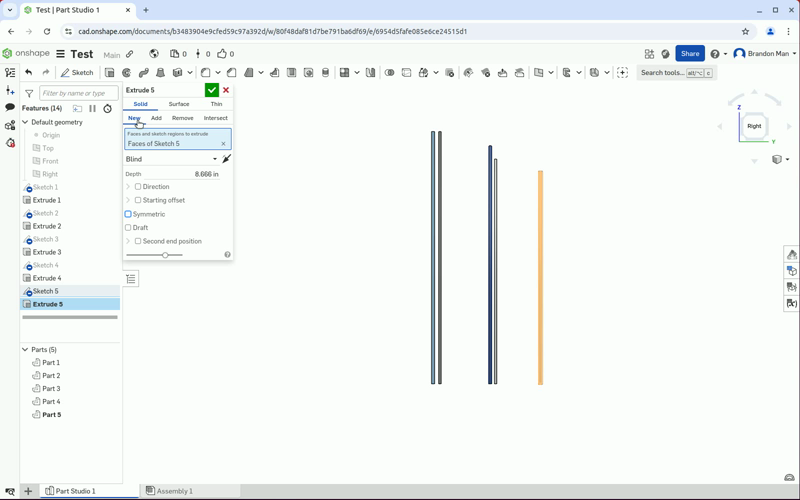
key(space)
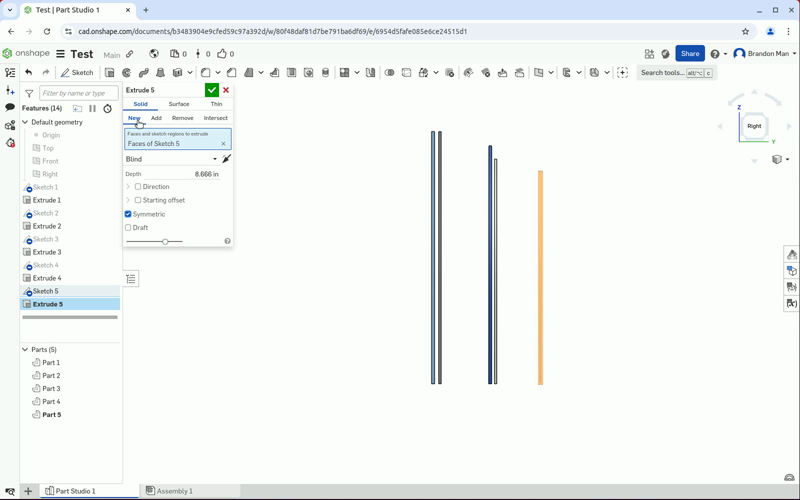
key(enter)
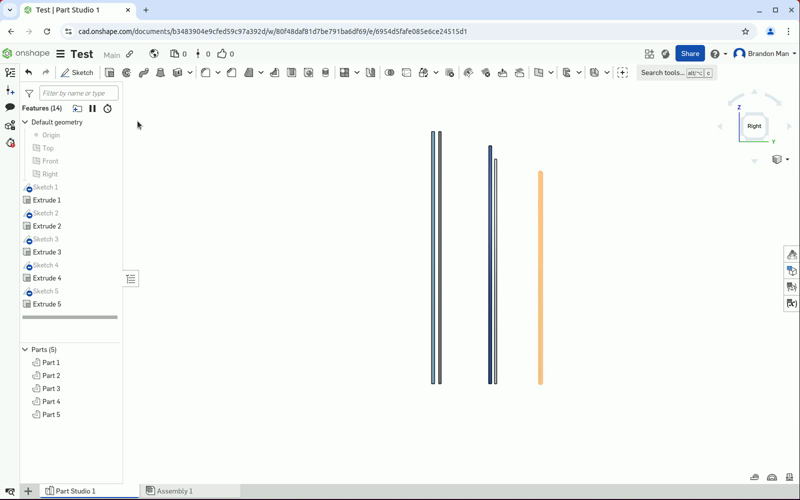
key(shift+h)
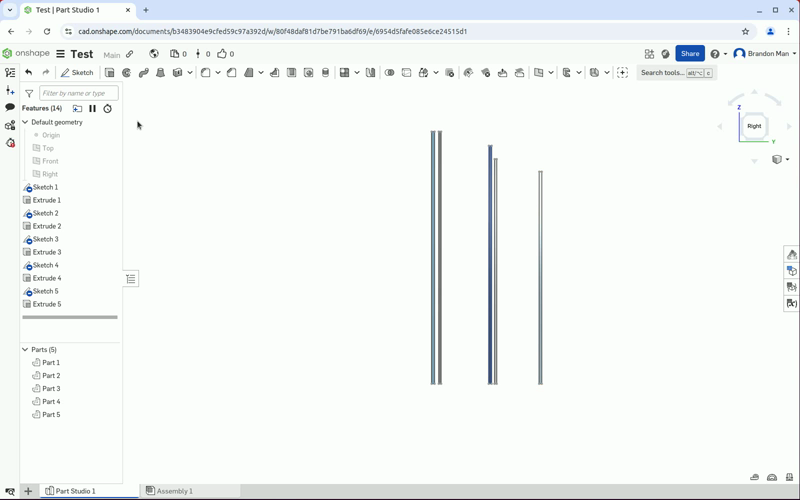
key(shift+h)
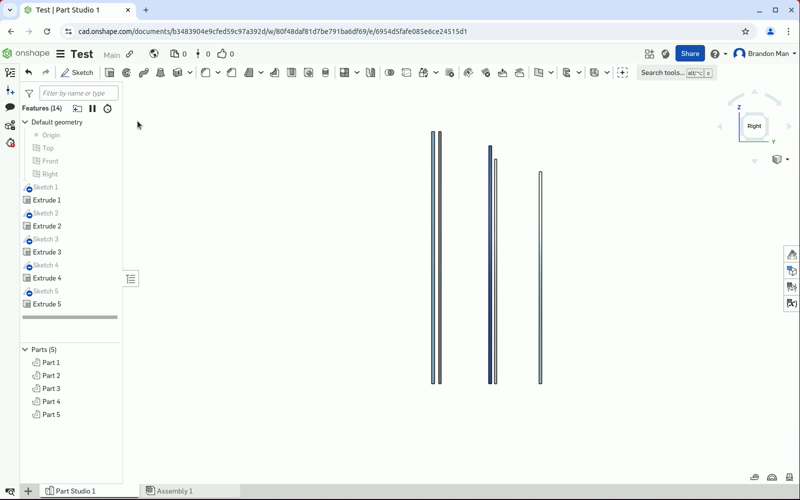
mouse_move(73, 189)
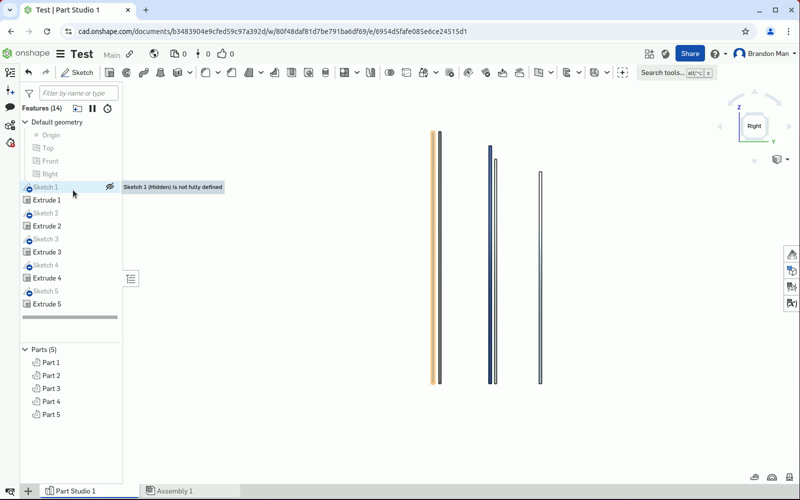
click(73, 189)
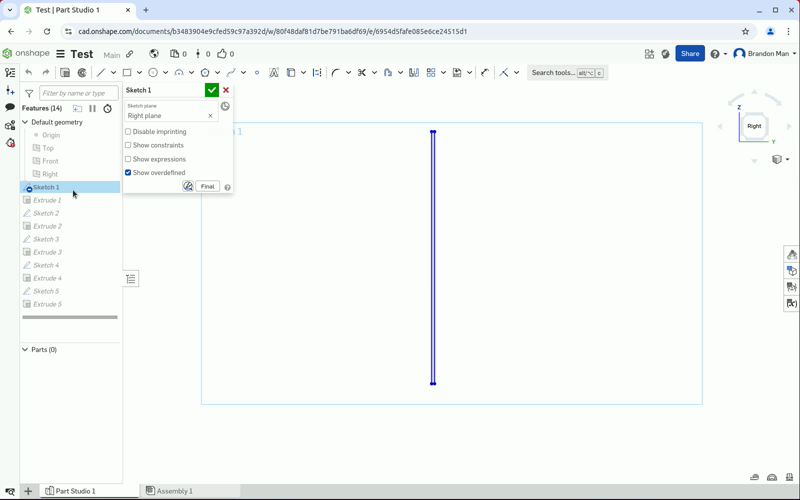
mouse_move(229, 92)
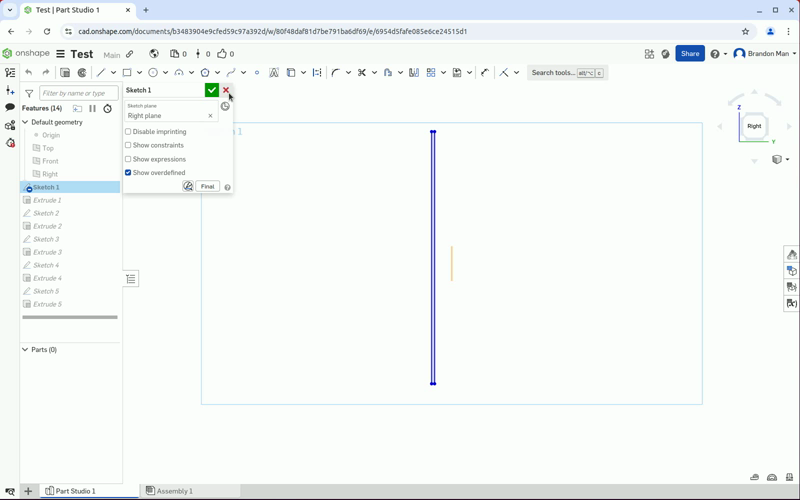
click(229, 92)
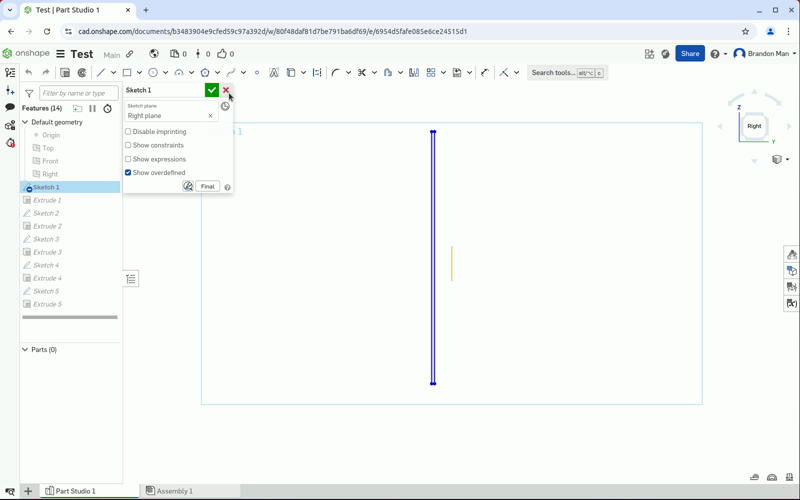
key(shift+s)
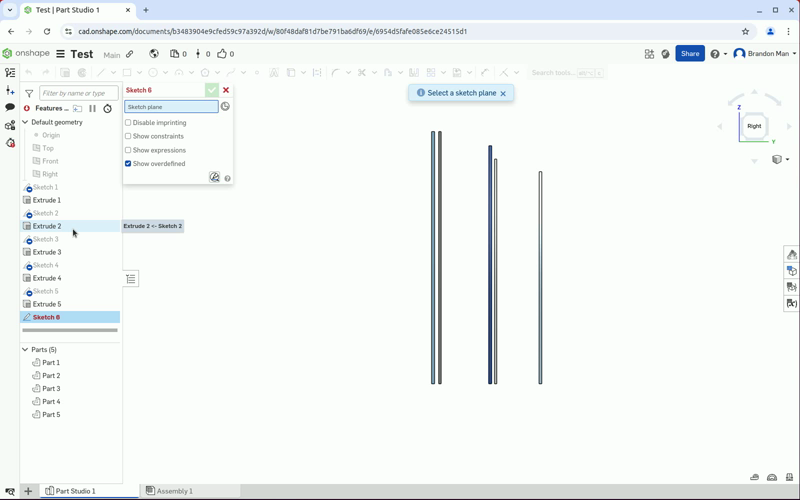
scroll(3)
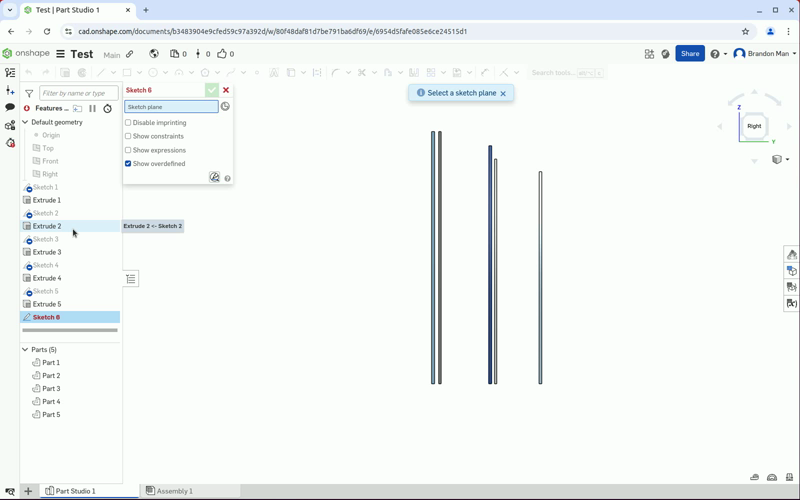
mouse_move(73, 176)
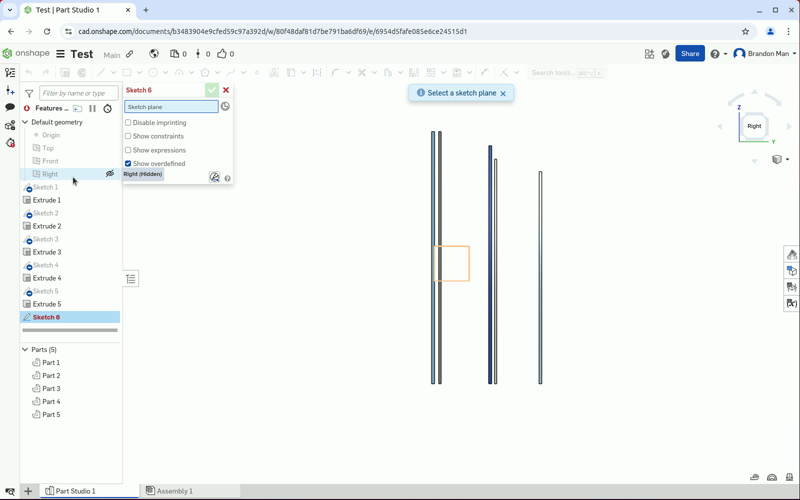
click(73, 176)
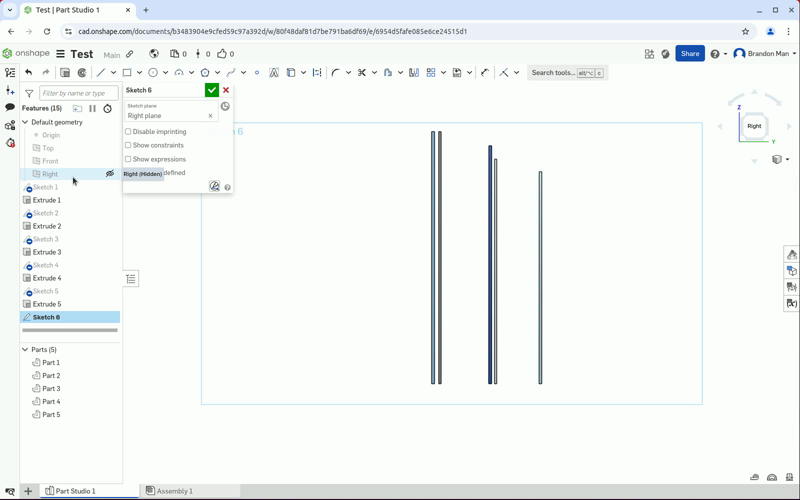
mouse_move(73, 352)
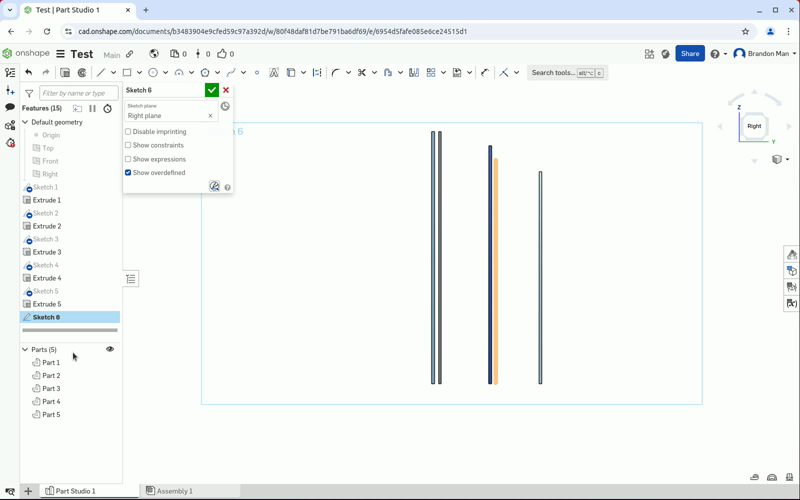
key(y)
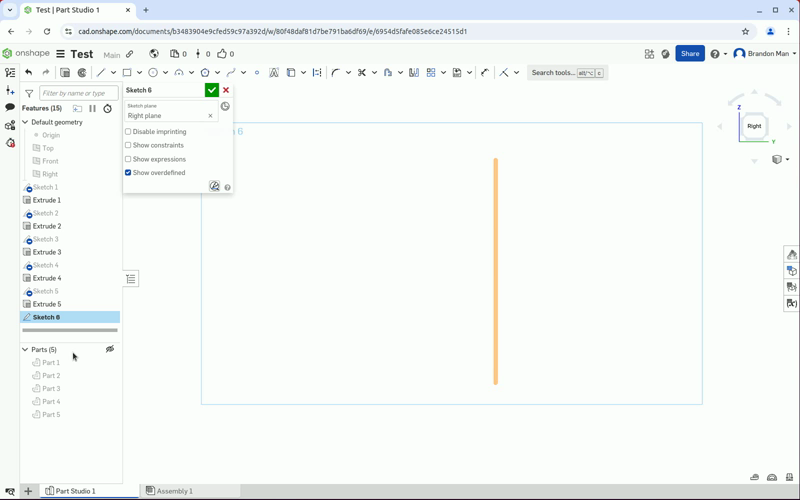
key(l)
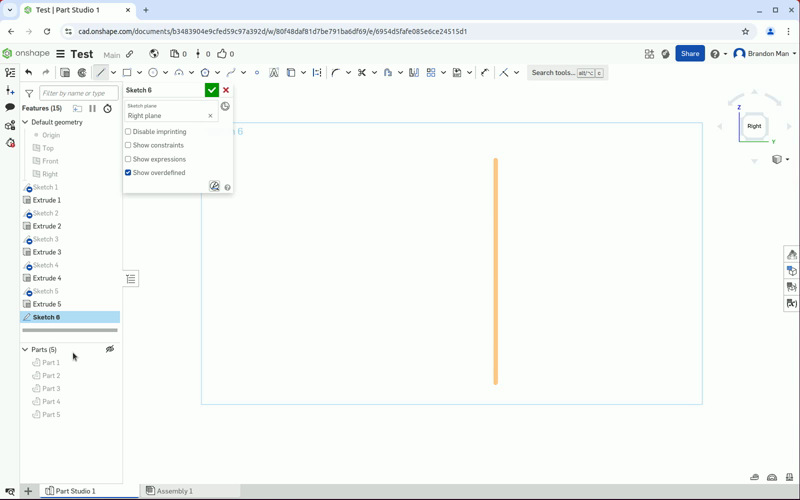
key_down(shift)
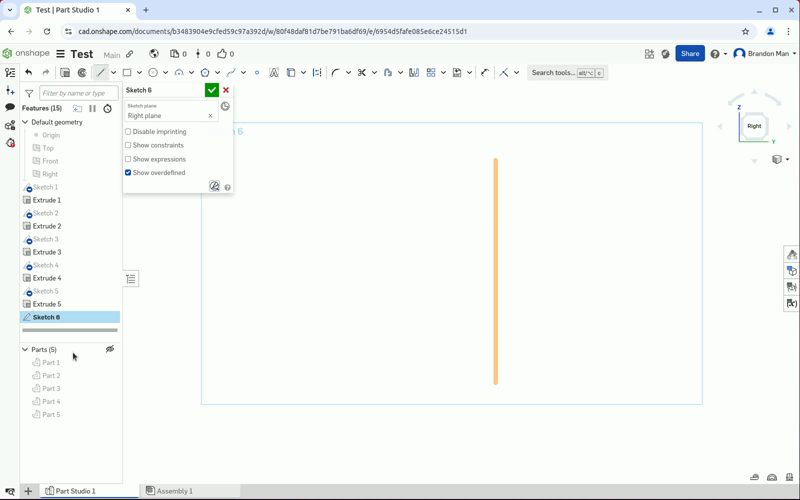
mouse_move(543, 383)
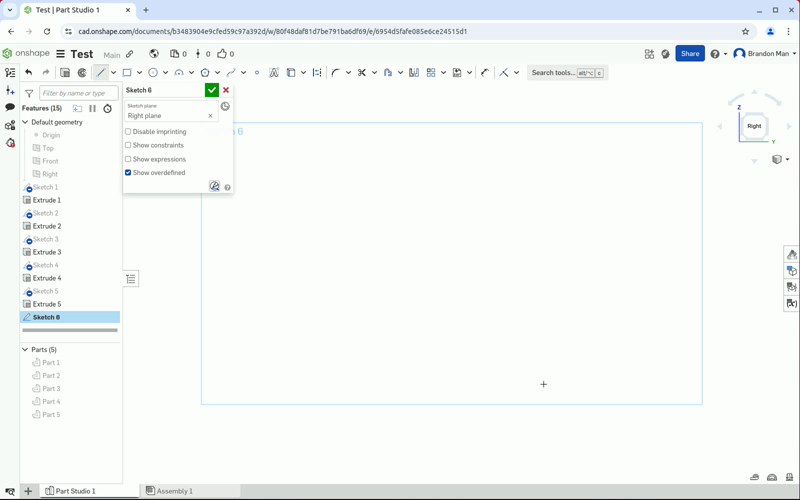
click(543, 383)
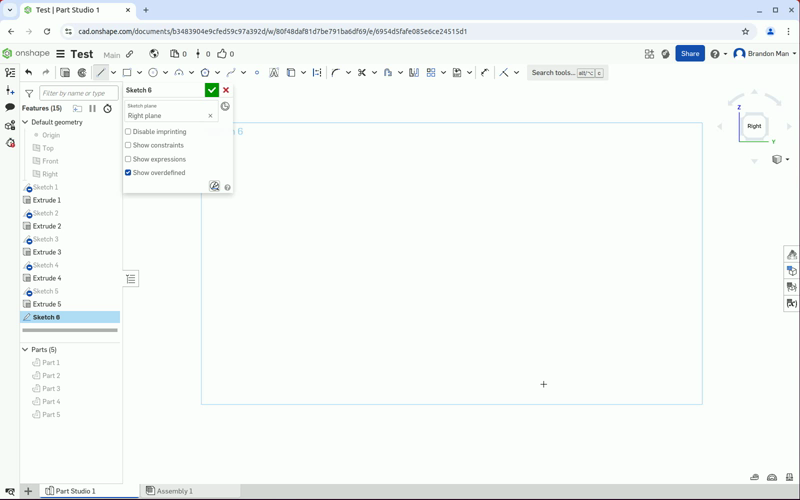
key_up(shift)
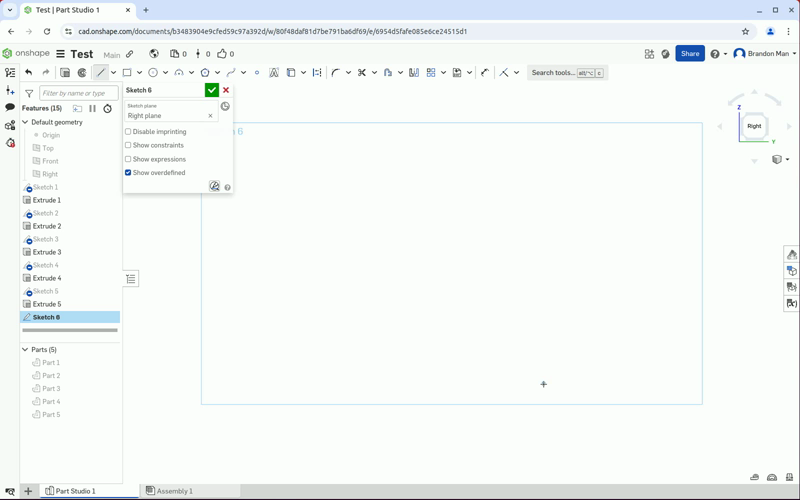
key_down(shift)
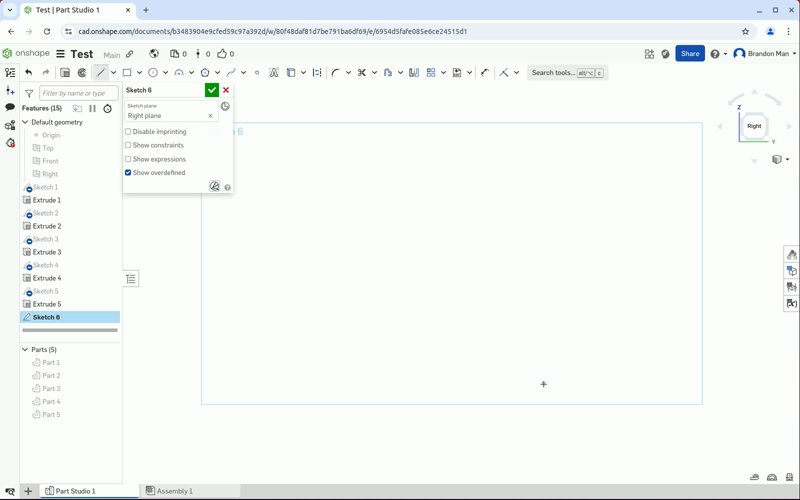
mouse_move(573, 383)
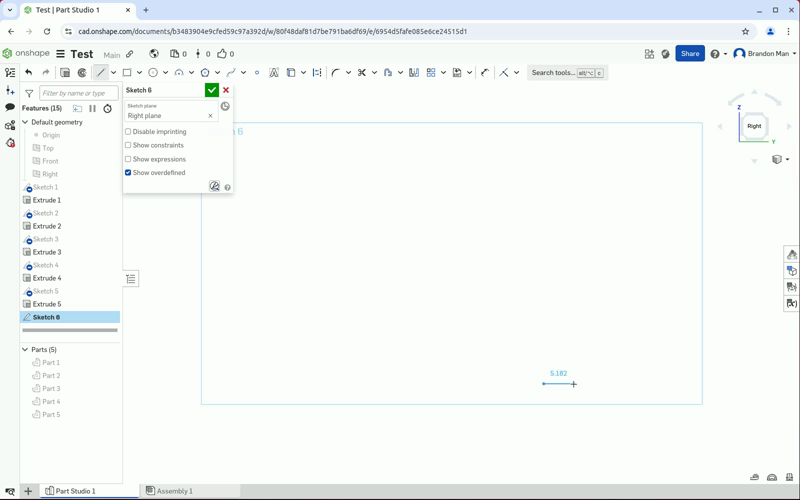
mouse_move(546, 383)
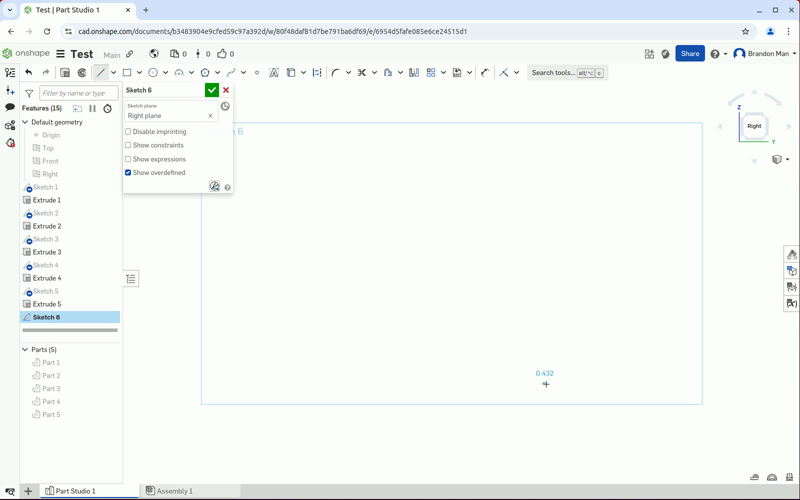
scroll(6)
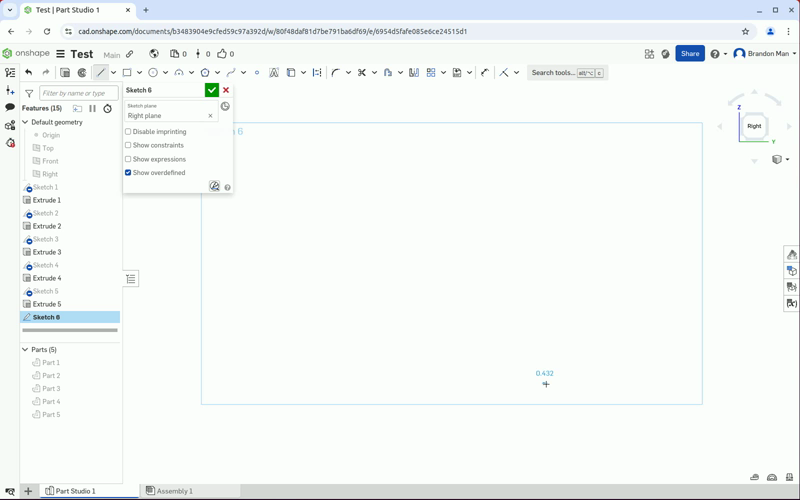
scroll(6)
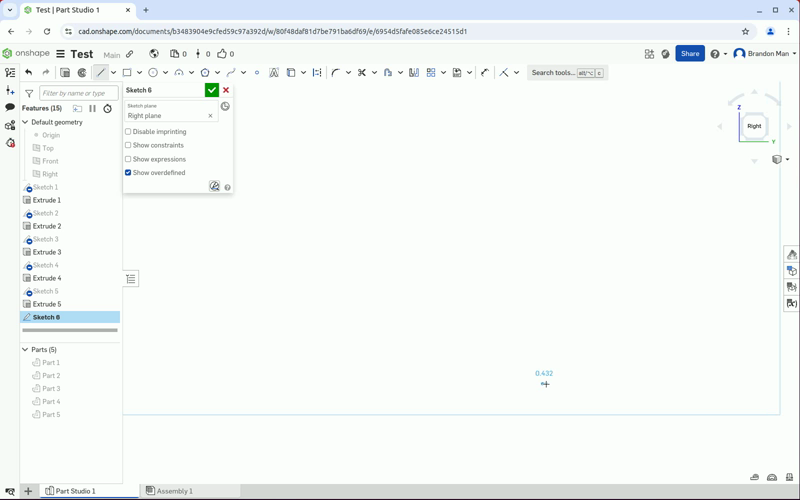
scroll(6)
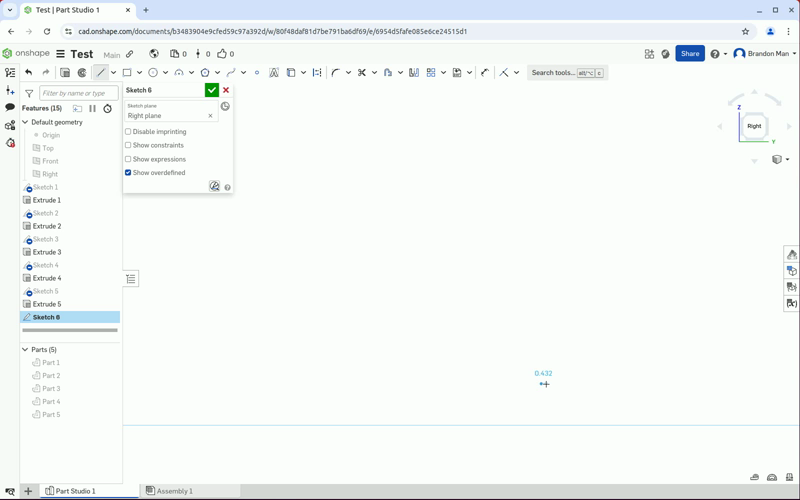
scroll(6)
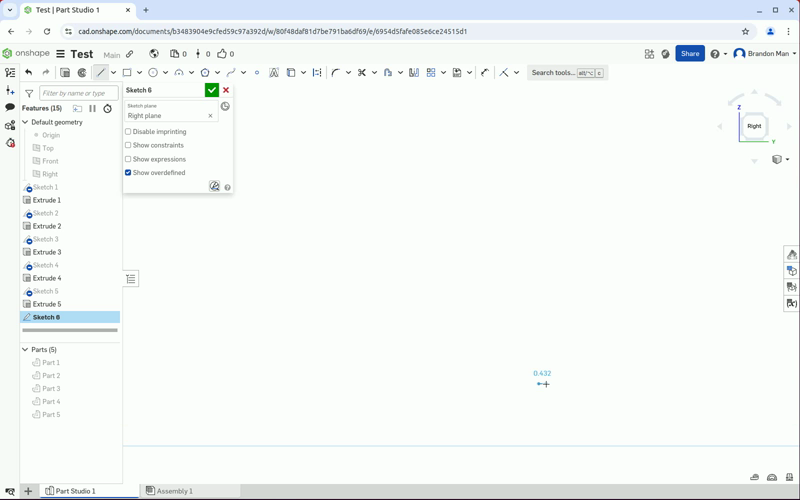
scroll(6)
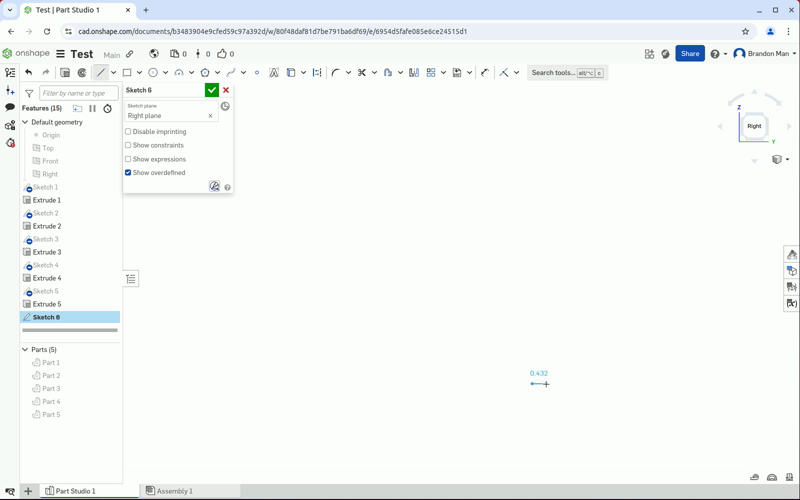
scroll(6)
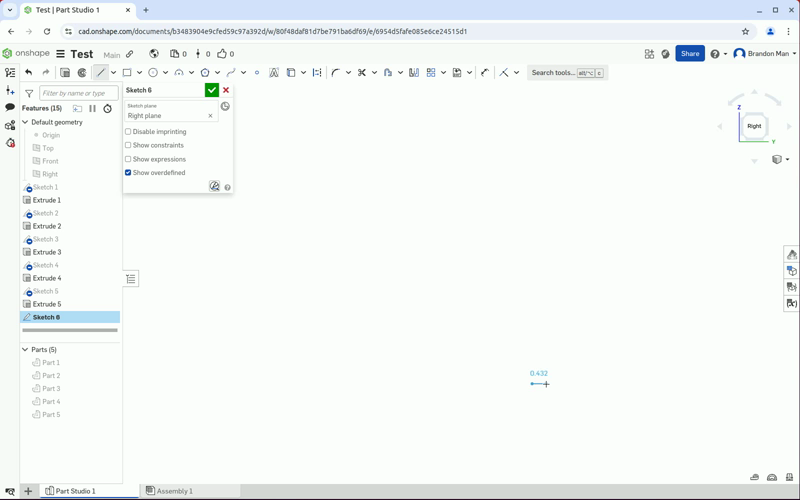
scroll(6)
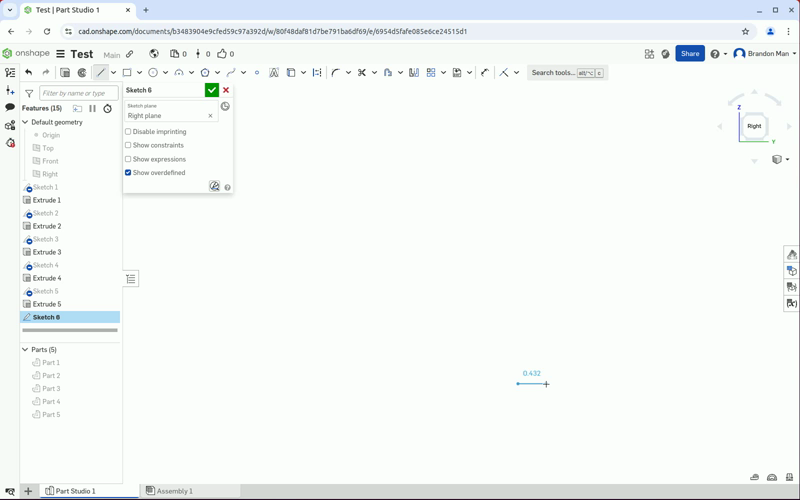
click(546, 383)
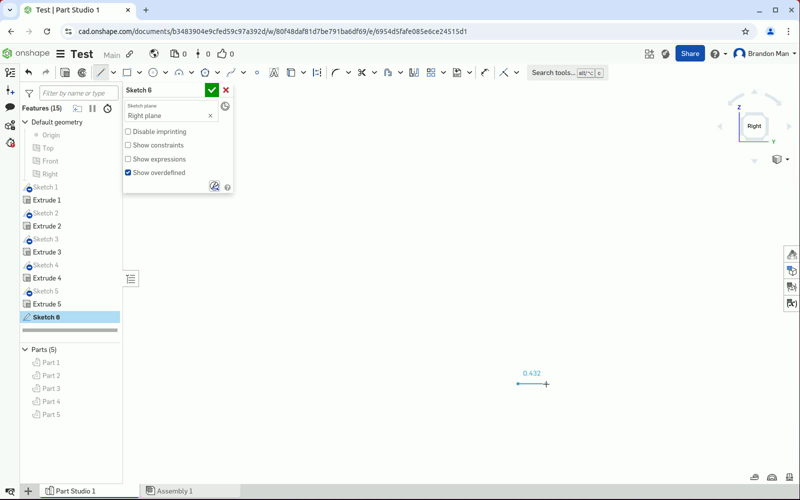
scroll(-6)
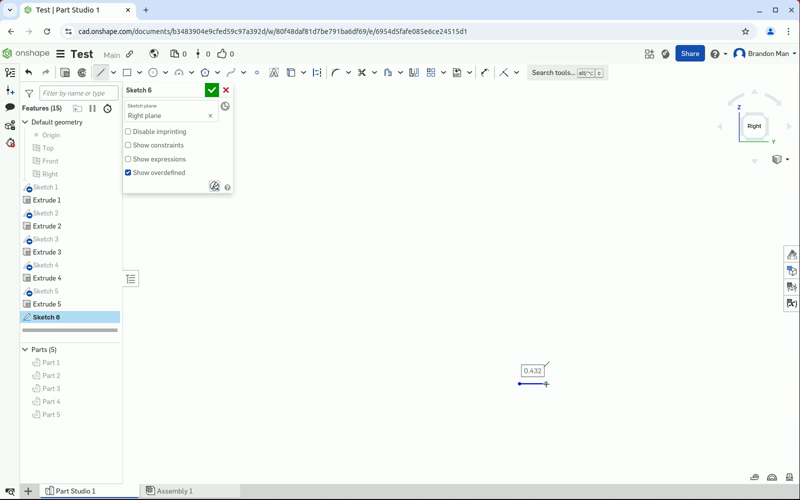
scroll(-6)
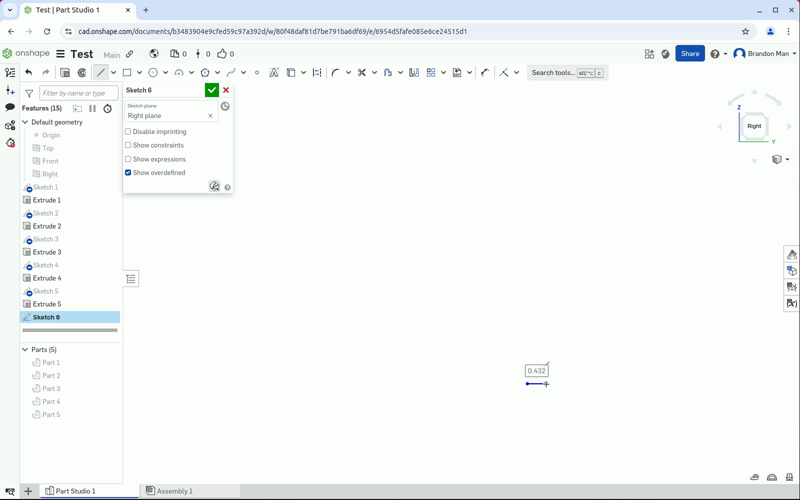
scroll(-6)
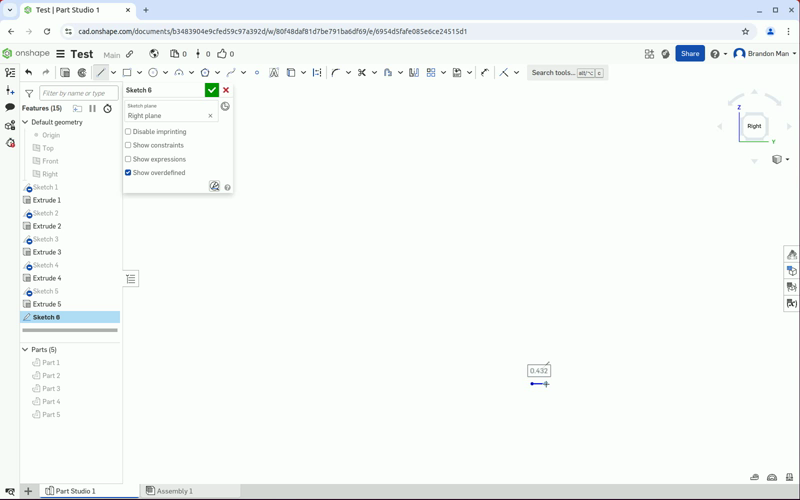
scroll(-6)
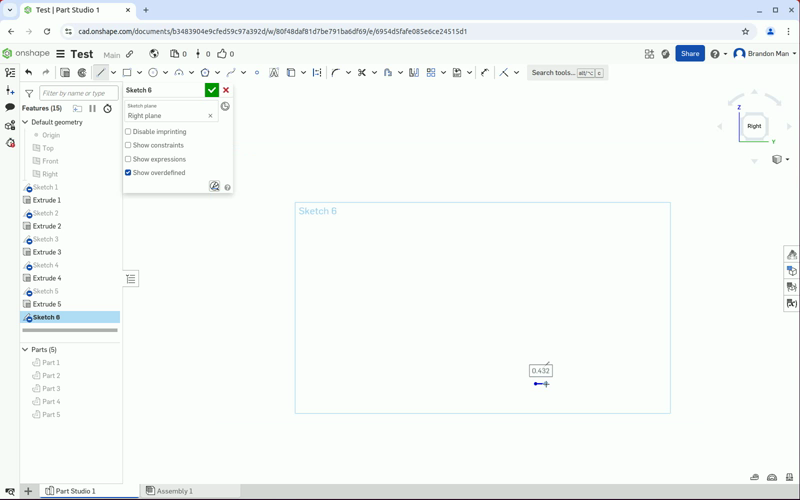
scroll(-6)
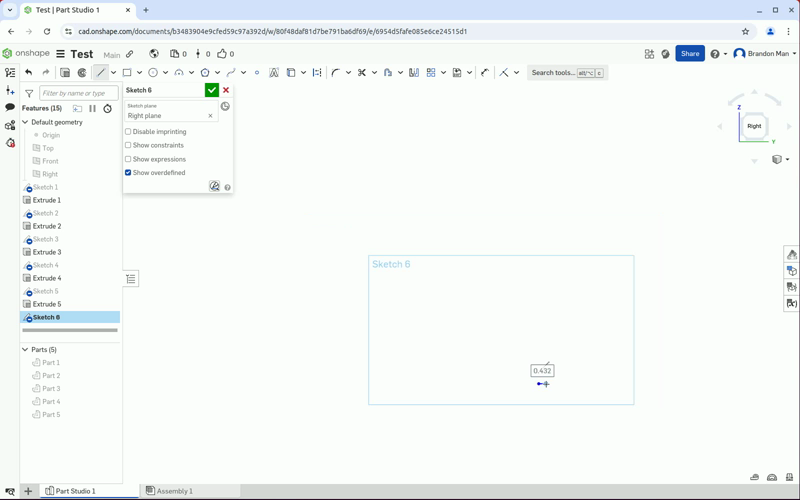
scroll(-6)
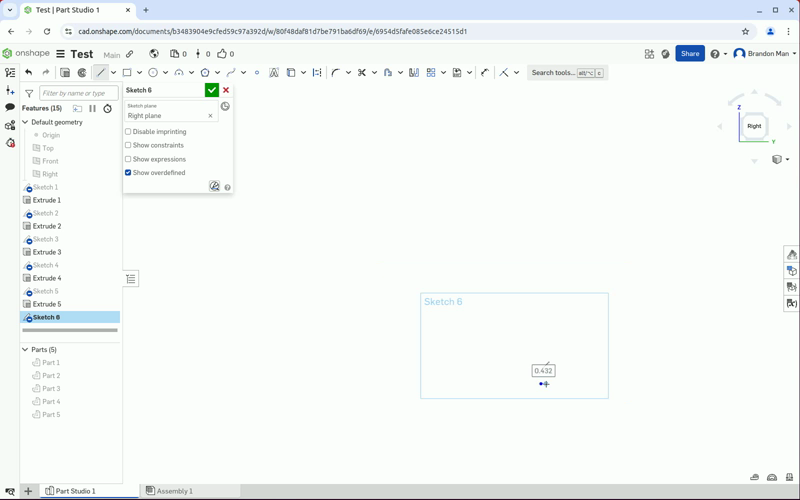
scroll(-6)
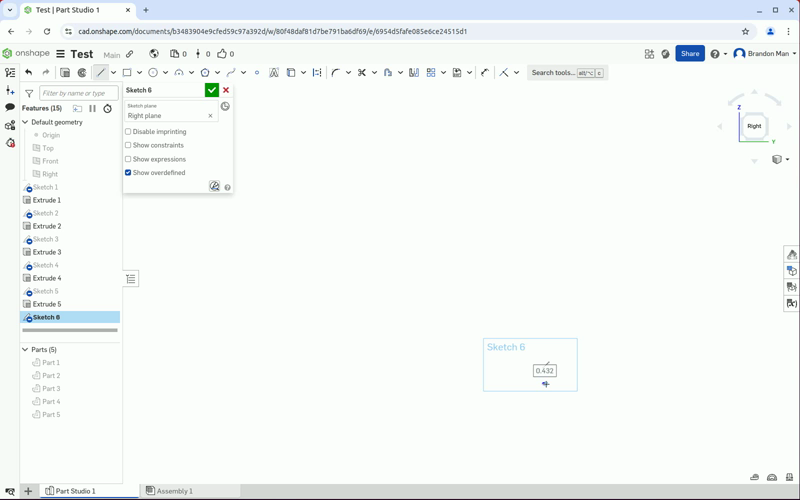
key_up(shift)
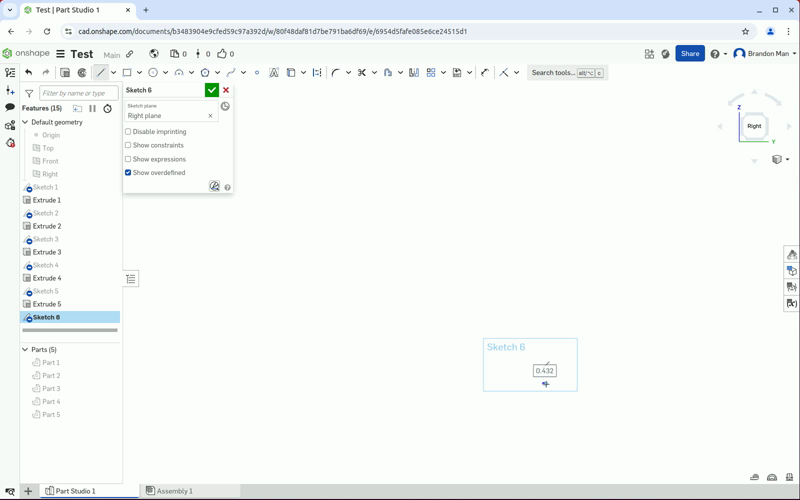
key_down(shift)
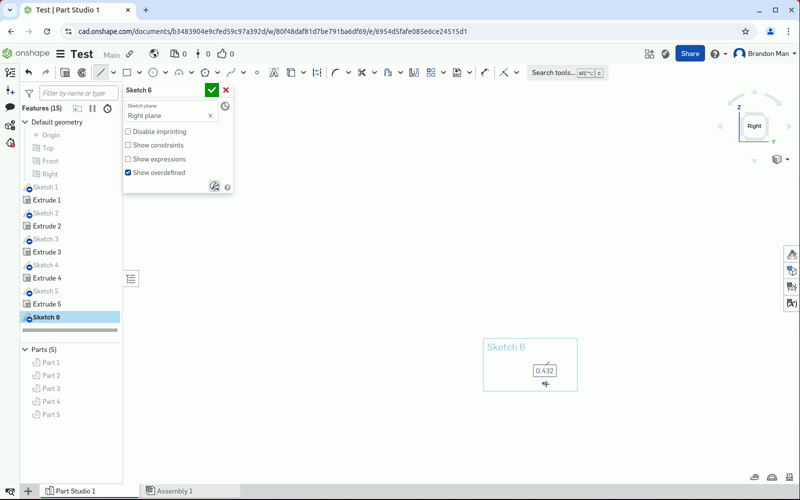
mouse_move(546, 171)
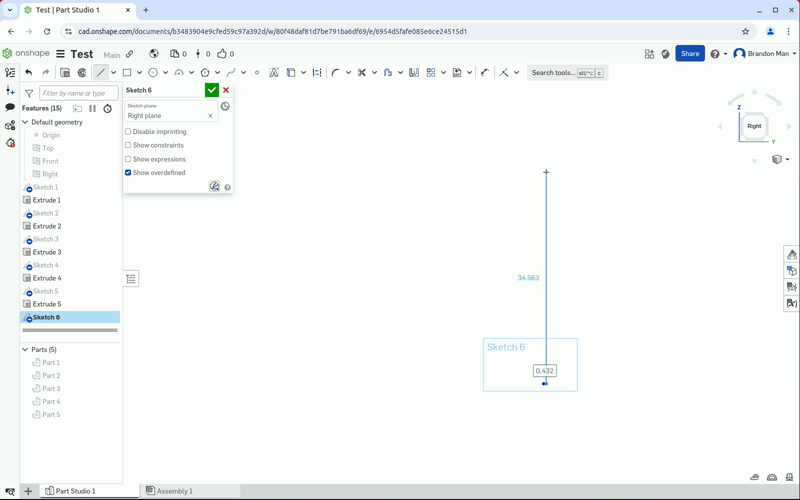
click(546, 171)
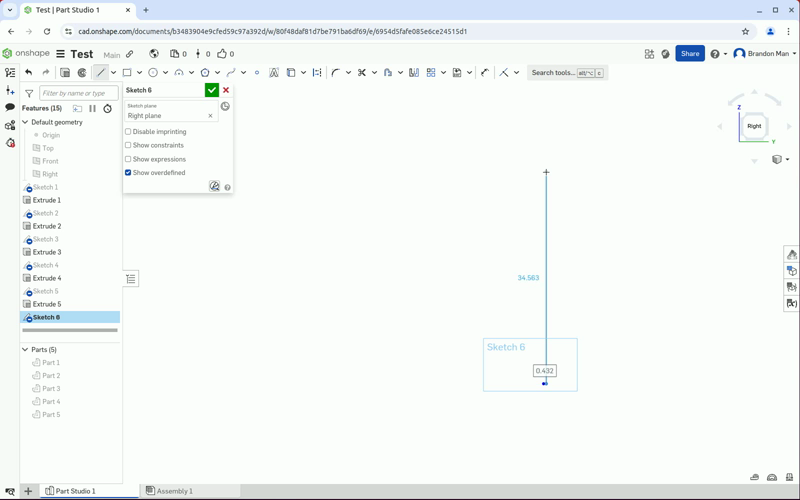
key_up(shift)
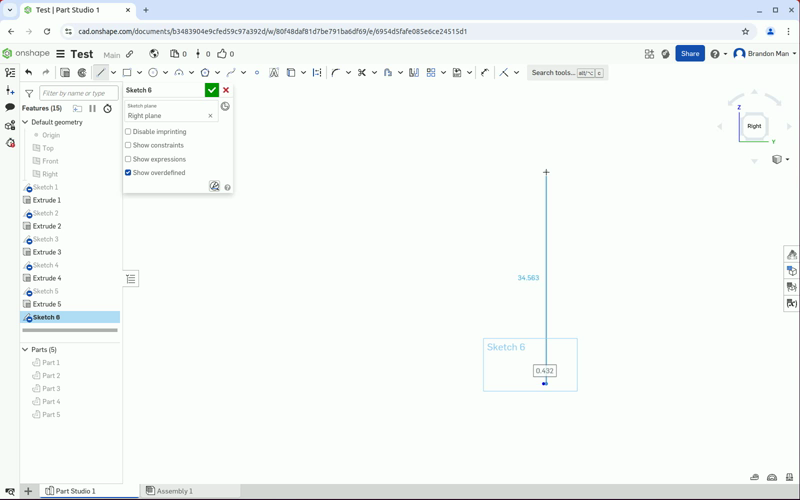
key_down(shift)
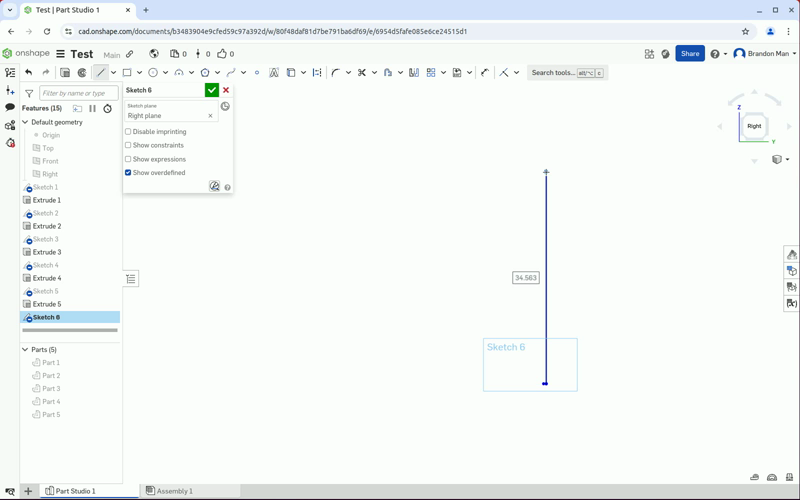
mouse_move(576, 171)
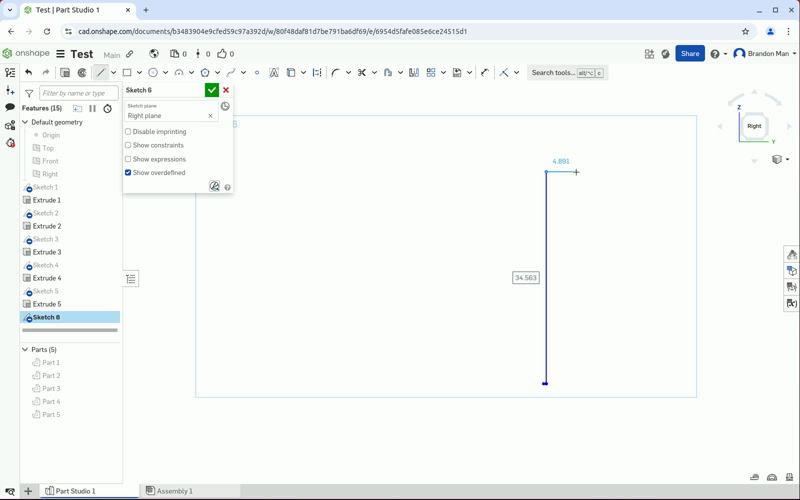
mouse_move(544, 171)
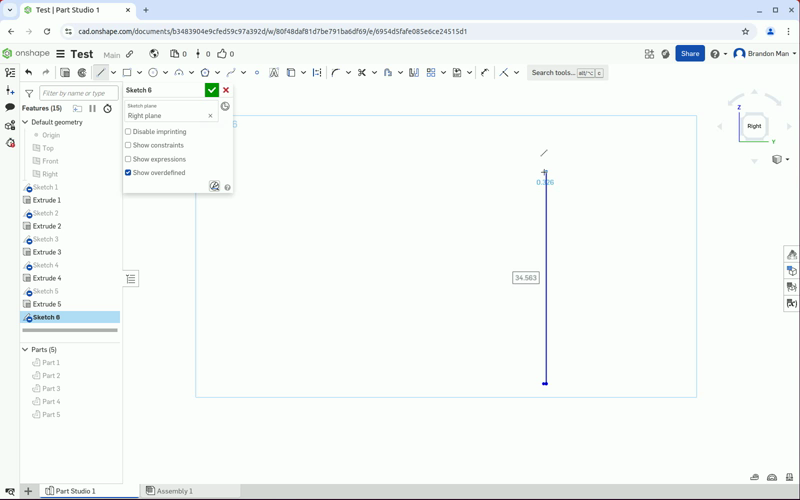
scroll(6)
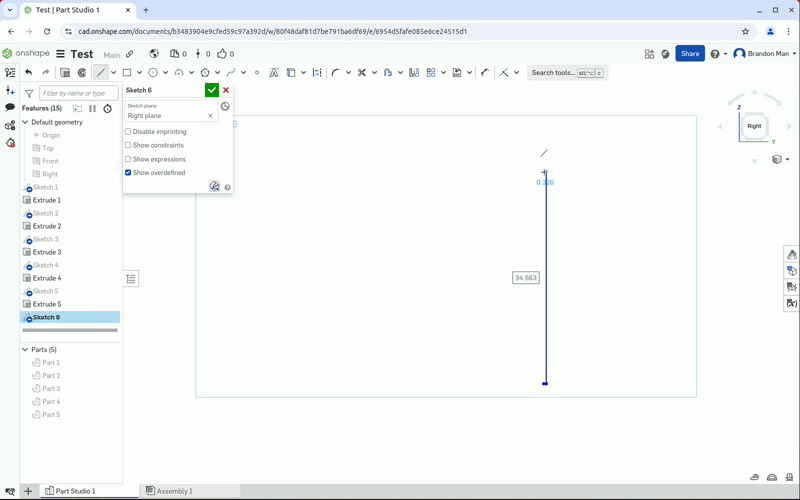
scroll(6)
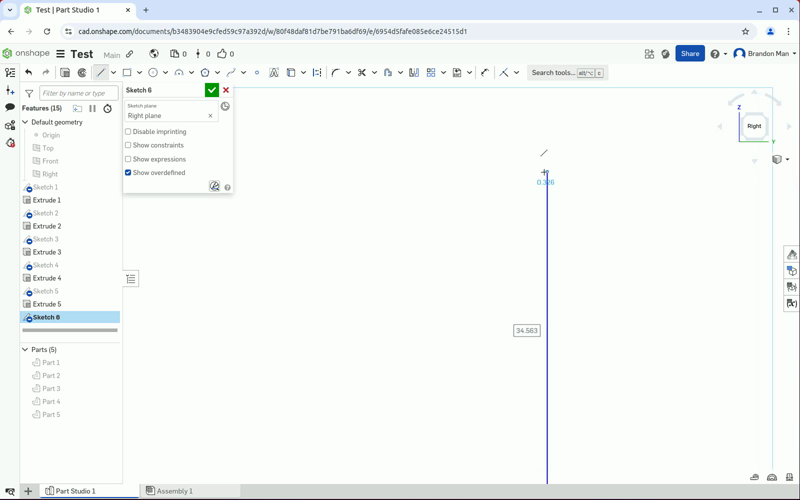
scroll(6)
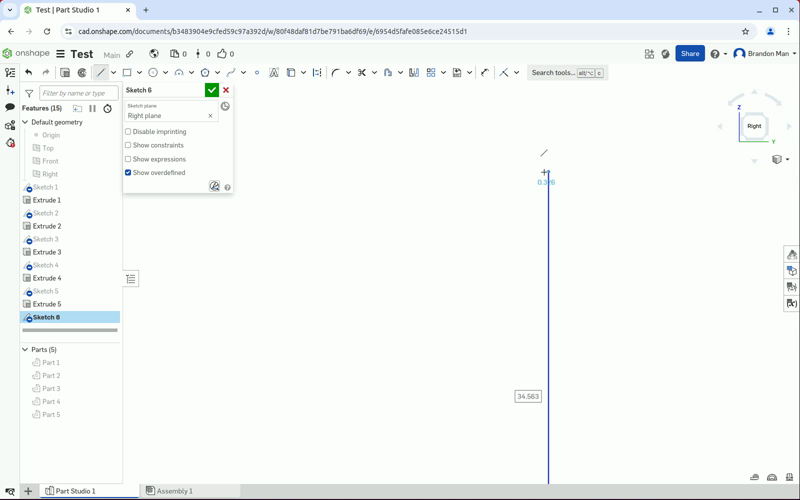
scroll(6)
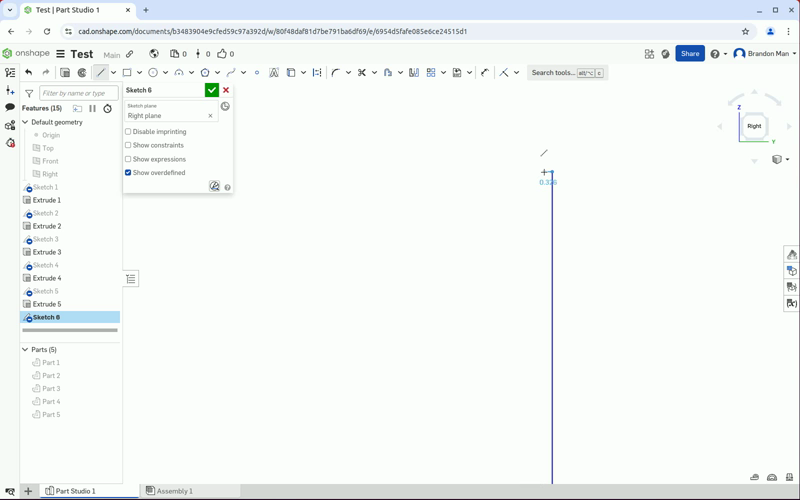
scroll(6)
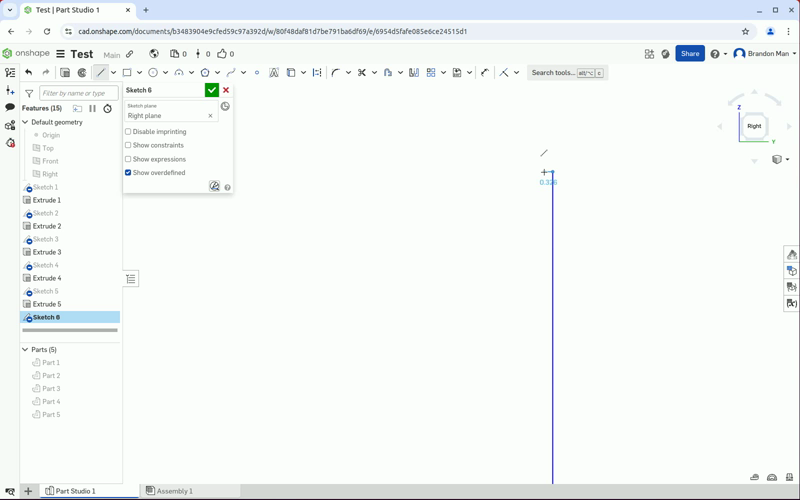
scroll(6)
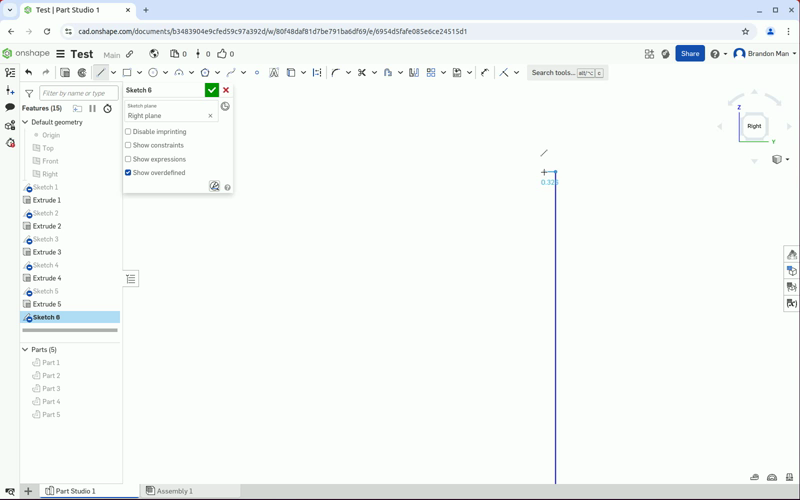
scroll(6)
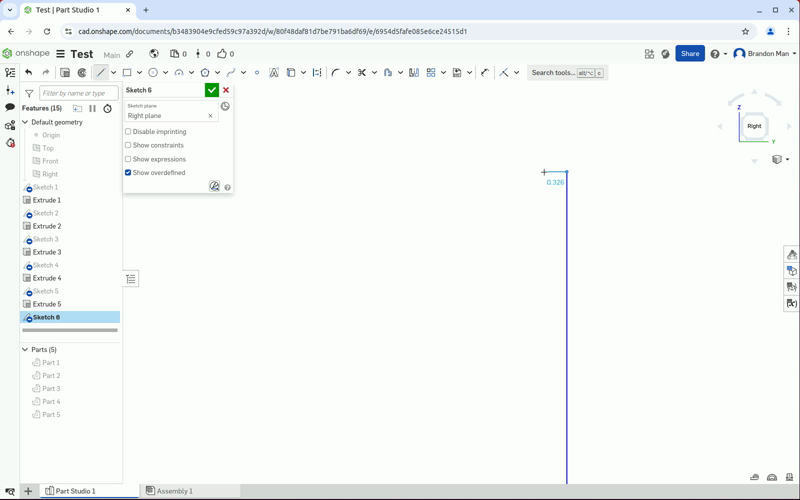
click(544, 171)
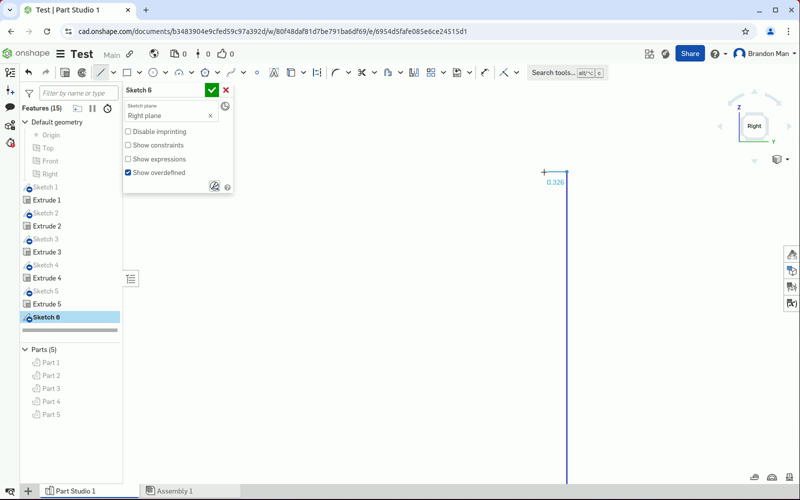
scroll(-6)
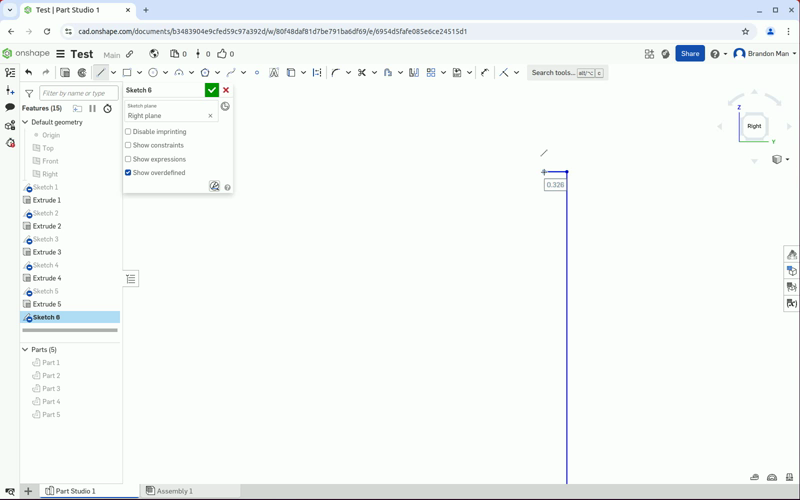
scroll(-6)
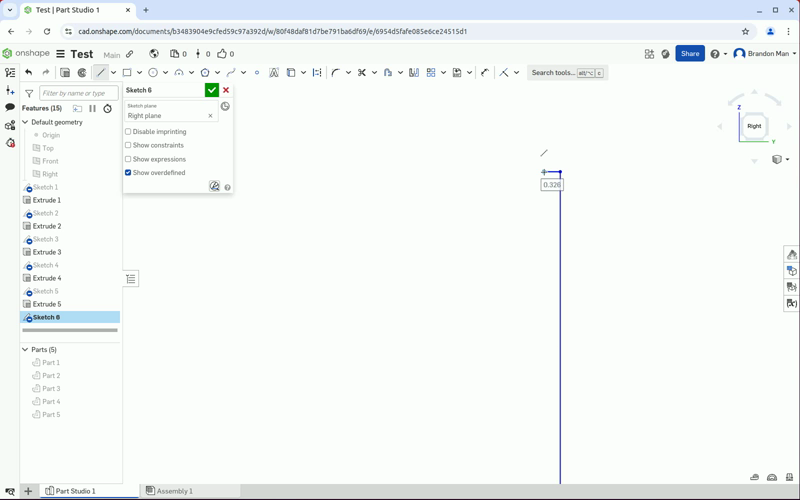
scroll(-6)
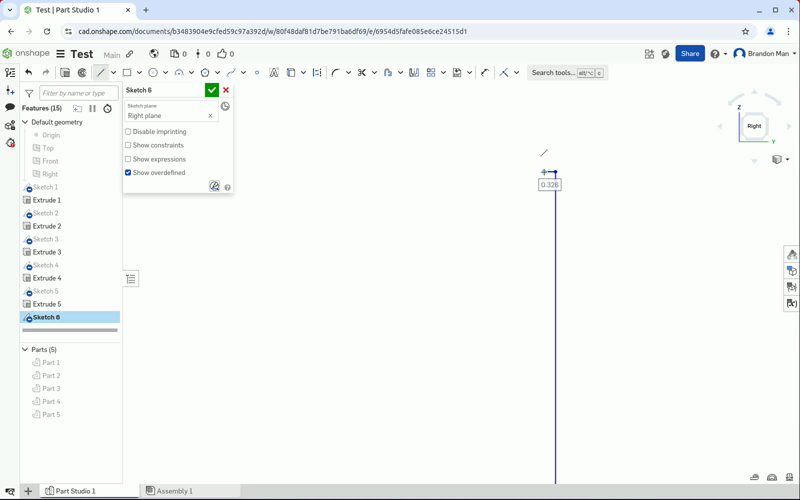
scroll(-6)
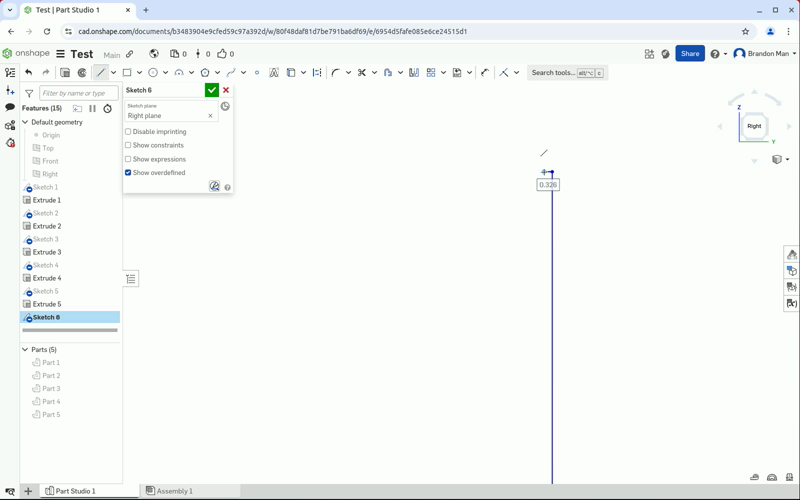
scroll(-6)
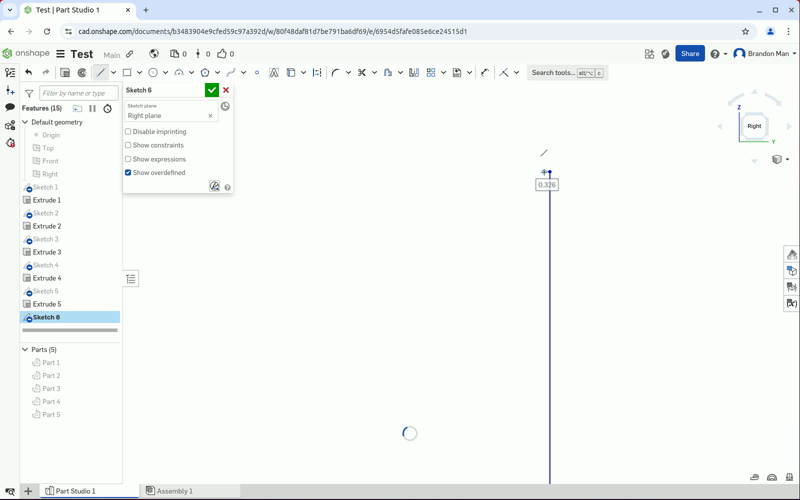
scroll(-6)
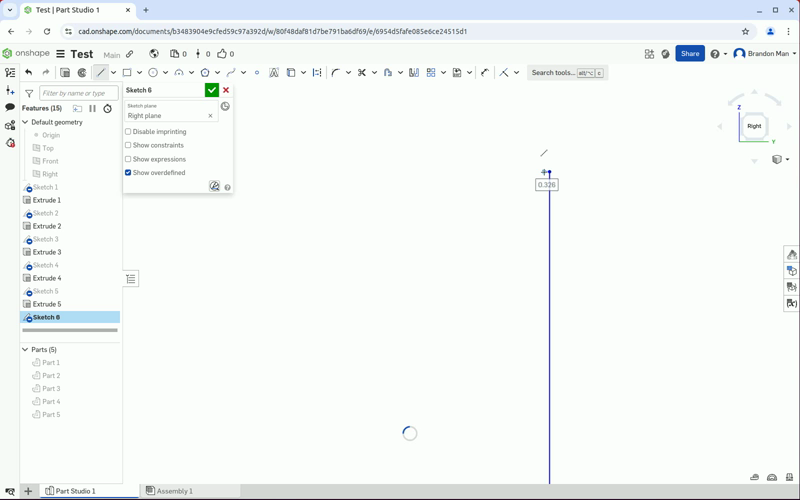
scroll(-6)
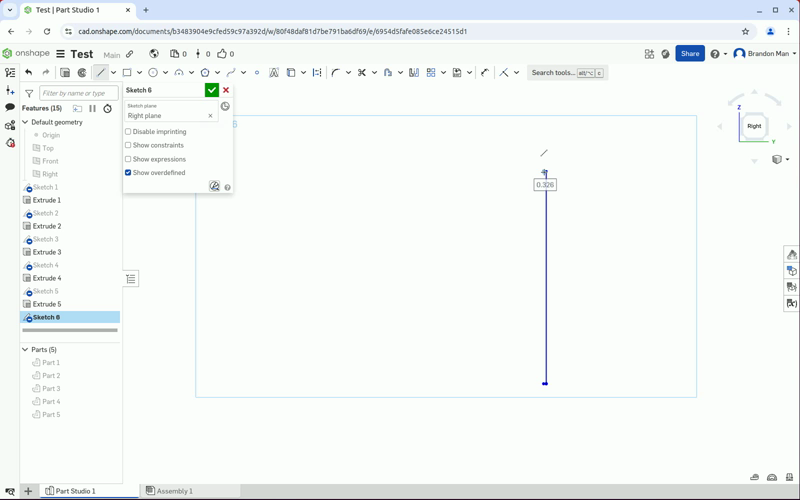
key_up(shift)
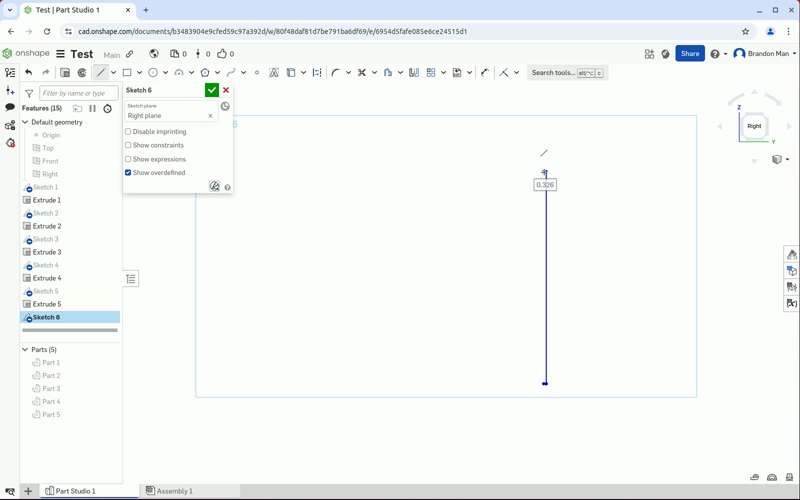
key_down(shift)
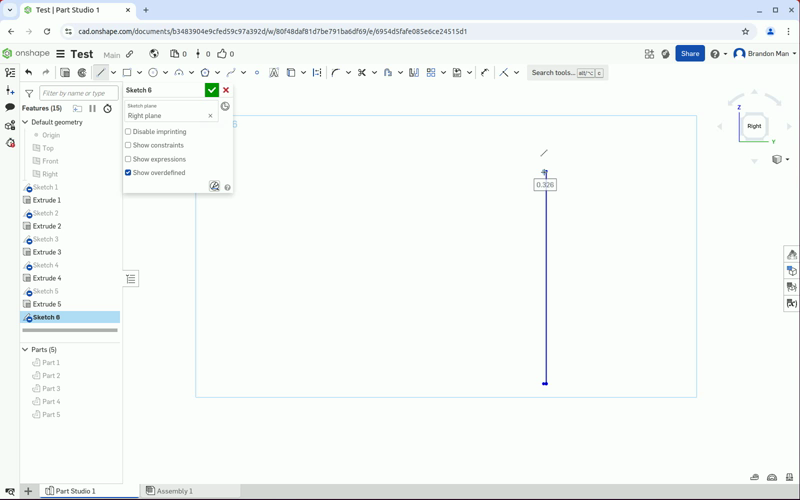
mouse_move(543, 383)
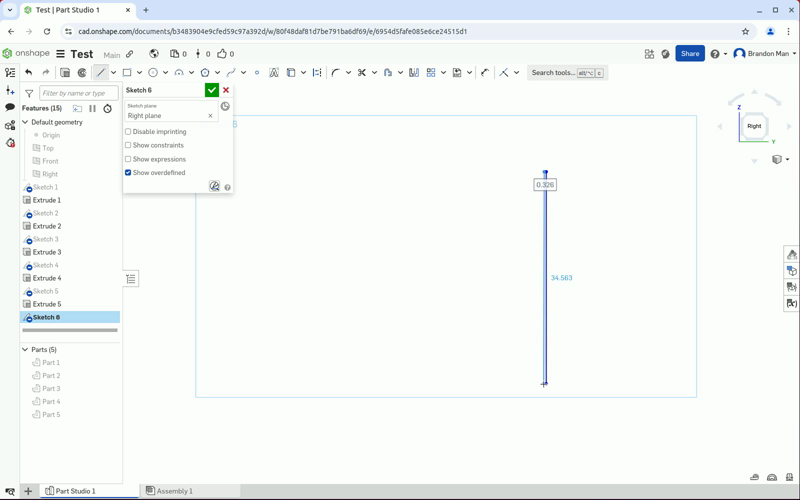
scroll(6)
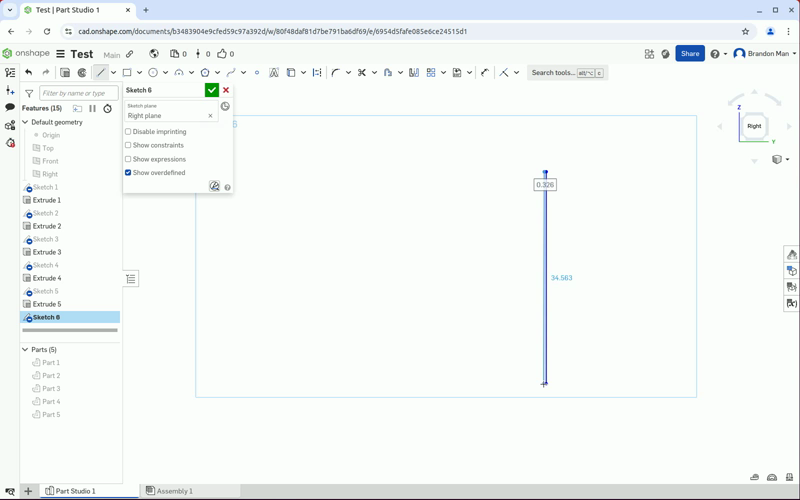
scroll(6)
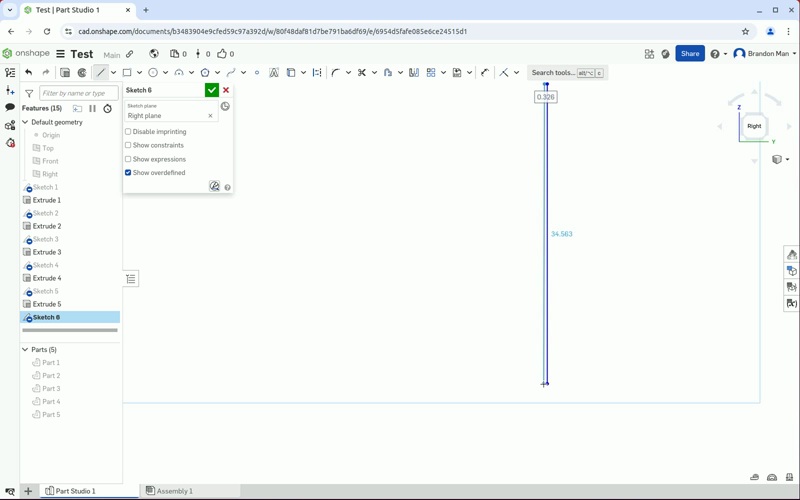
scroll(6)
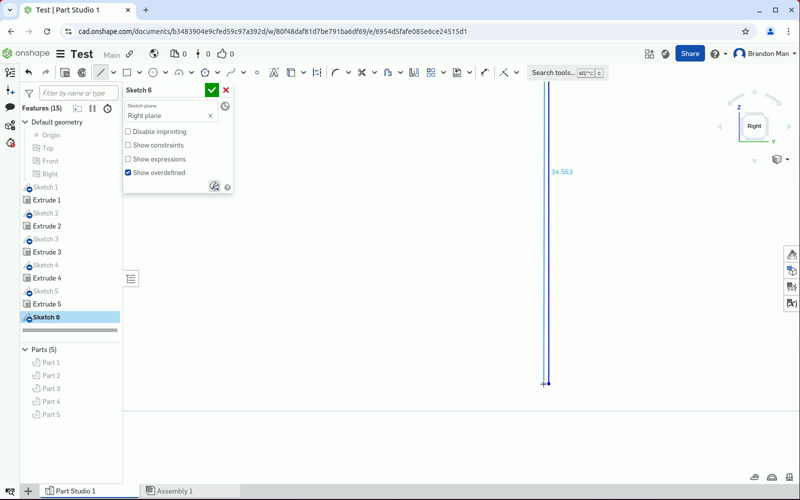
scroll(6)
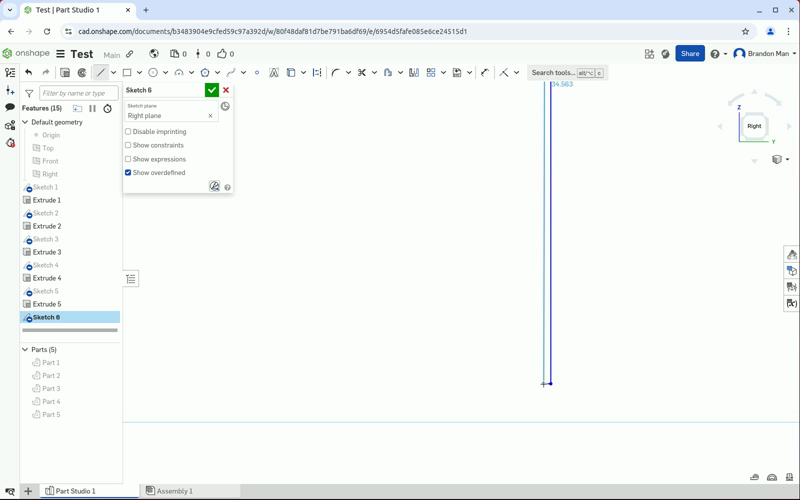
scroll(6)
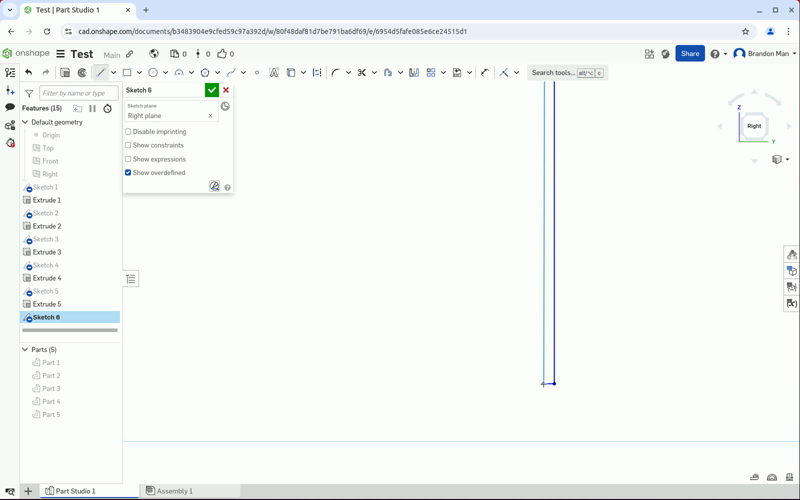
scroll(6)
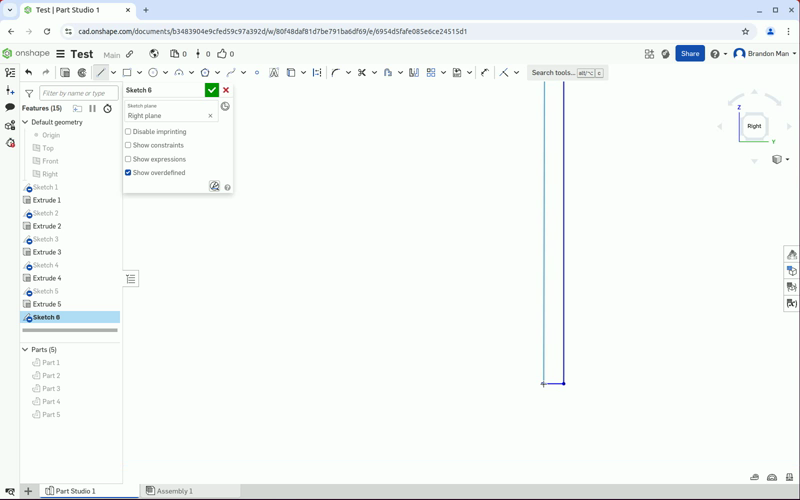
scroll(6)
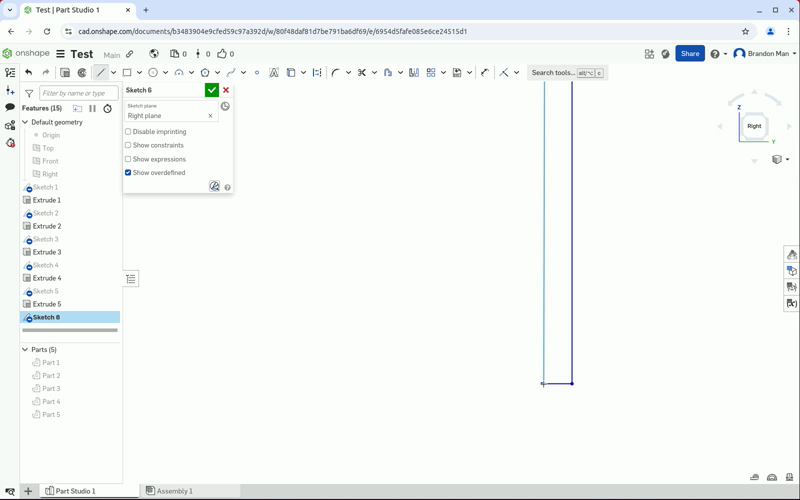
key_up(shift)
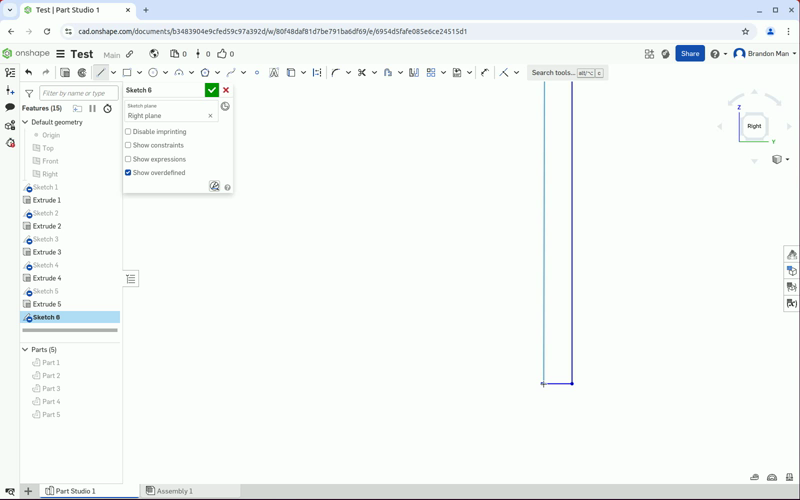
click(543, 383)
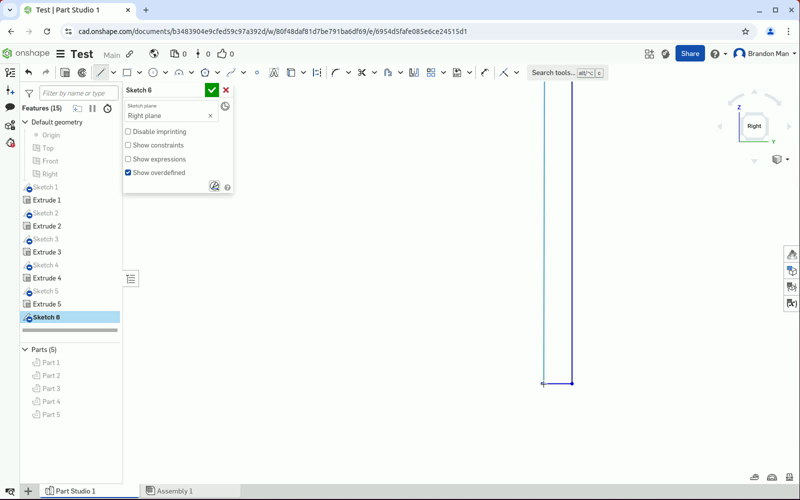
scroll(-6)
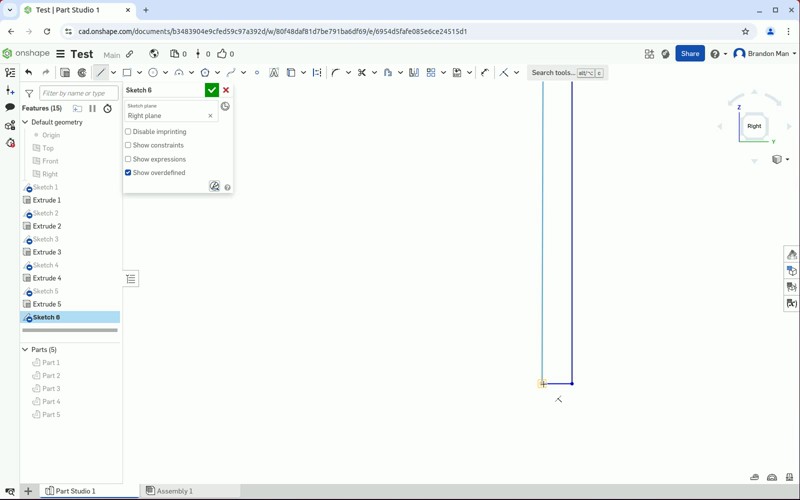
scroll(-6)
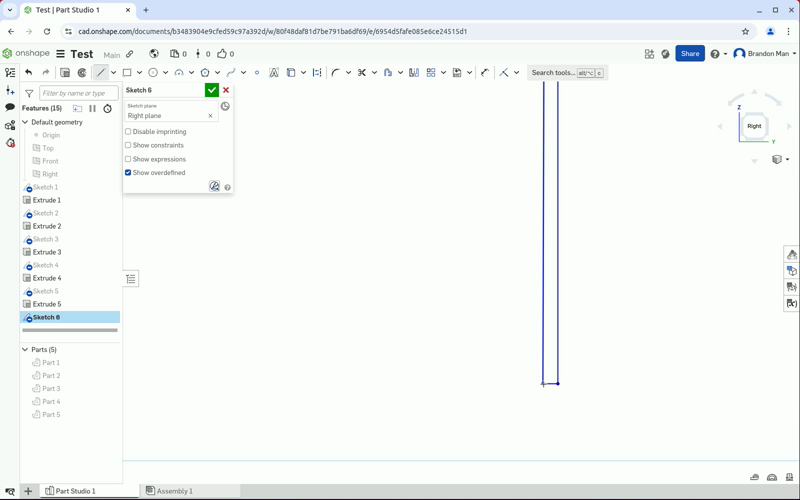
scroll(-6)
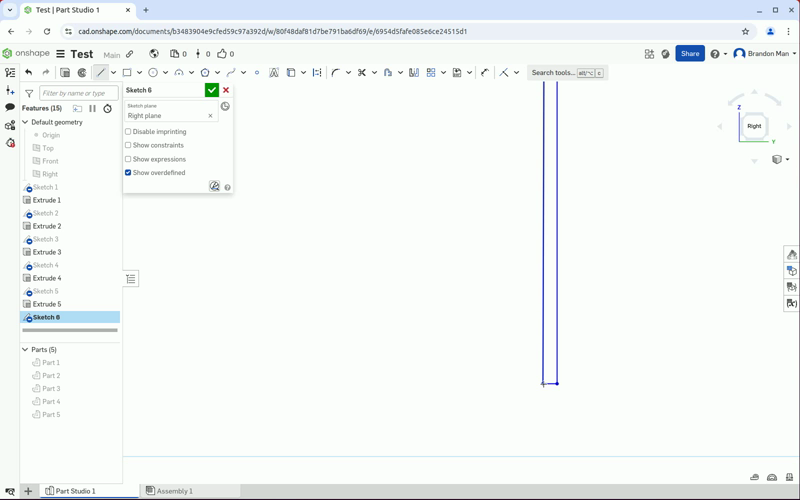
scroll(-6)
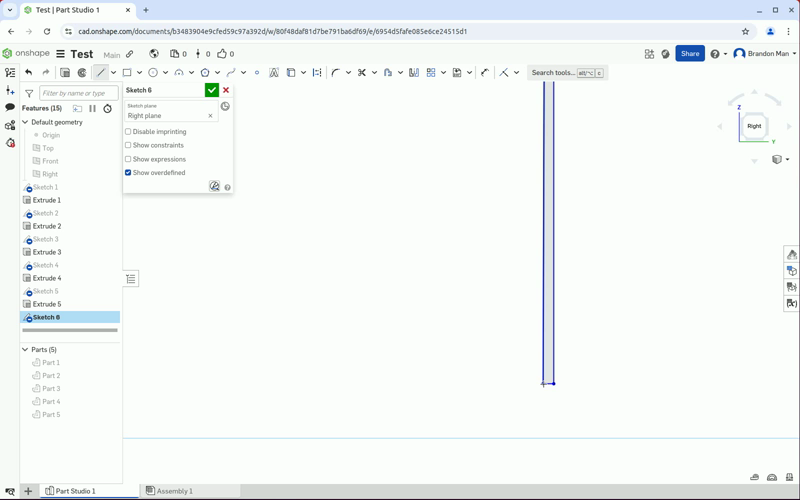
scroll(-6)
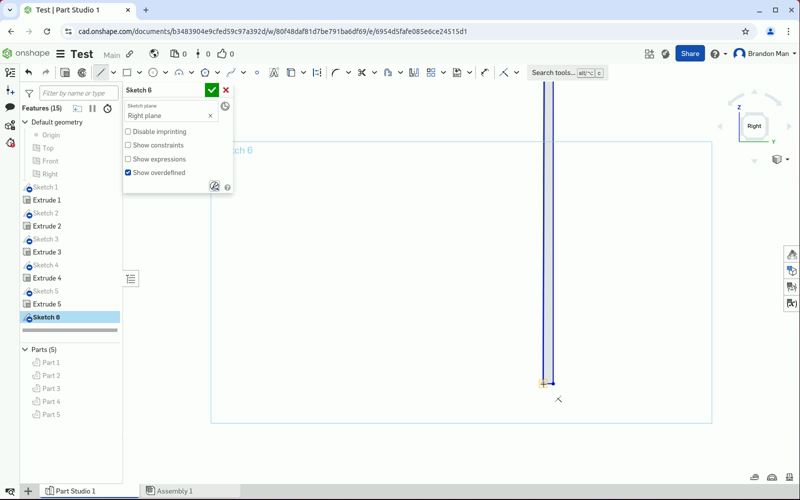
scroll(-6)
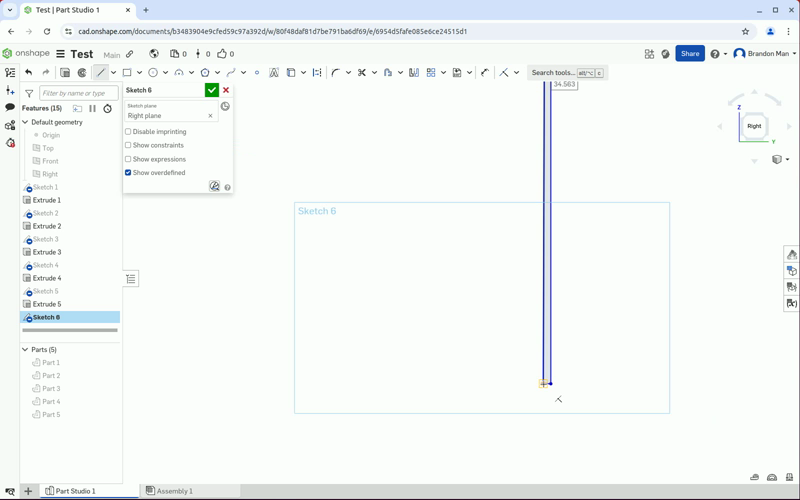
scroll(-6)
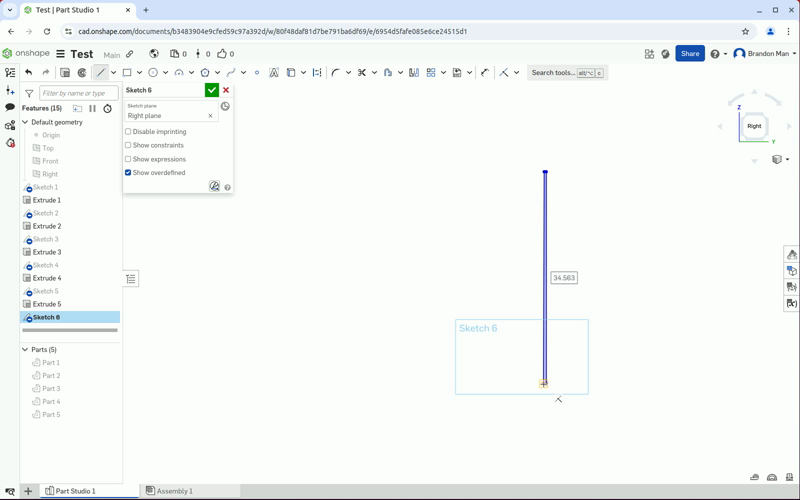
key(esc)
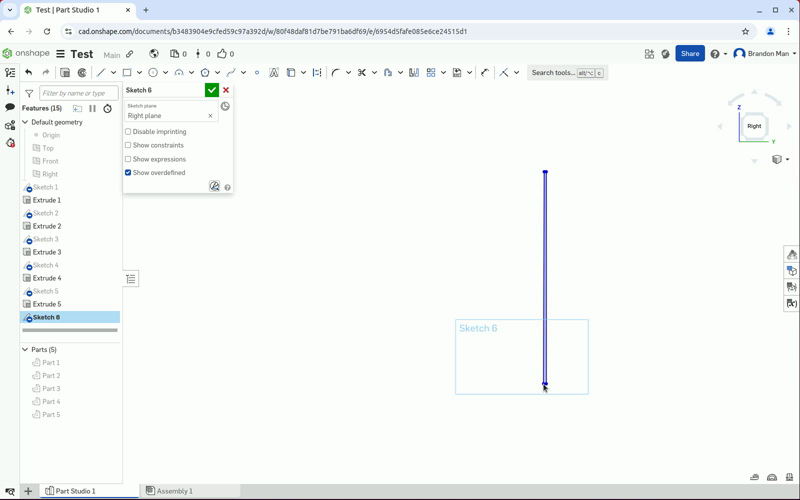
mouse_move(545, 326)
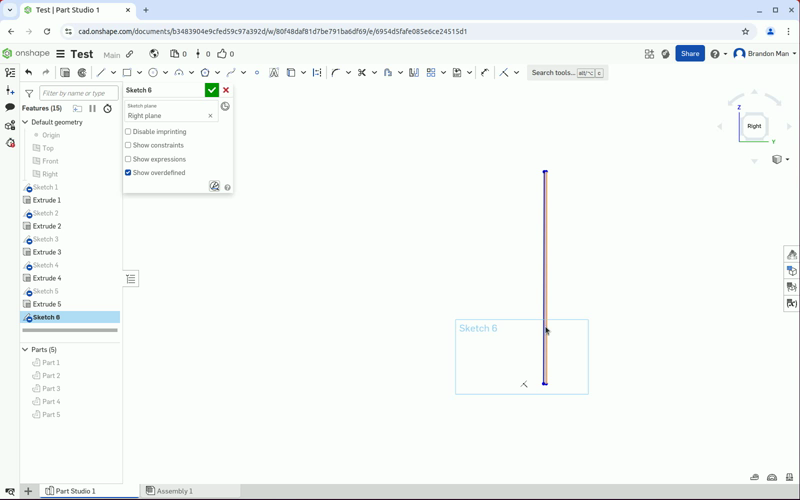
scroll(6)
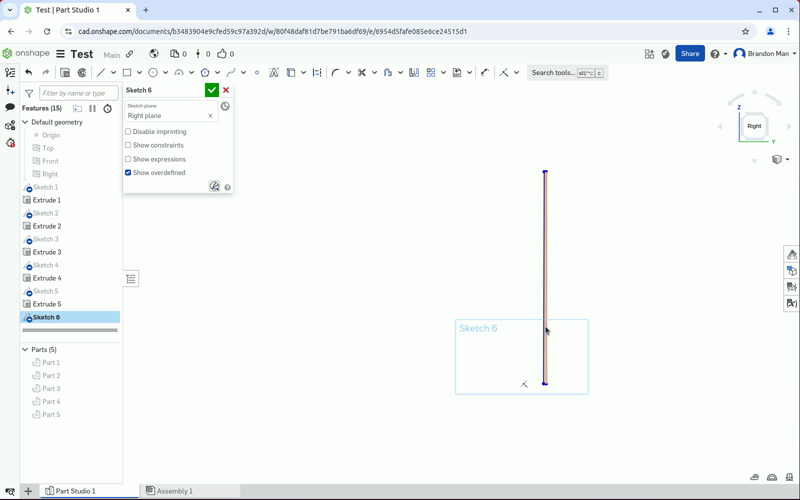
scroll(6)
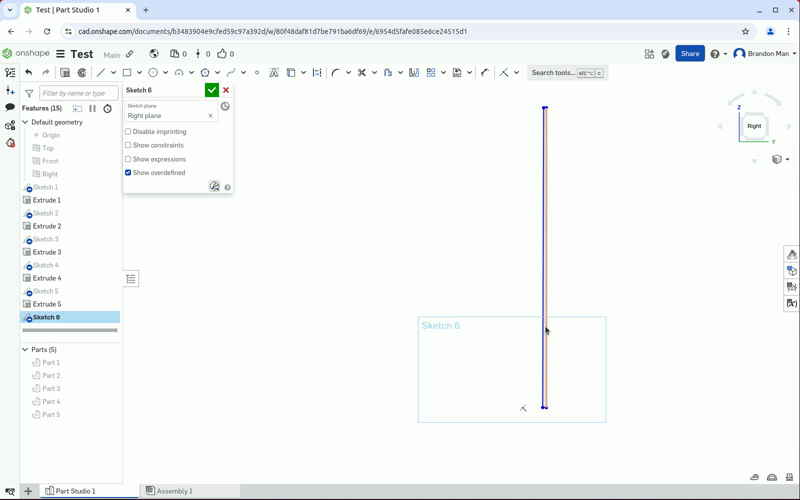
scroll(6)
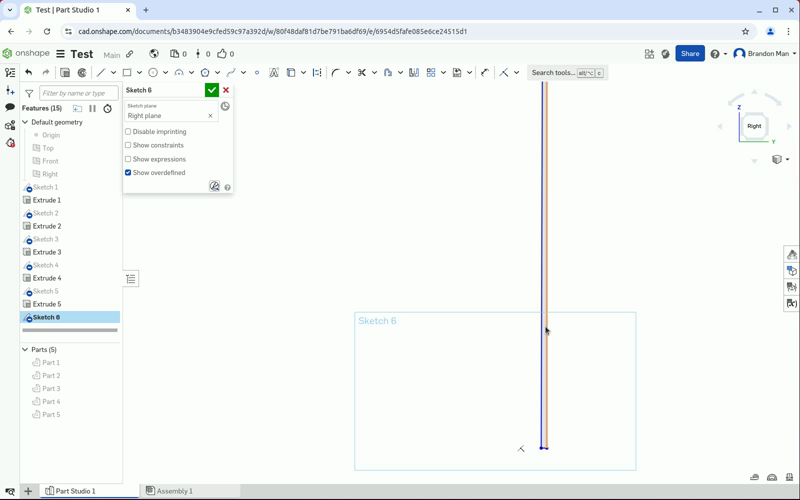
scroll(6)
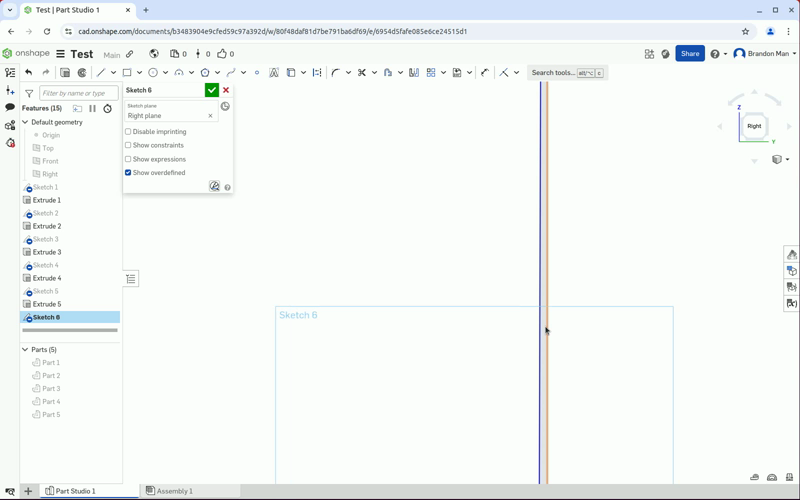
scroll(6)
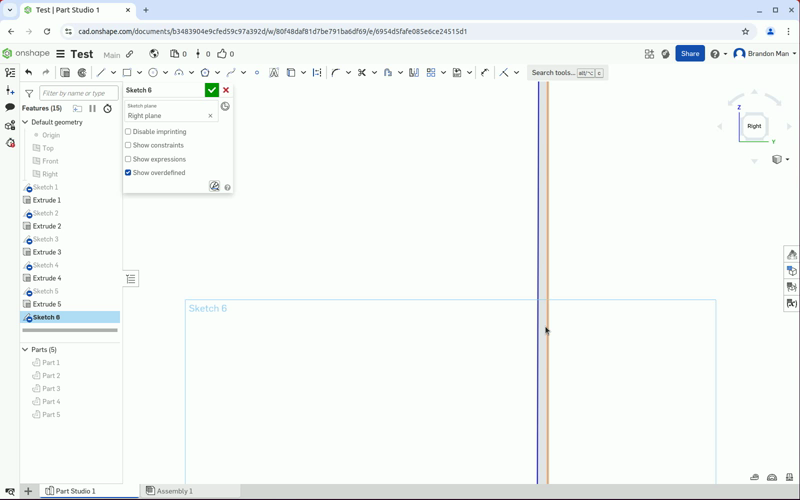
scroll(6)
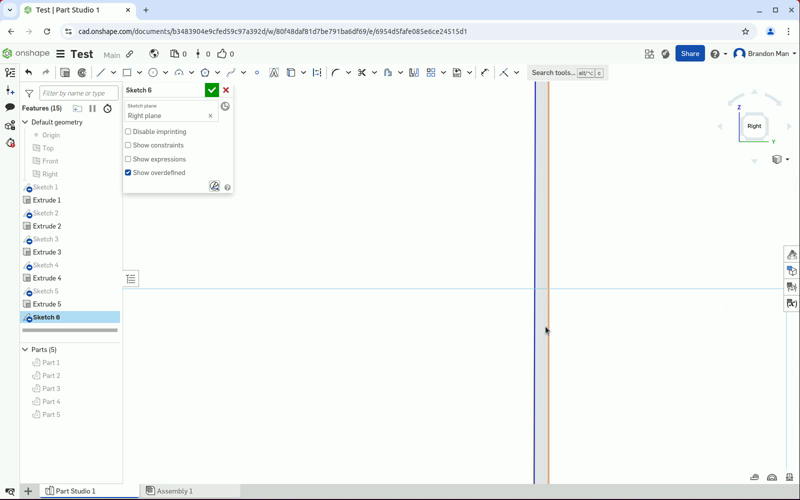
scroll(6)
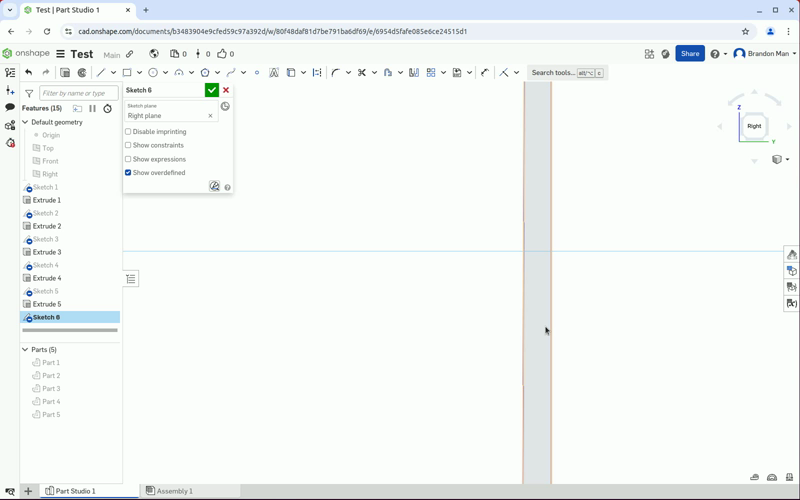
click(545, 326)
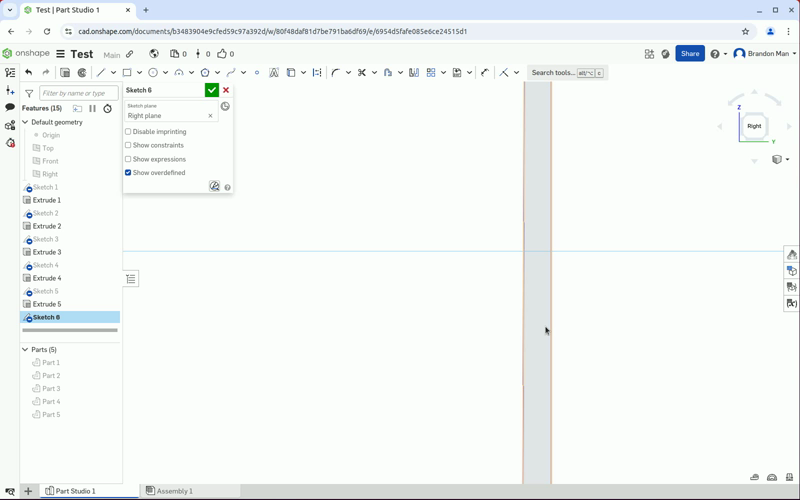
scroll(-6)
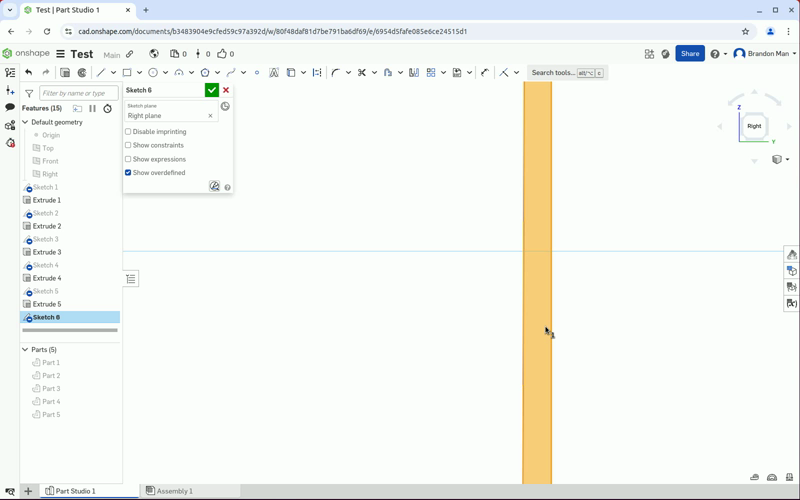
scroll(-6)
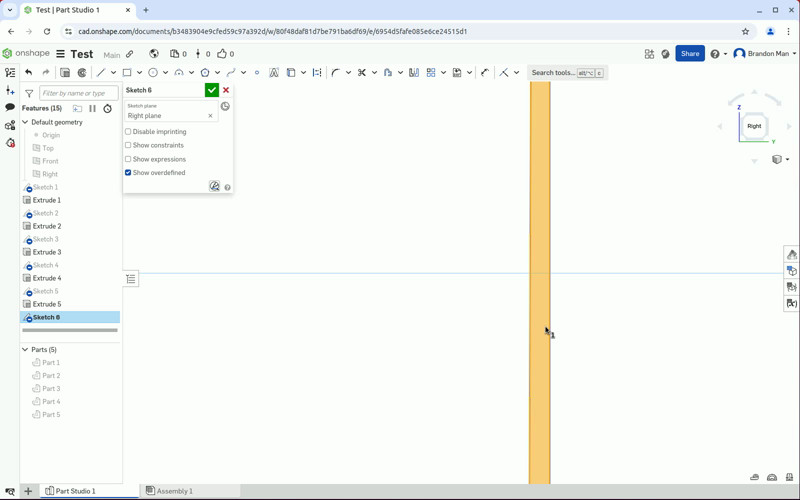
scroll(-6)
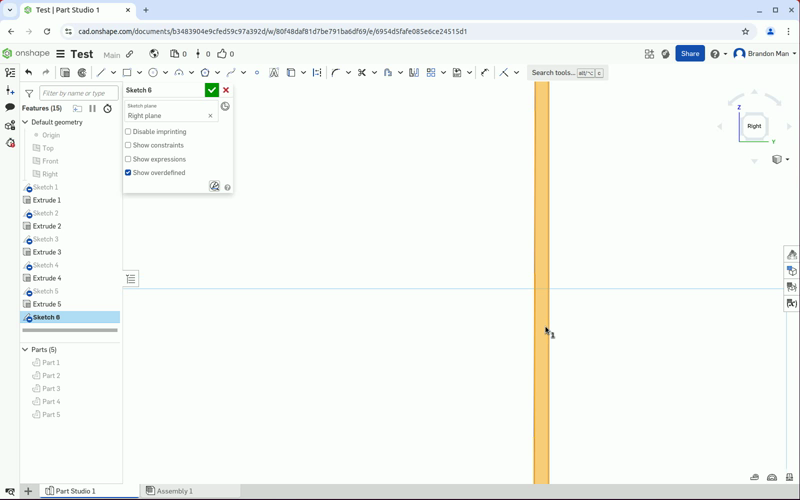
scroll(-6)
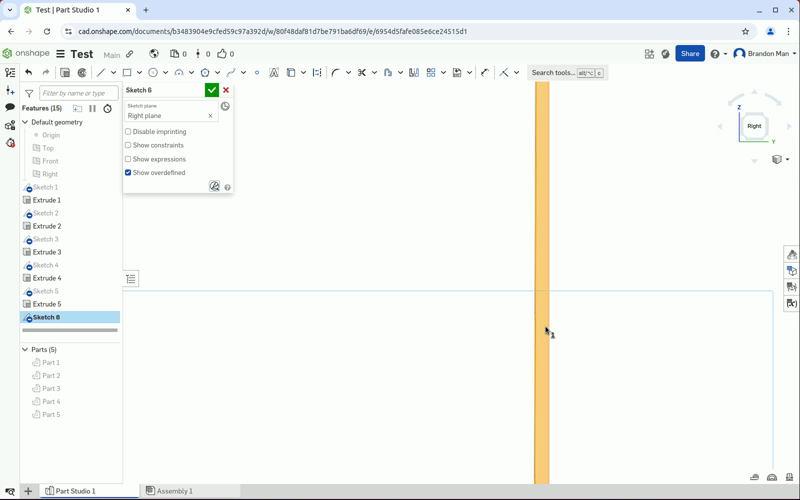
scroll(-6)
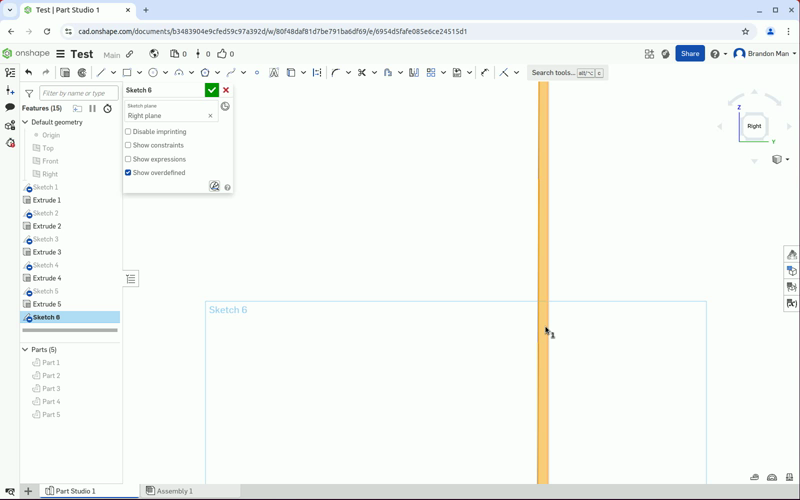
scroll(-6)
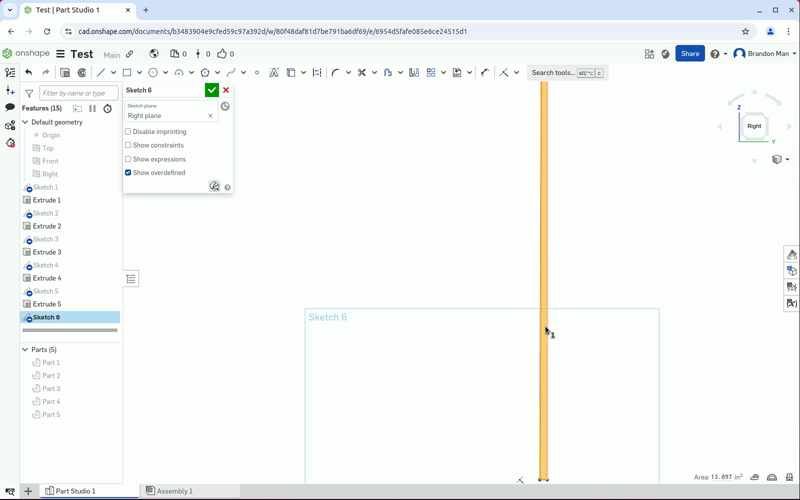
scroll(-6)
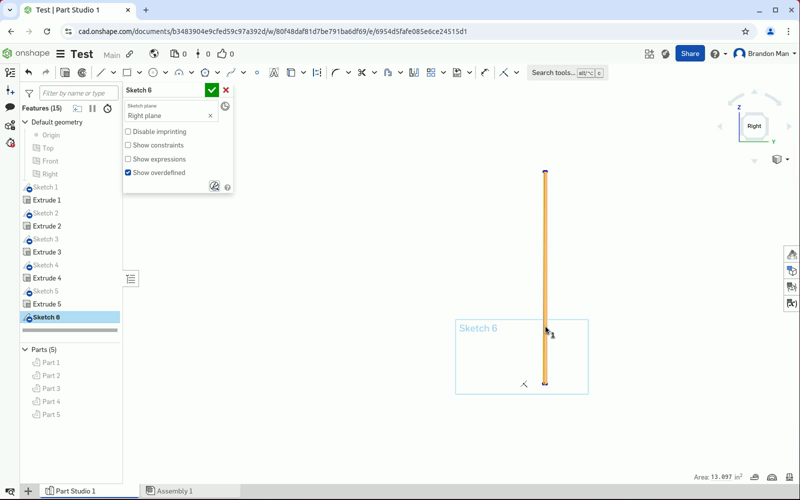
mouse_move(73, 352)
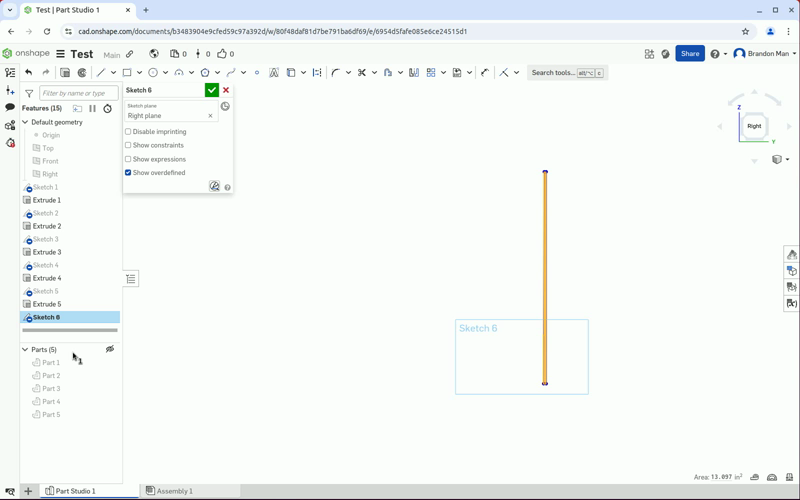
key(shift+y)
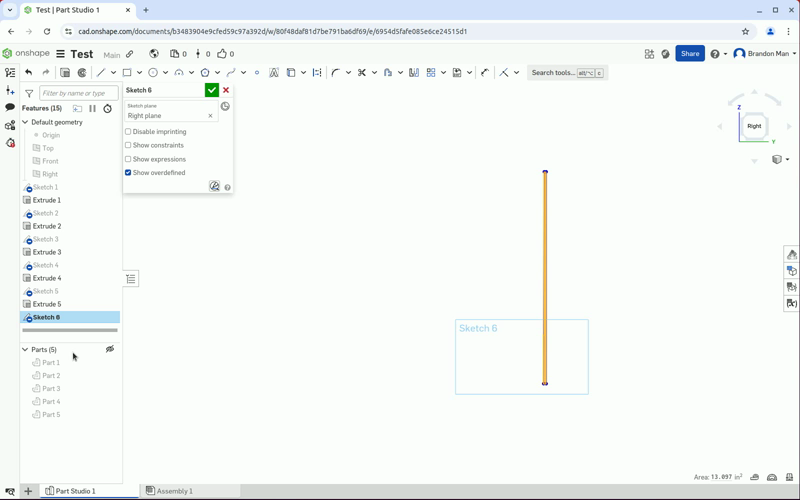
key(shift+e)
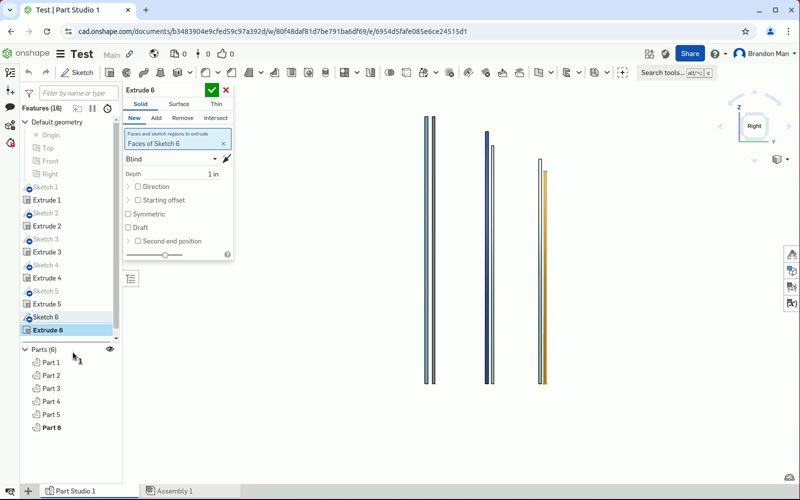
mouse_move(143, 106)
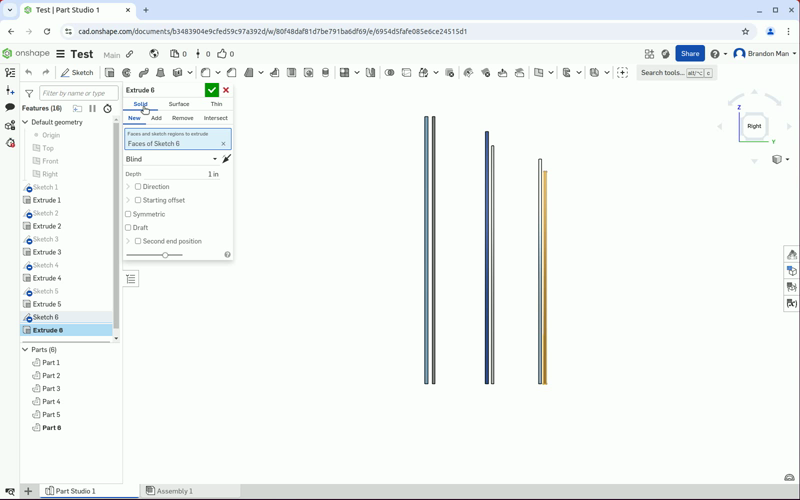
click(143, 106)
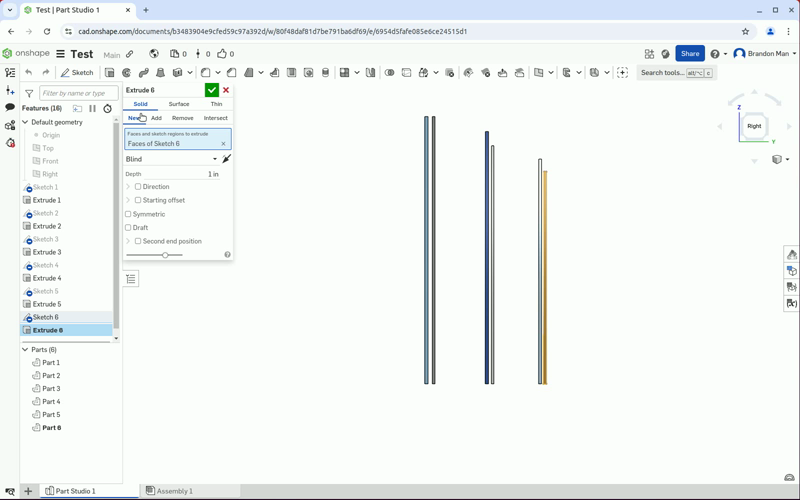
mouse_move(137, 120)
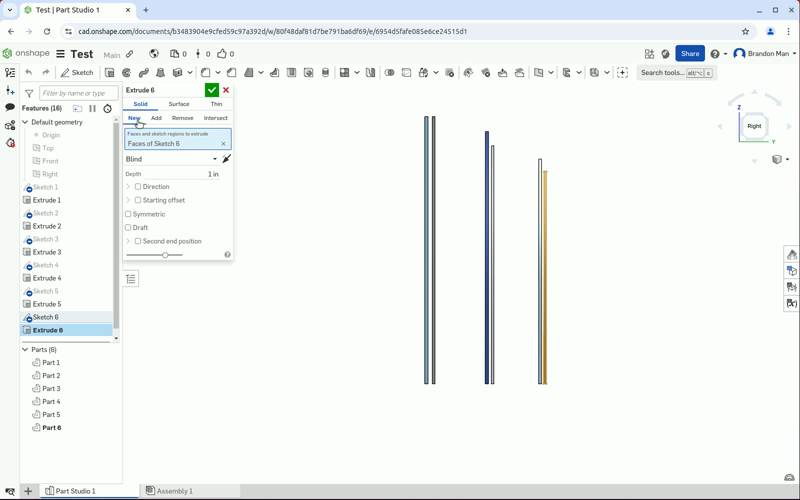
click(137, 120)
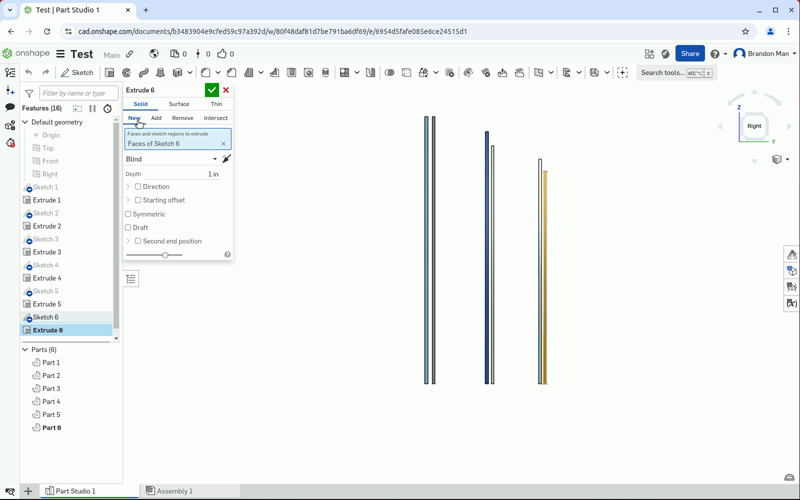
key(tab, 4)
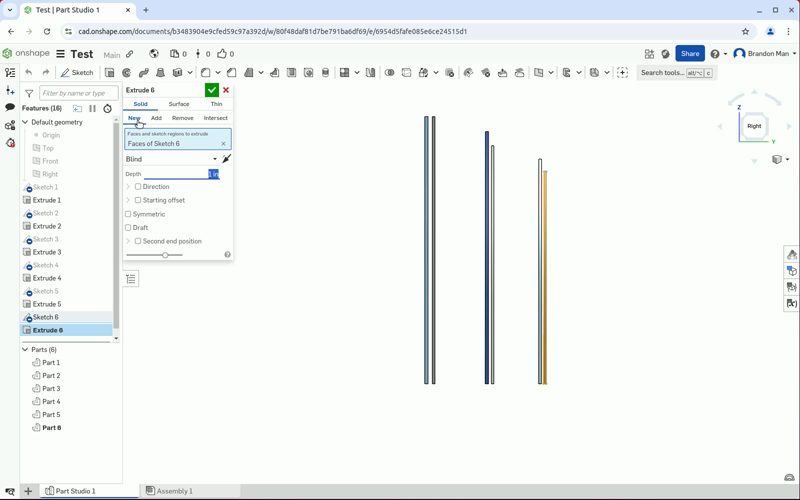
text(8.666)
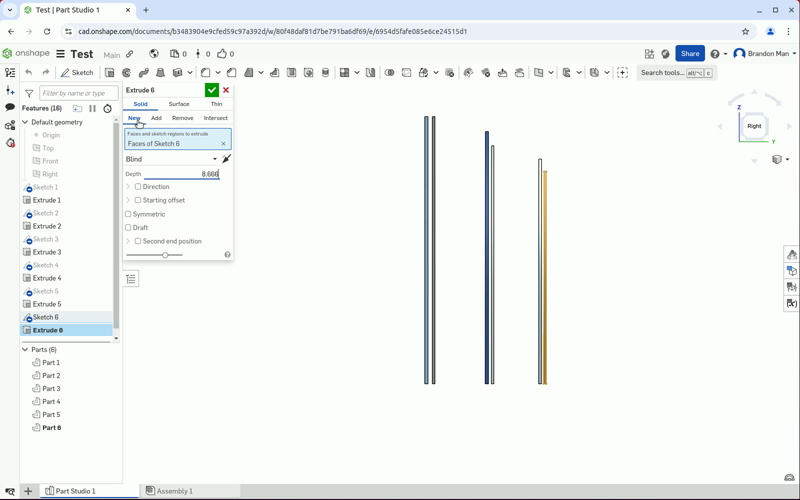
key(tab, 3)
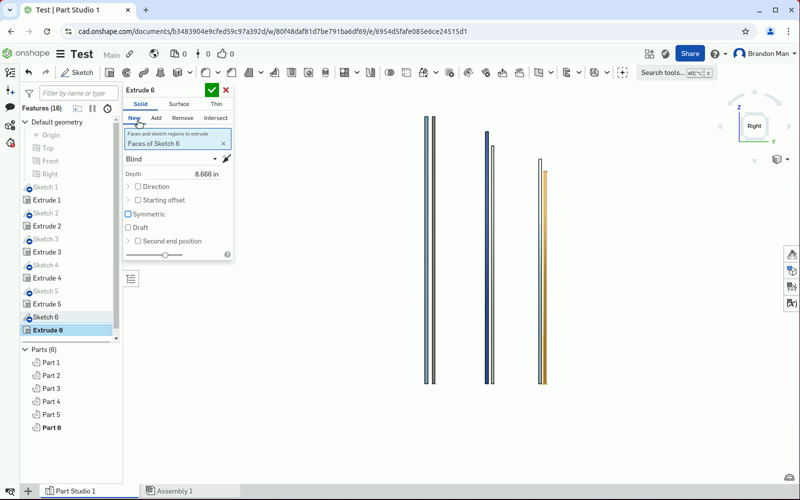
key(space)
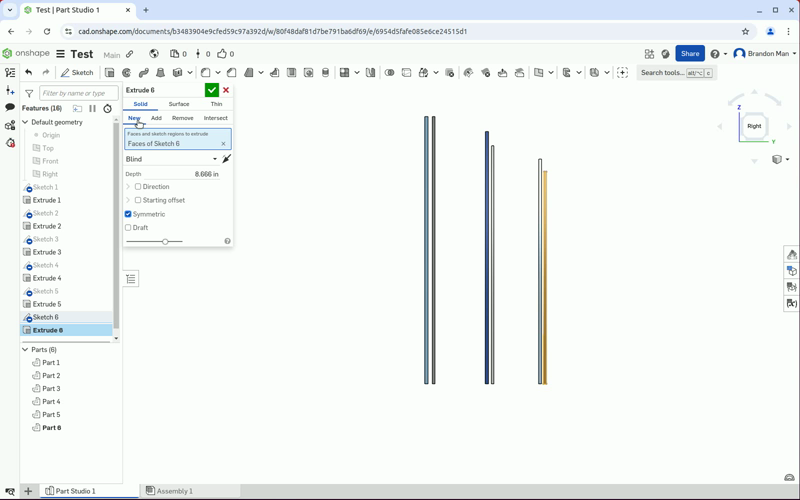
key(enter)
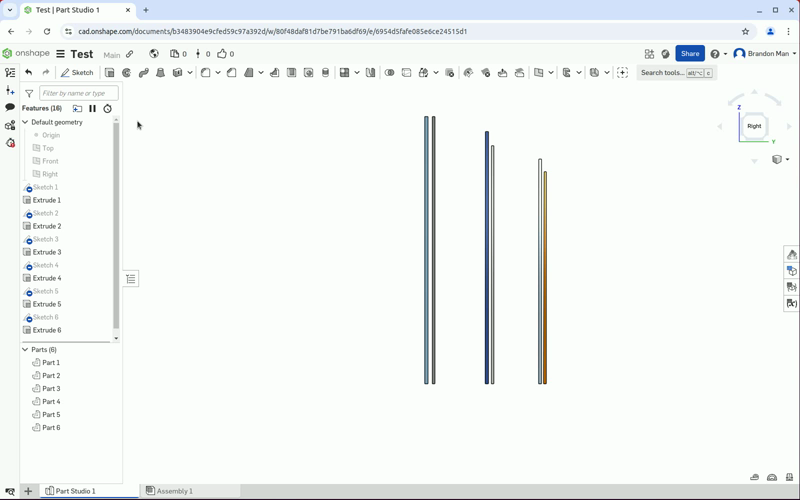
key(shift+h)
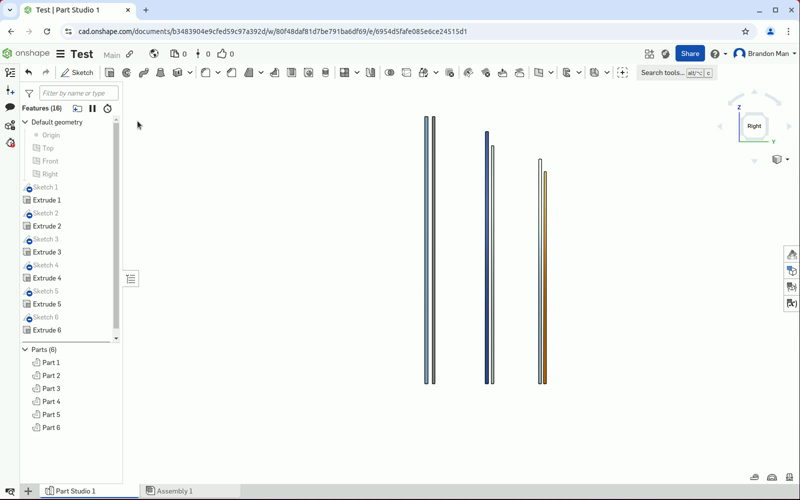
key(shift+h)
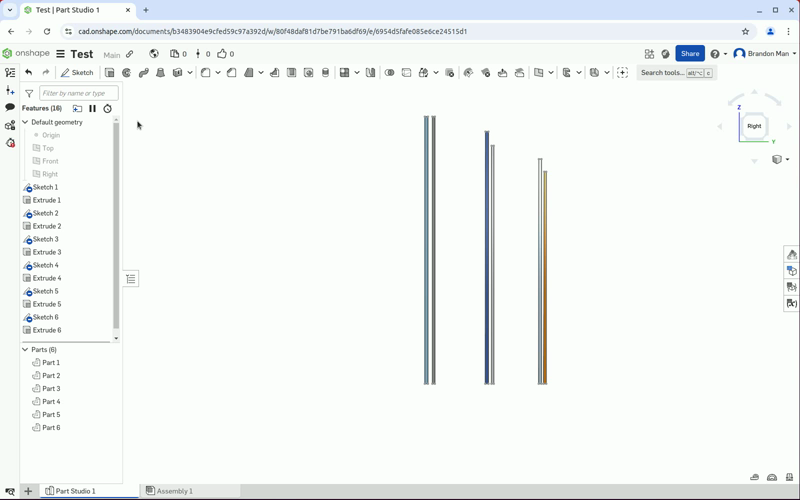
key(shift+7)
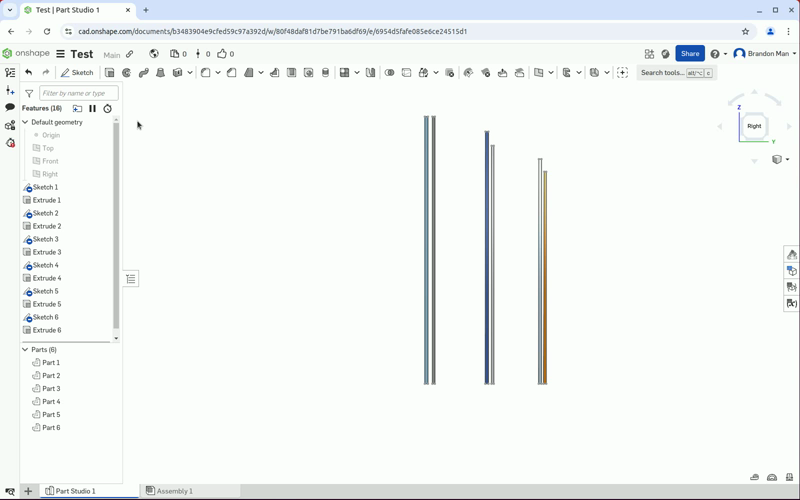
key(right, 2)
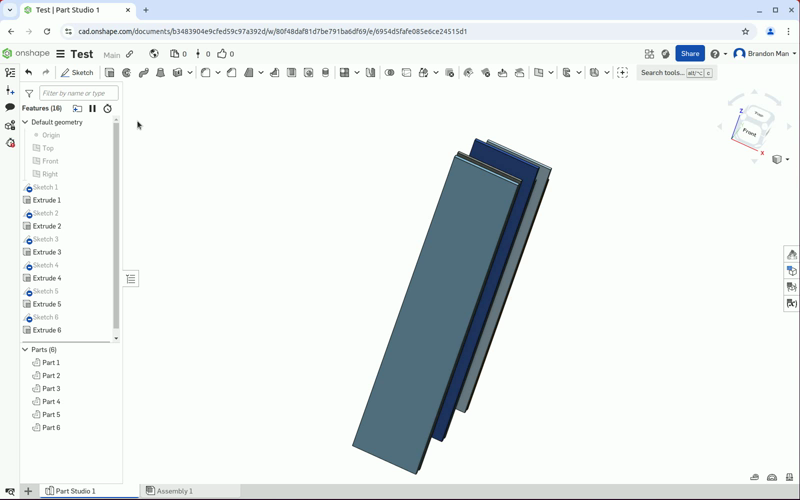
key(down, 2)
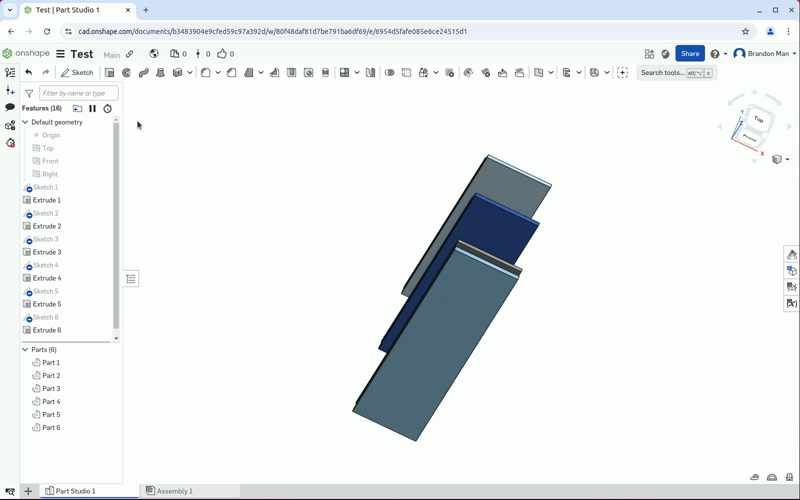
key(up, 2)
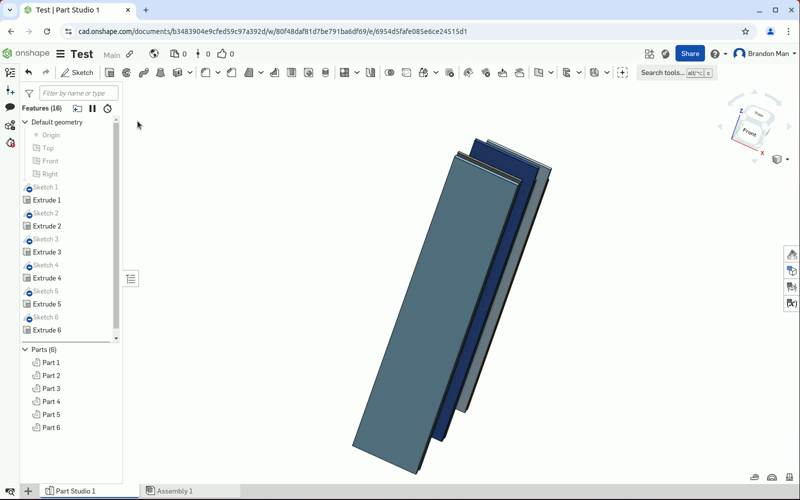
key(left, 2)
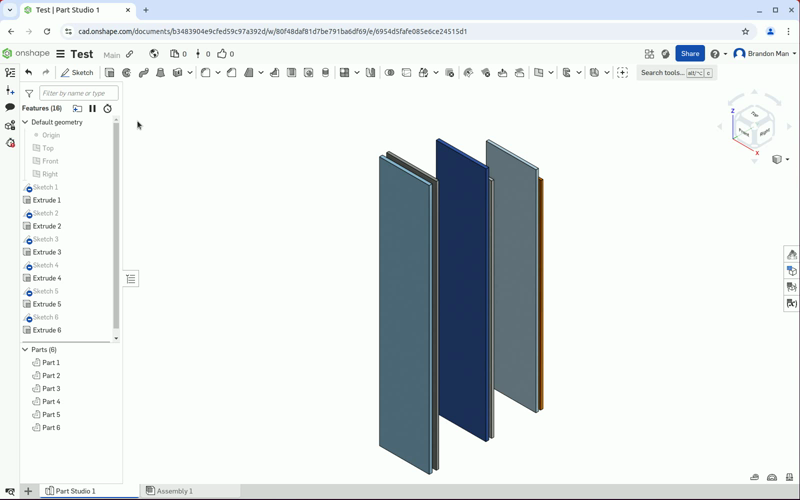
mouse_move(69, 189)
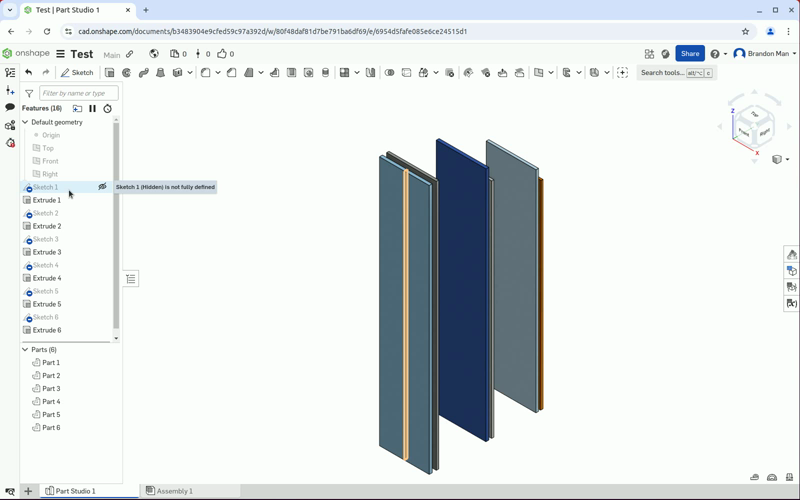
click(69, 189)